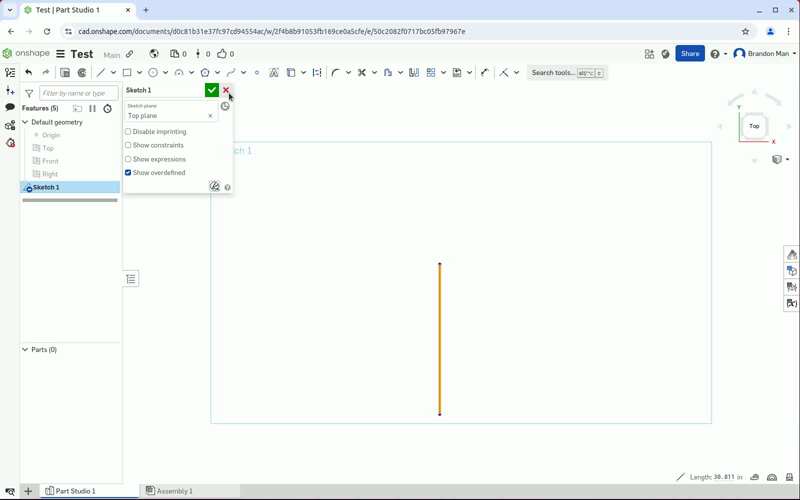
key(shift+h)
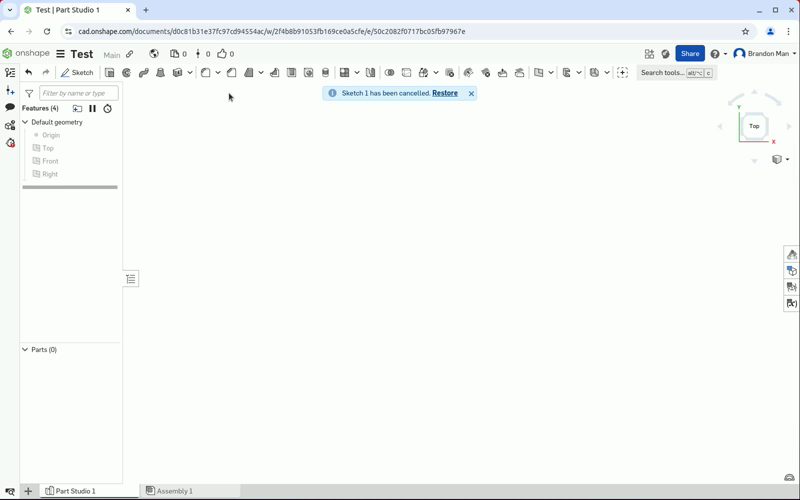
mouse_move(73, 352)
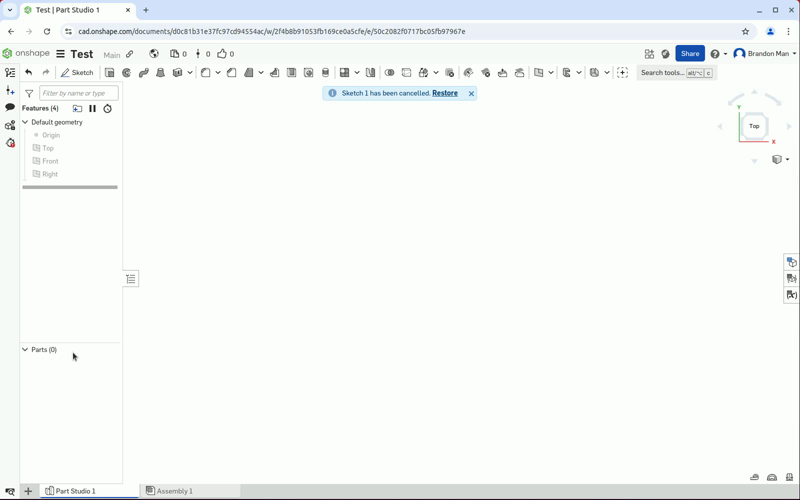
key(y)
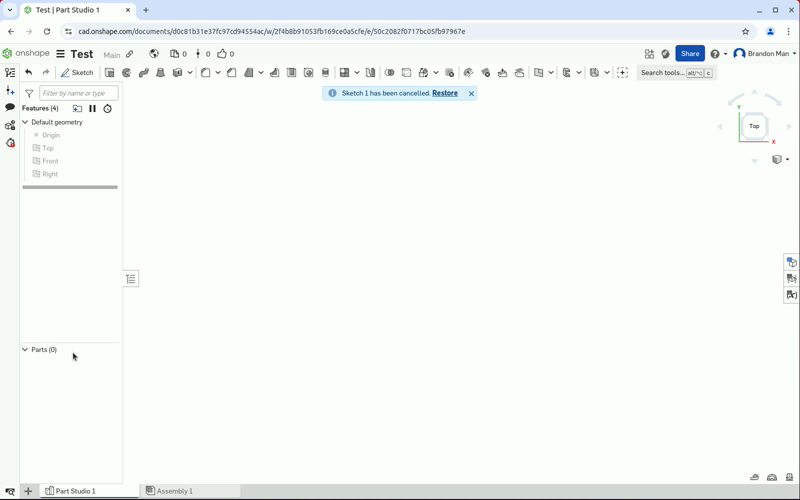
key(shift+p)
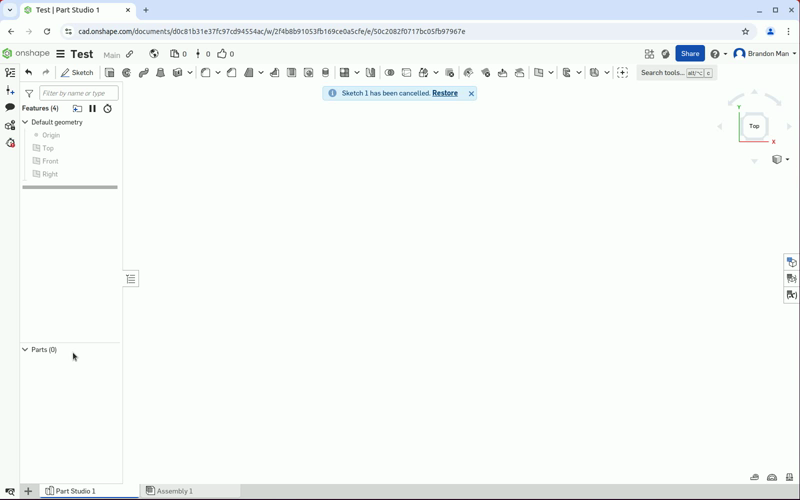
key(space)
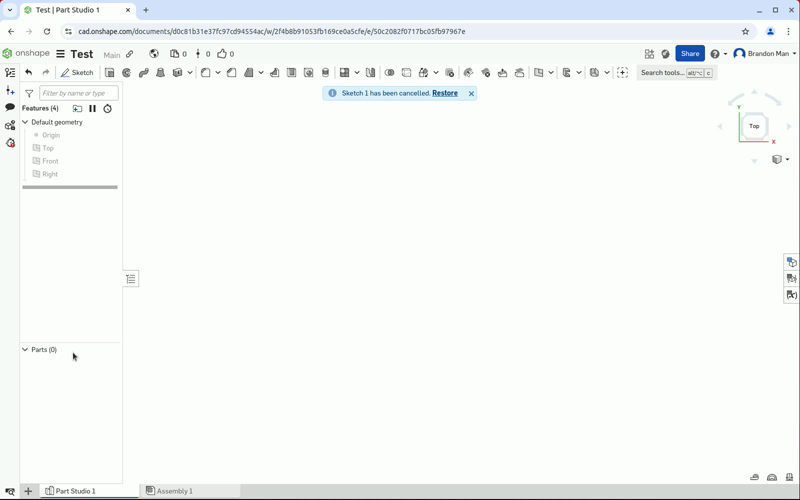
key_down(shift)
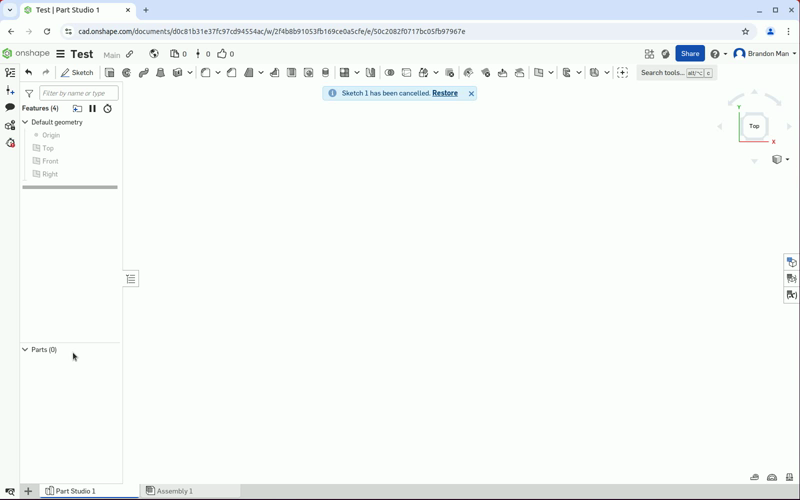
key(up)
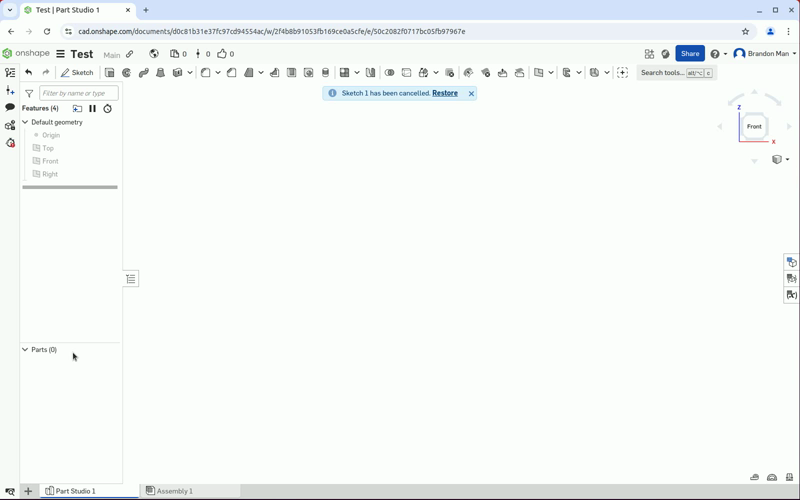
key_up(shift)
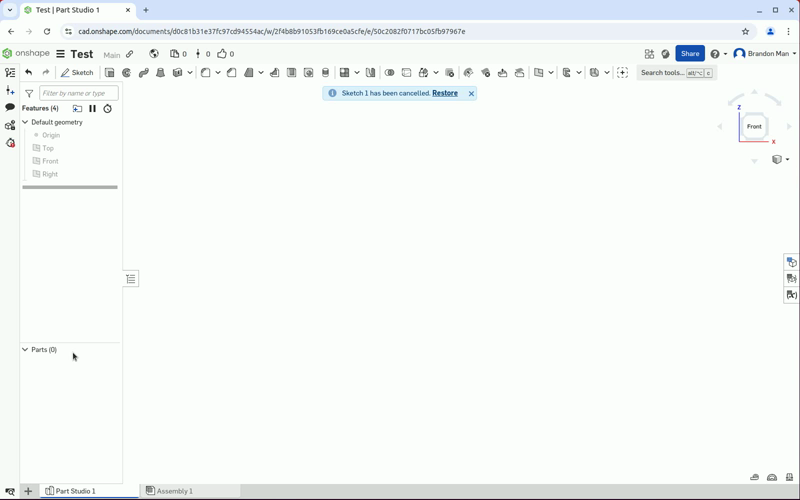
mouse_move(73, 352)
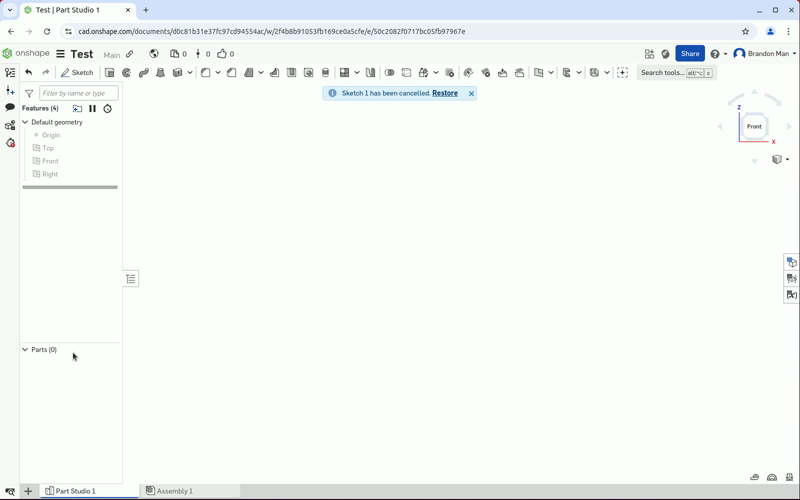
key(shift+y)
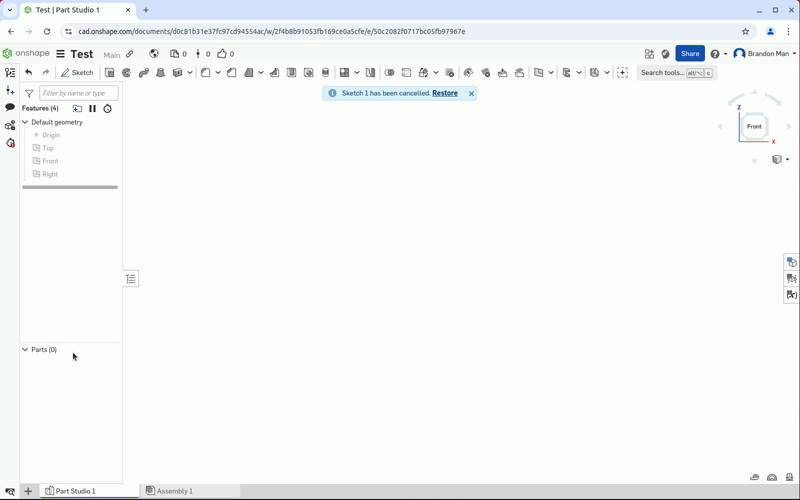
key(shift+s)
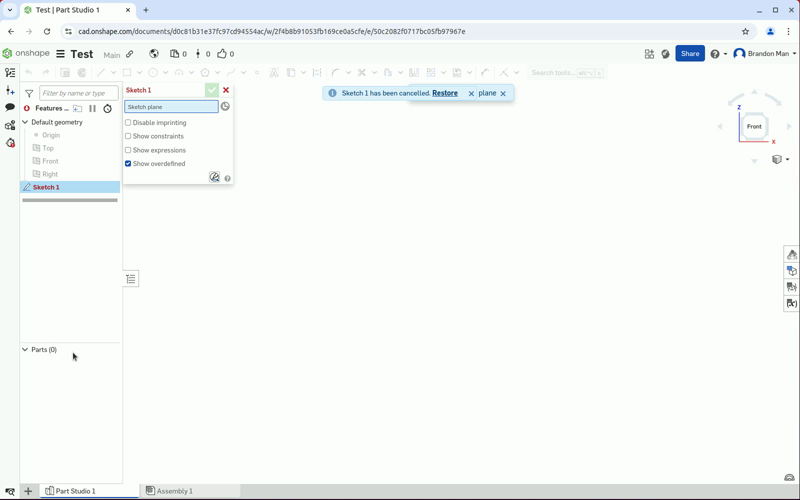
mouse_move(73, 163)
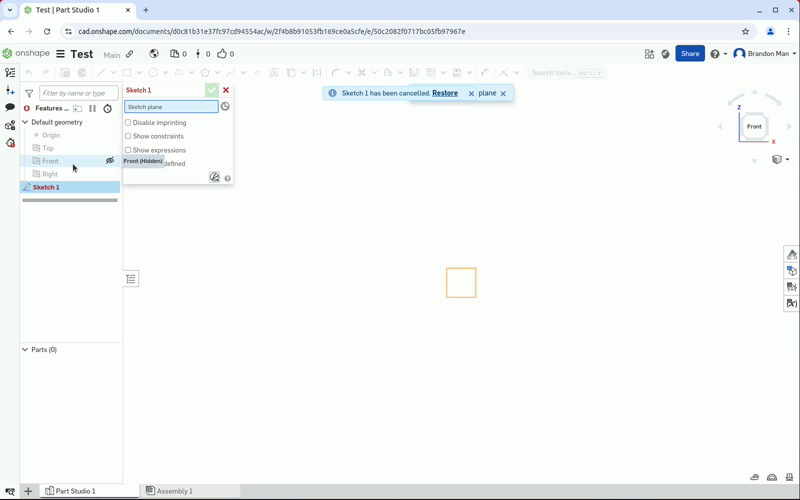
click(73, 163)
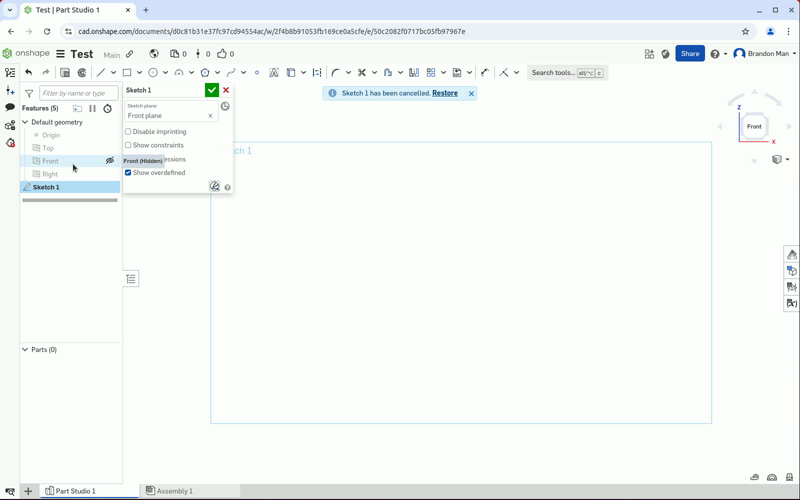
mouse_move(73, 352)
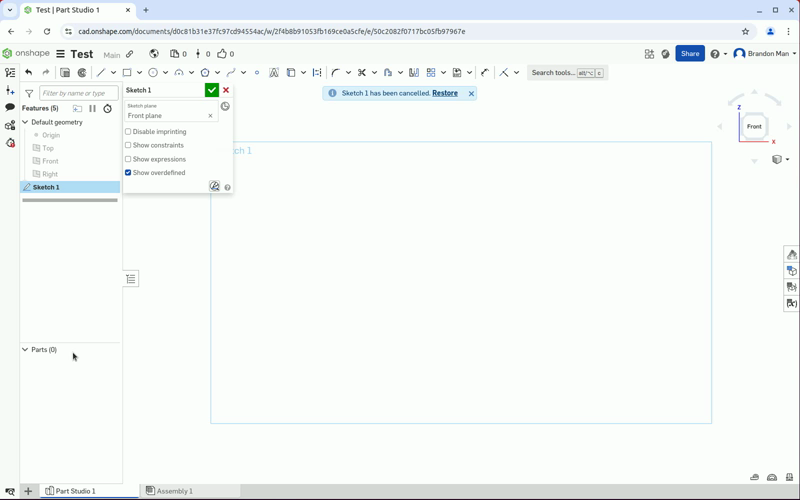
key(y)
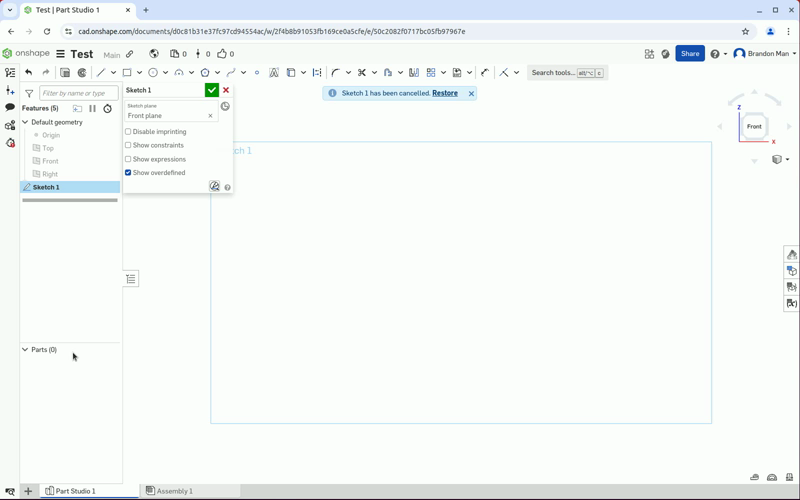
key(l)
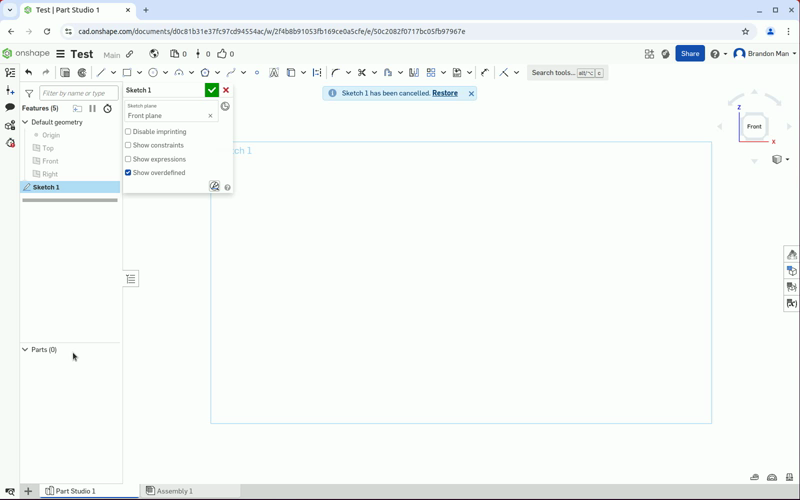
key_down(shift)
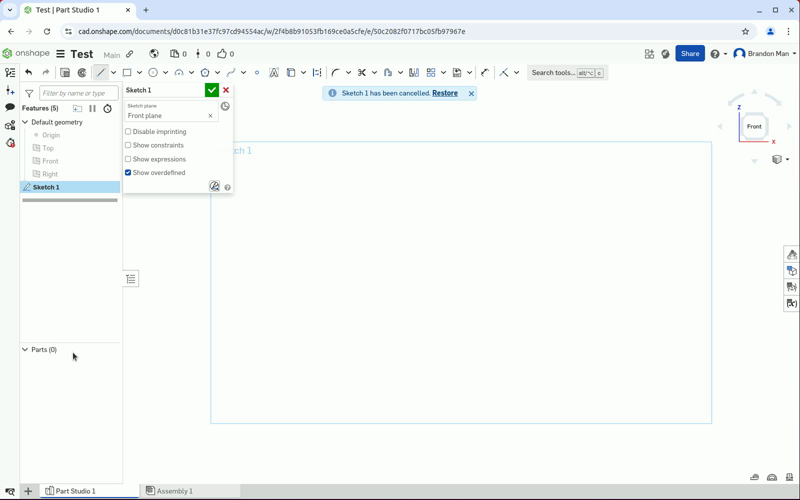
mouse_move(348, 370)
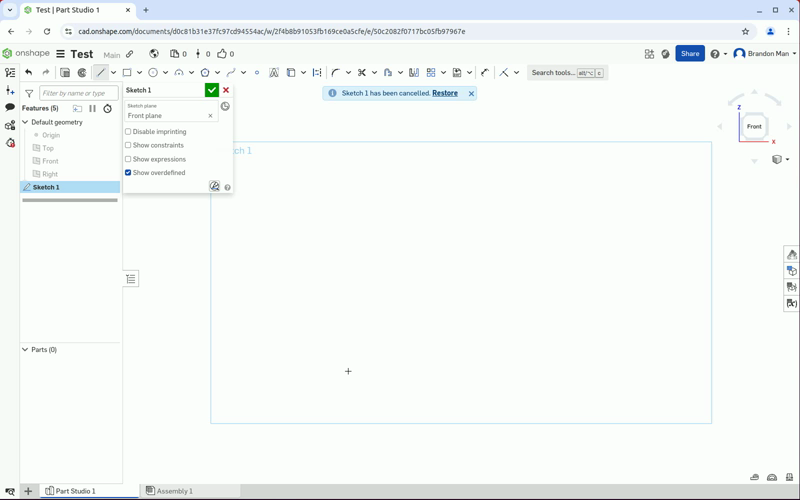
click(348, 370)
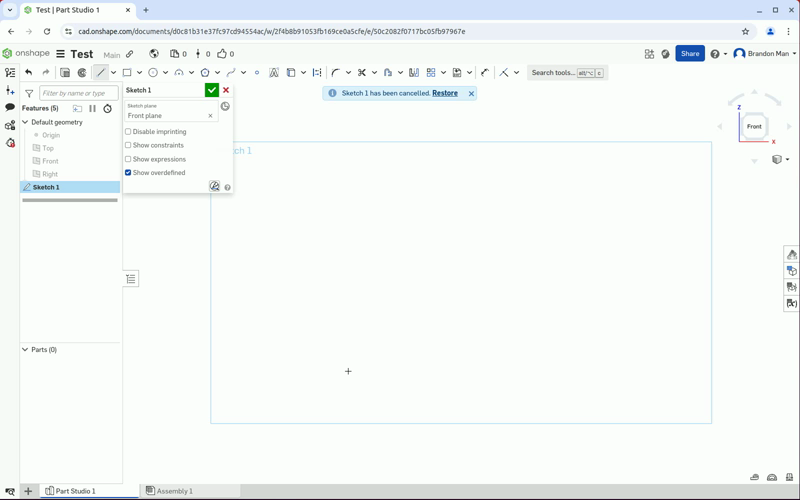
key_up(shift)
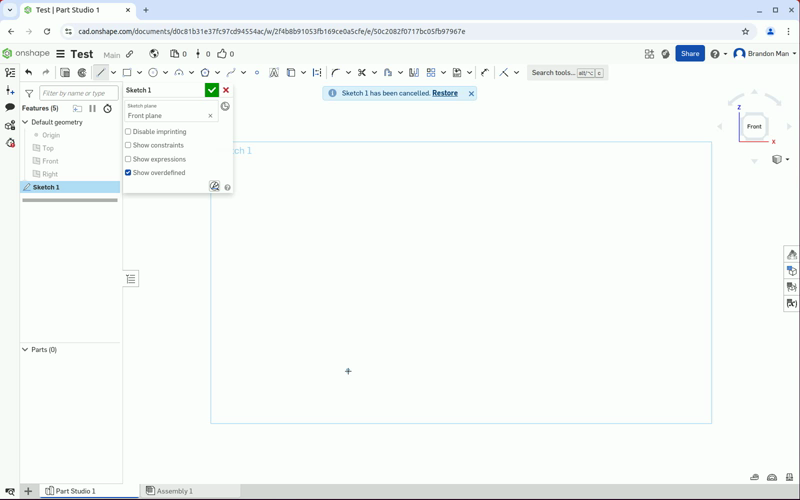
key_down(shift)
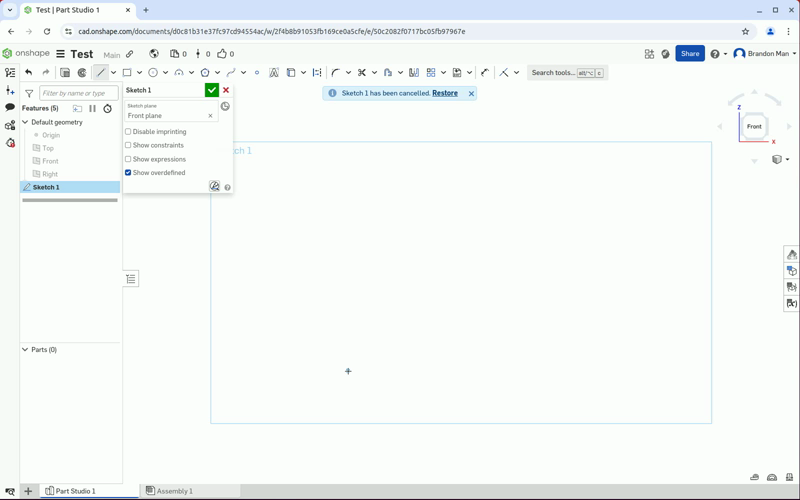
mouse_move(572, 370)
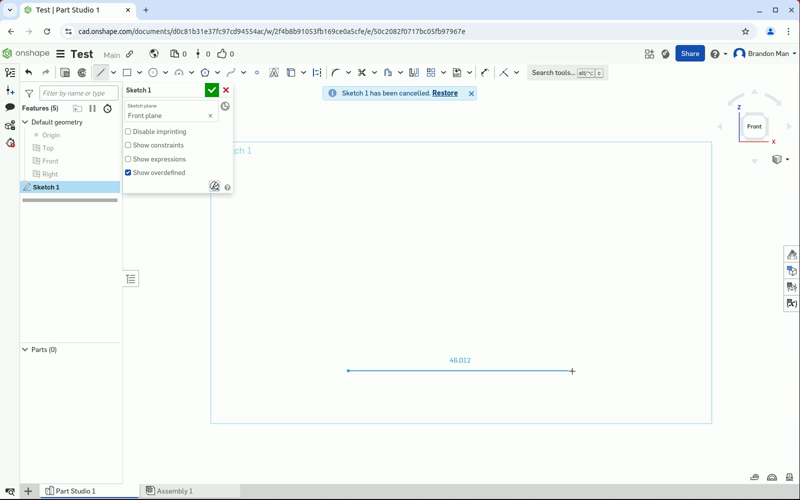
click(572, 370)
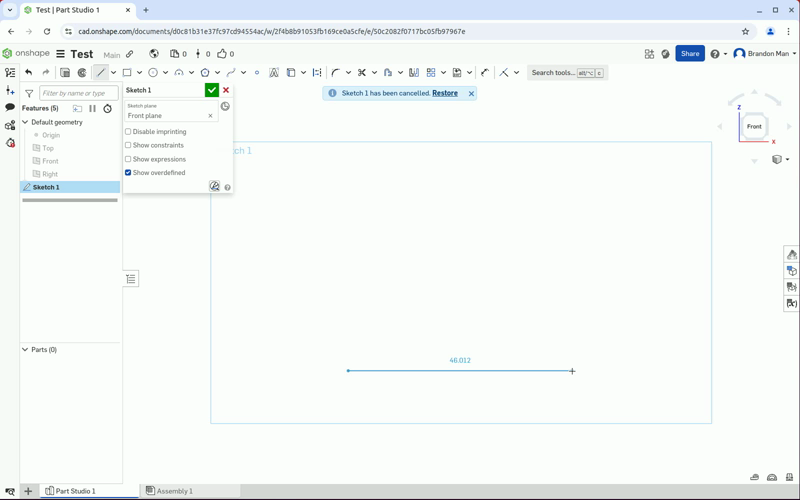
key_up(shift)
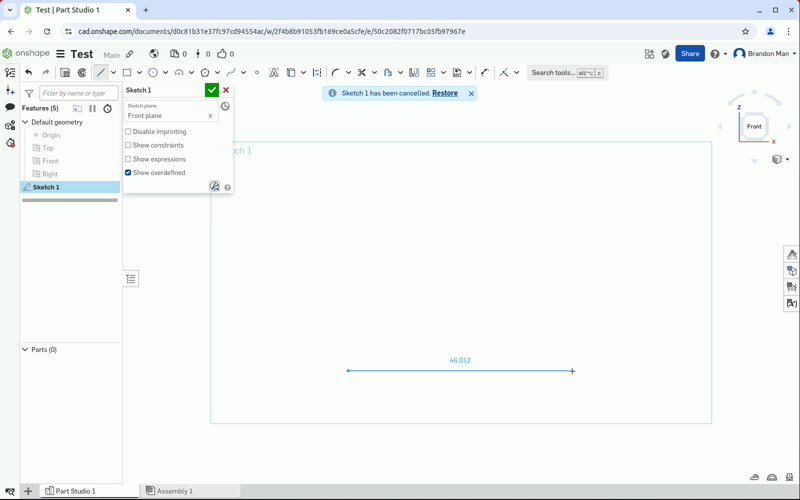
key_down(shift)
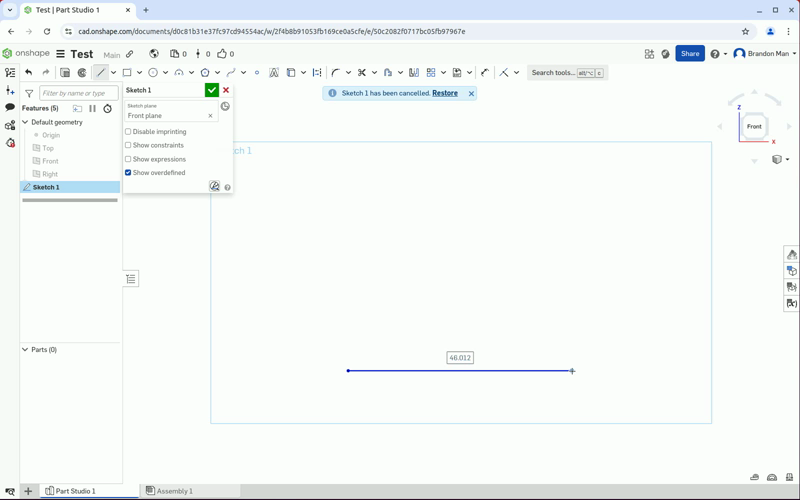
mouse_move(572, 283)
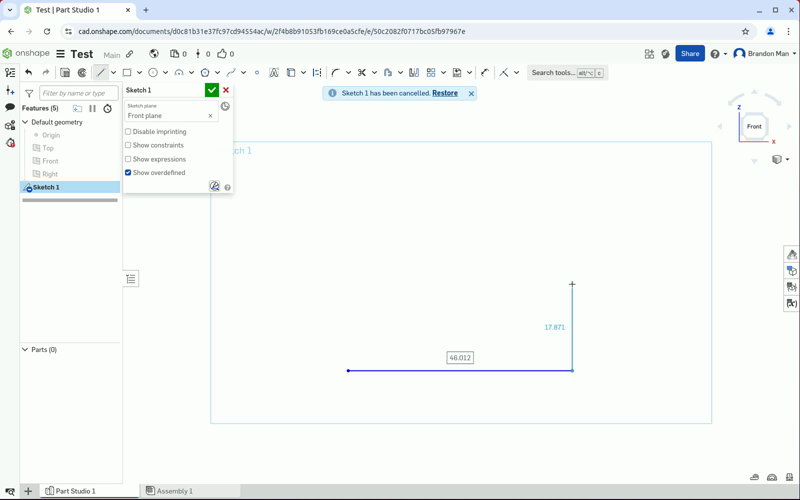
click(572, 283)
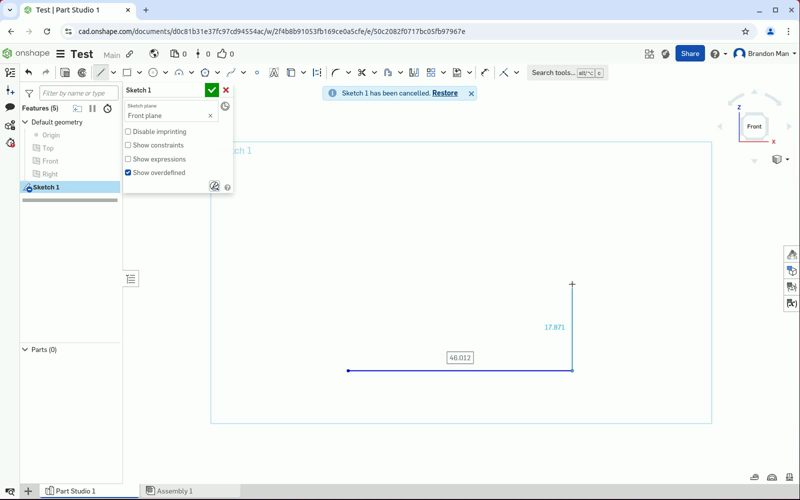
key_up(shift)
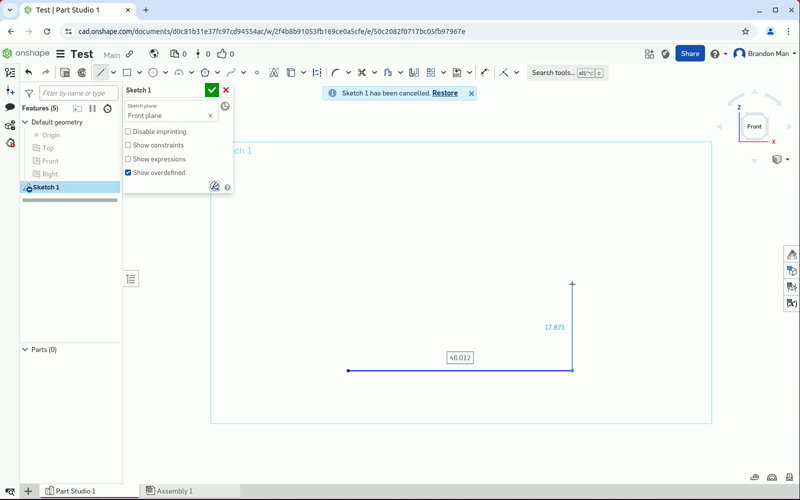
key_down(shift)
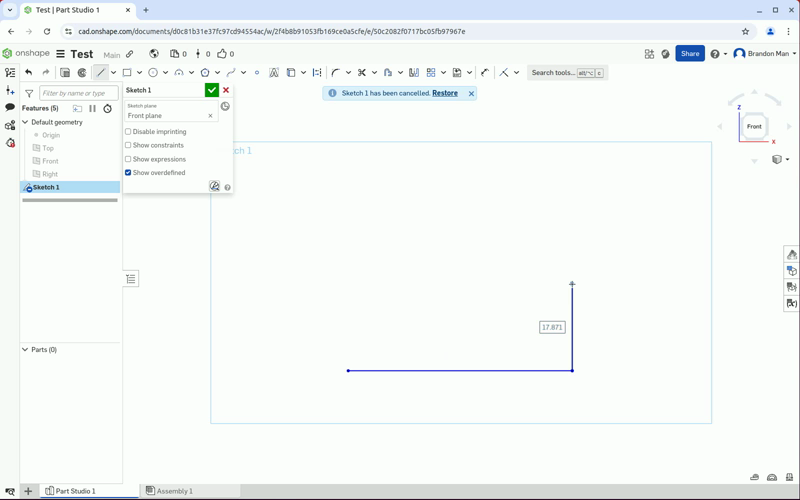
mouse_move(589, 283)
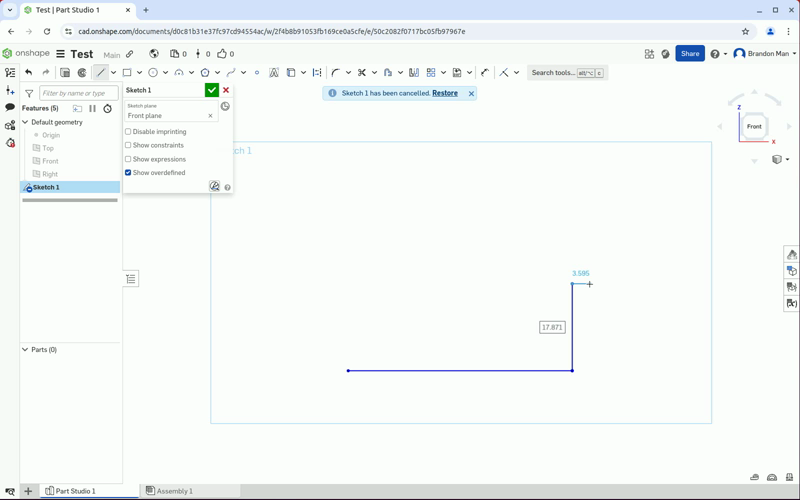
mouse_move(560, 283)
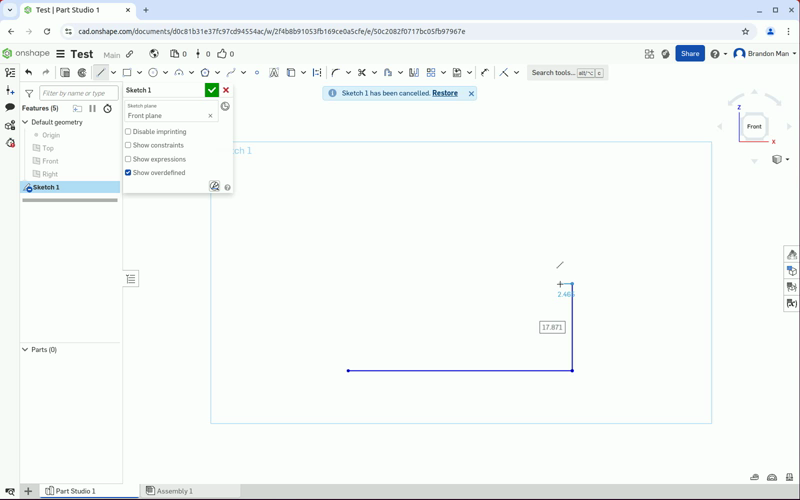
click(560, 283)
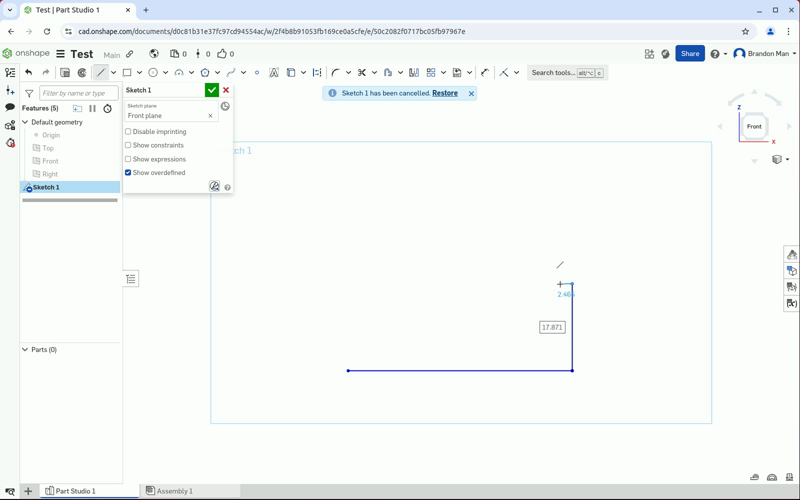
key_up(shift)
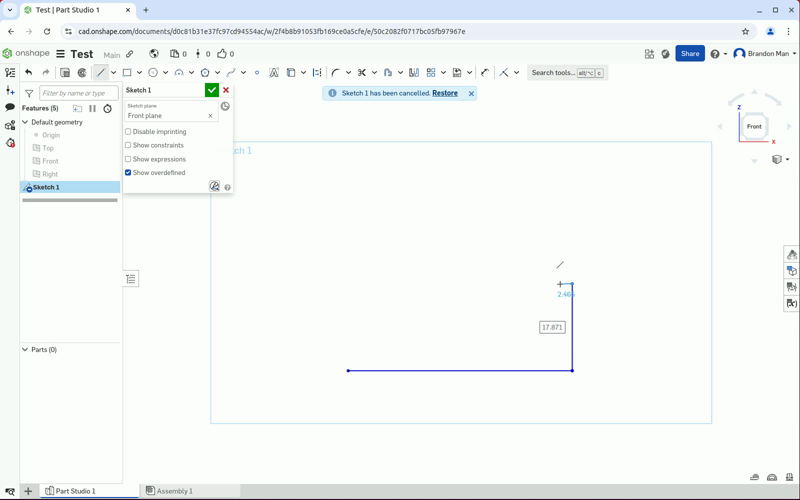
key_down(shift)
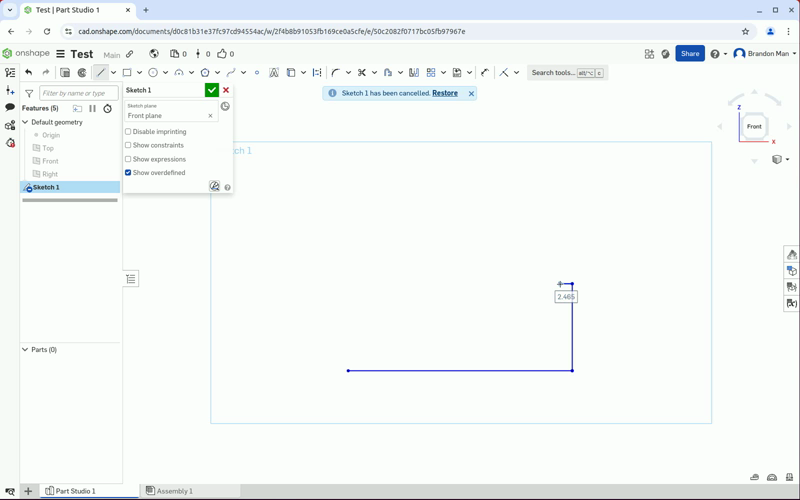
mouse_move(560, 345)
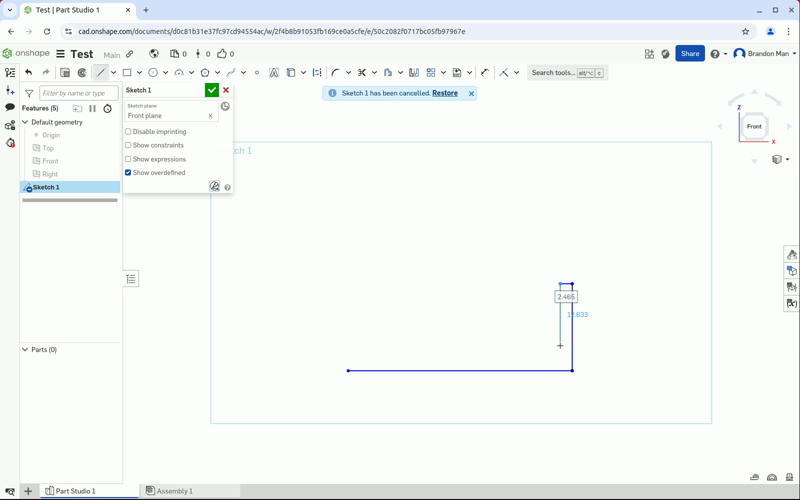
click(560, 345)
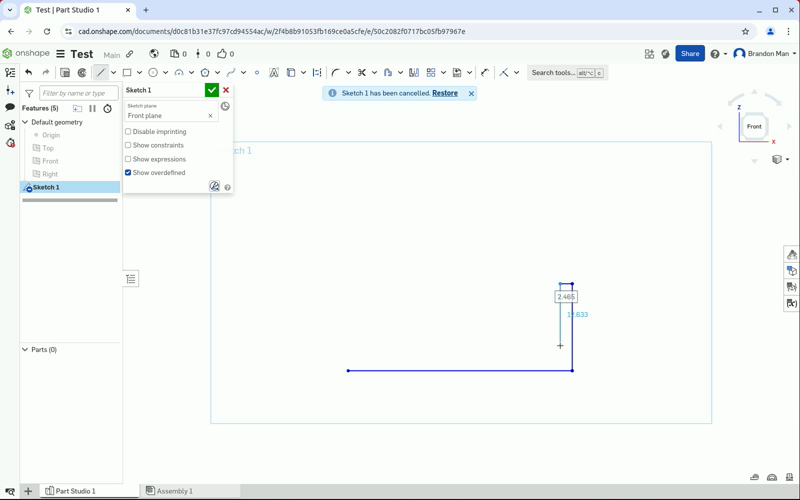
key_up(shift)
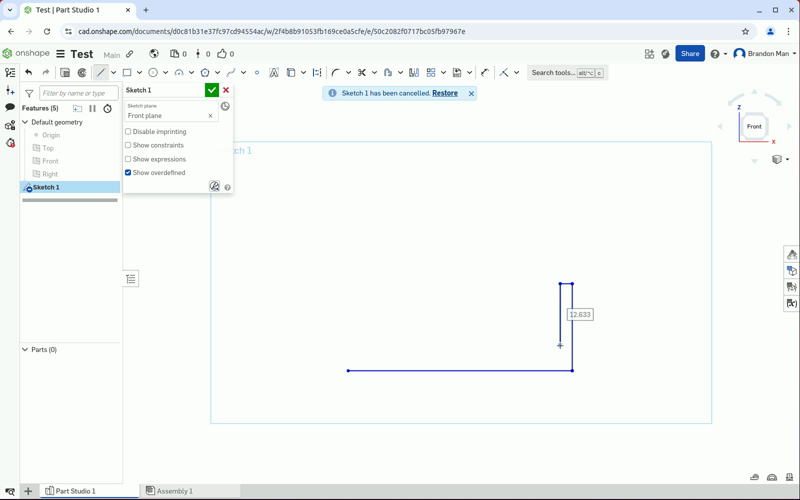
key(esc)
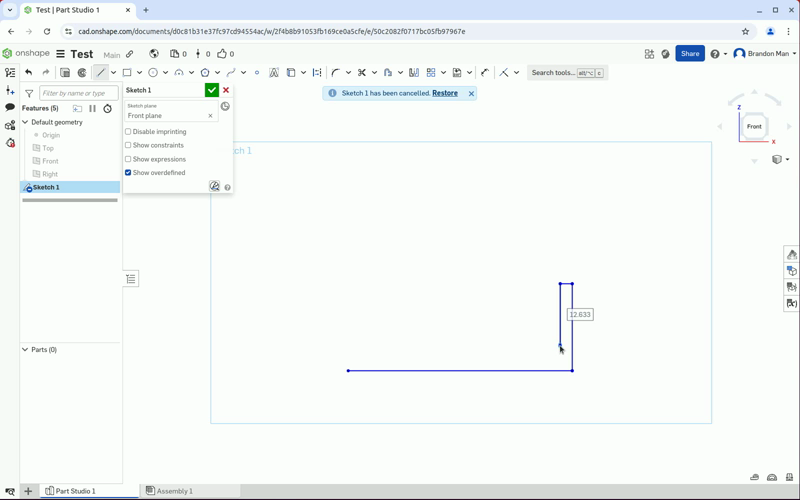
key(a)
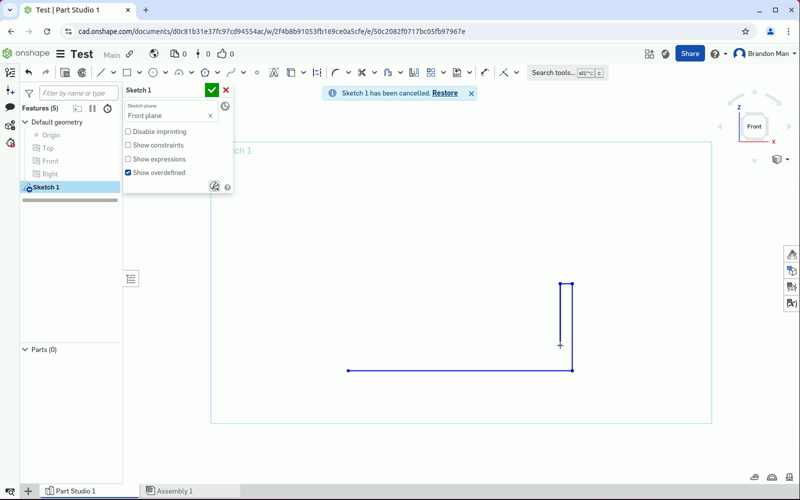
mouse_move(560, 345)
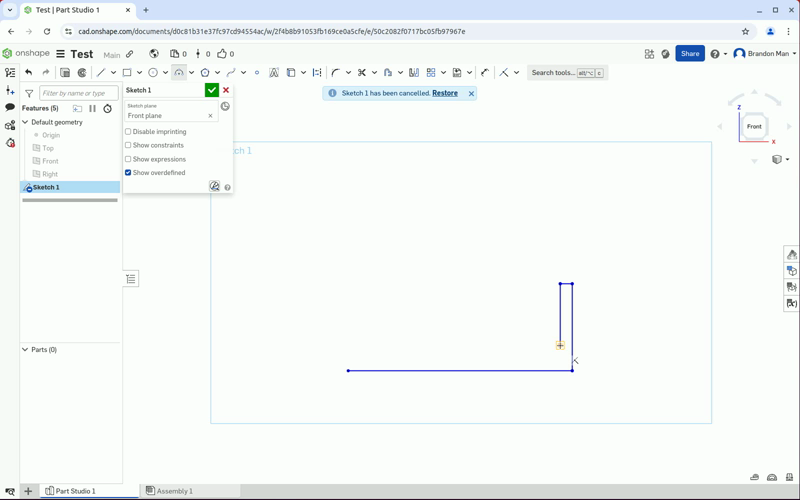
click(560, 345)
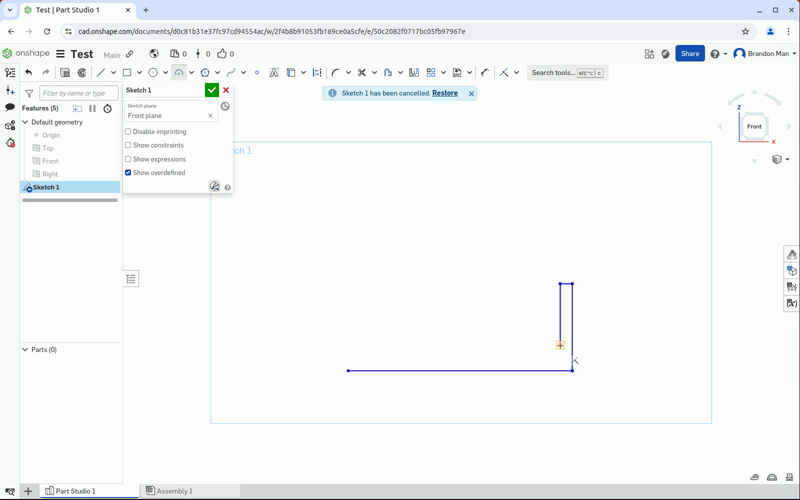
key_down(shift)
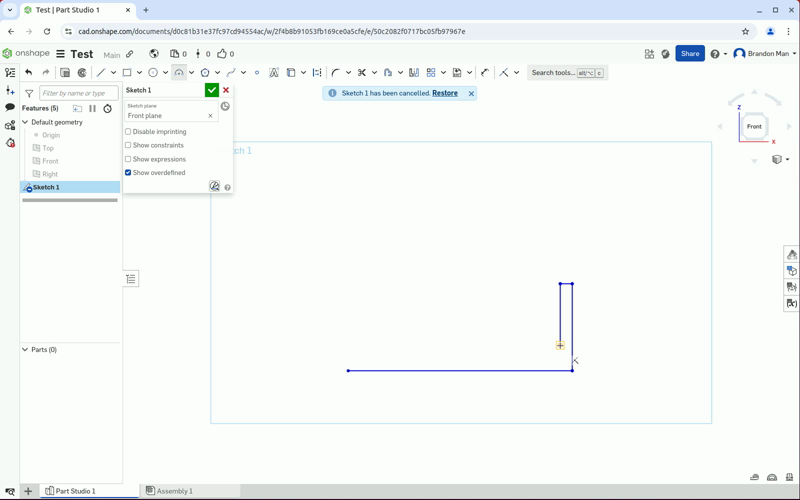
mouse_move(546, 359)
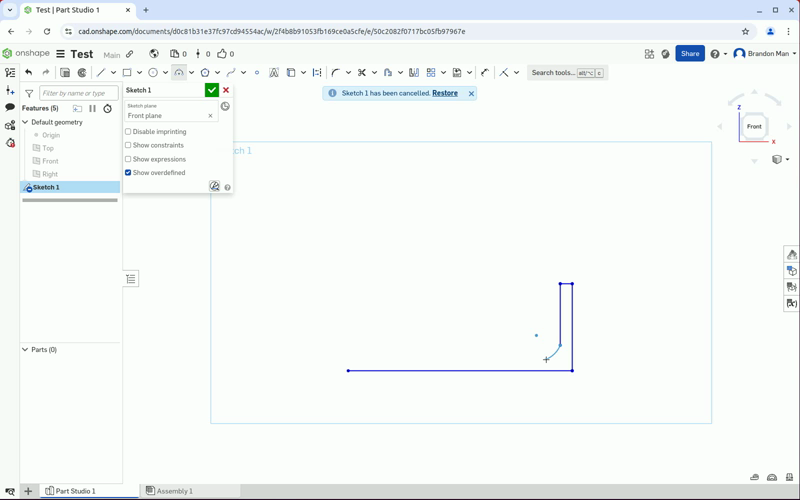
click(546, 359)
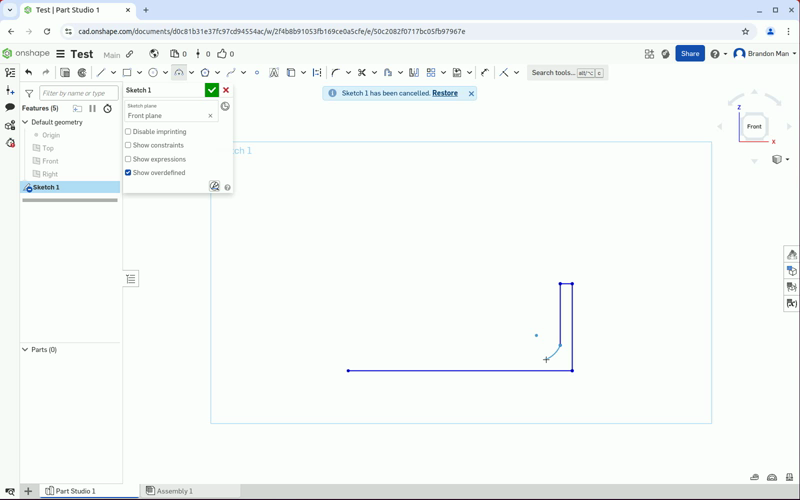
mouse_move(556, 354)
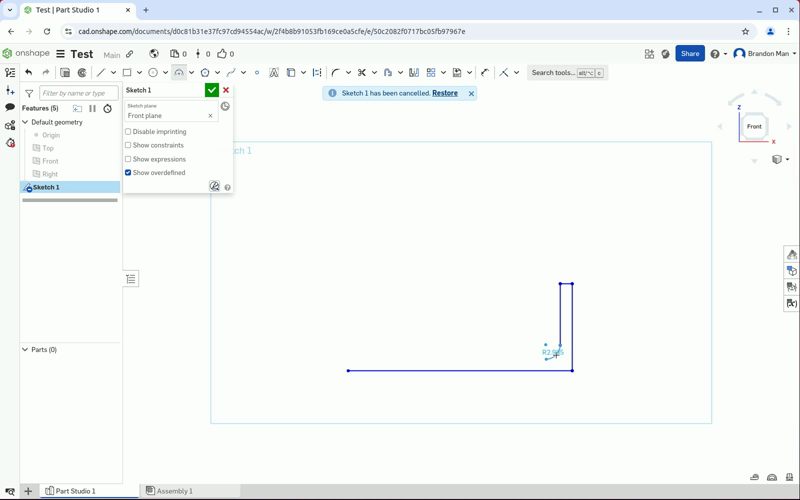
click(556, 354)
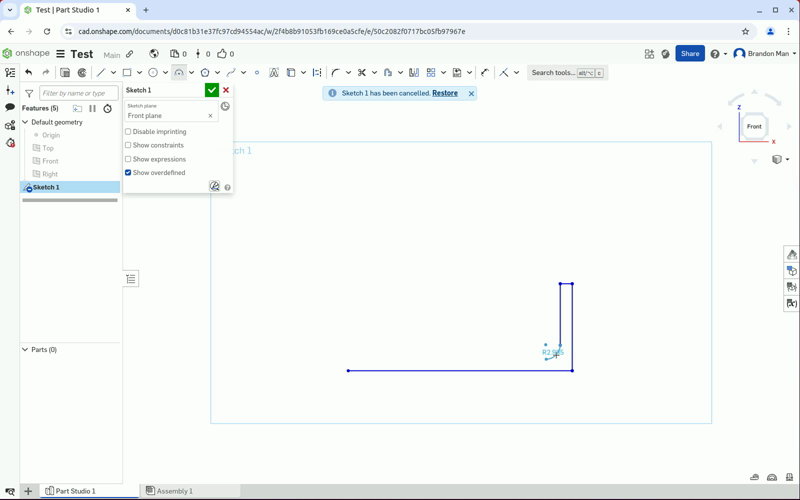
key_up(shift)
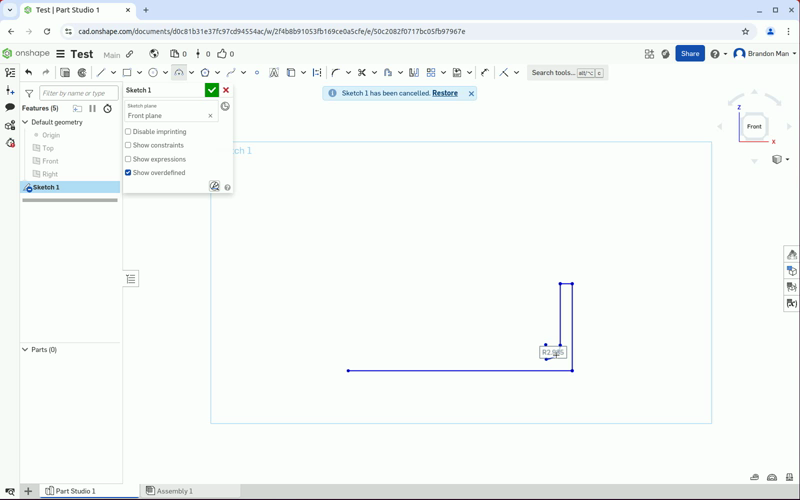
key(esc)
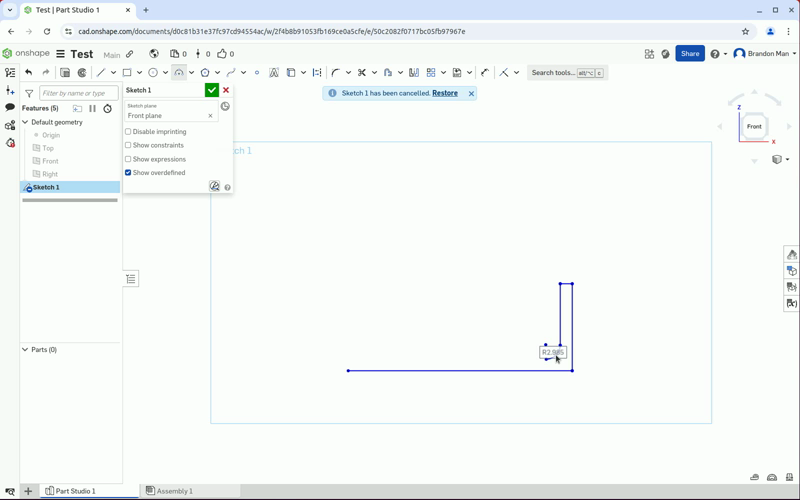
key(l)
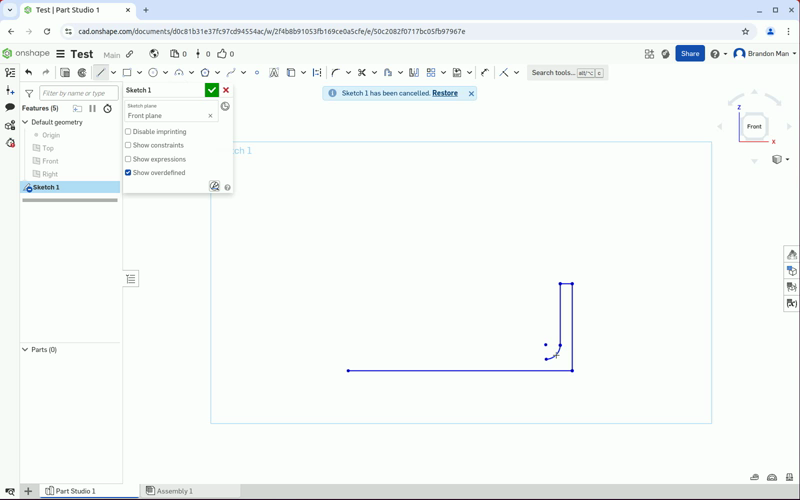
mouse_move(546, 359)
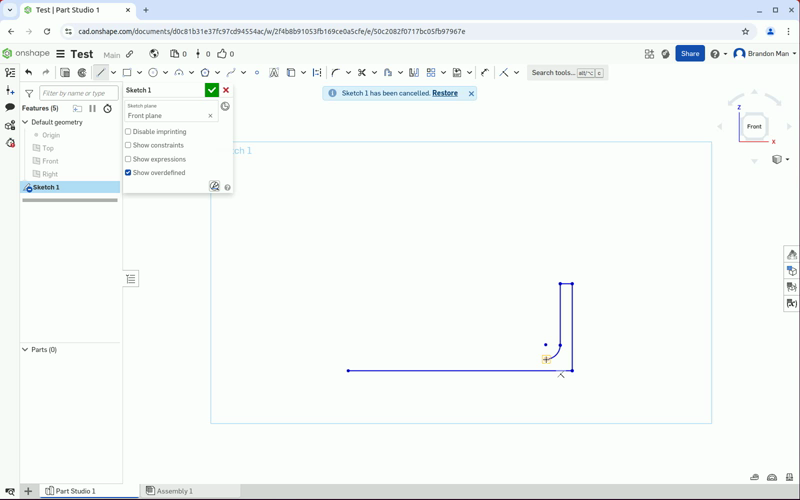
click(546, 359)
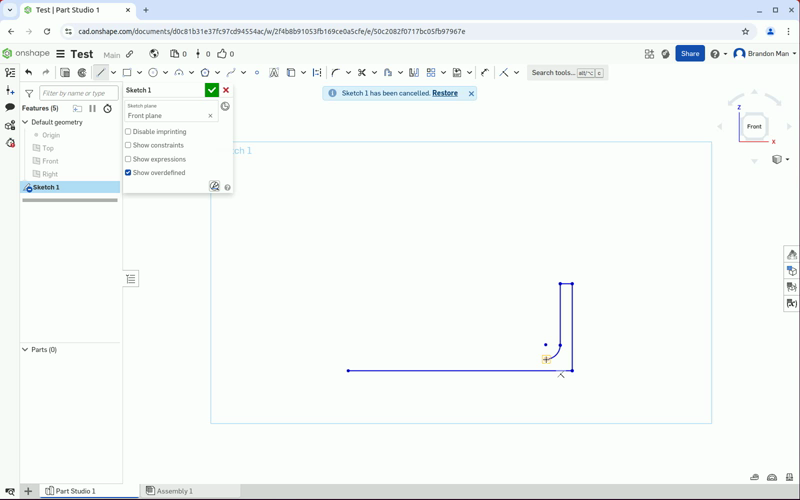
key_down(shift)
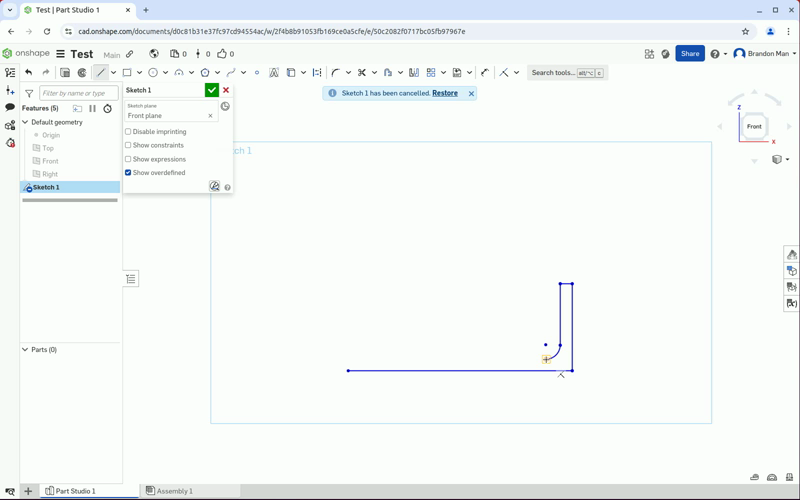
mouse_move(374, 359)
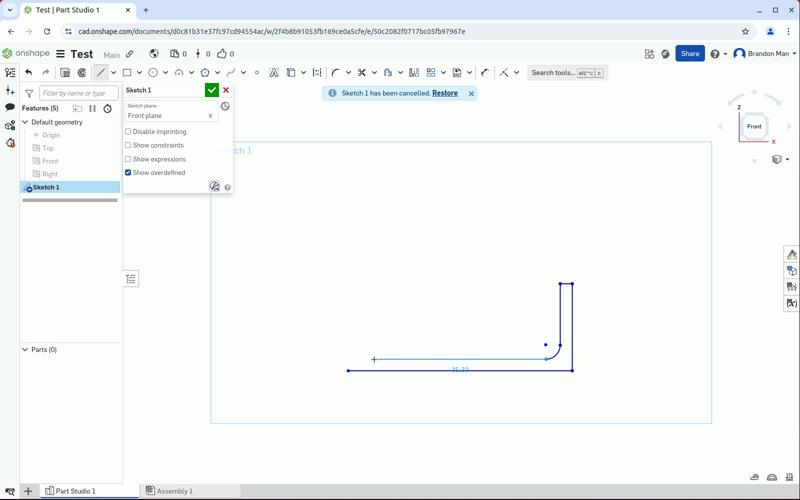
click(374, 359)
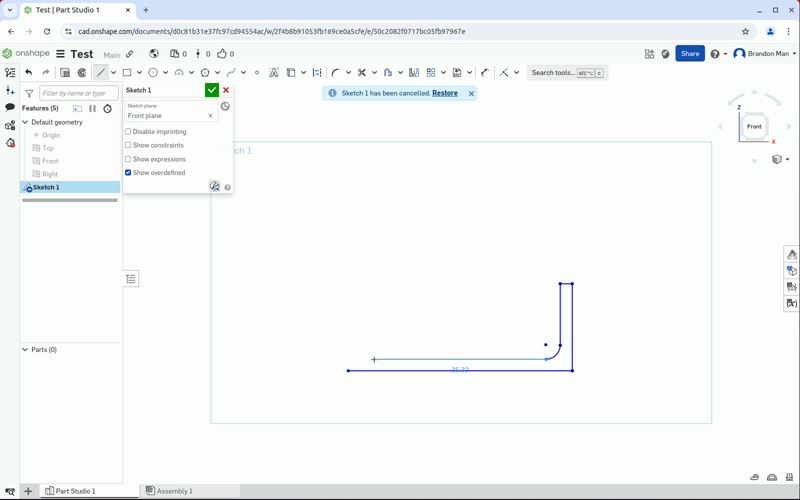
key_up(shift)
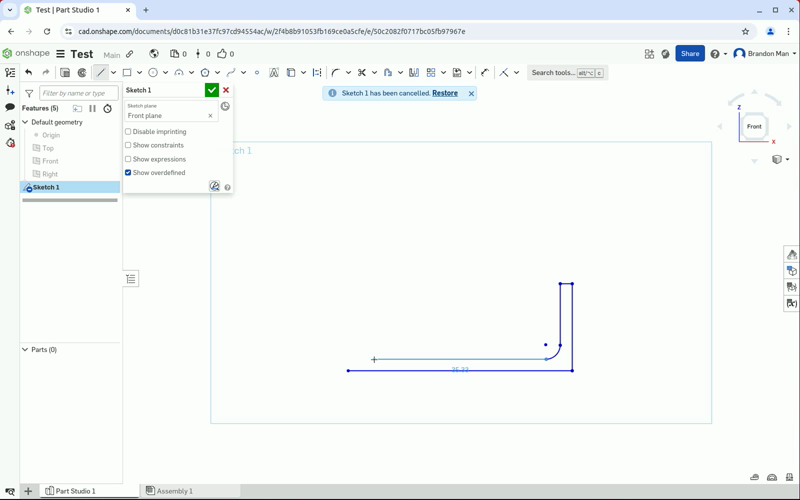
key(esc)
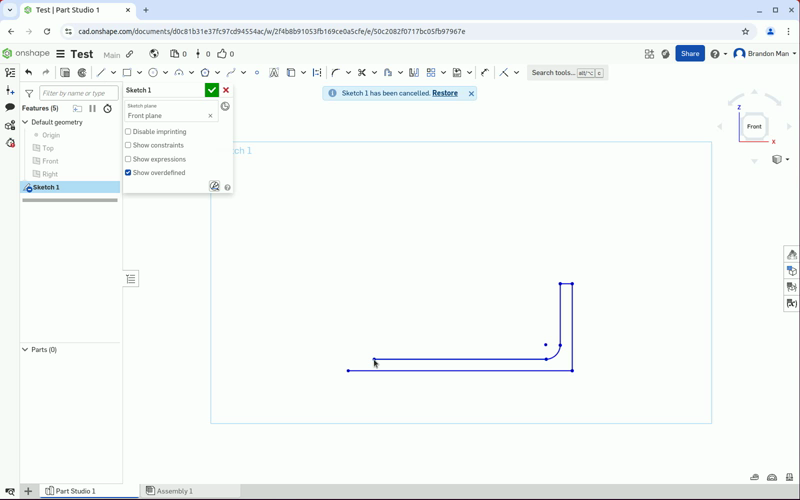
key(a)
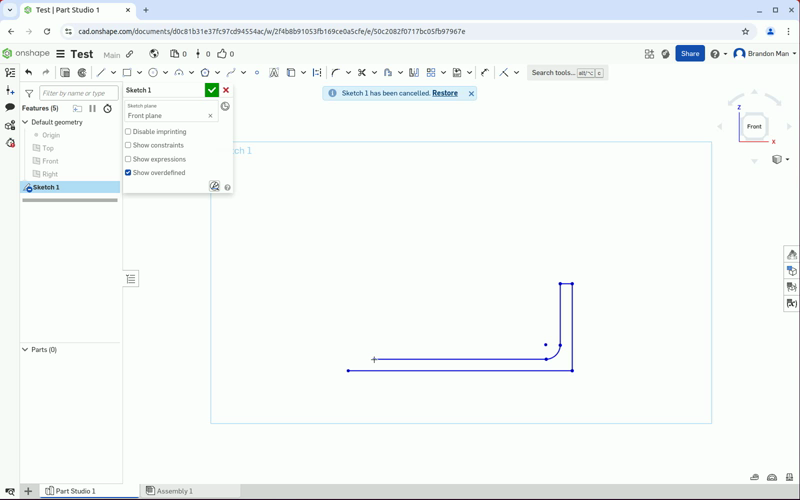
mouse_move(374, 359)
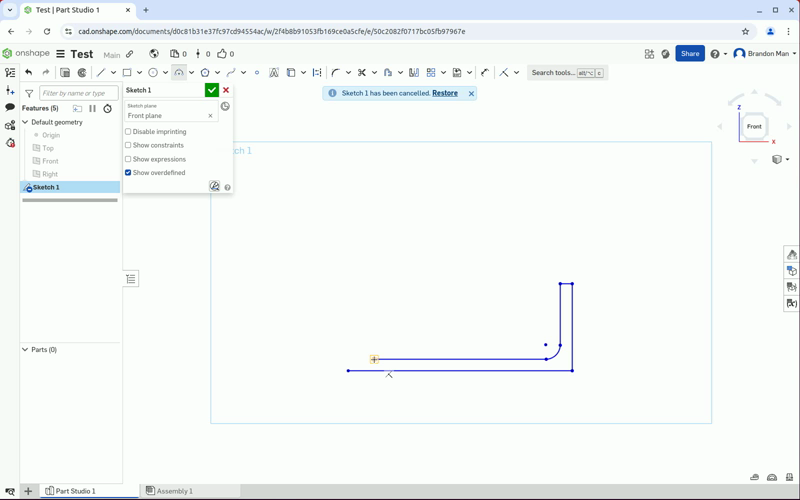
click(374, 359)
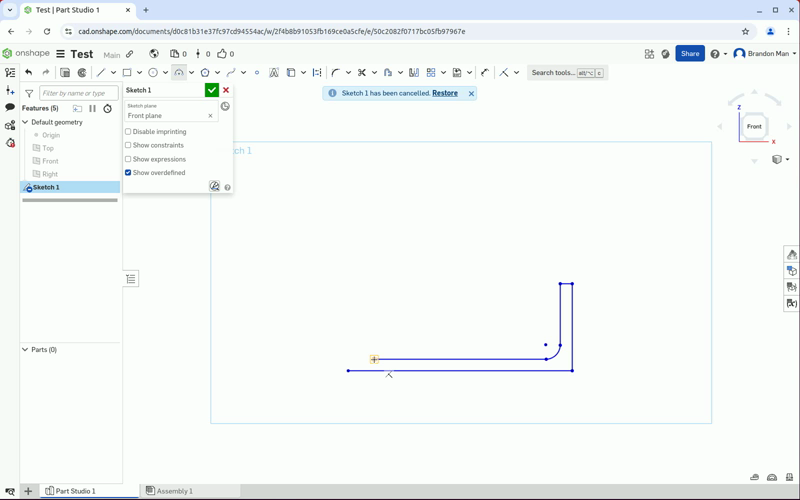
key_down(shift)
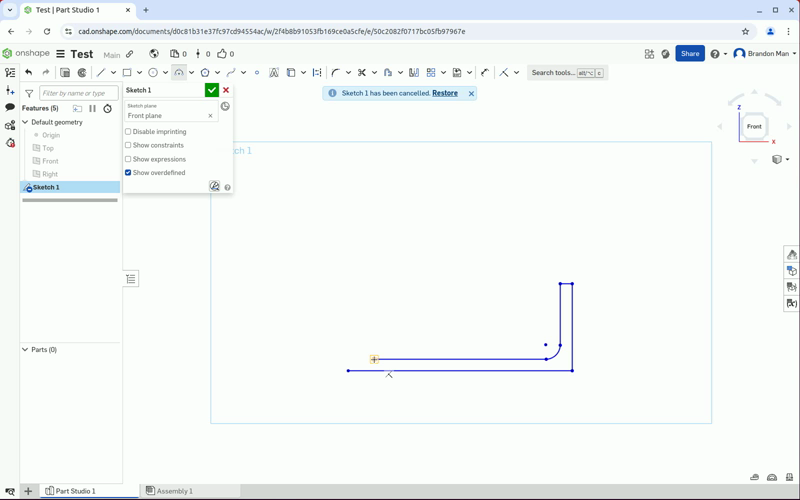
mouse_move(359, 345)
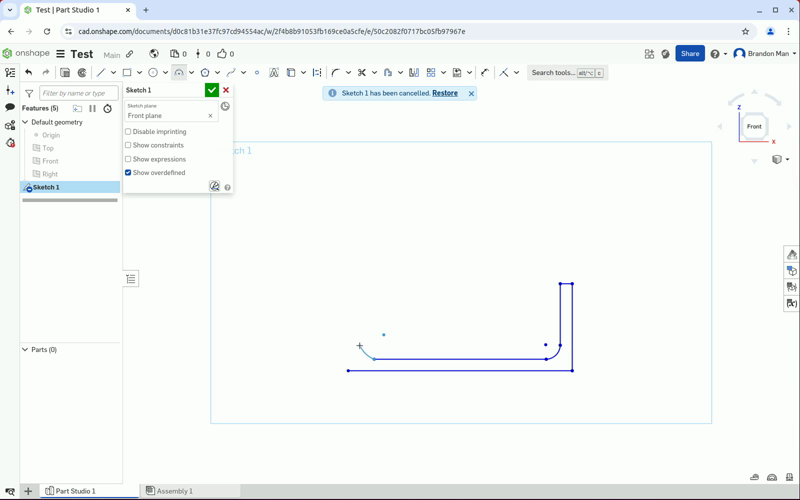
click(359, 345)
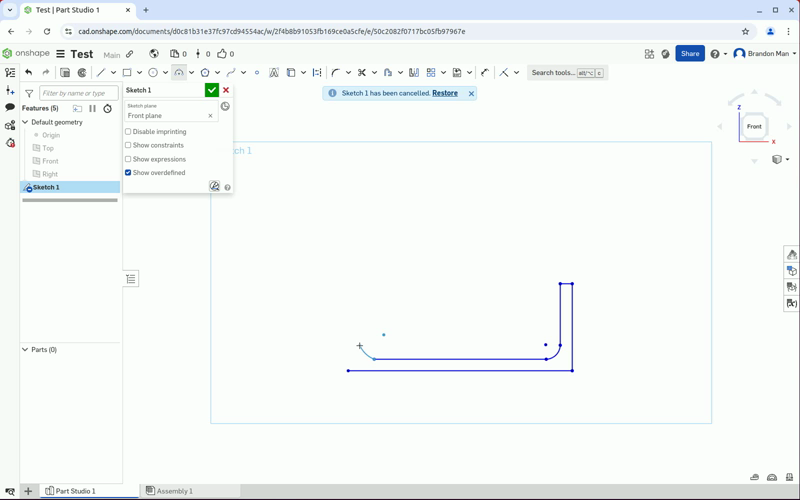
mouse_move(364, 354)
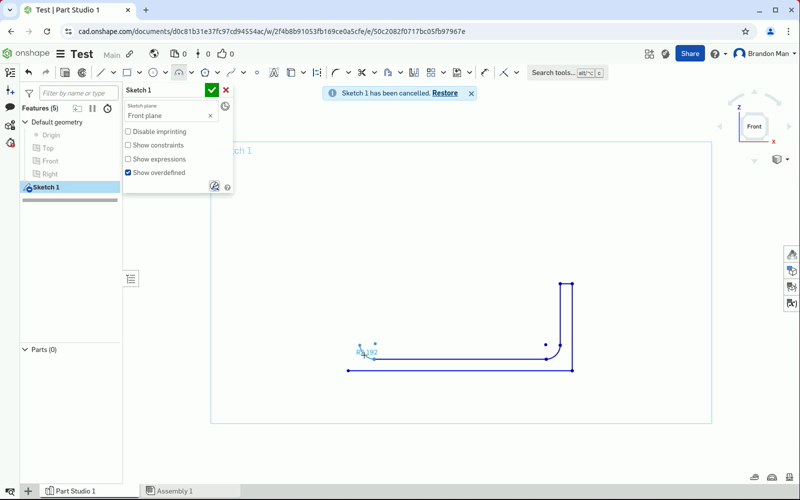
click(364, 354)
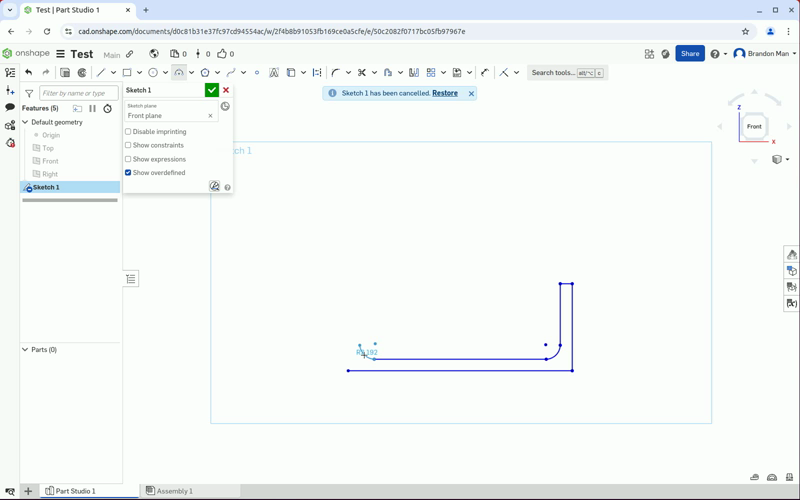
key_up(shift)
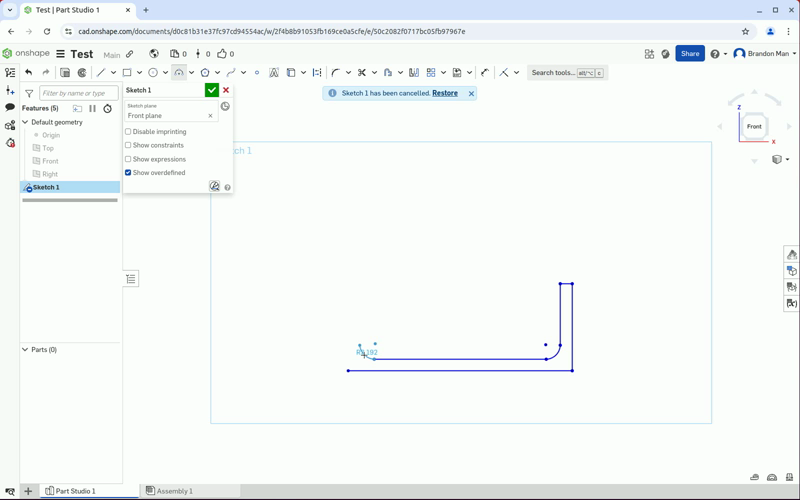
key(esc)
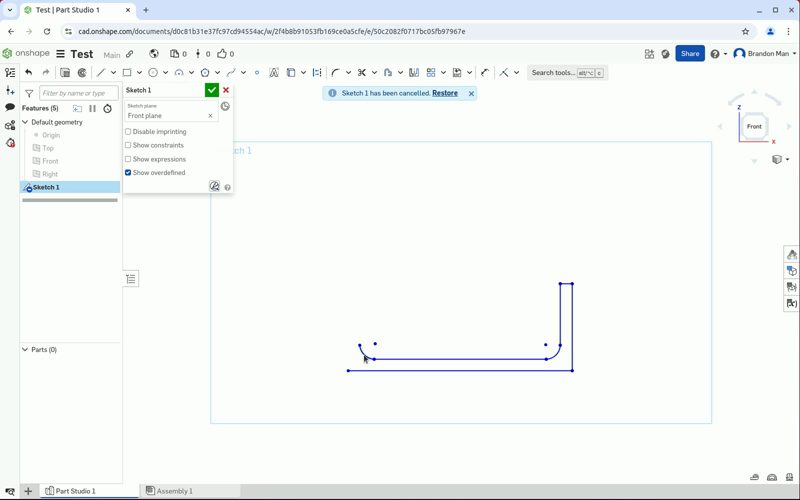
key(l)
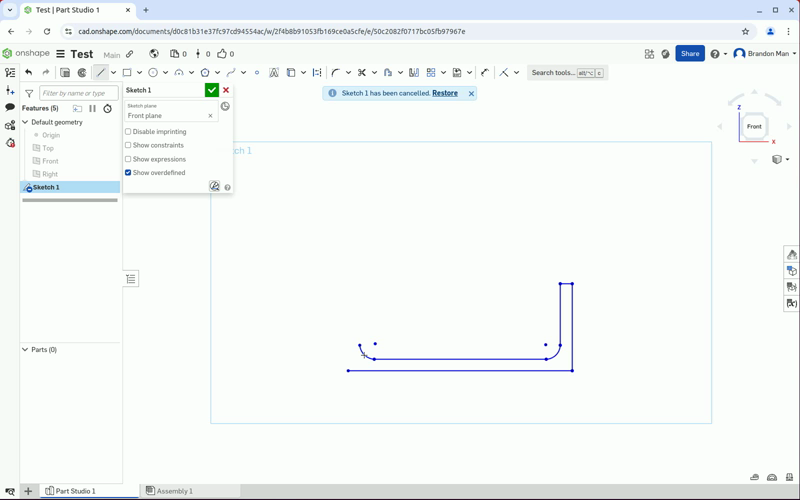
mouse_move(359, 345)
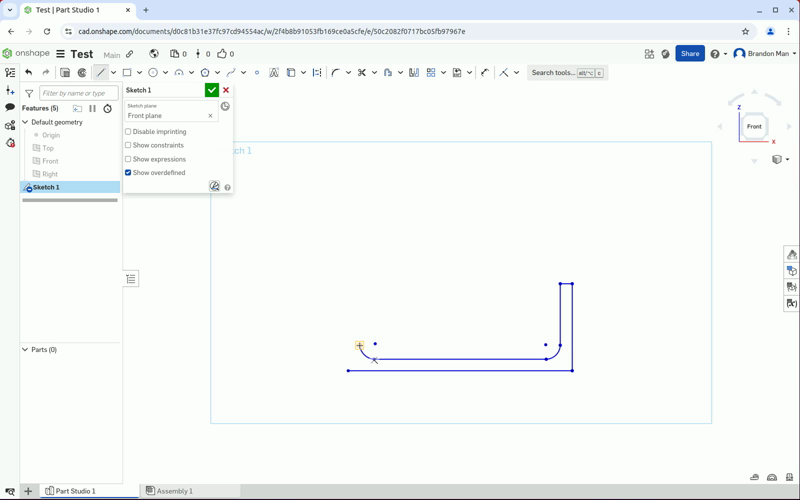
click(359, 345)
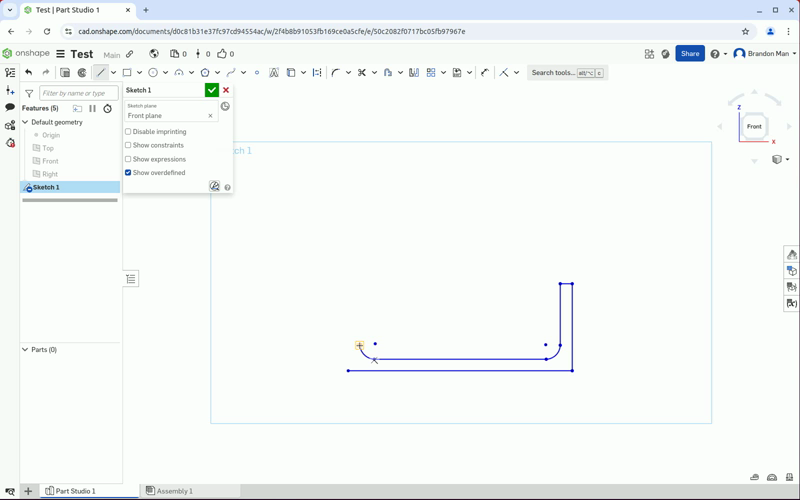
key_down(shift)
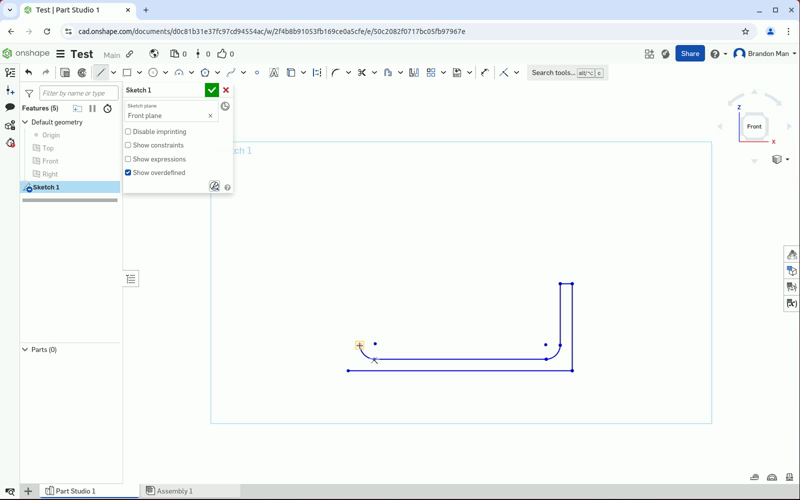
mouse_move(359, 222)
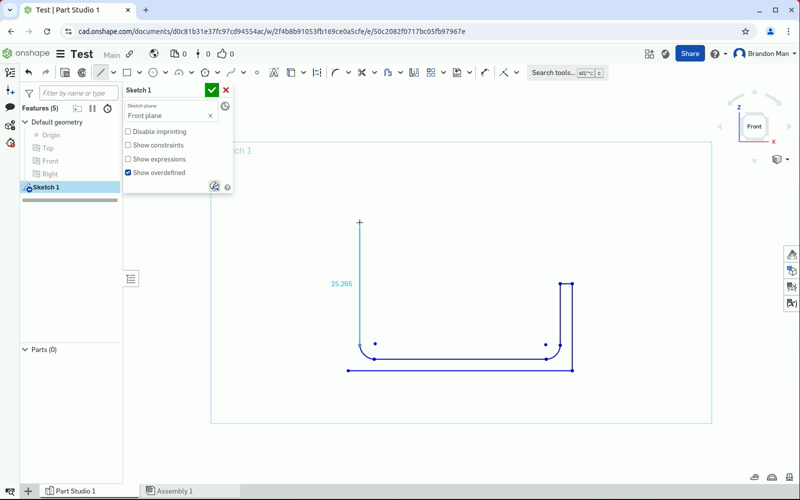
click(359, 222)
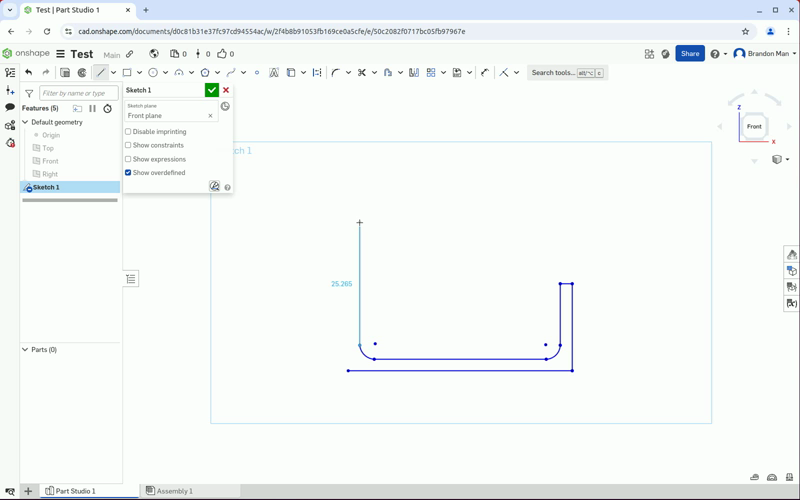
key_up(shift)
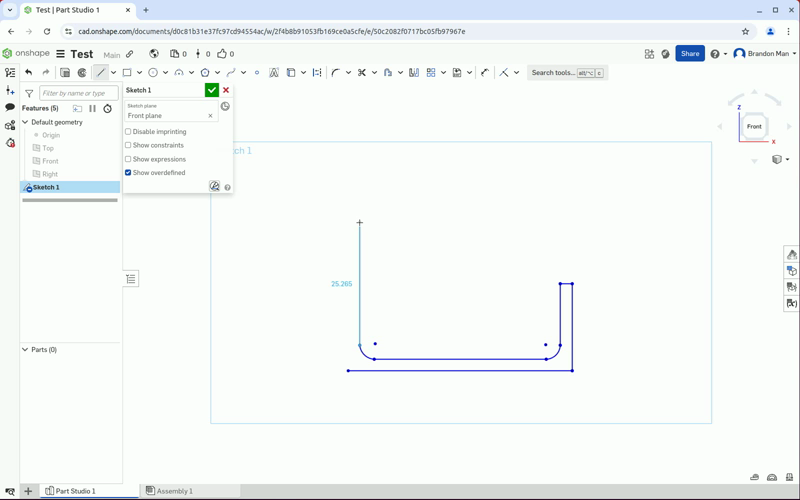
key(esc)
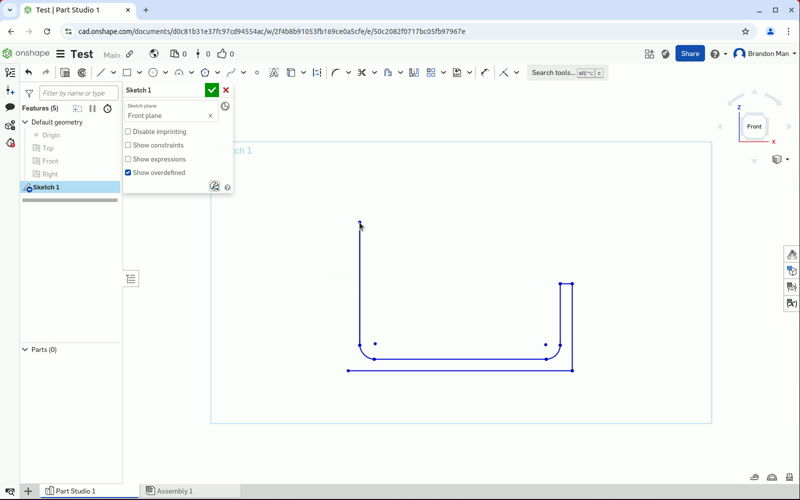
key(a)
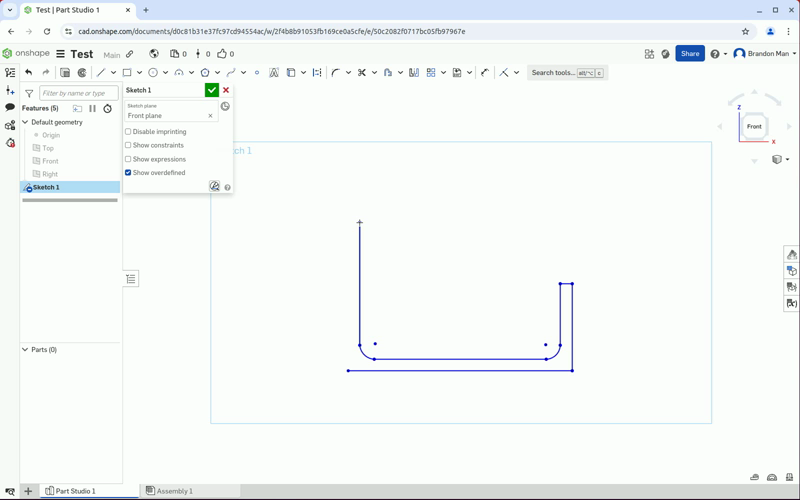
mouse_move(359, 222)
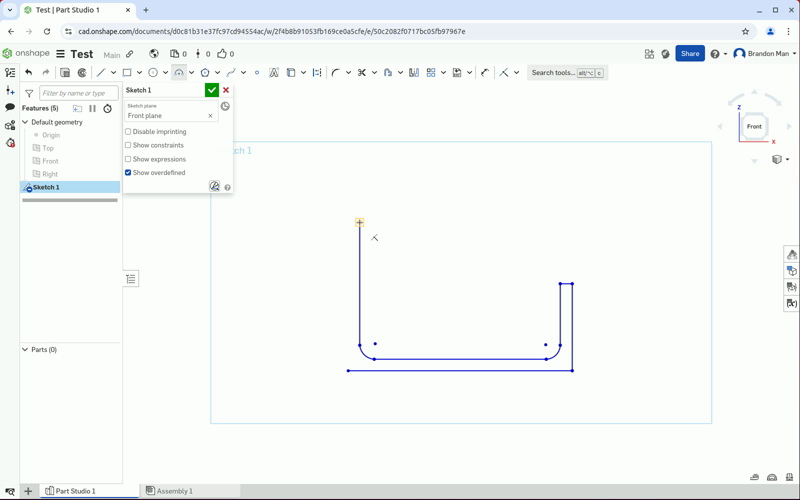
click(359, 222)
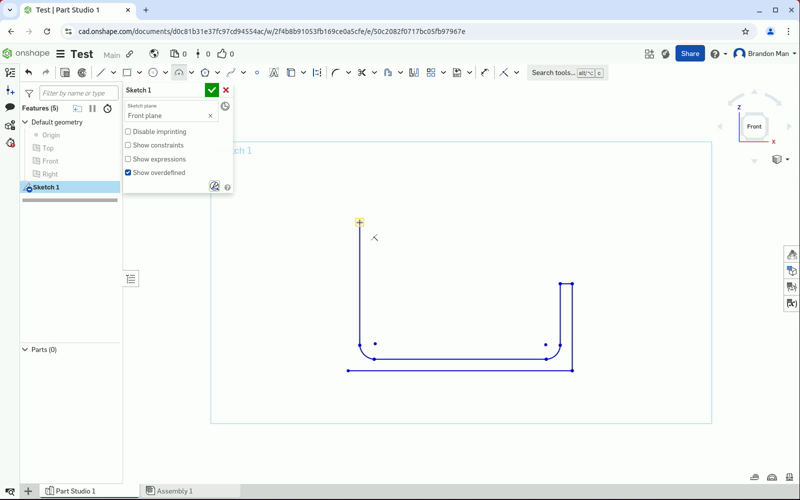
key_down(shift)
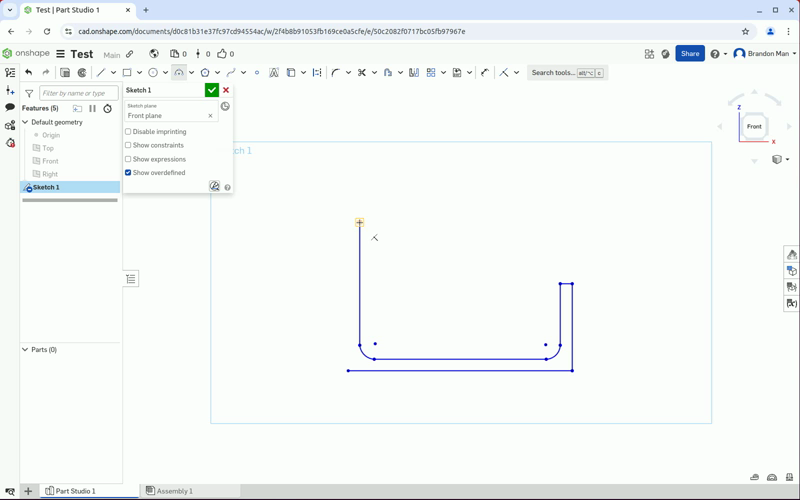
mouse_move(374, 208)
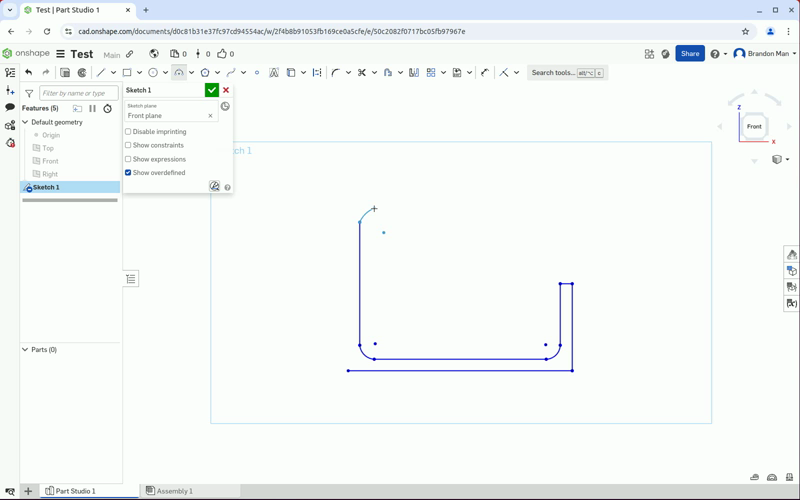
click(374, 208)
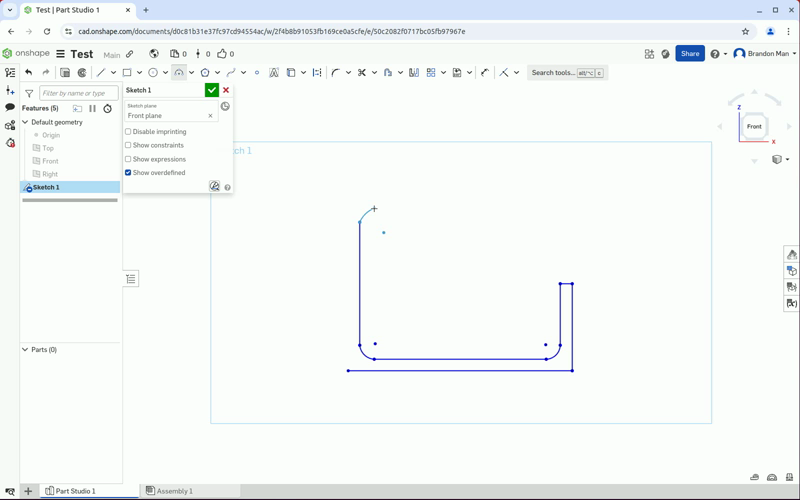
mouse_move(364, 212)
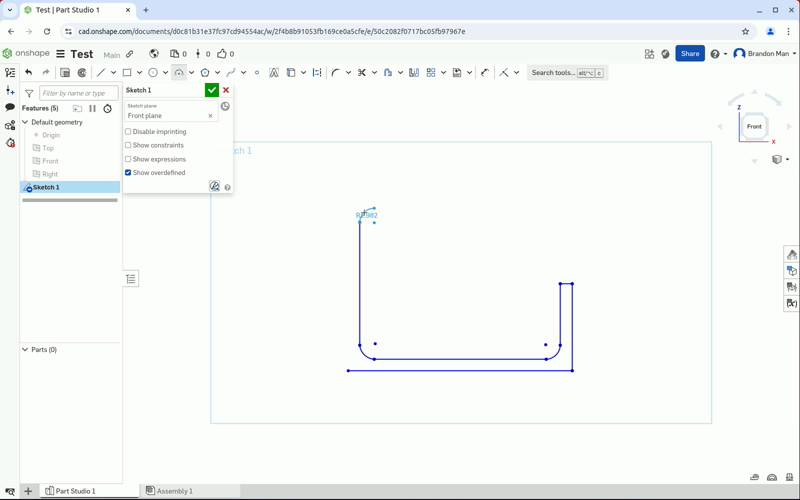
click(364, 212)
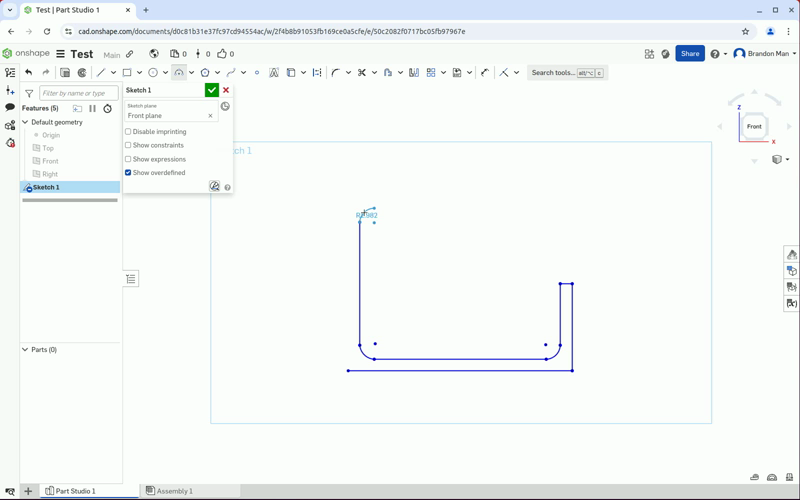
key_up(shift)
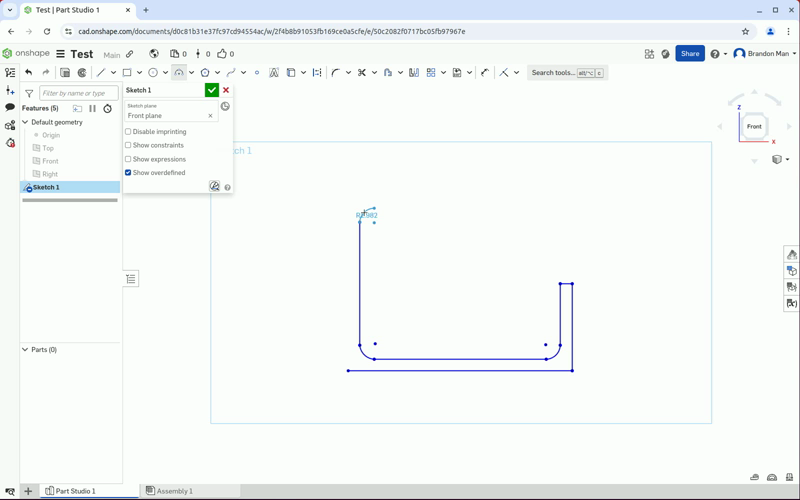
key(esc)
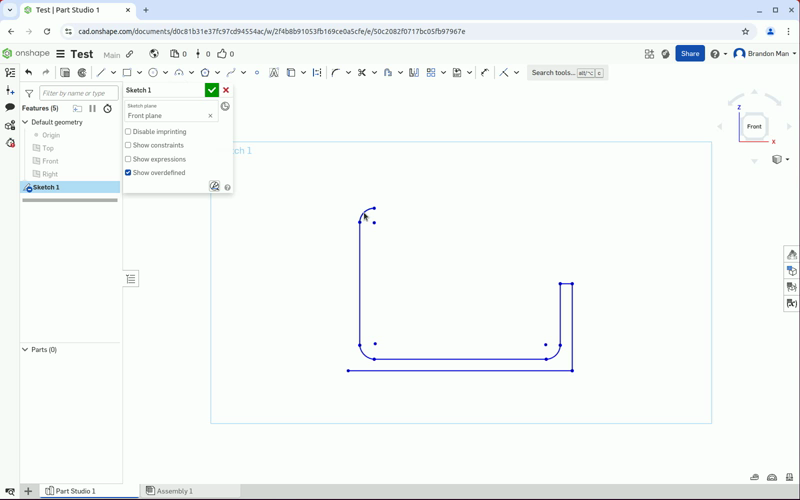
key(l)
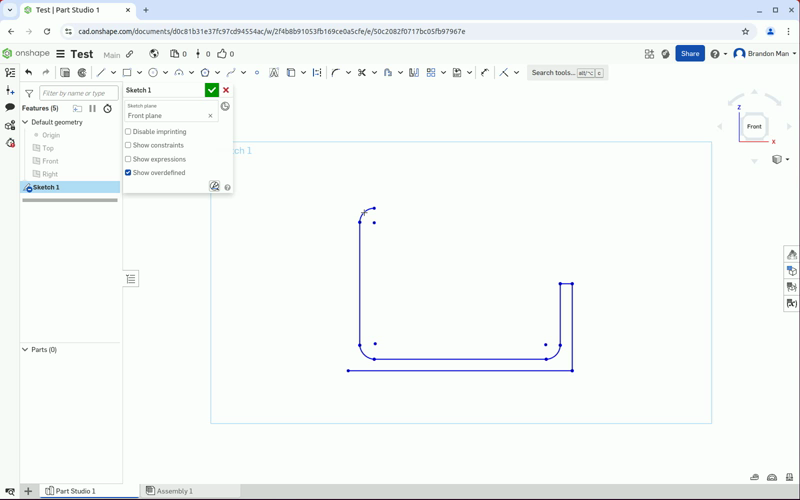
mouse_move(374, 208)
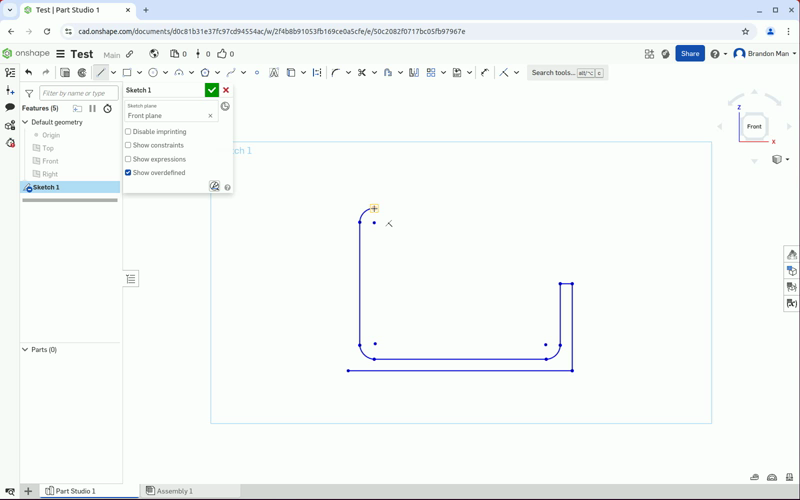
click(374, 208)
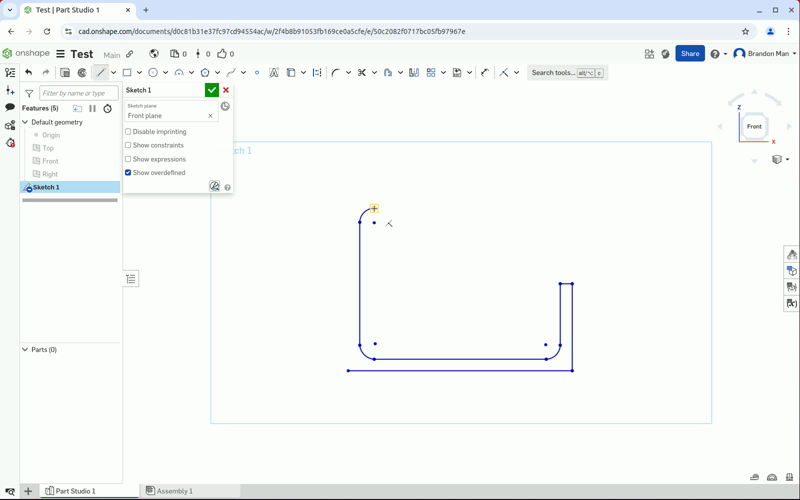
key_down(shift)
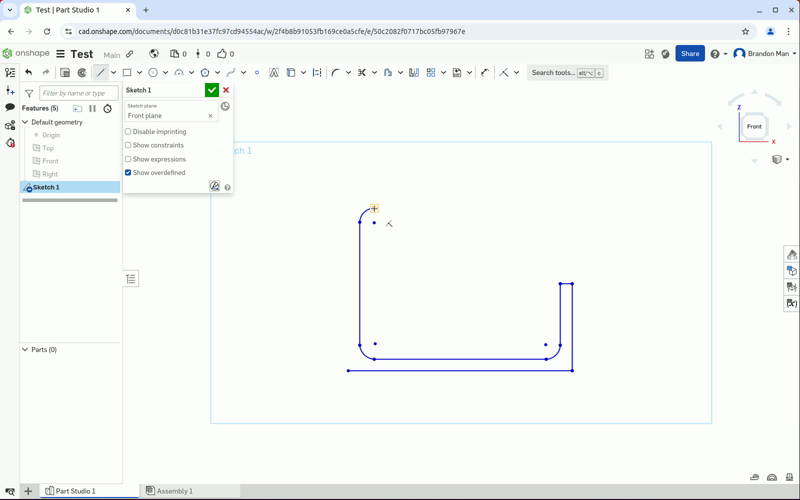
mouse_move(461, 208)
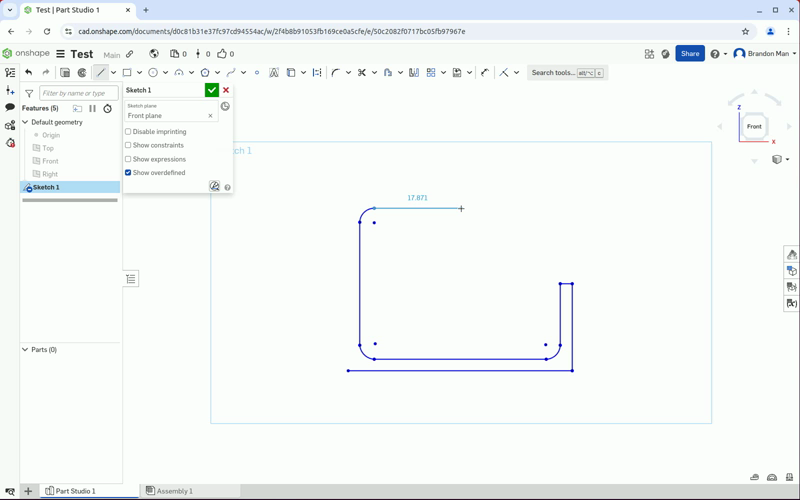
click(461, 208)
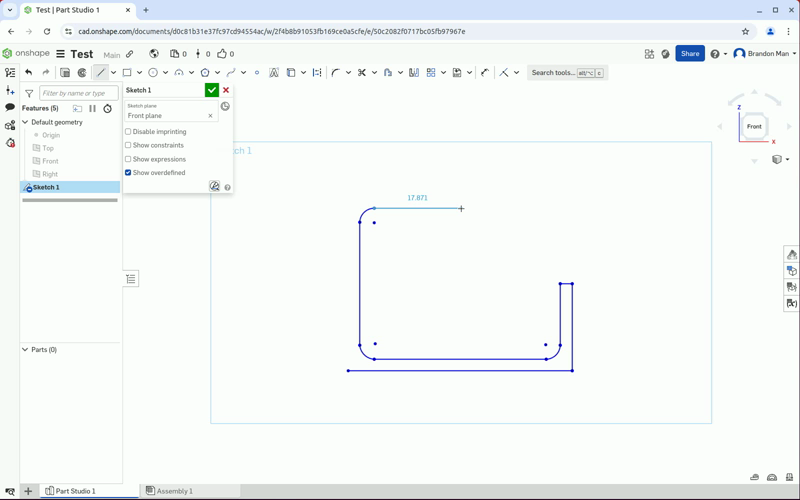
key_up(shift)
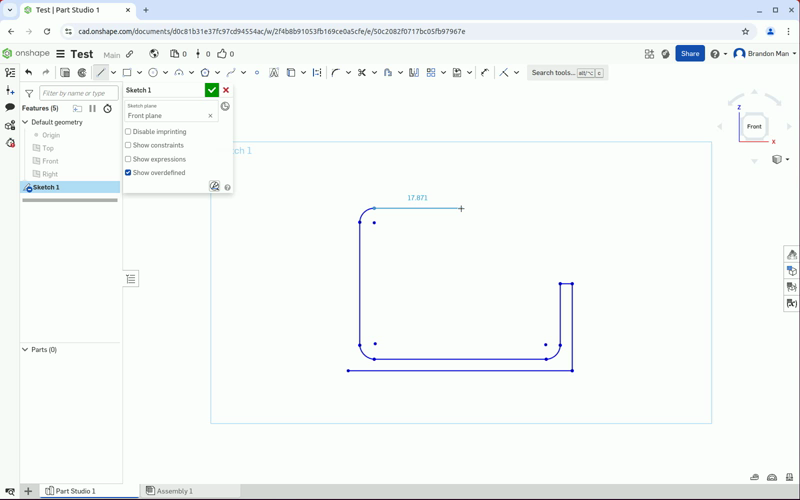
key_down(shift)
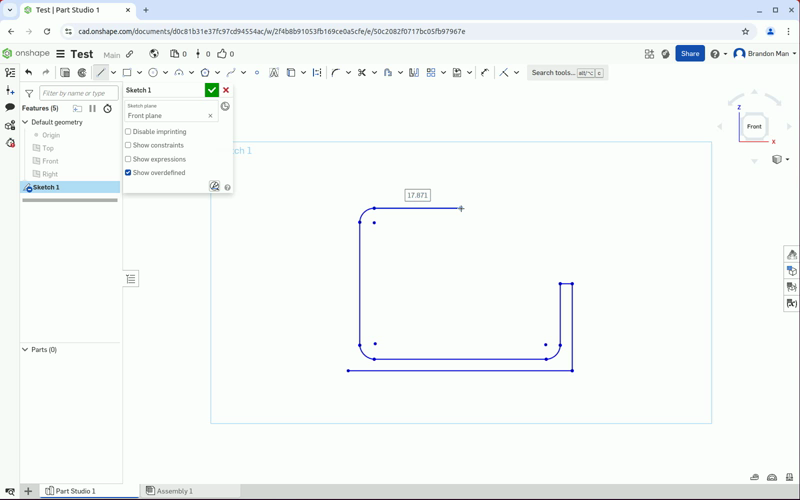
mouse_move(491, 208)
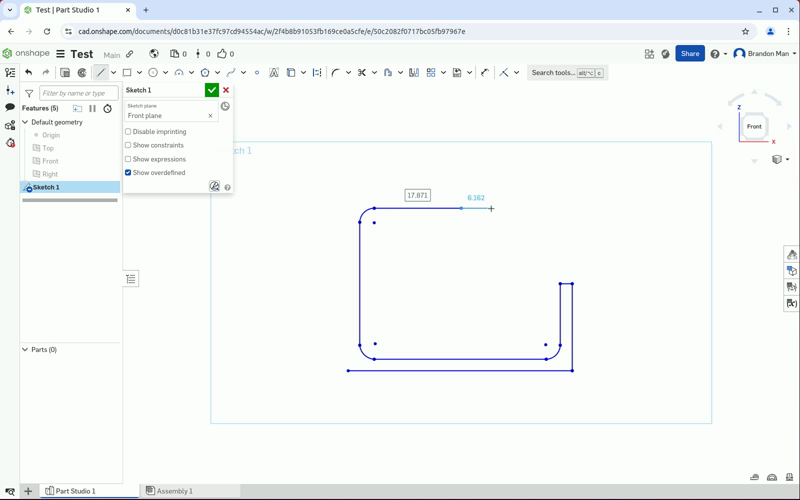
mouse_move(461, 196)
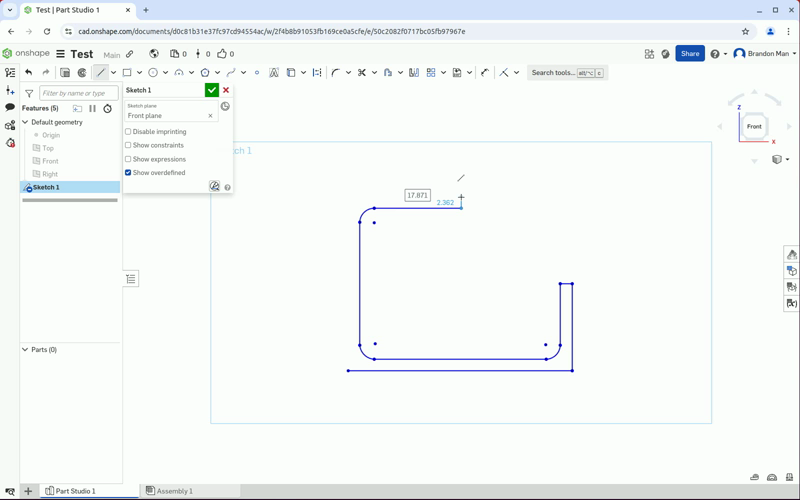
click(461, 196)
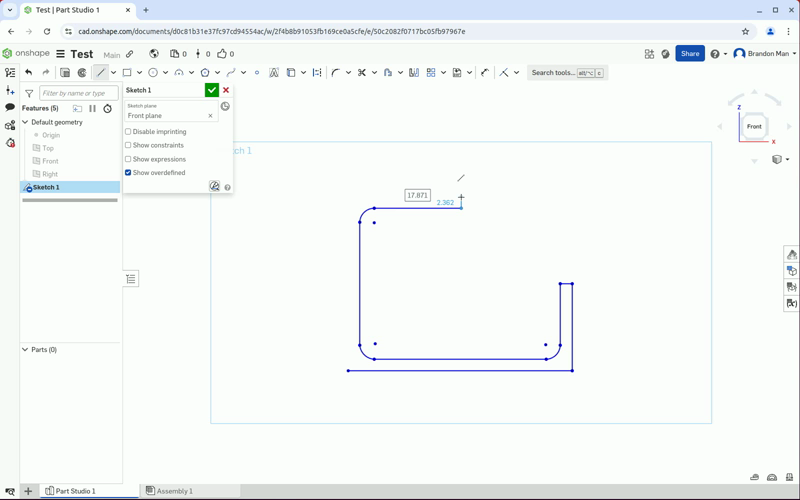
key_up(shift)
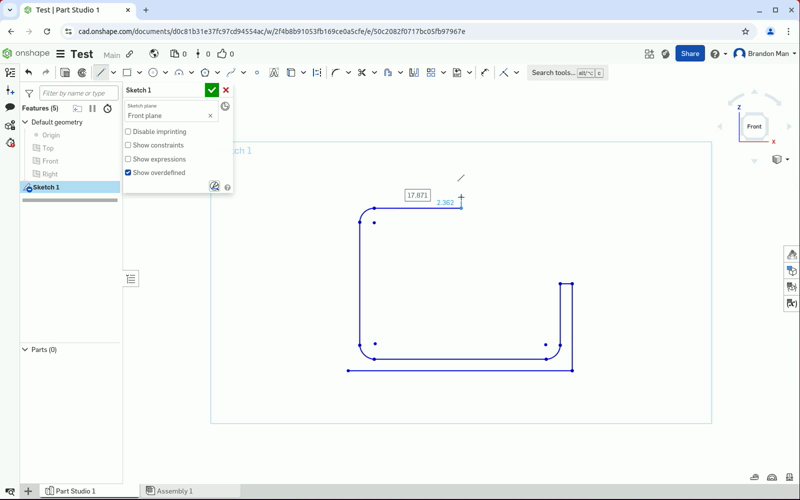
key_down(shift)
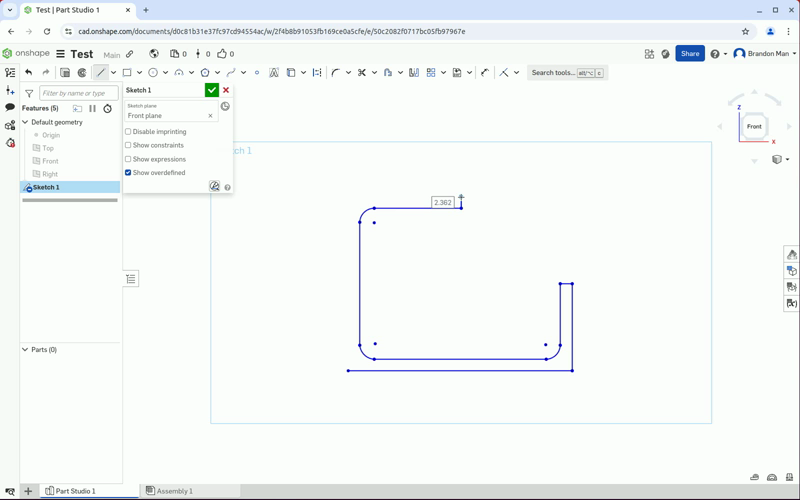
mouse_move(348, 196)
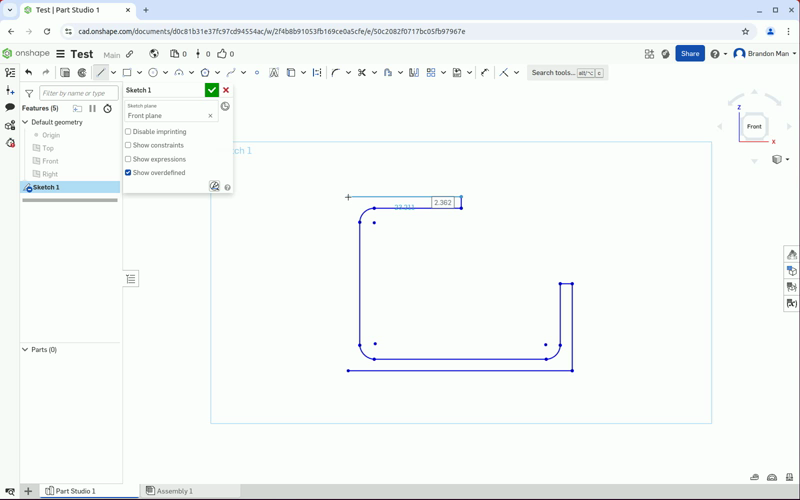
click(348, 196)
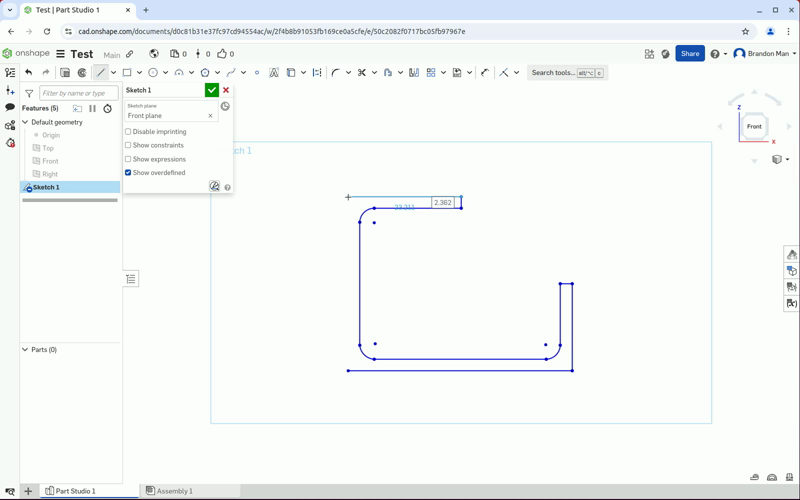
key_up(shift)
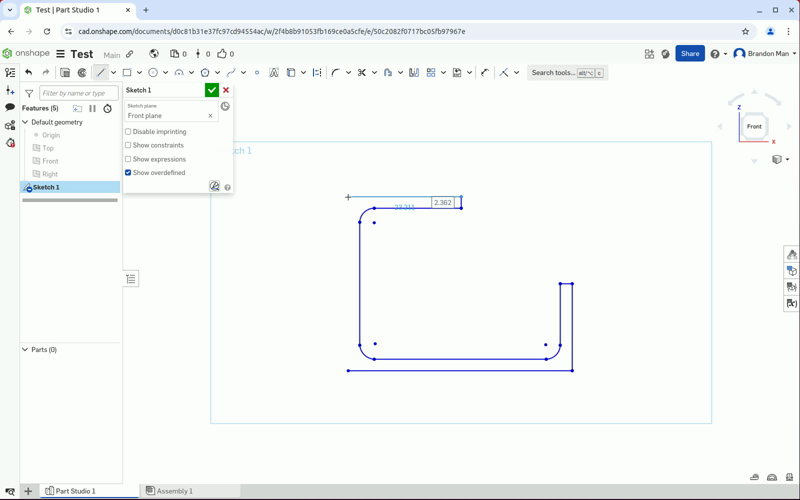
key_down(shift)
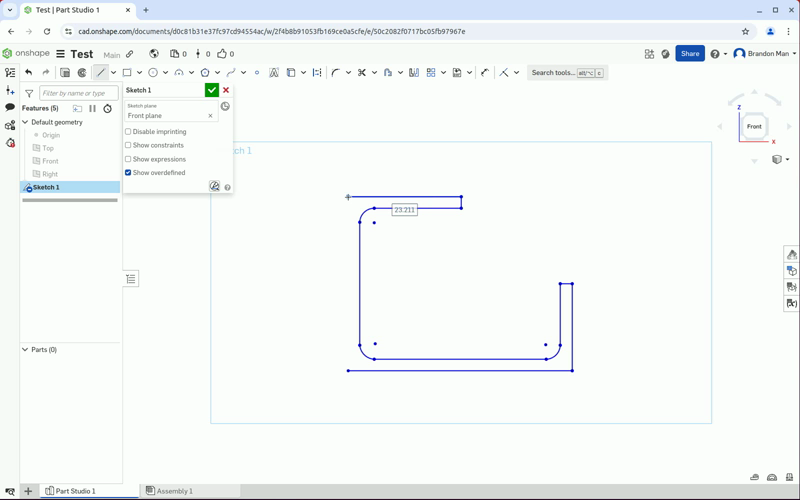
mouse_move(348, 370)
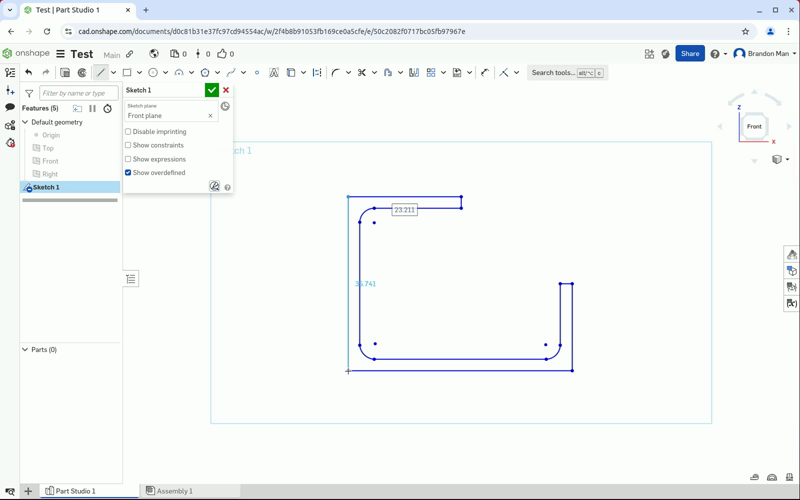
key_up(shift)
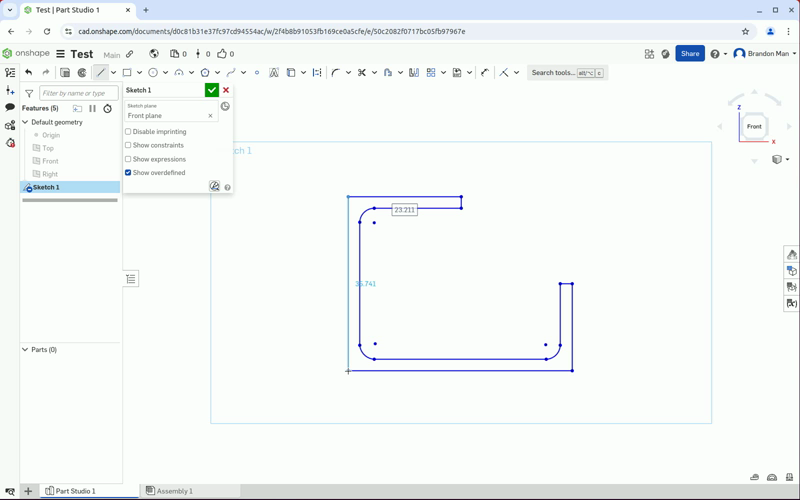
click(348, 370)
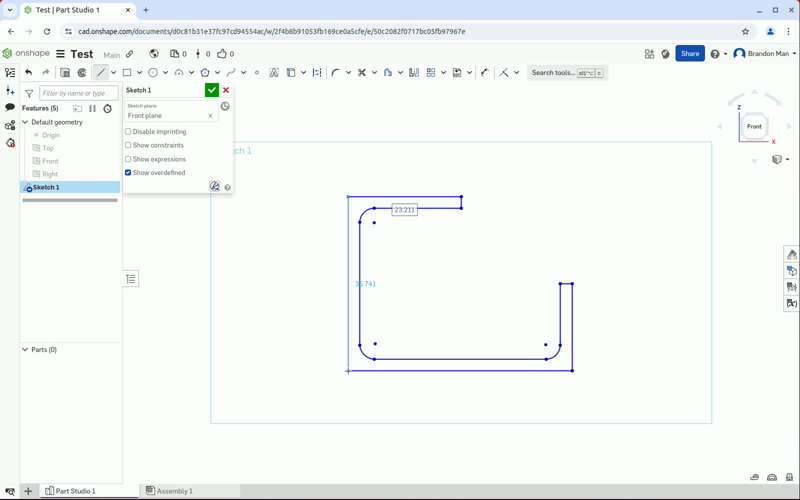
key(esc)
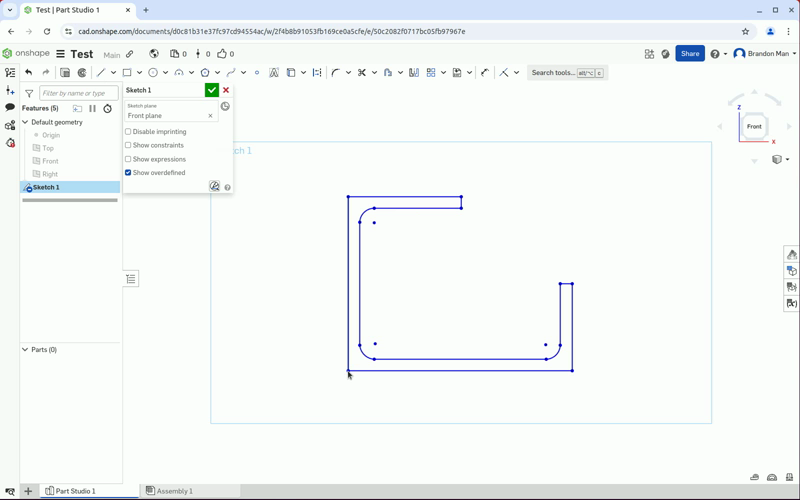
mouse_move(556, 365)
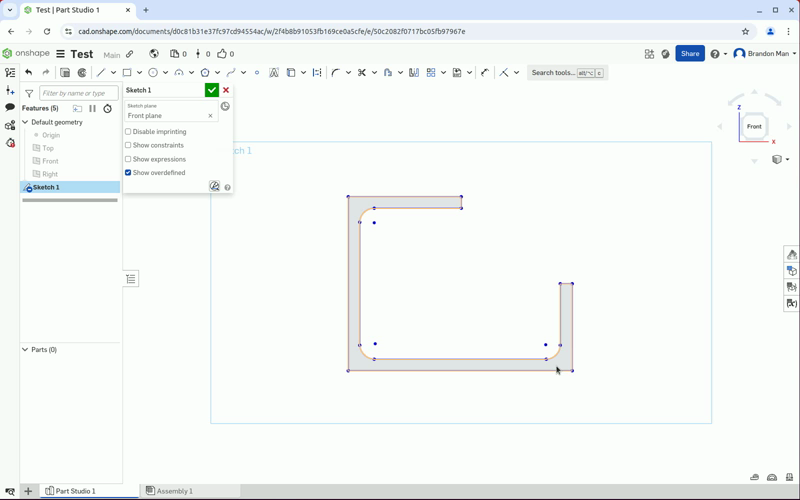
click(556, 365)
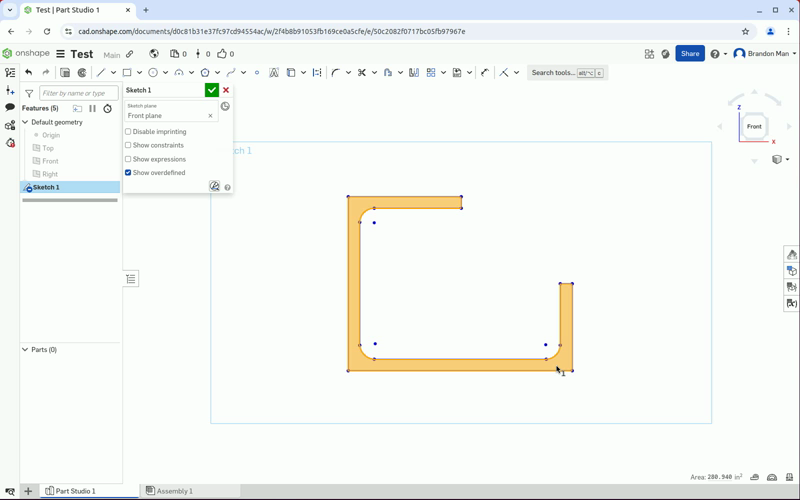
mouse_move(73, 352)
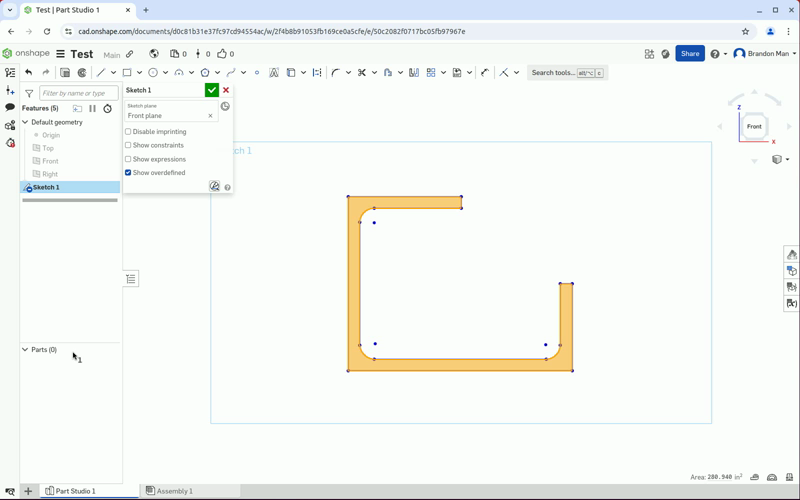
key(shift+y)
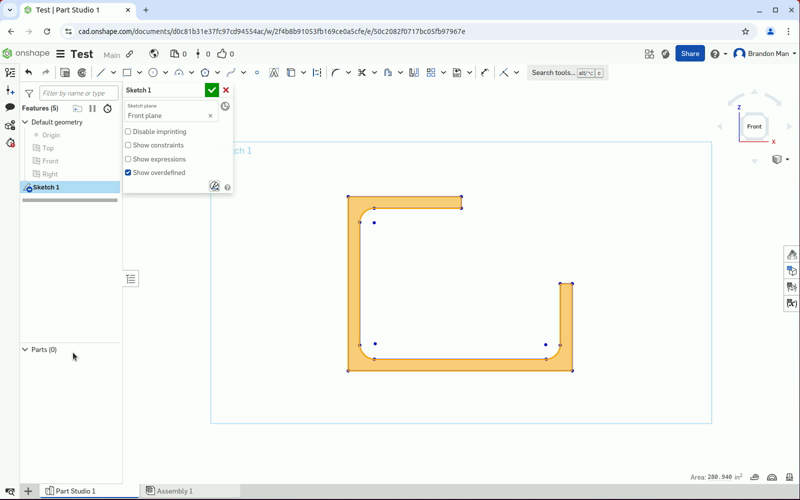
key(shift+e)
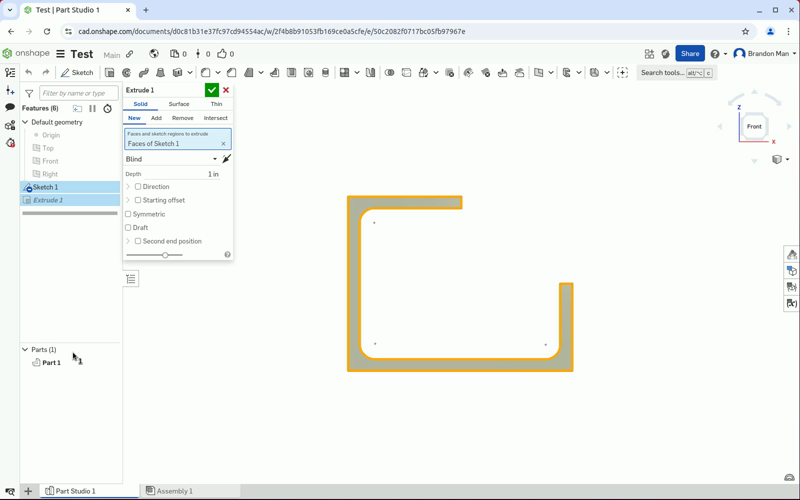
mouse_move(143, 106)
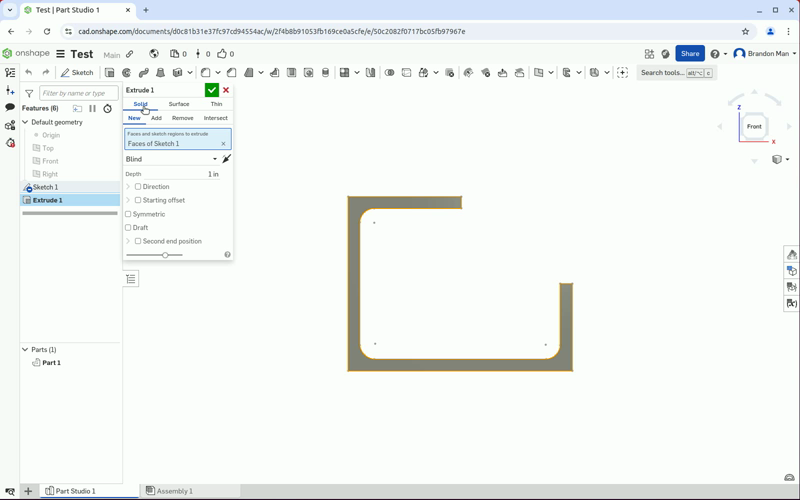
click(143, 106)
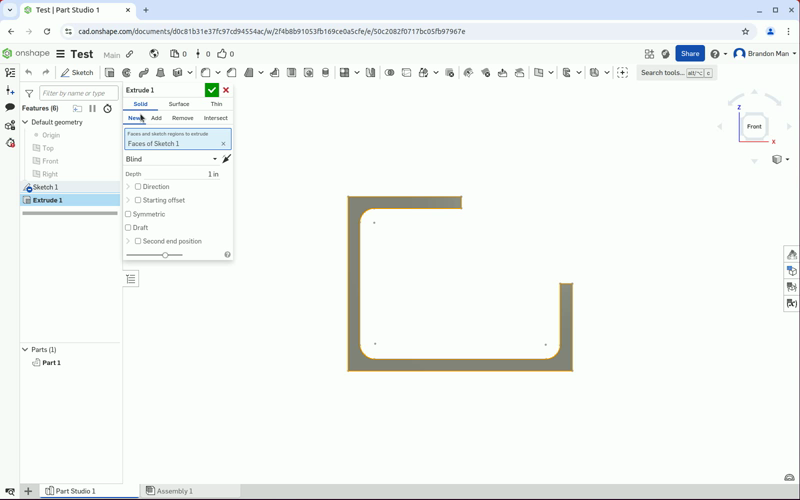
mouse_move(137, 120)
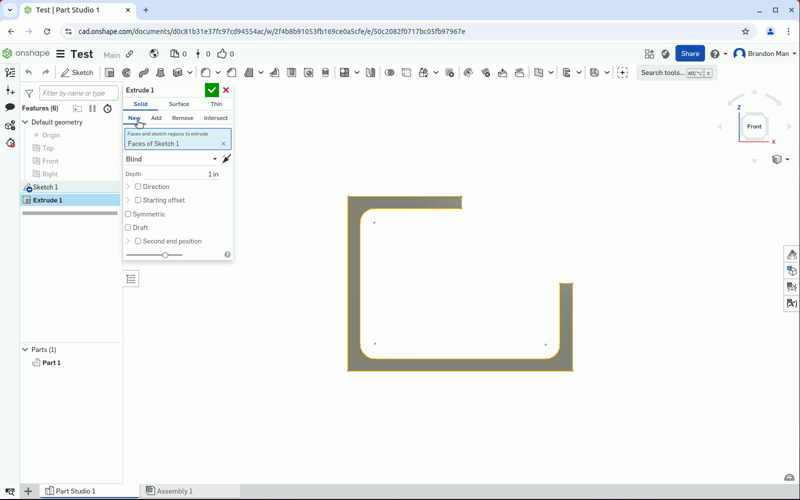
click(137, 120)
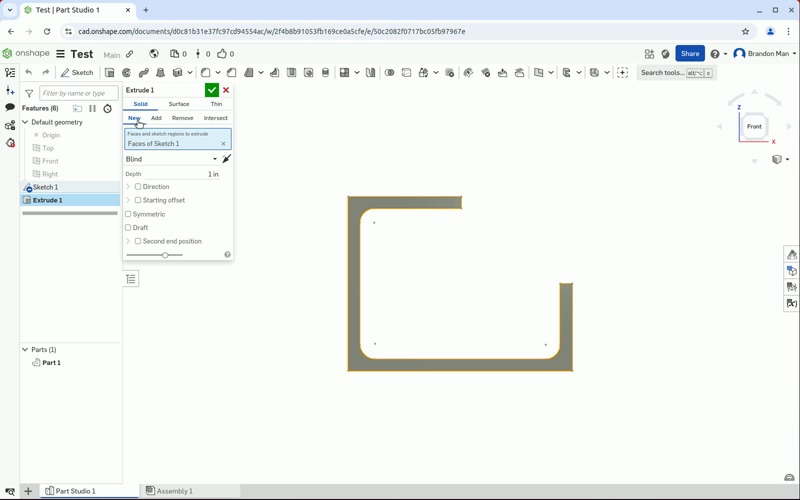
key(tab, 4)
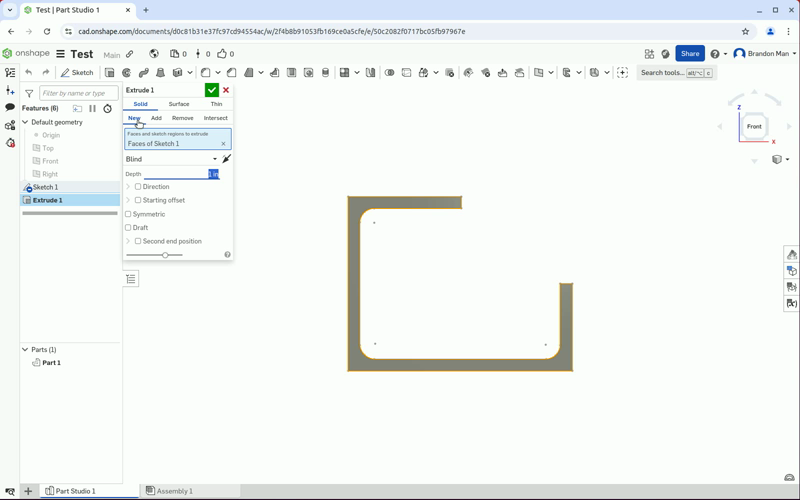
text(1.444)
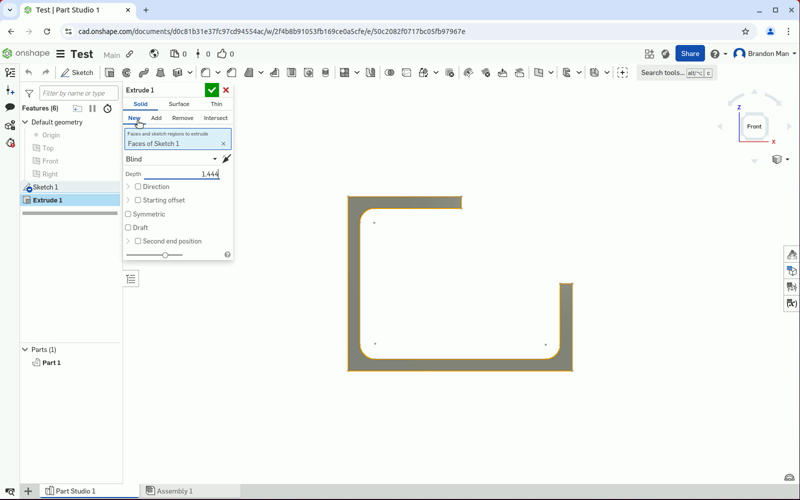
key(enter)
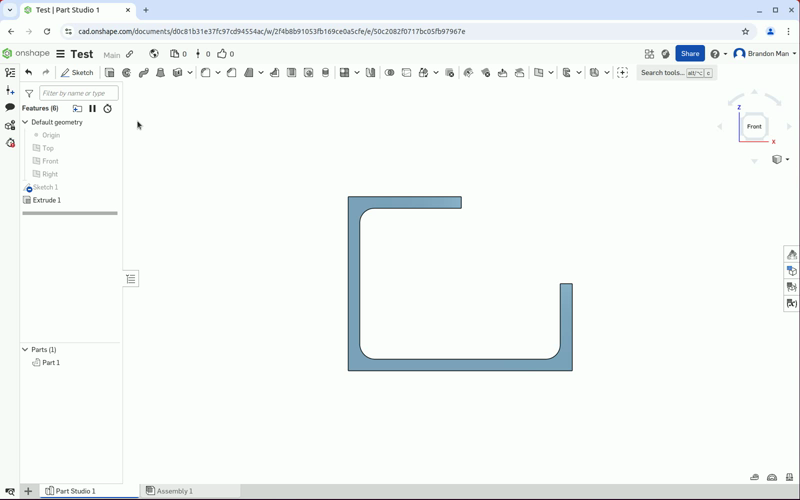
key(shift+h)
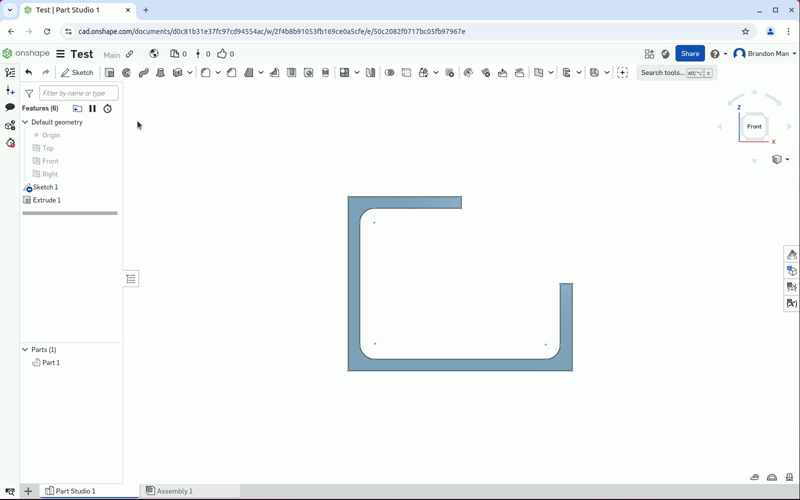
key(shift+h)
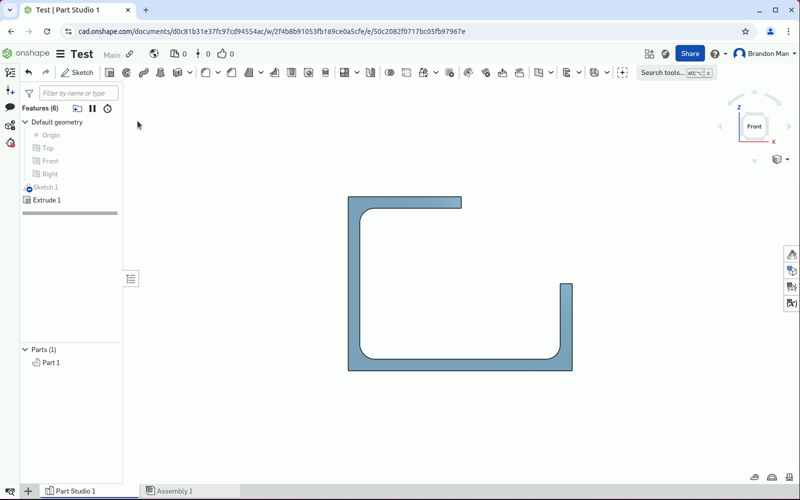
mouse_move(73, 189)
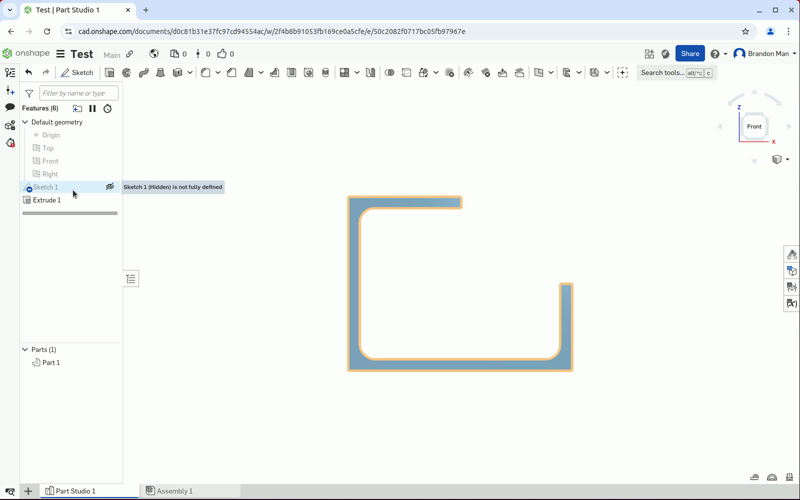
click(73, 189)
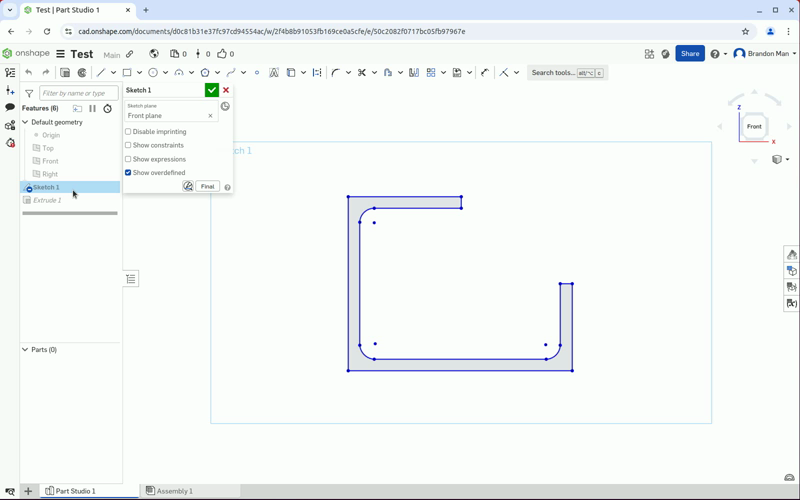
mouse_move(229, 92)
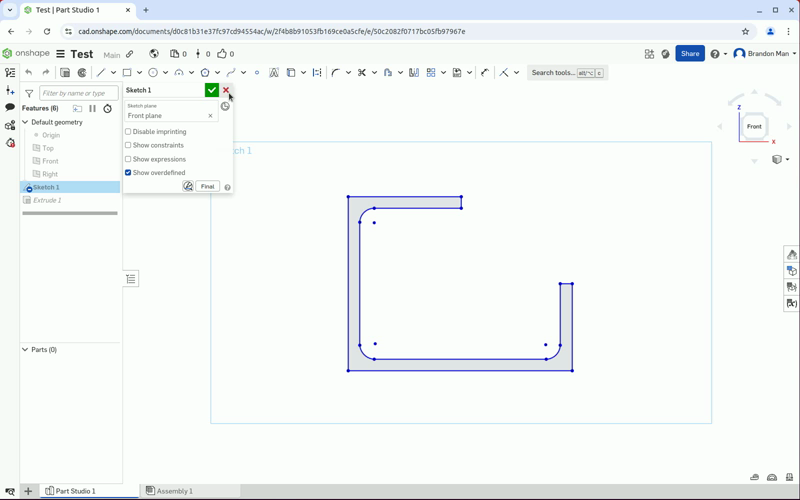
click(229, 92)
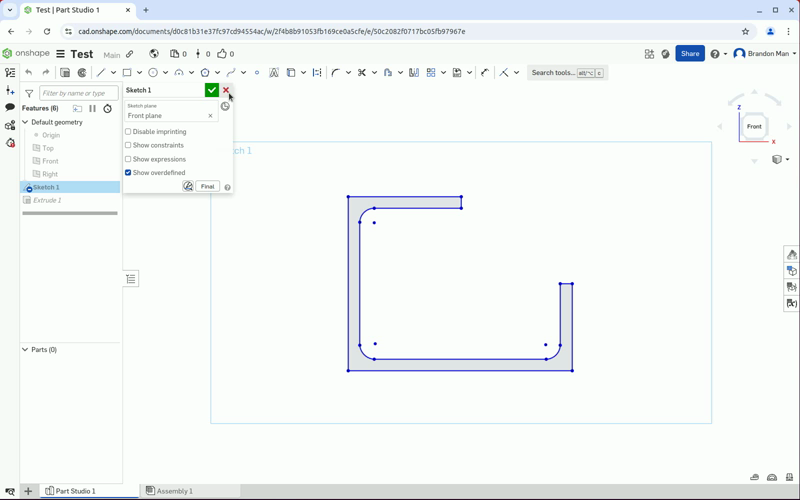
key(shift+s)
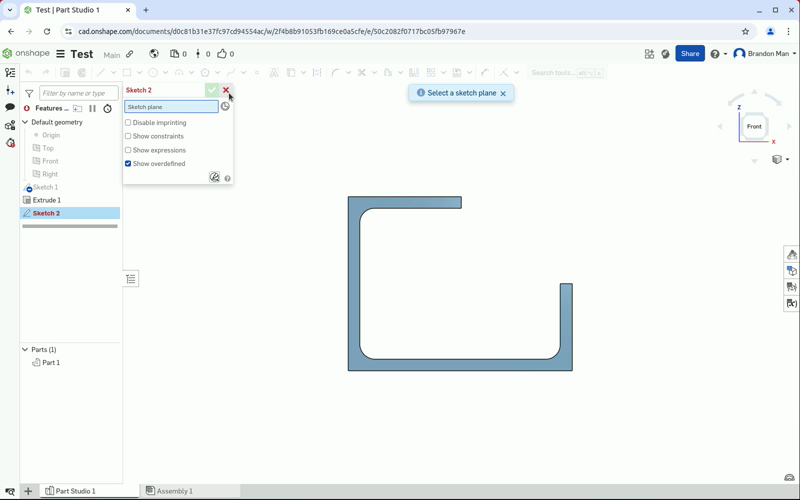
mouse_move(73, 163)
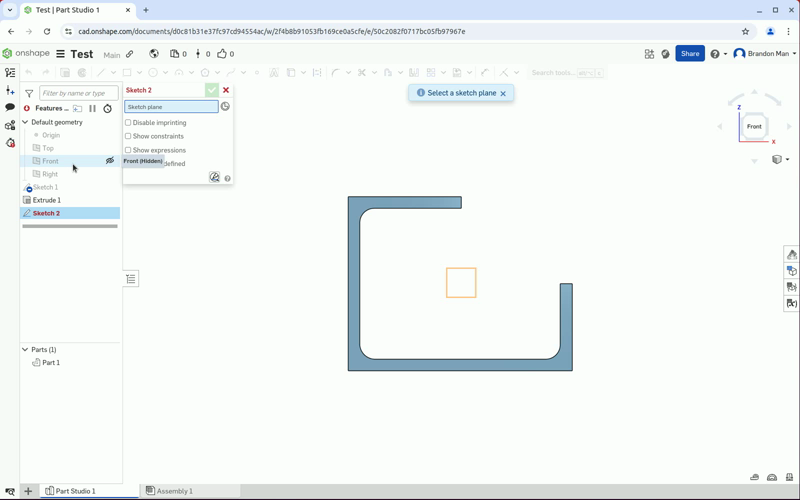
click(73, 163)
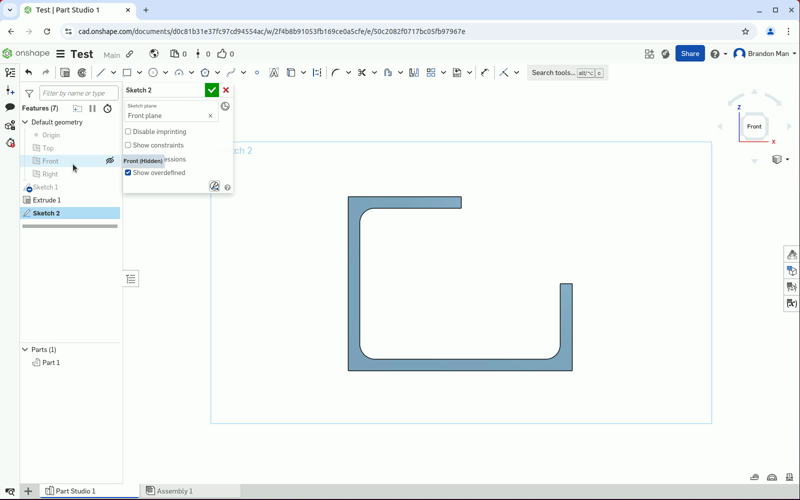
mouse_move(73, 352)
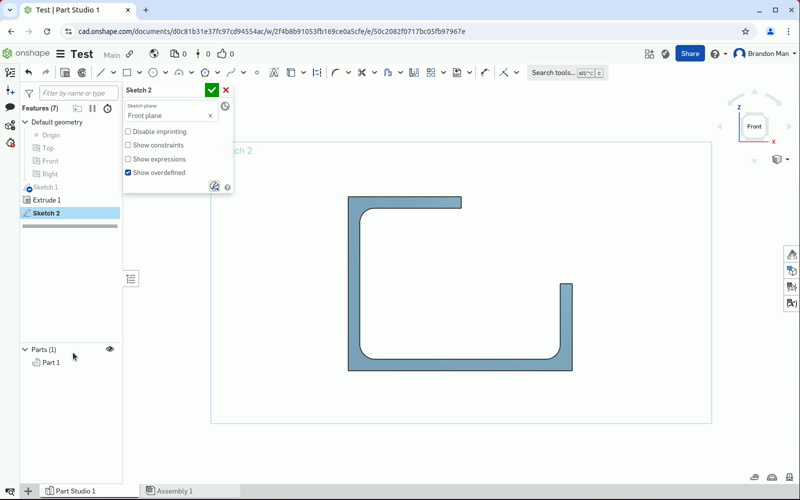
key(y)
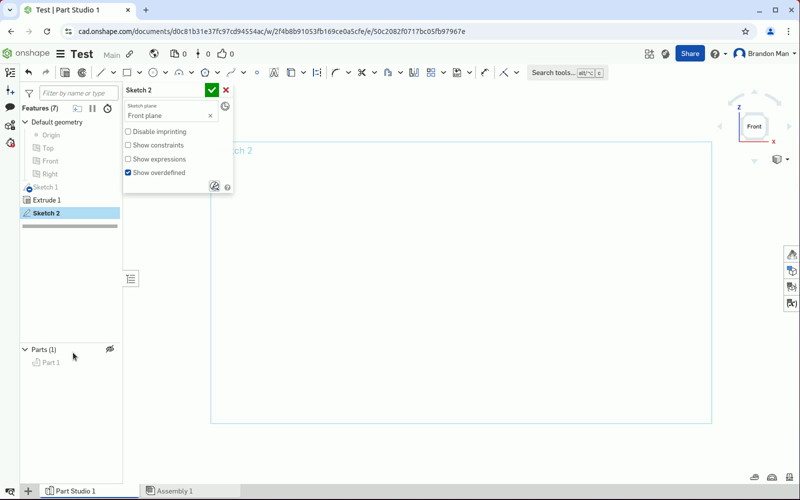
key(l)
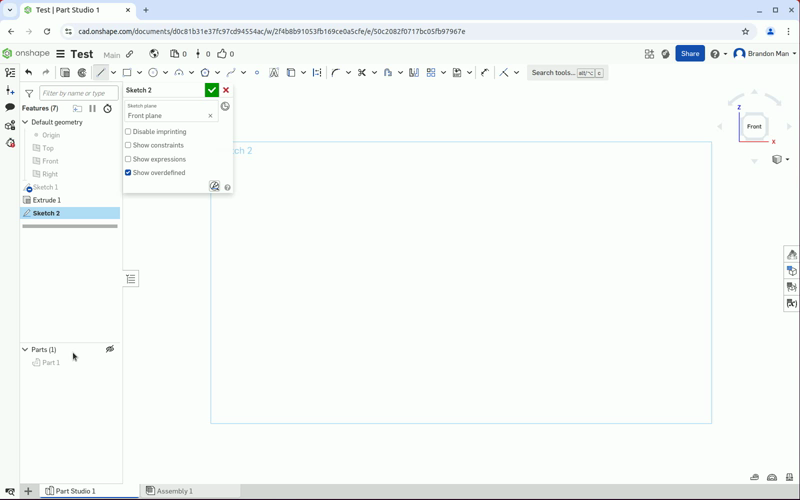
key_down(shift)
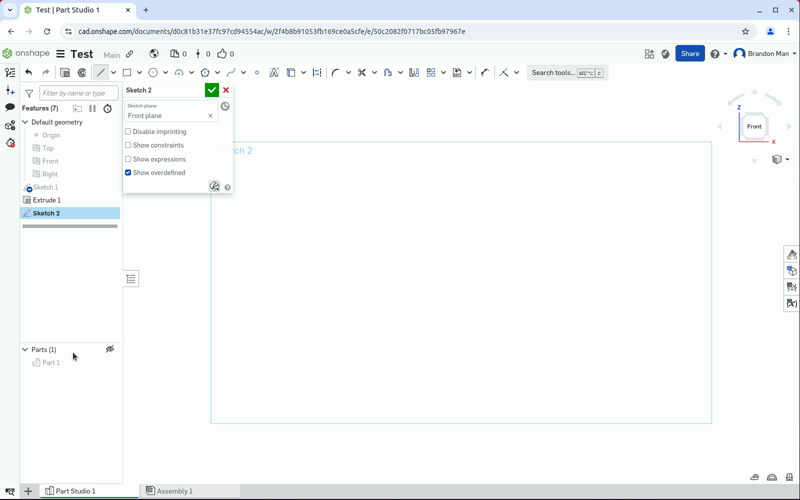
mouse_move(460, 207)
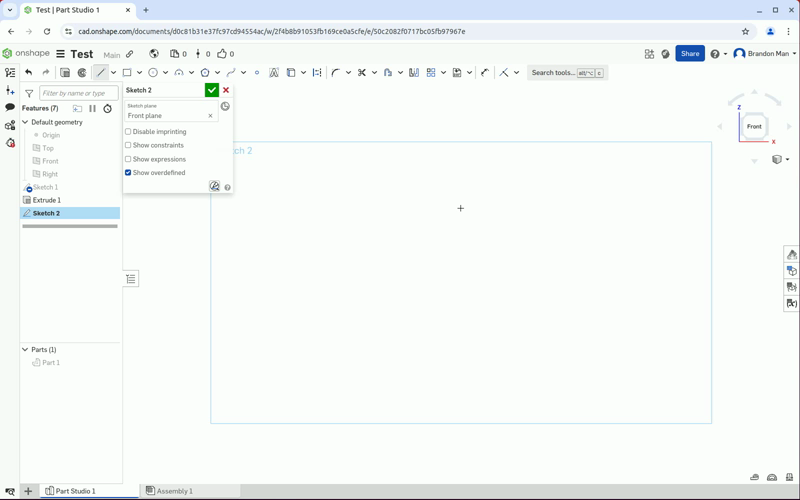
click(460, 207)
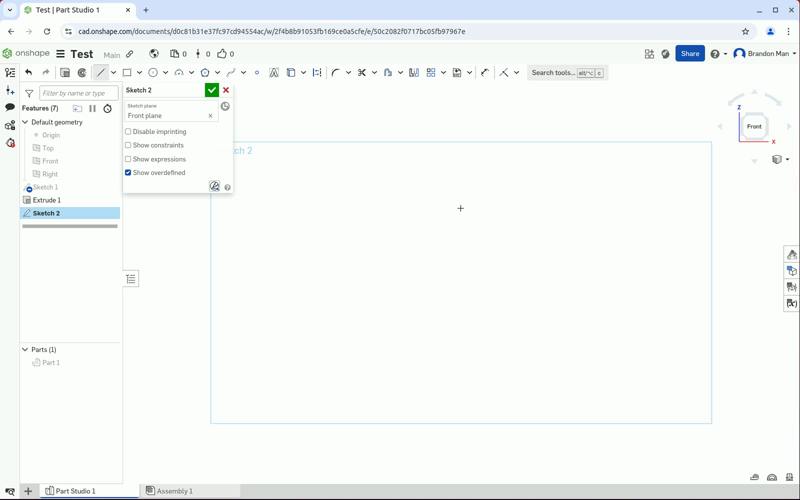
key_up(shift)
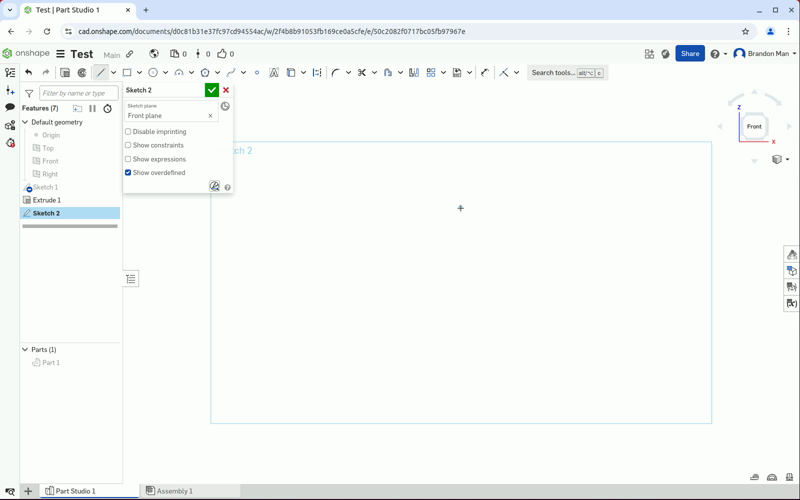
key_down(shift)
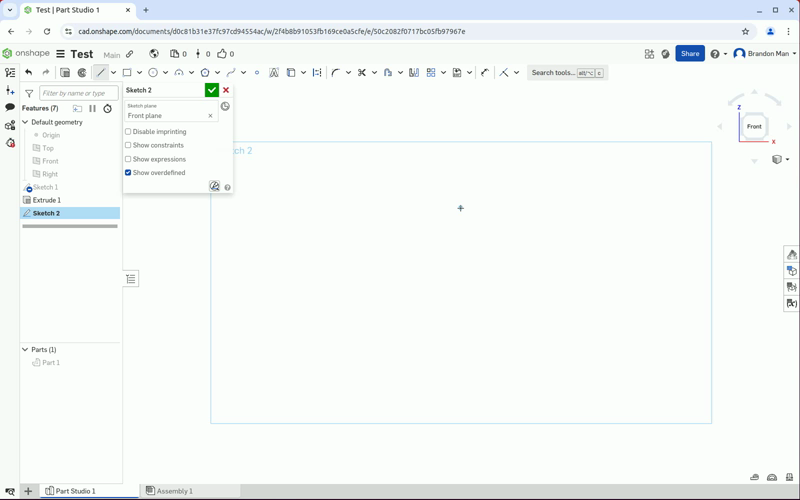
mouse_move(548, 207)
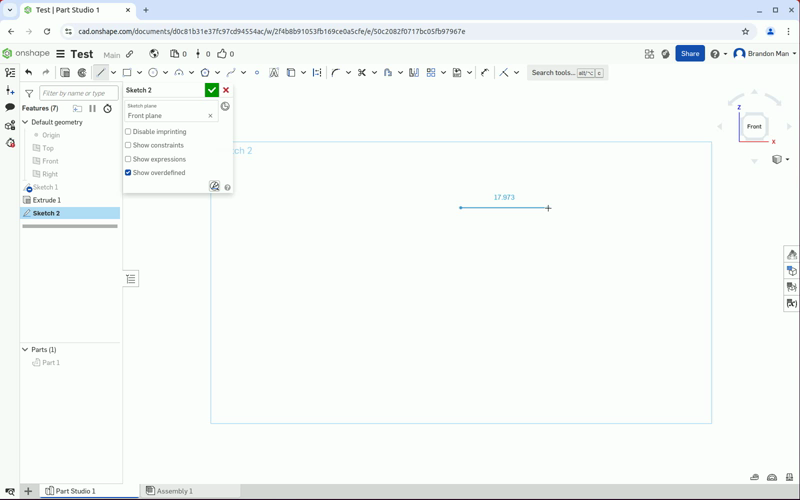
click(548, 207)
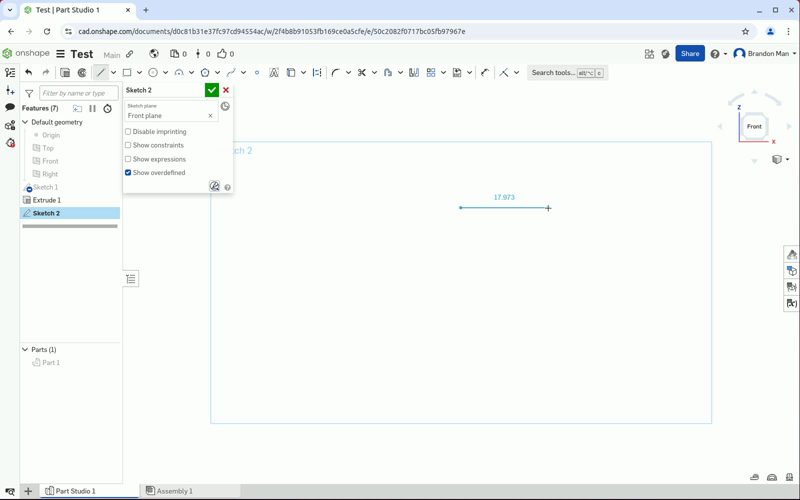
key_up(shift)
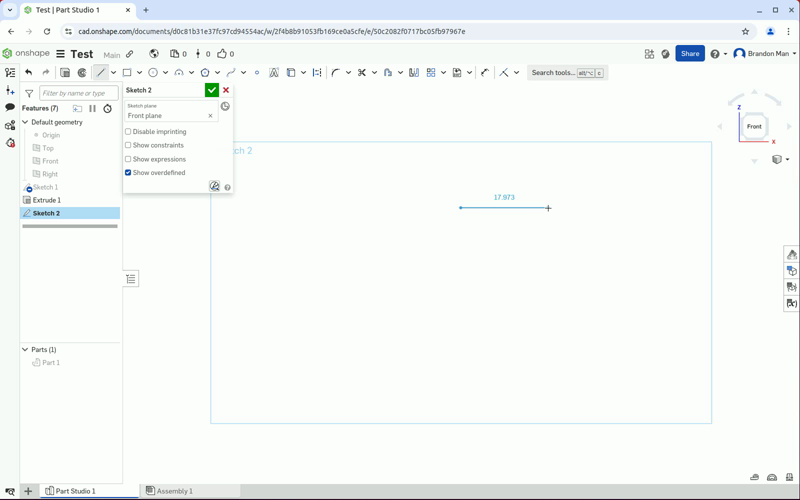
key(esc)
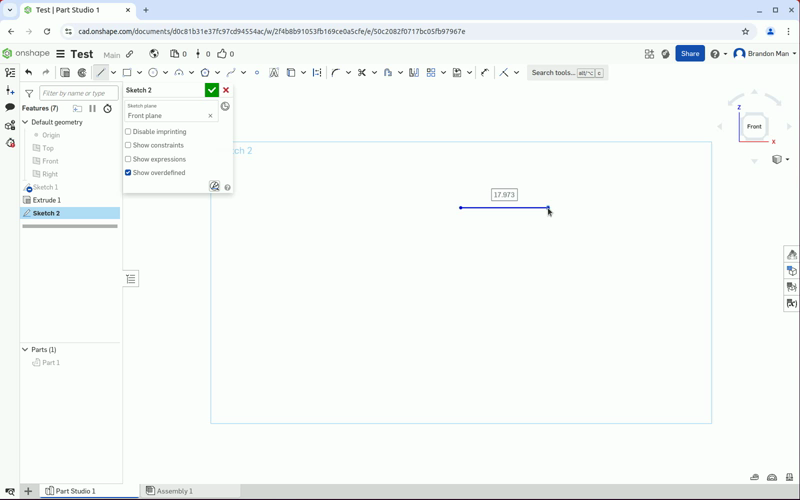
key(a)
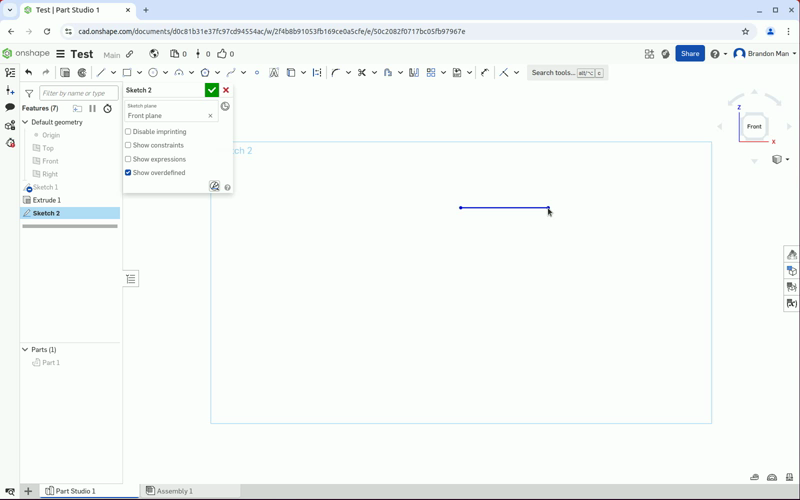
mouse_move(548, 207)
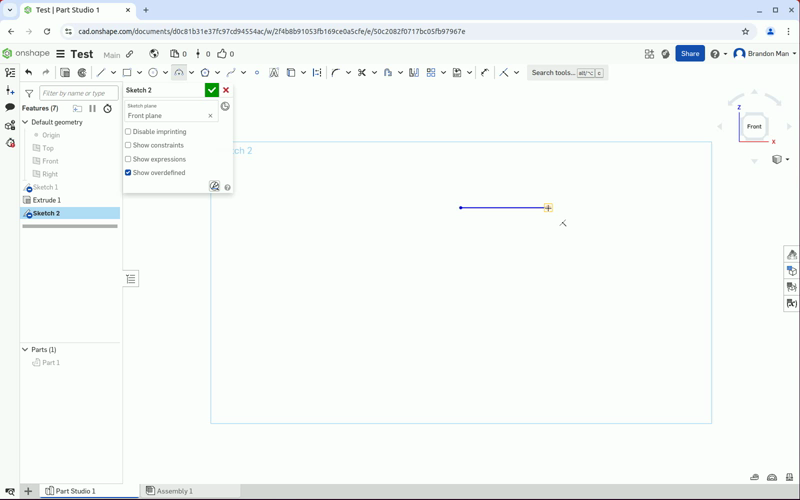
click(548, 207)
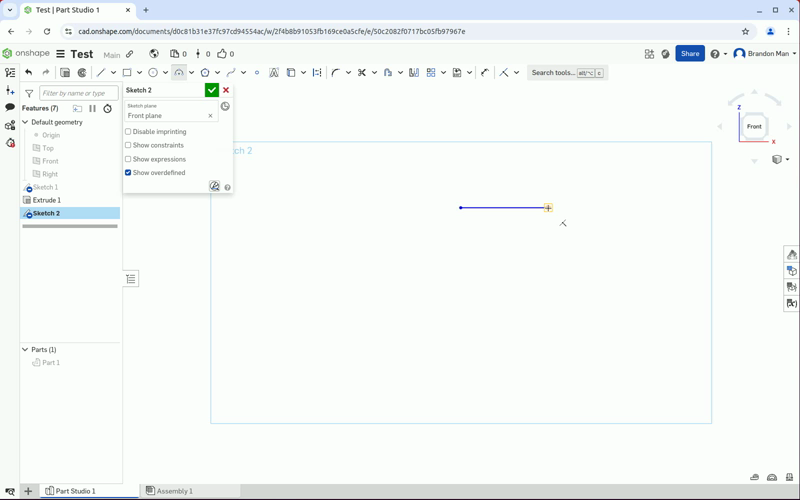
key_down(shift)
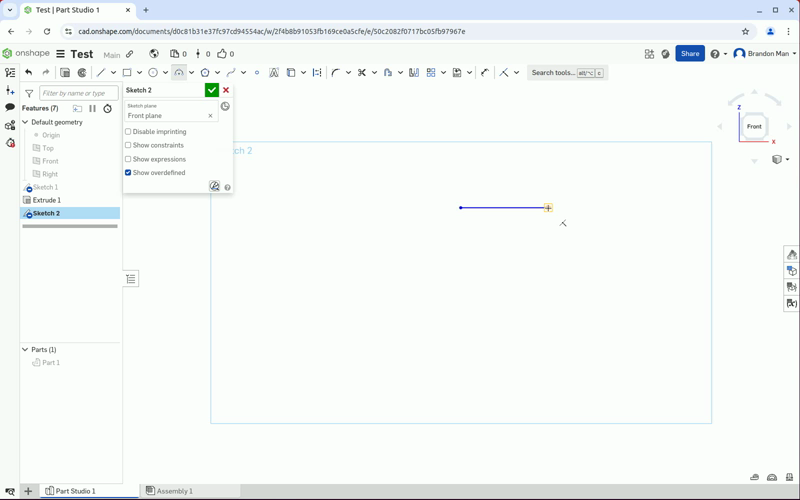
mouse_move(560, 220)
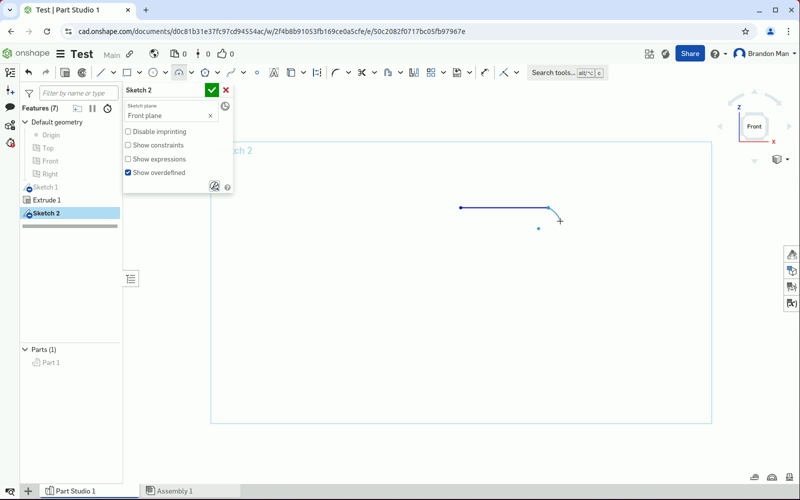
click(560, 220)
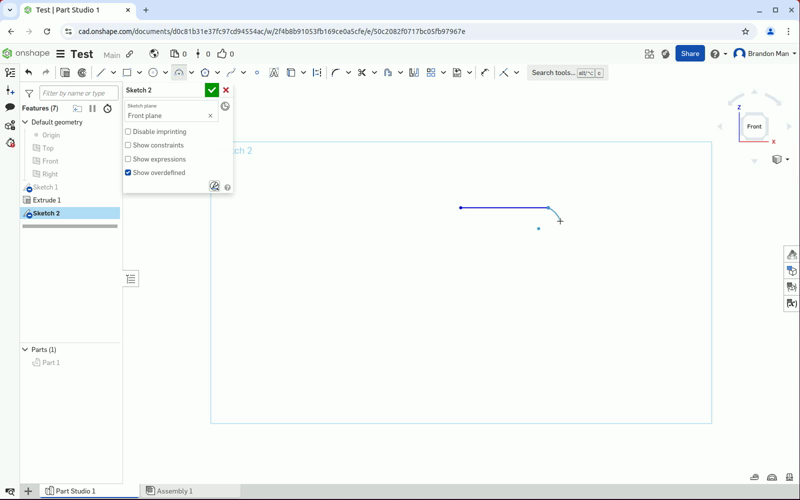
mouse_move(557, 212)
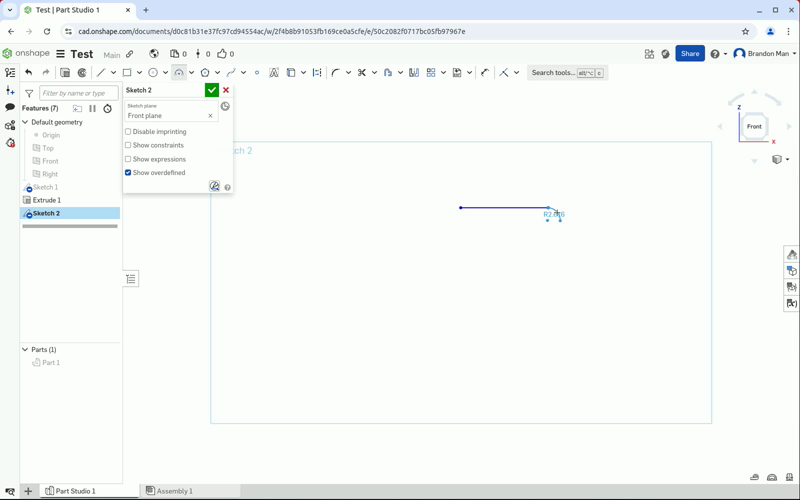
click(557, 212)
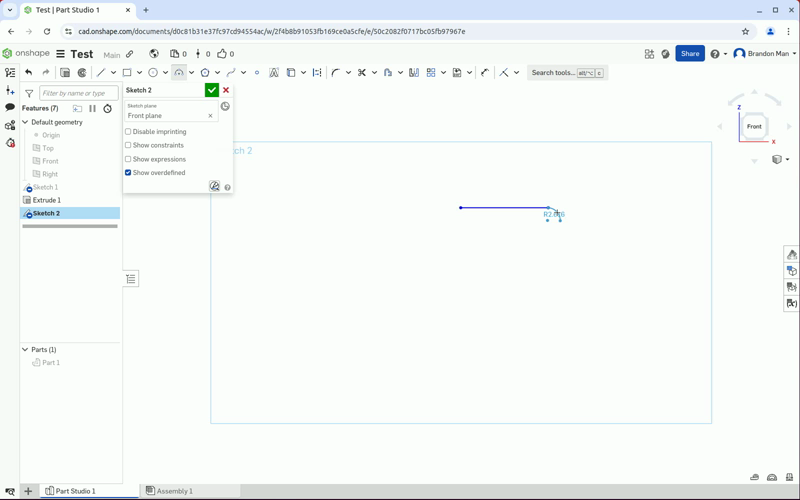
key_up(shift)
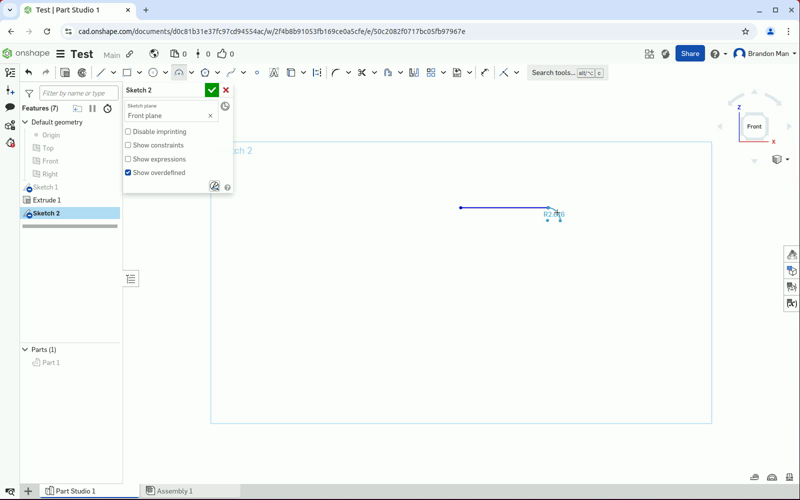
key(esc)
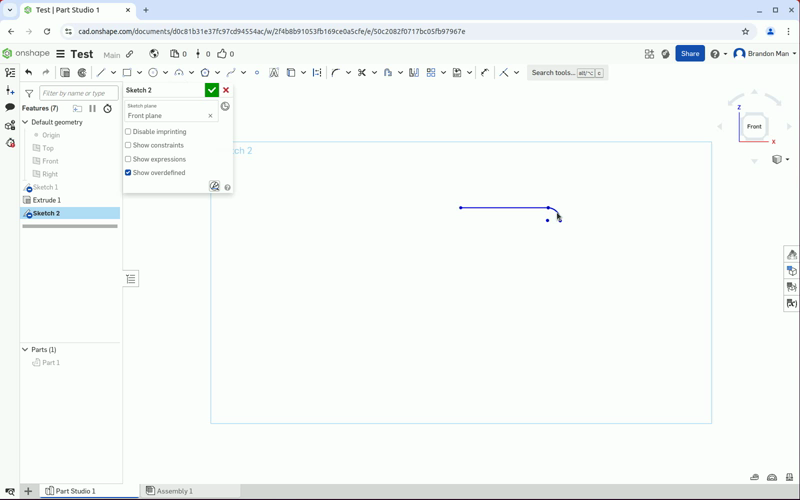
key(l)
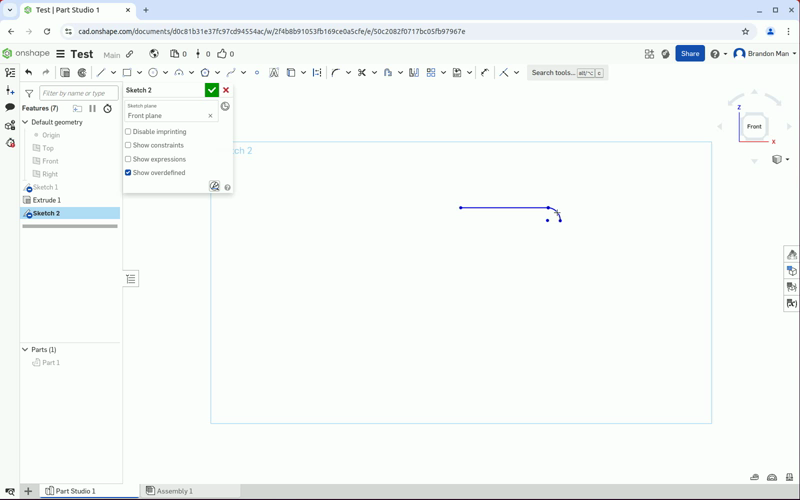
mouse_move(560, 220)
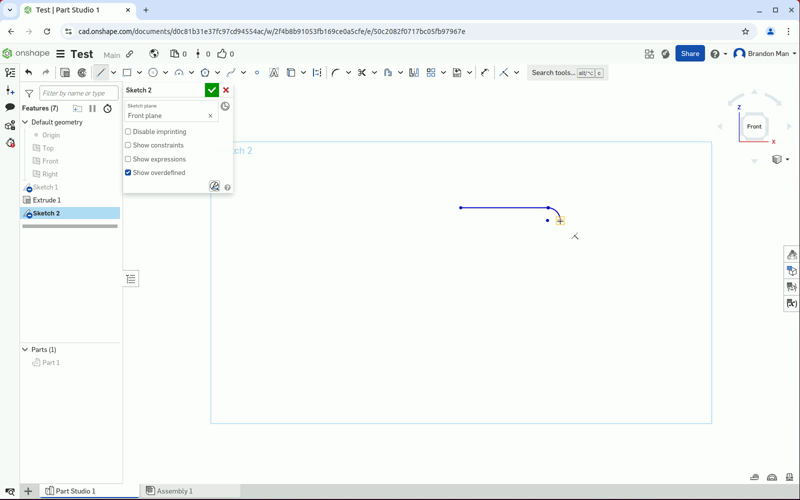
click(560, 220)
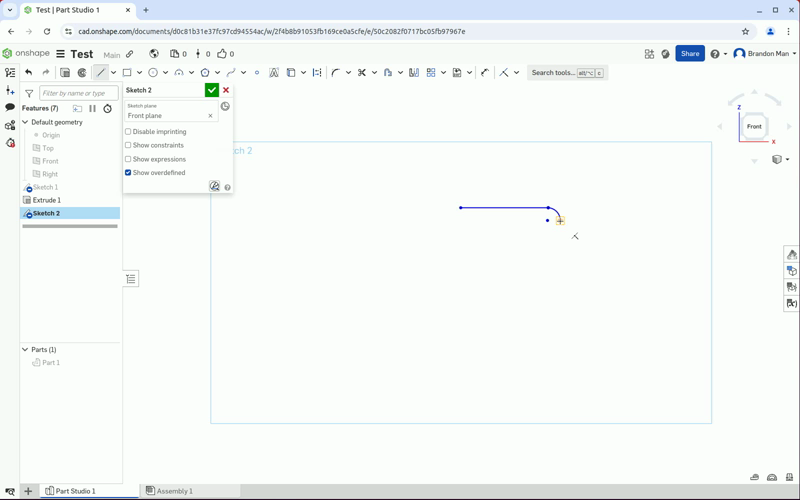
key_down(shift)
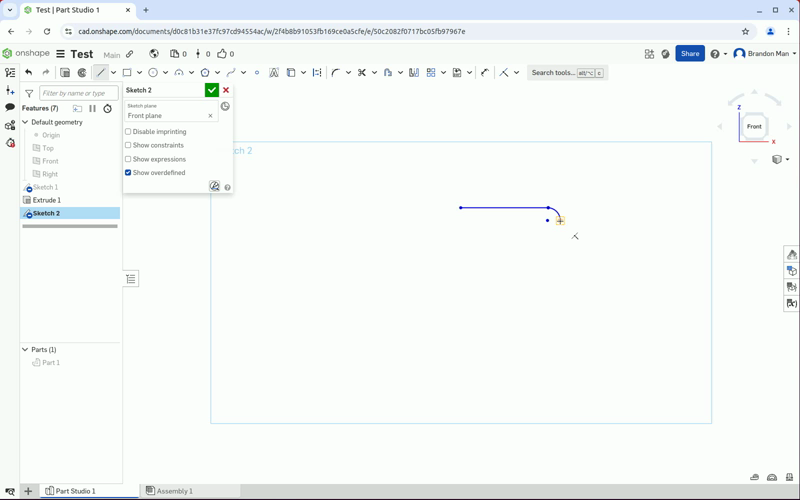
mouse_move(560, 282)
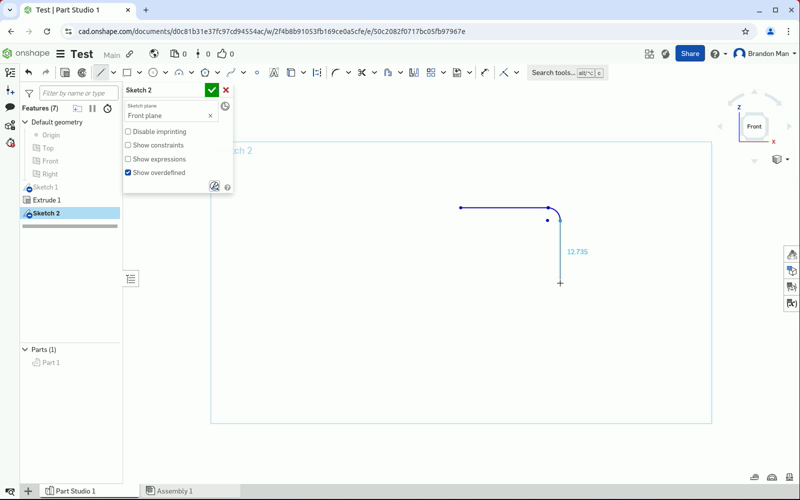
click(560, 282)
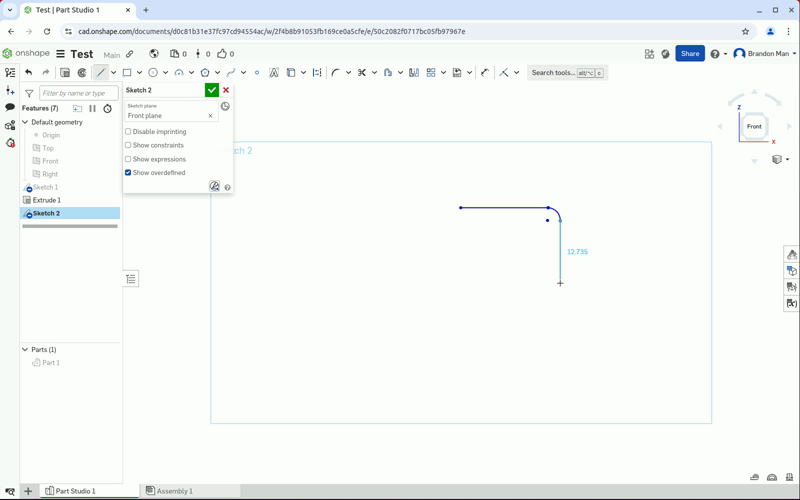
key_up(shift)
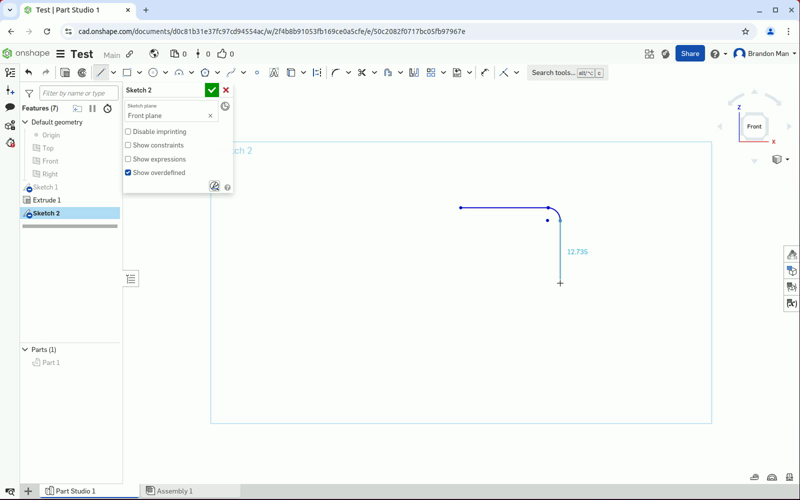
key_down(shift)
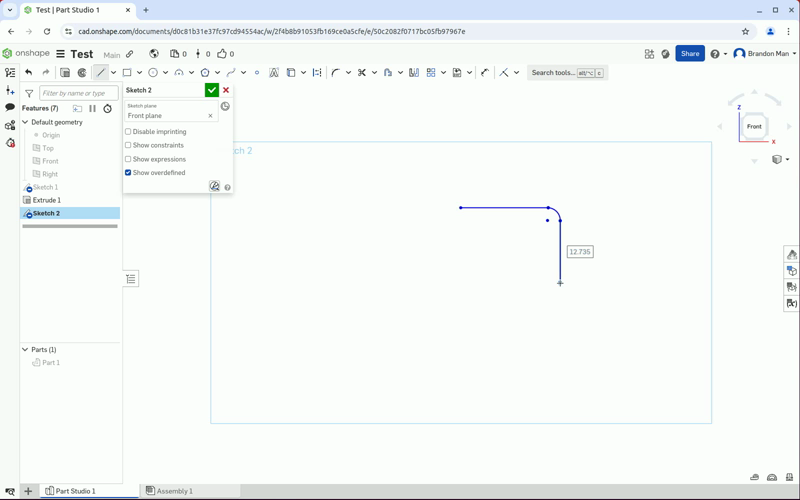
mouse_move(589, 282)
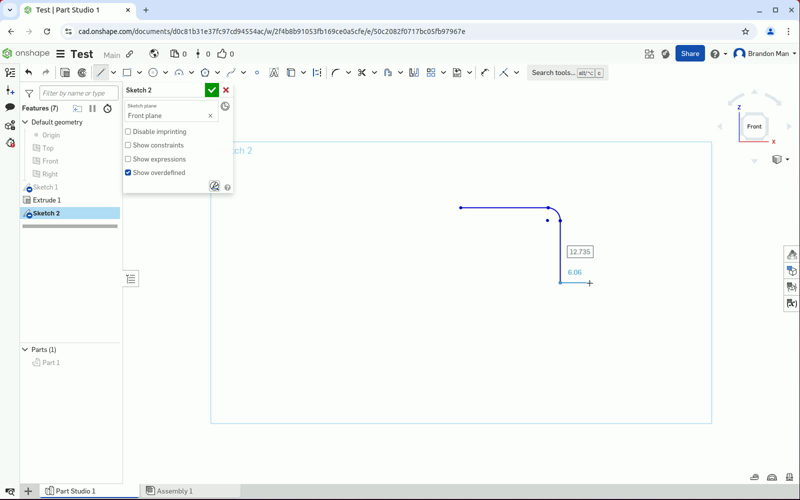
mouse_move(573, 282)
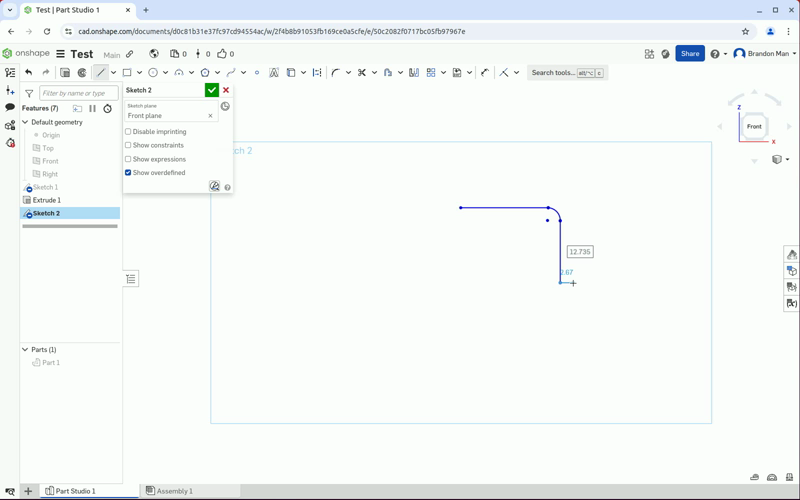
click(573, 282)
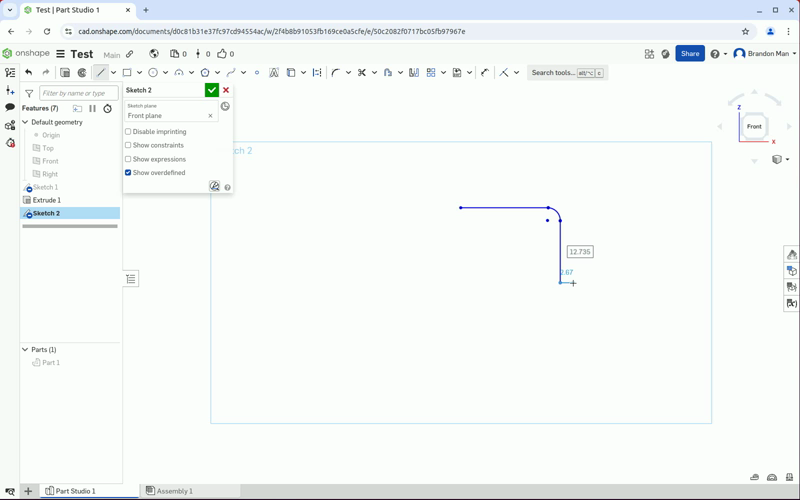
key_up(shift)
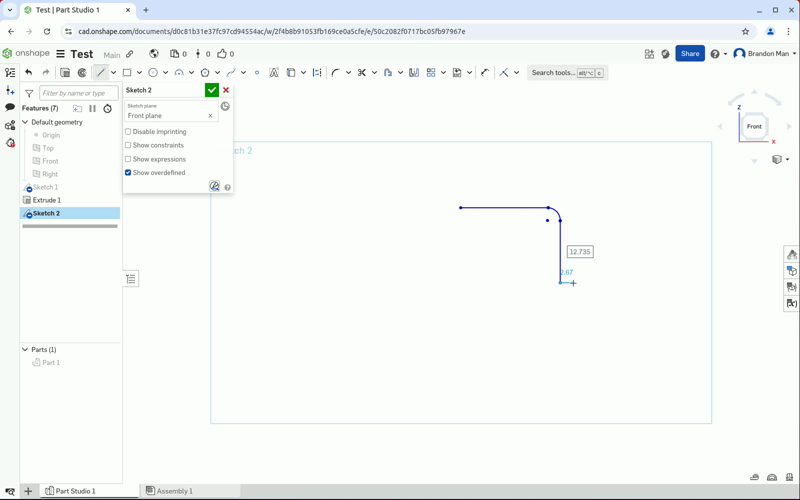
key_down(shift)
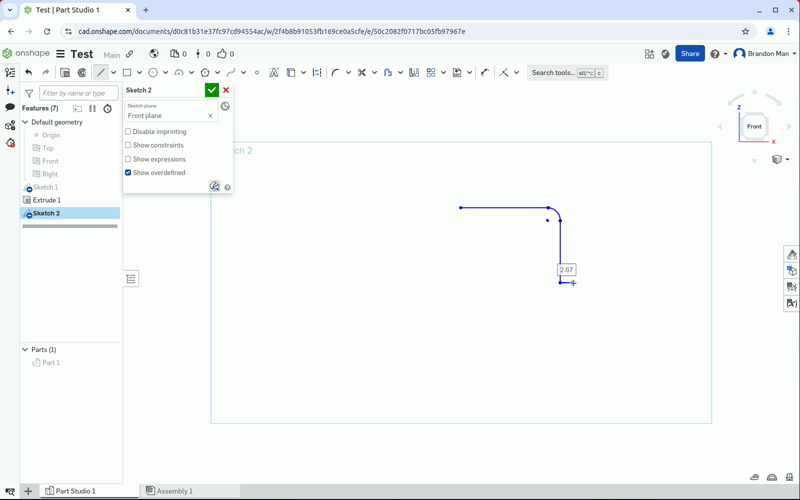
mouse_move(573, 195)
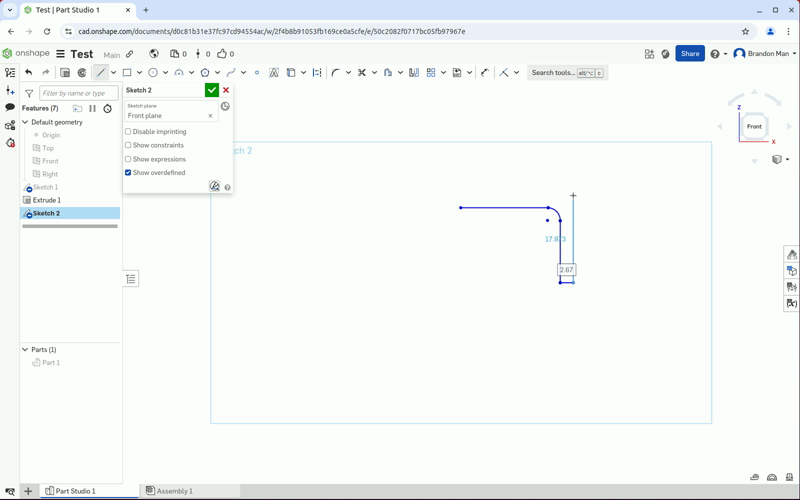
click(573, 195)
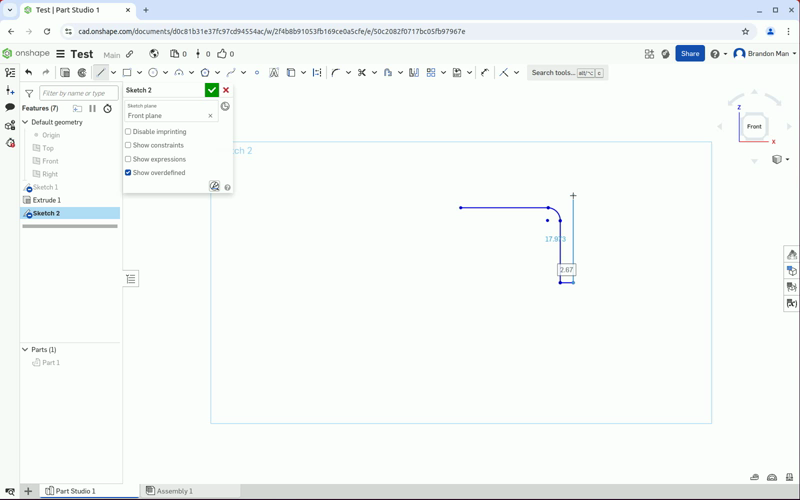
key_up(shift)
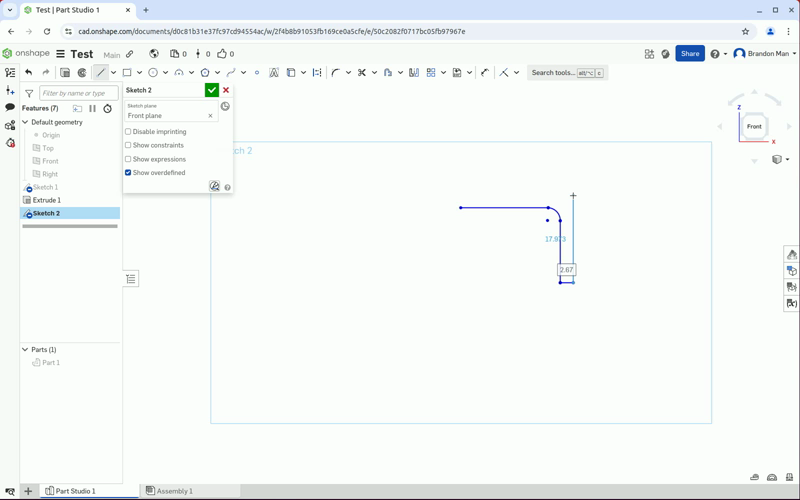
key_down(shift)
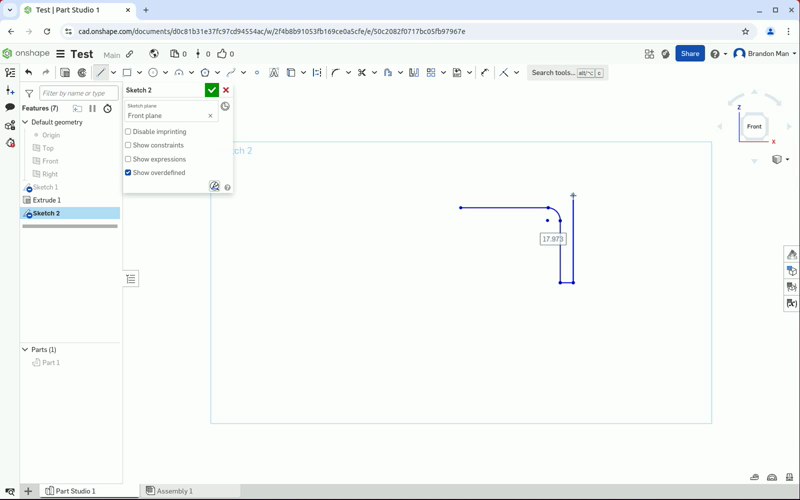
mouse_move(460, 195)
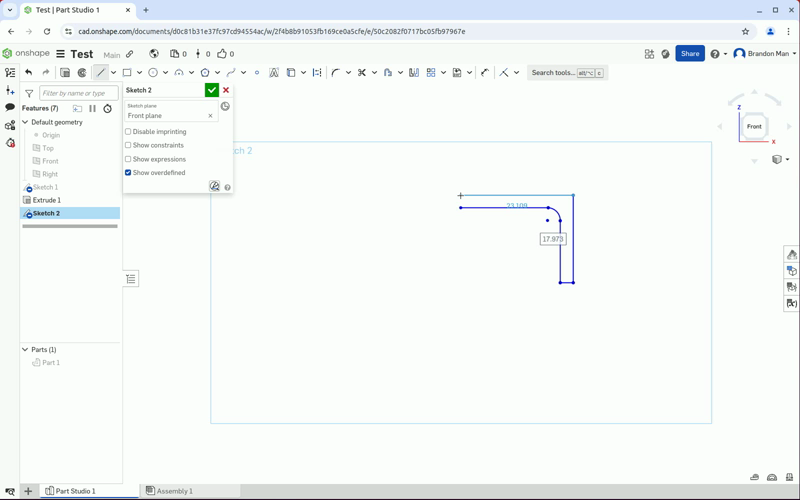
click(460, 195)
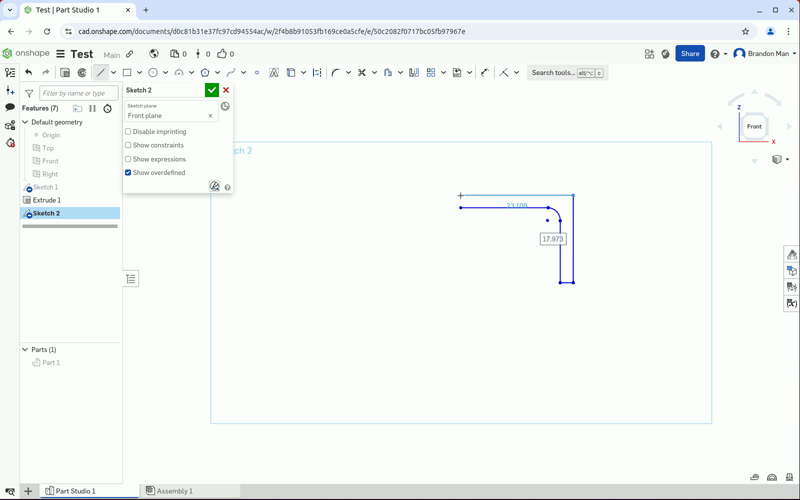
key_up(shift)
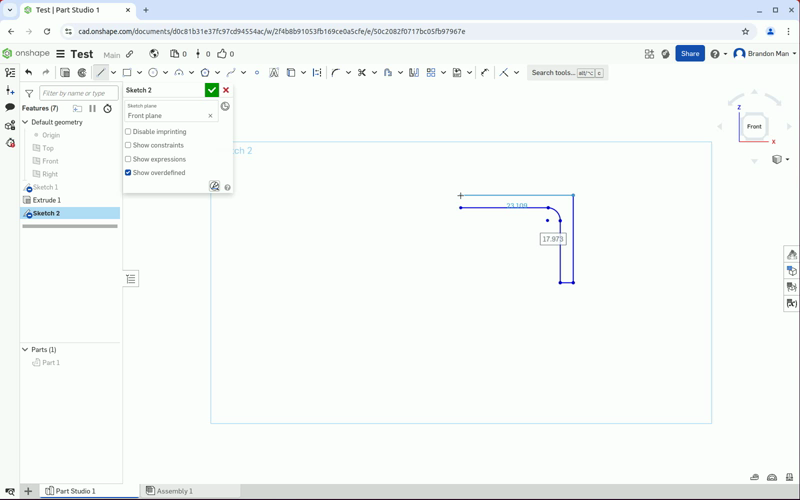
mouse_move(490, 195)
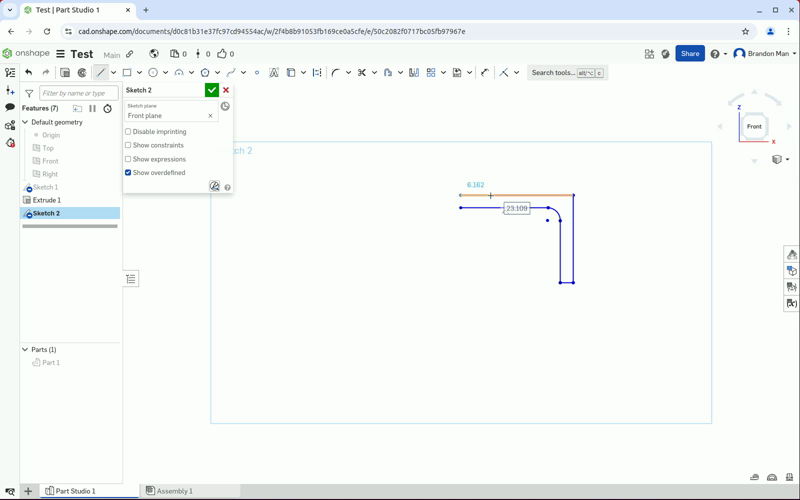
key_down(shift)
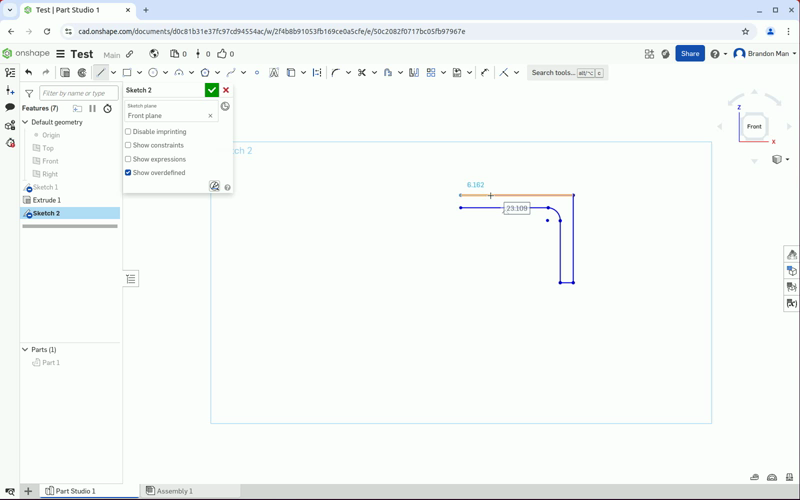
mouse_move(460, 207)
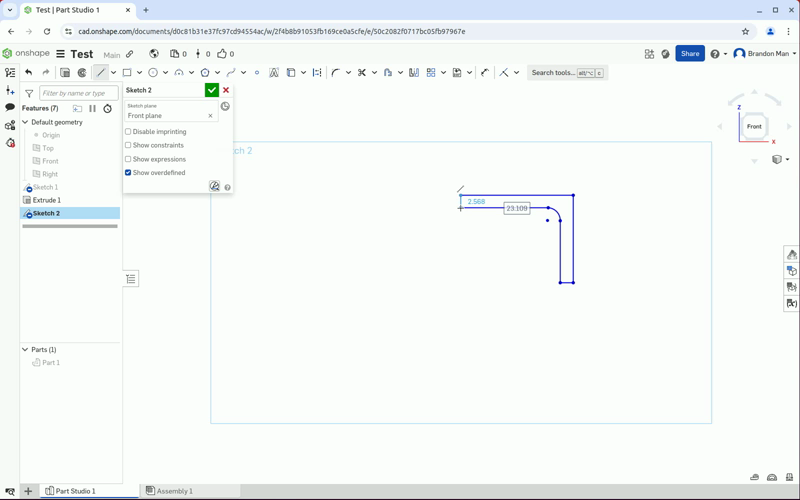
key_up(shift)
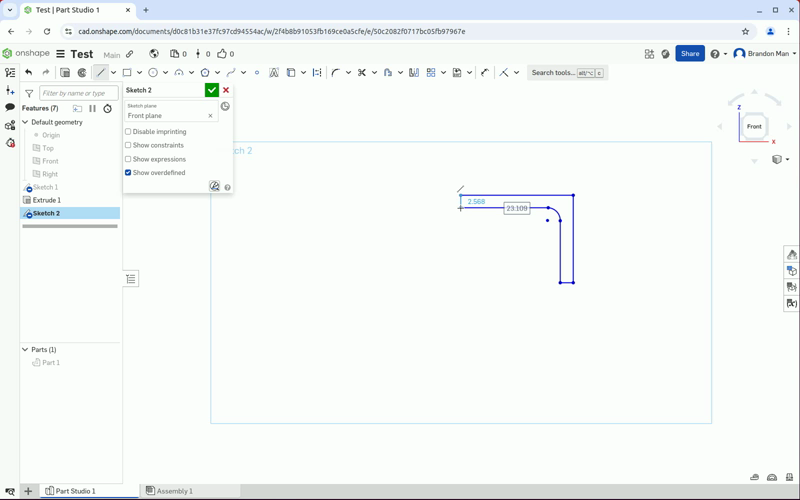
click(460, 207)
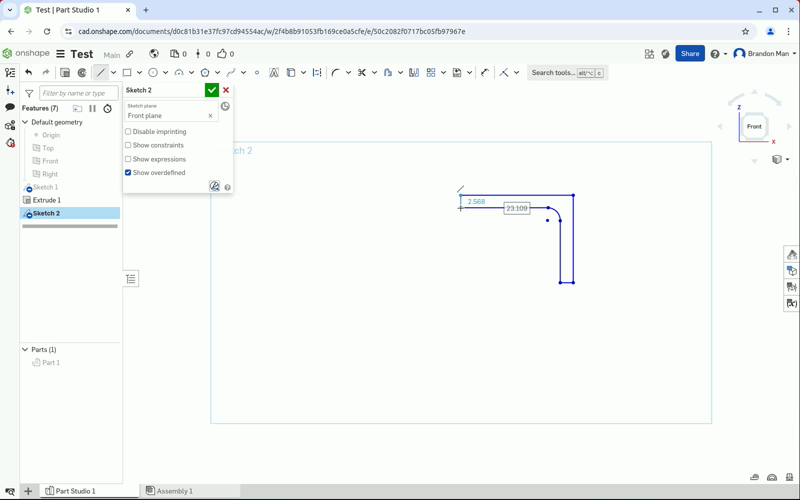
key(esc)
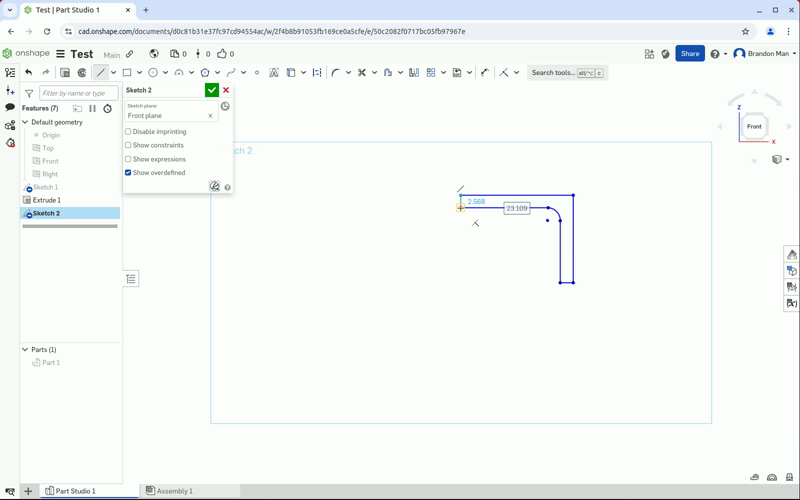
mouse_move(571, 217)
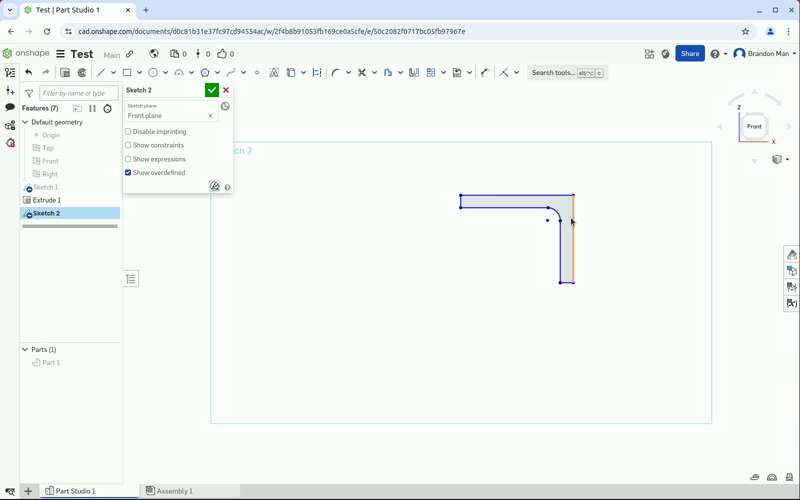
click(571, 217)
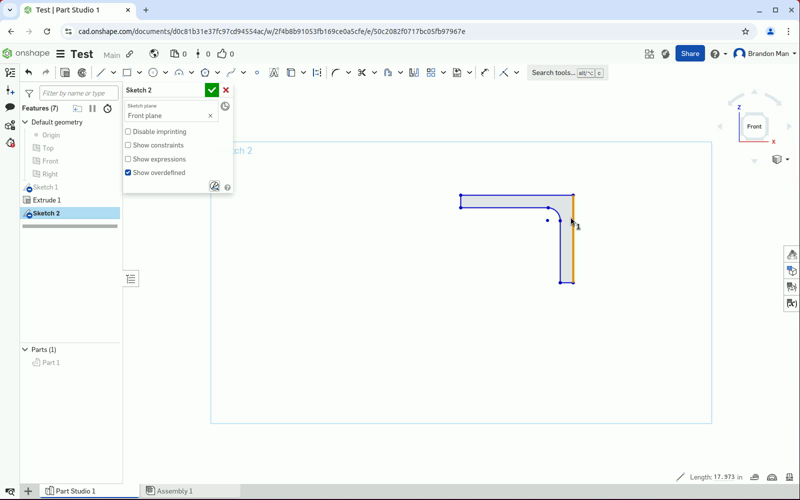
mouse_move(73, 352)
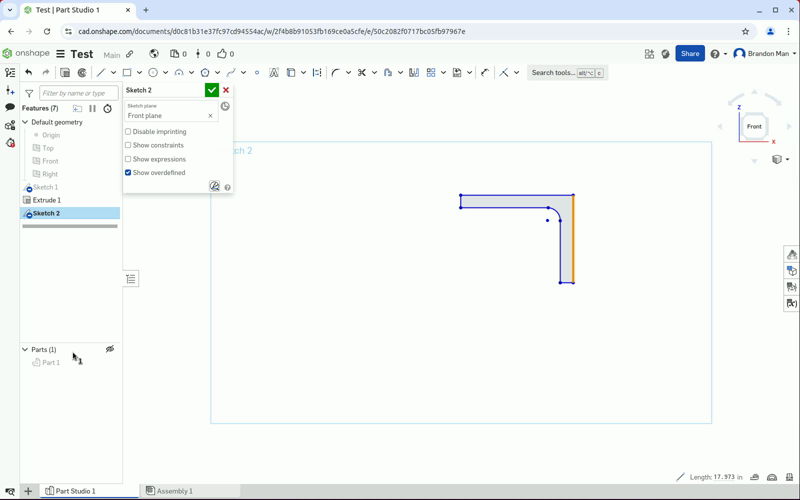
key(shift+y)
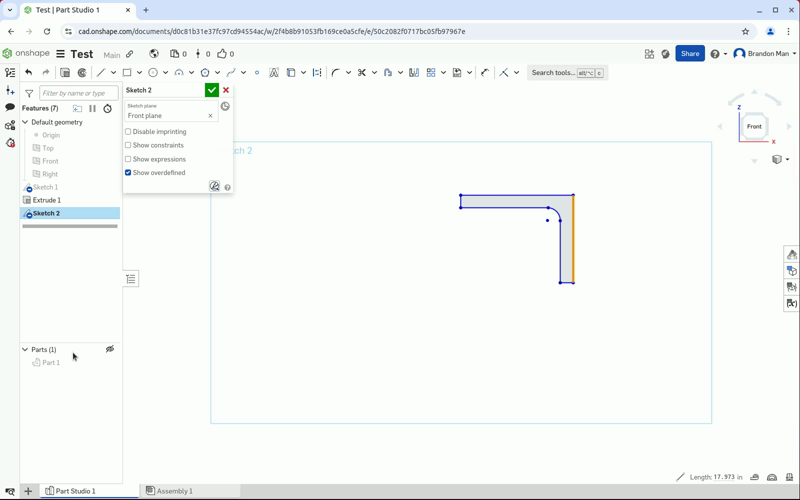
key(shift+e)
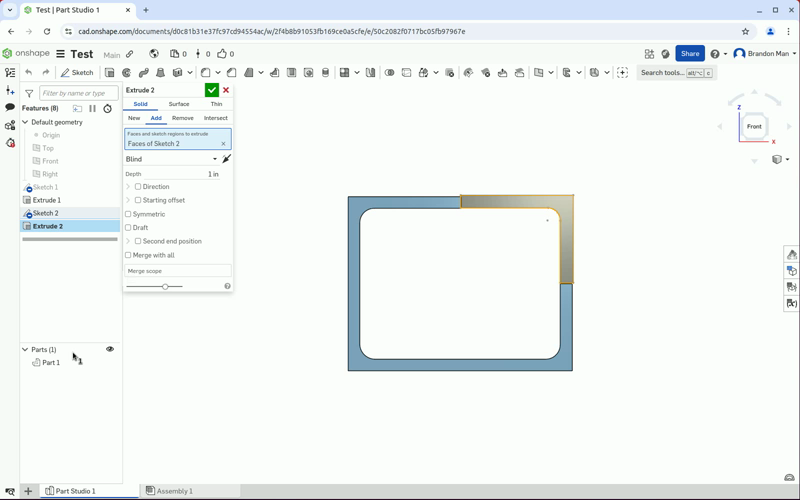
mouse_move(143, 106)
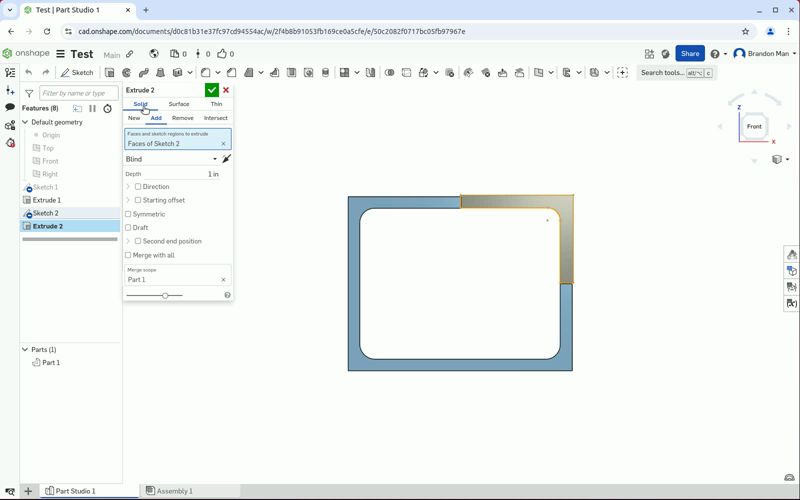
click(143, 106)
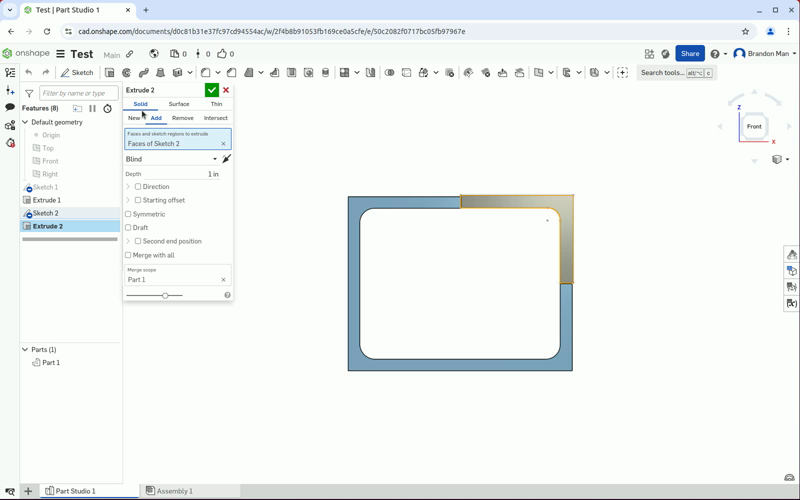
mouse_move(137, 120)
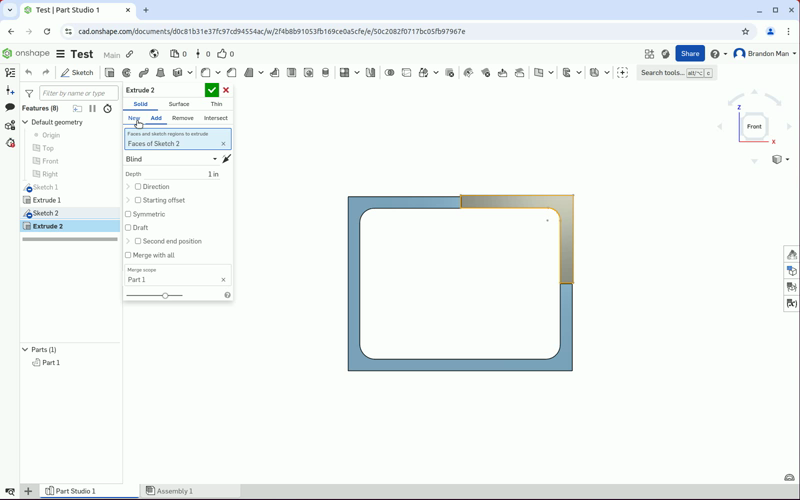
click(137, 120)
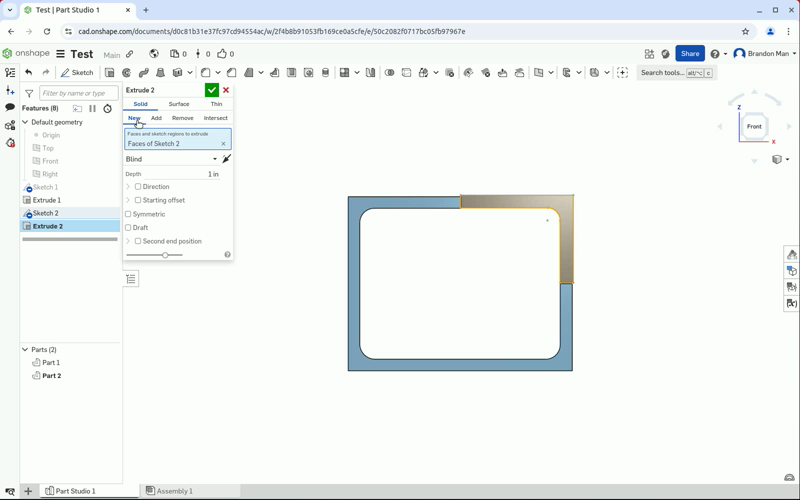
key(tab, 4)
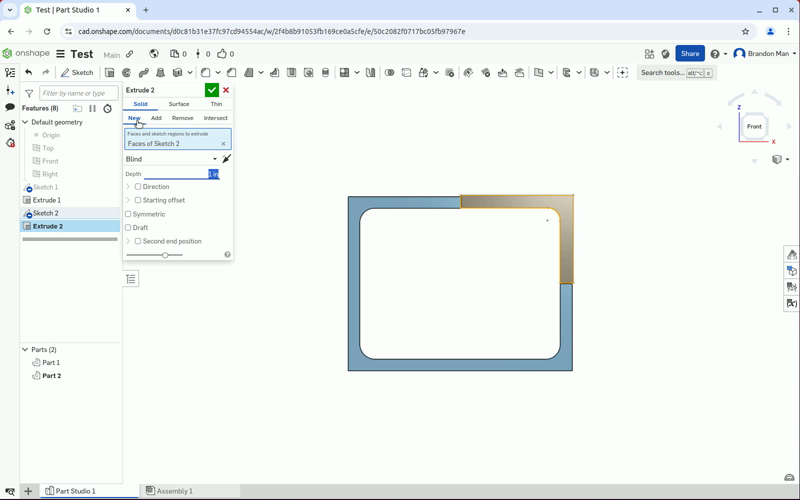
text(1.444)
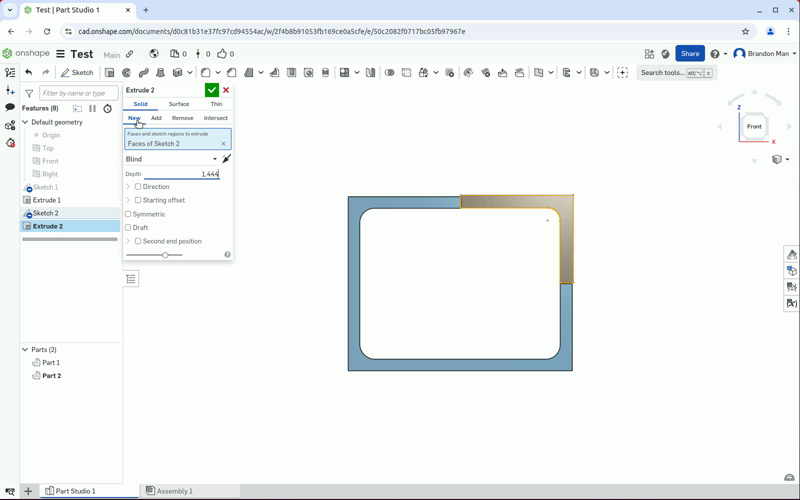
key(enter)
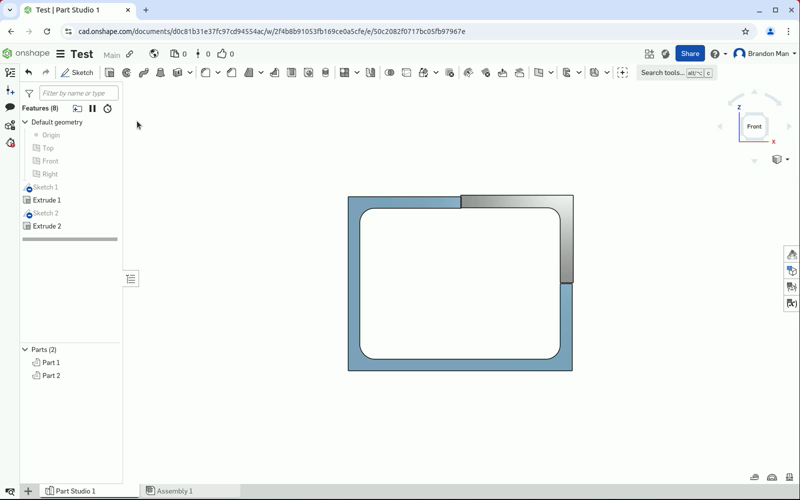
key(shift+h)
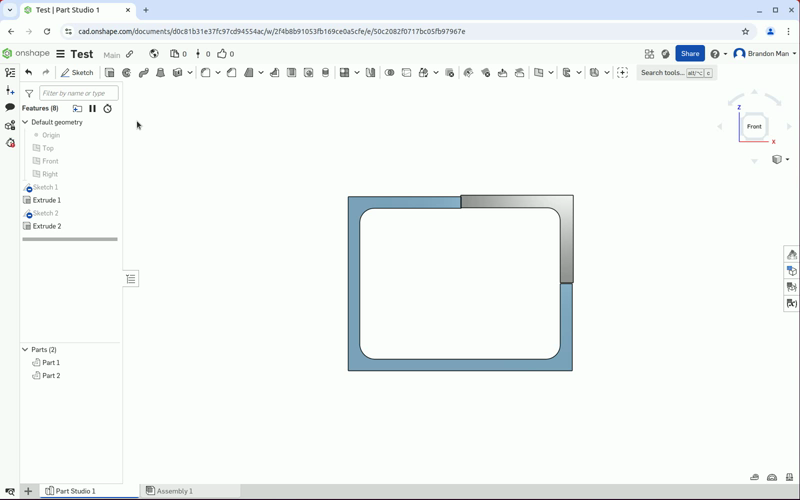
key(shift+h)
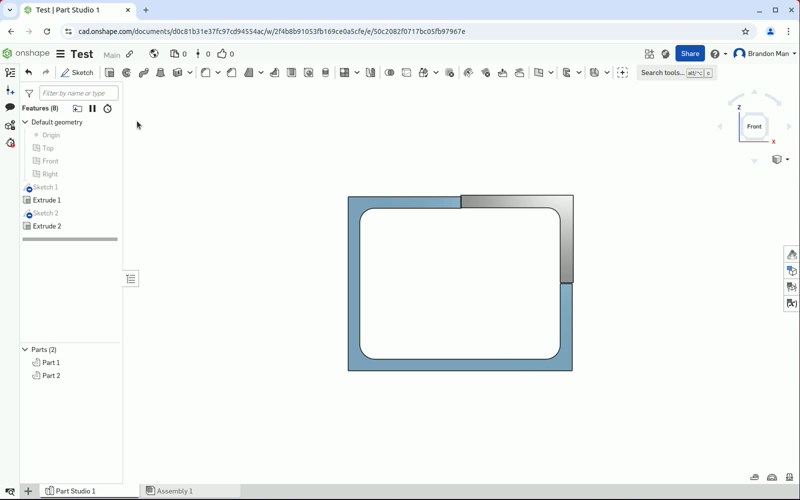
mouse_move(73, 189)
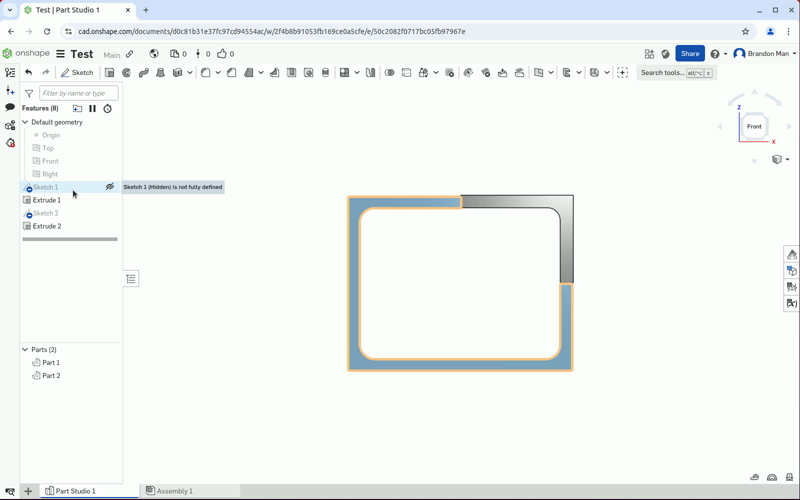
click(73, 189)
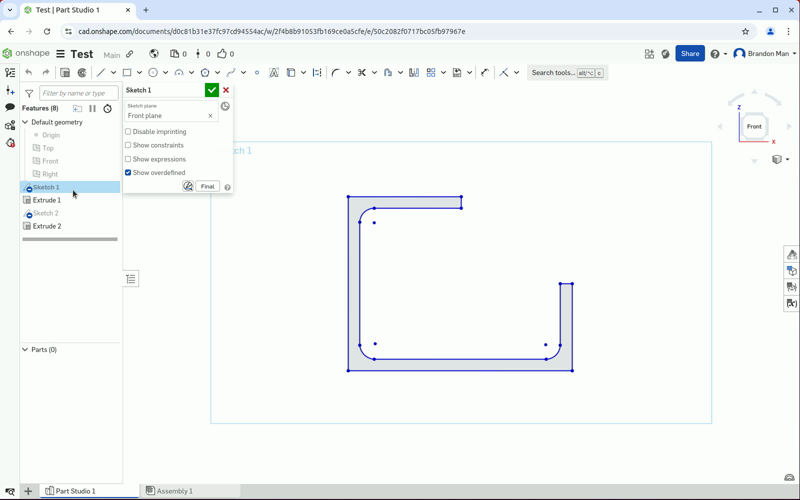
mouse_move(229, 92)
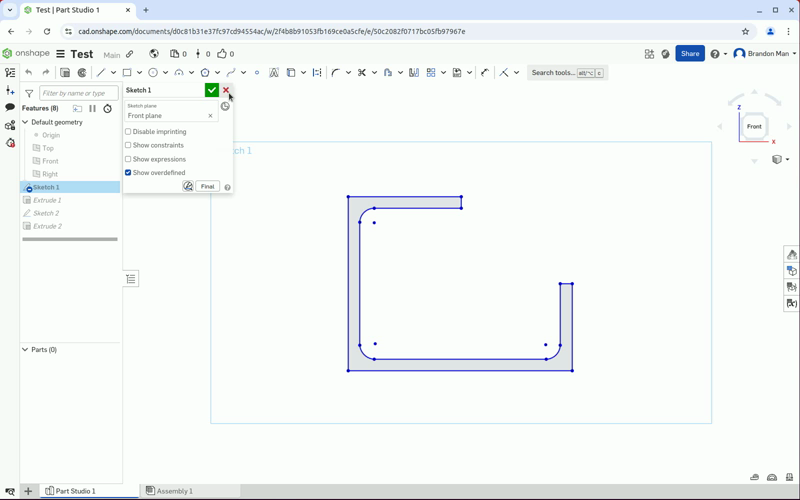
click(229, 92)
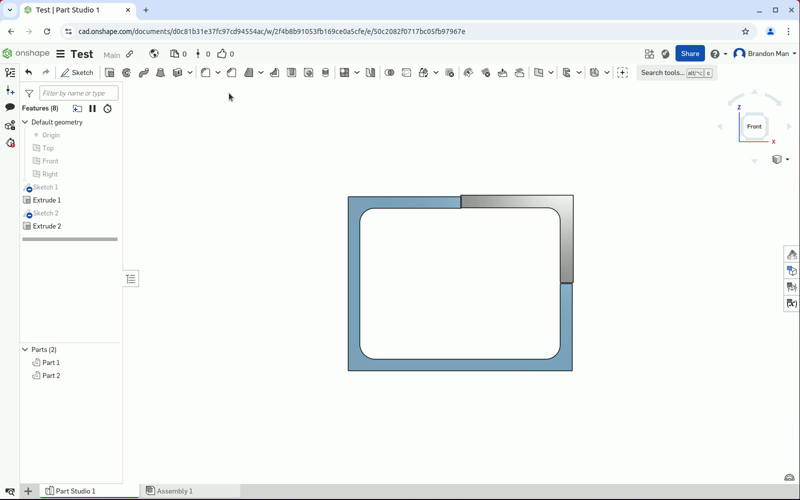
mouse_move(541, 75)
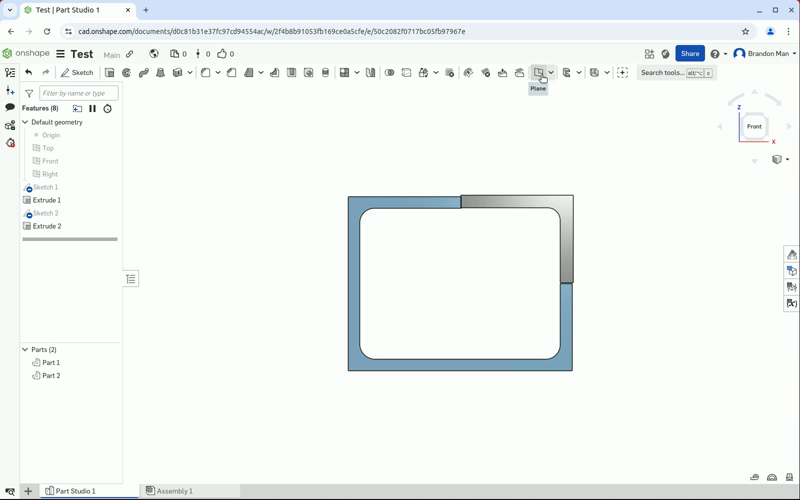
click(541, 75)
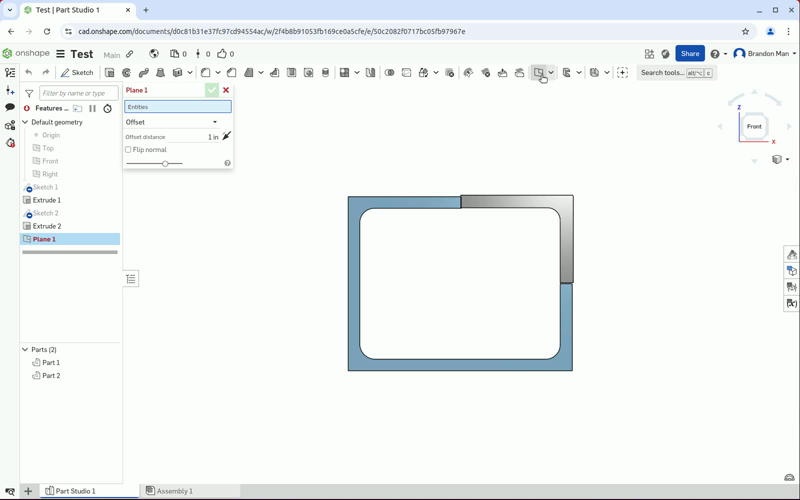
mouse_move(73, 163)
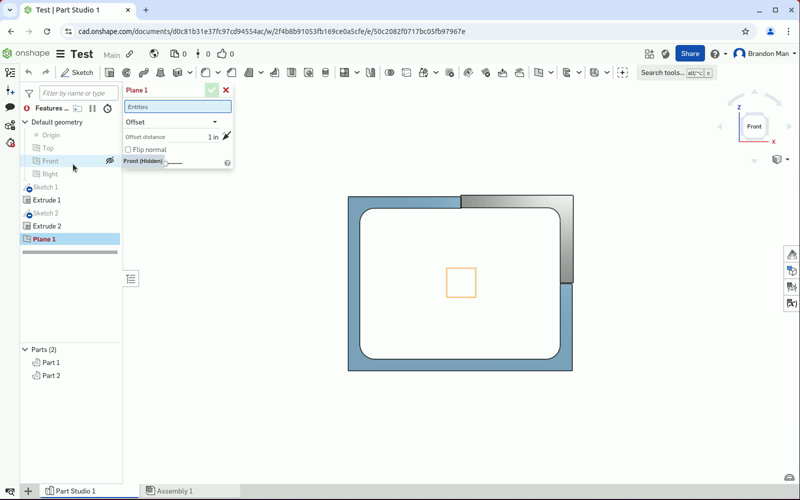
click(73, 163)
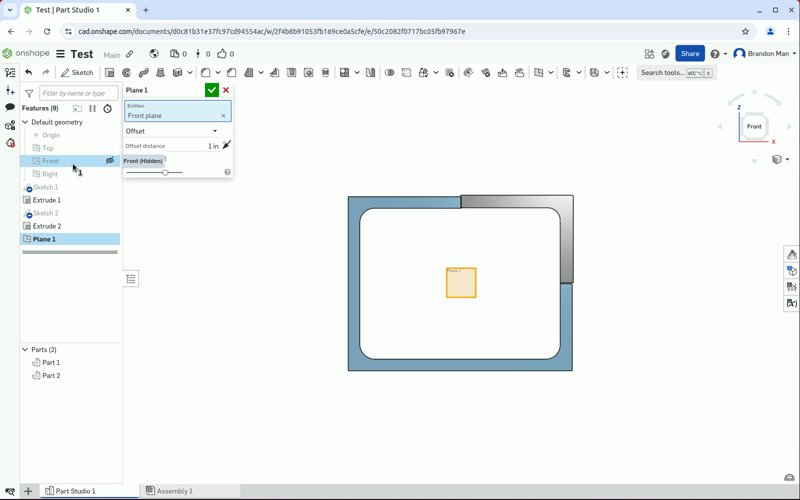
key(tab, 2)
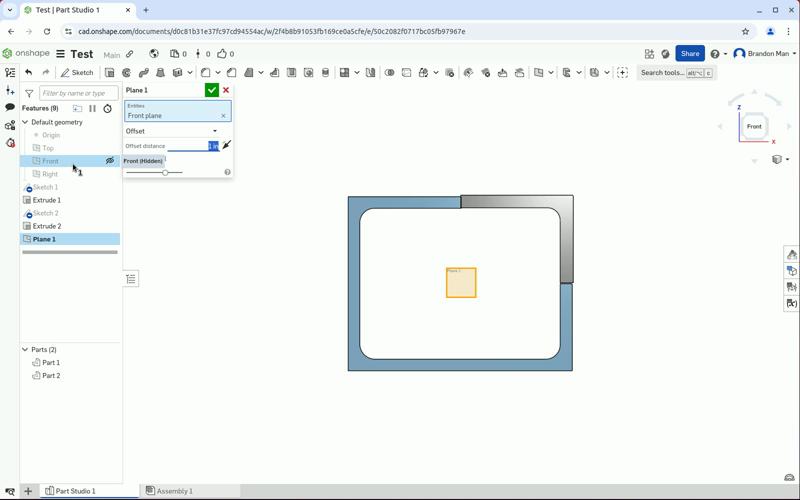
text(1.448)
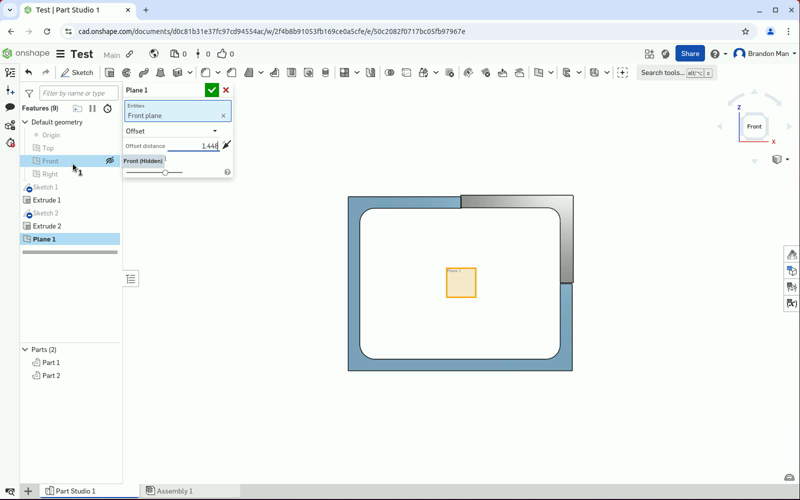
key(enter, 2)
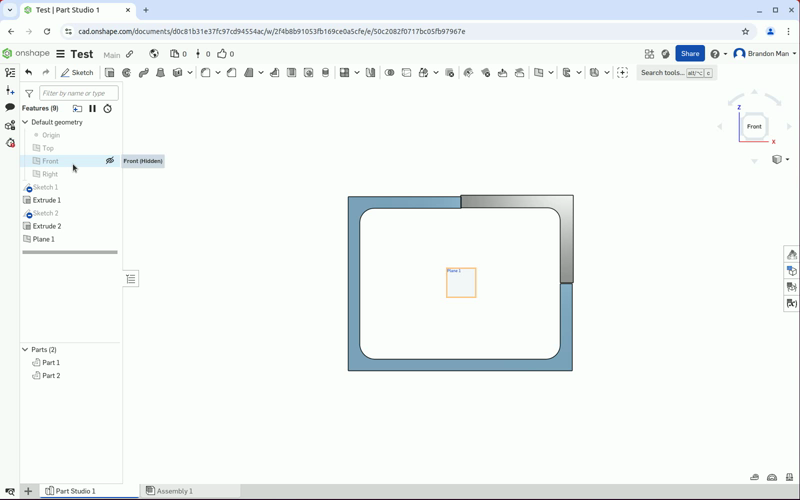
key(shift+s)
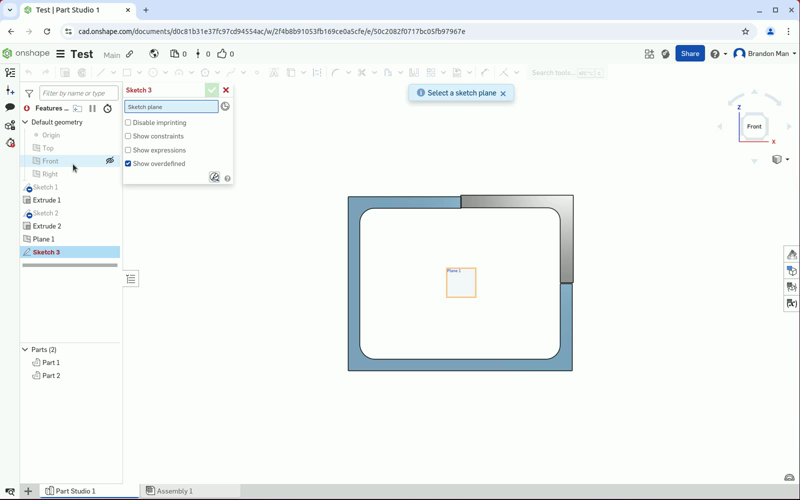
mouse_move(73, 241)
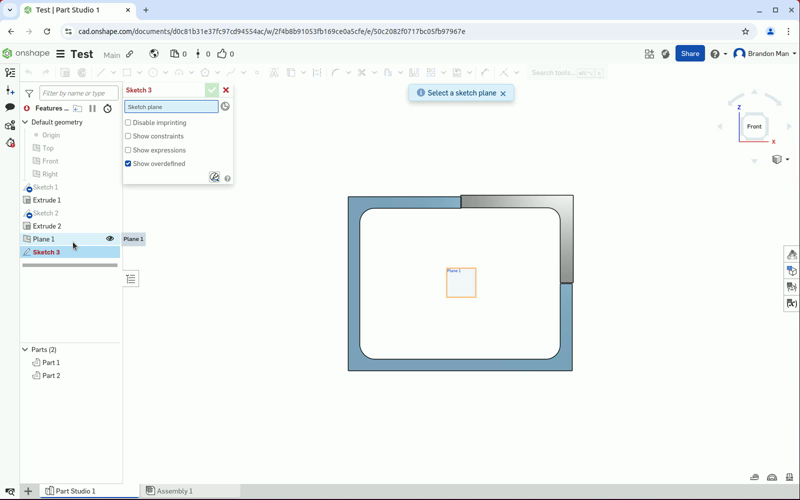
click(73, 241)
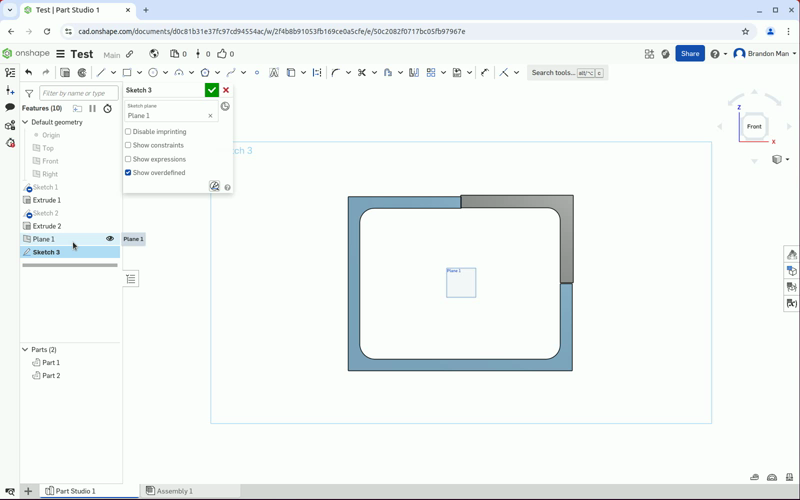
mouse_move(73, 352)
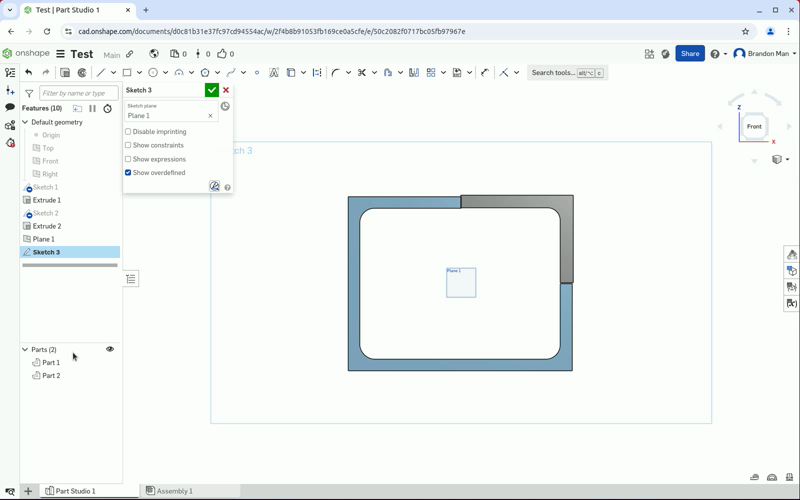
key(y)
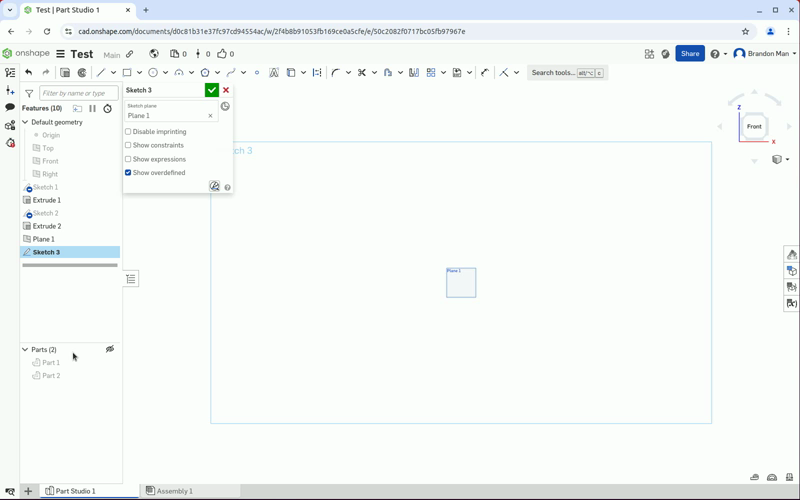
key(c)
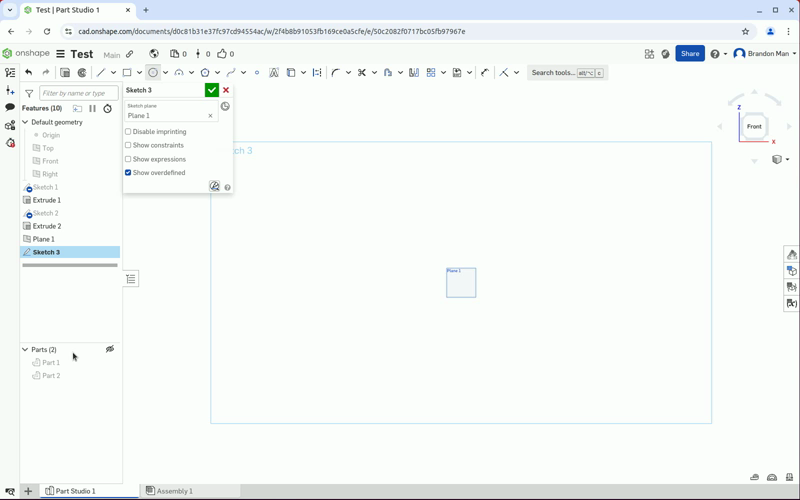
key_down(shift)
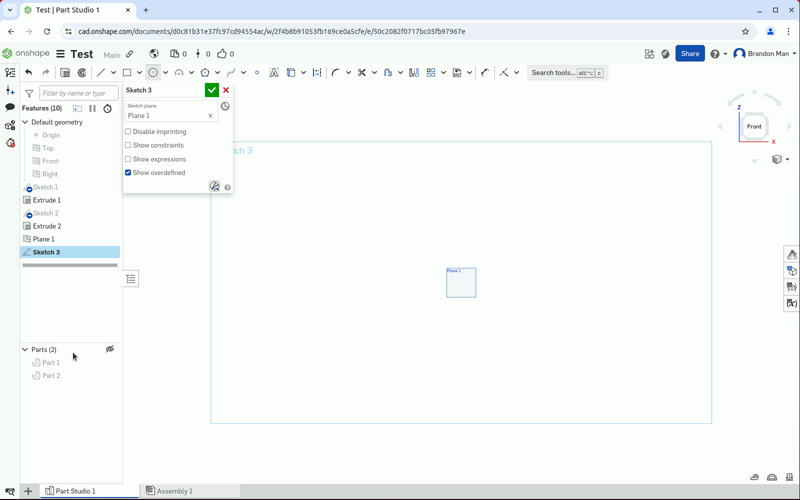
mouse_move(356, 205)
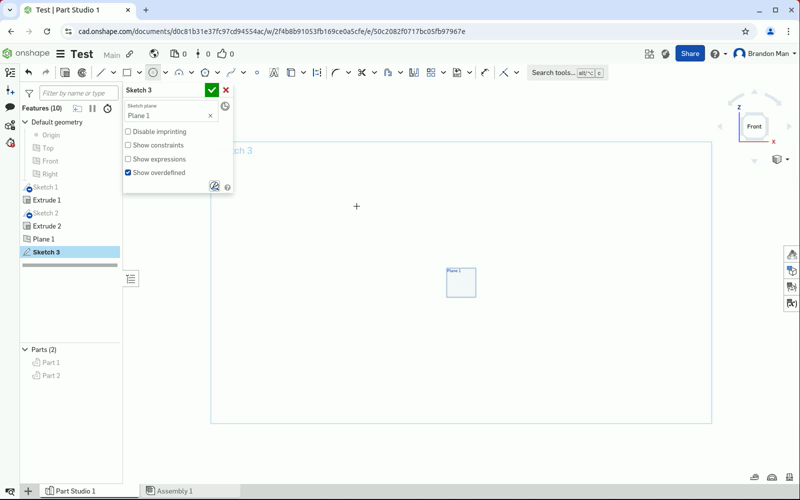
click(356, 205)
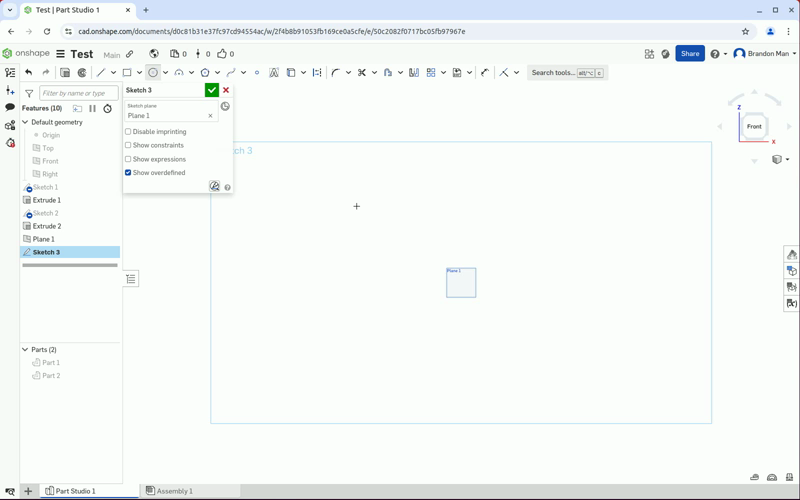
key_up(shift)
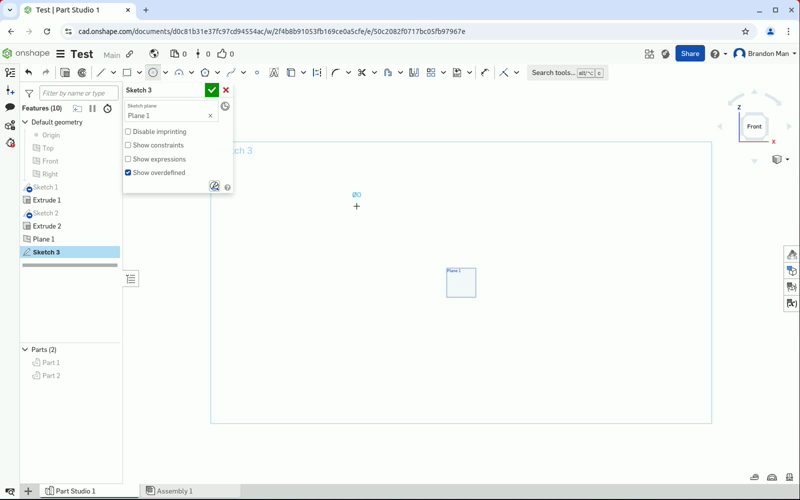
mouse_move(359, 205)
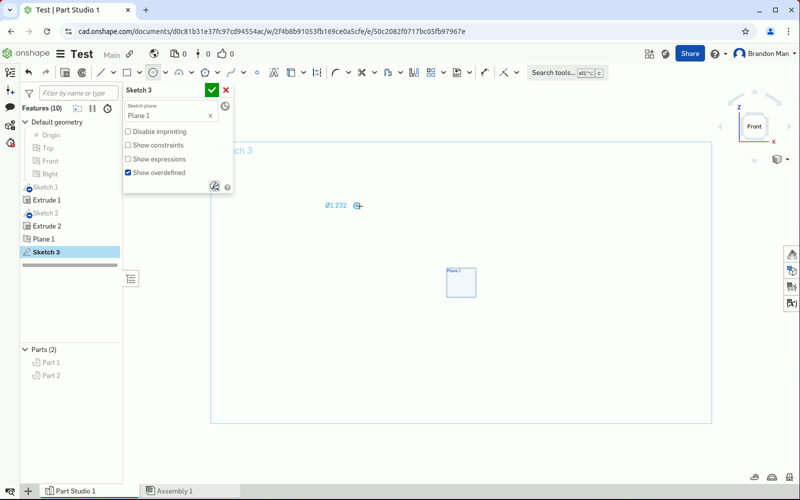
click(359, 205)
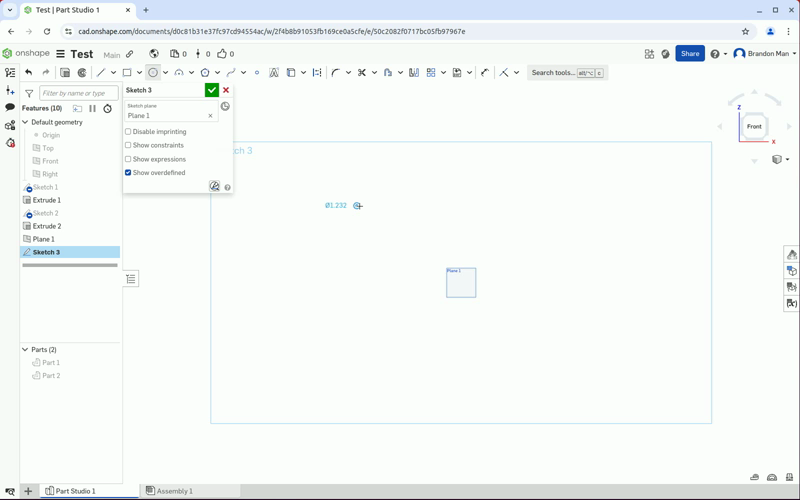
key(esc)
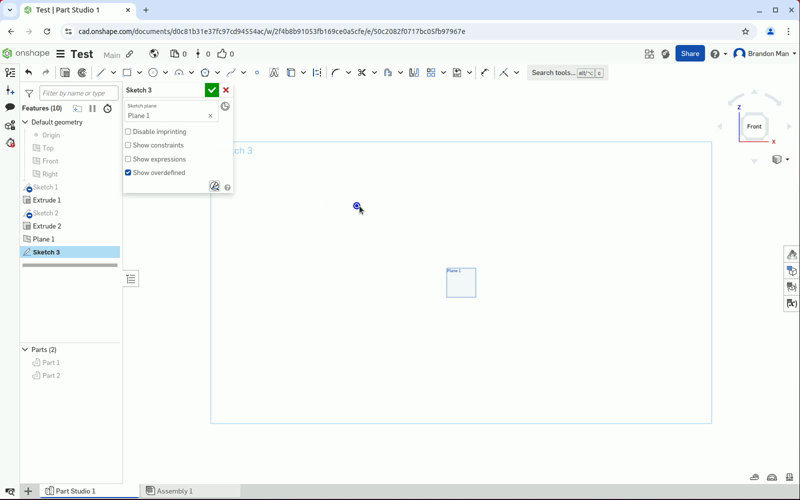
mouse_move(359, 204)
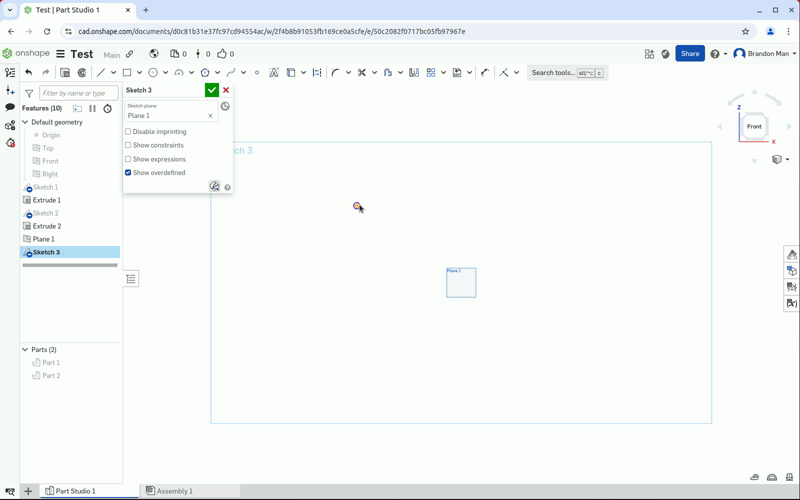
scroll(6)
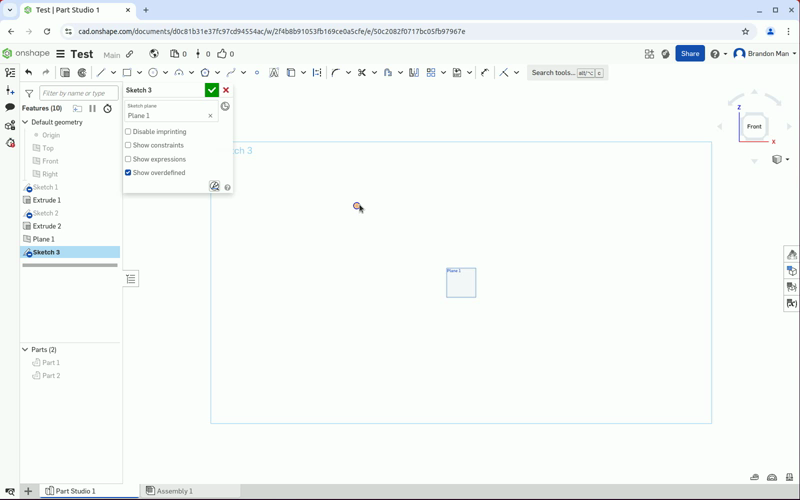
scroll(6)
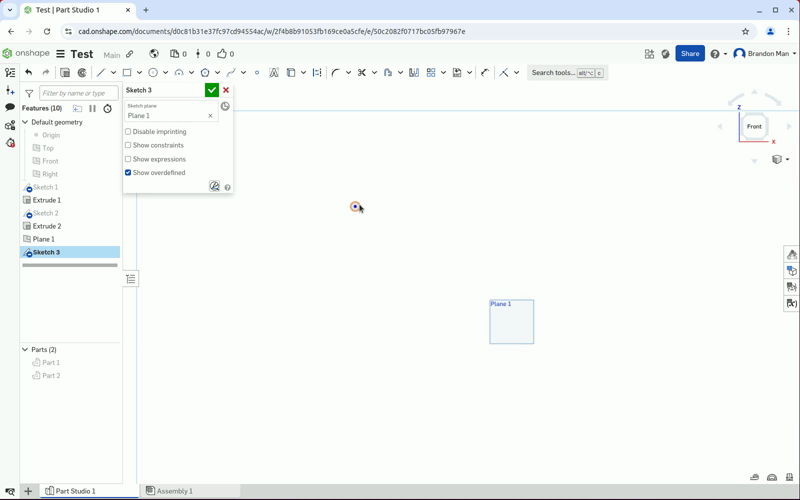
scroll(6)
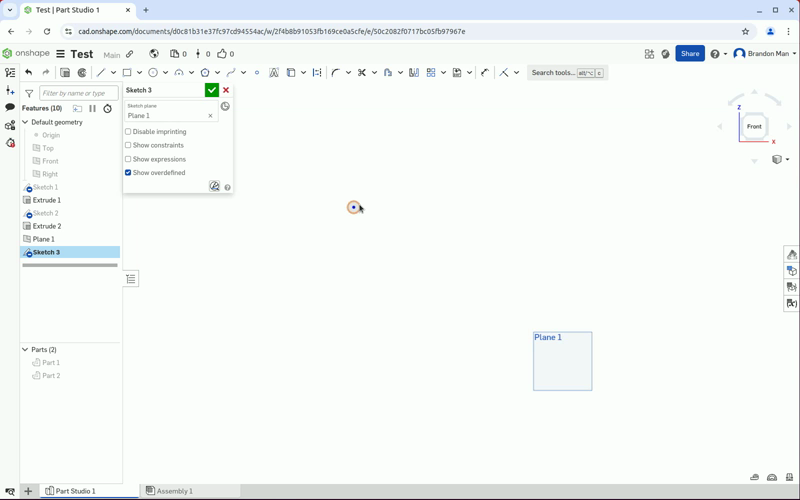
scroll(6)
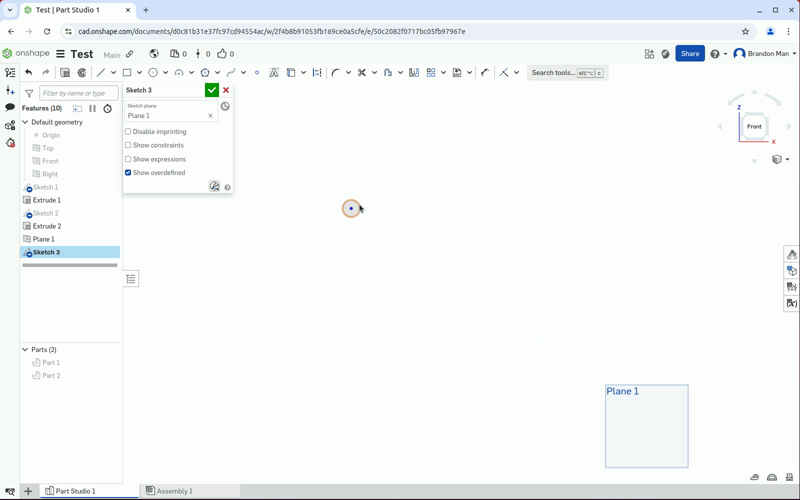
scroll(6)
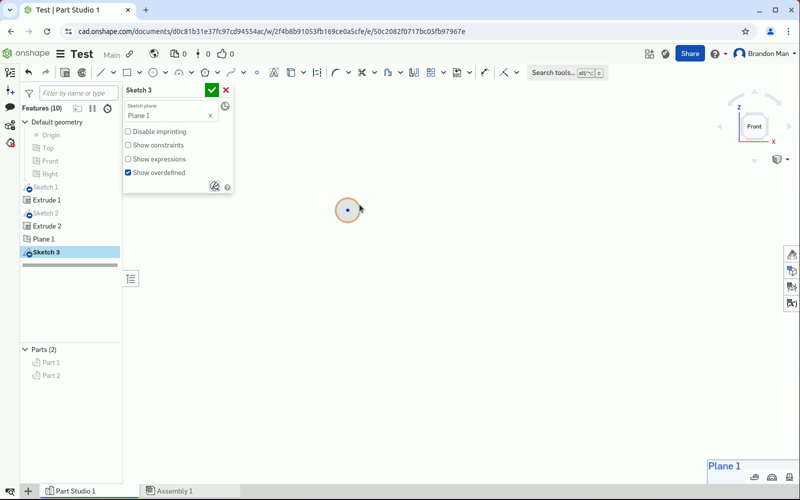
scroll(6)
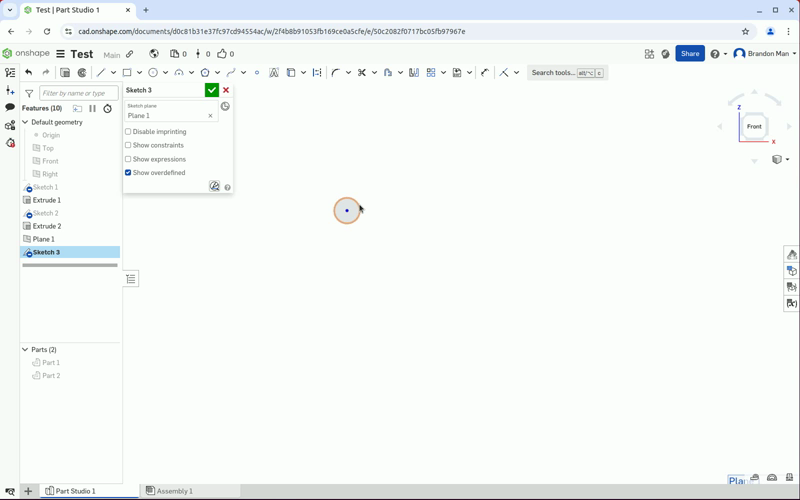
scroll(6)
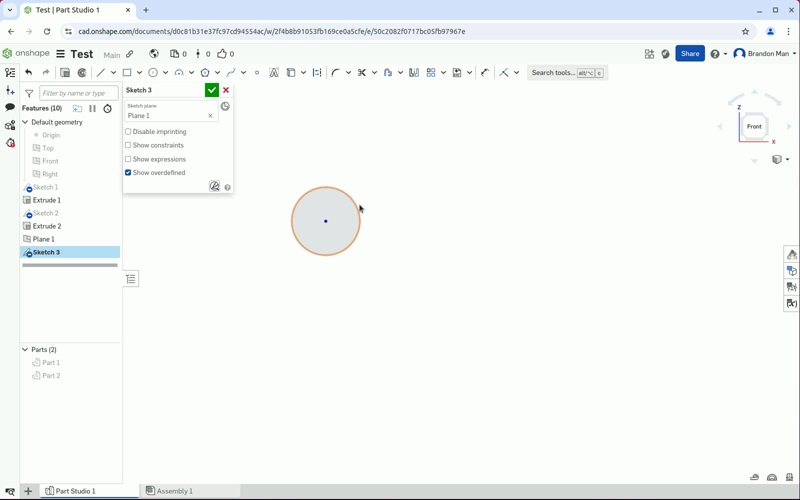
click(359, 204)
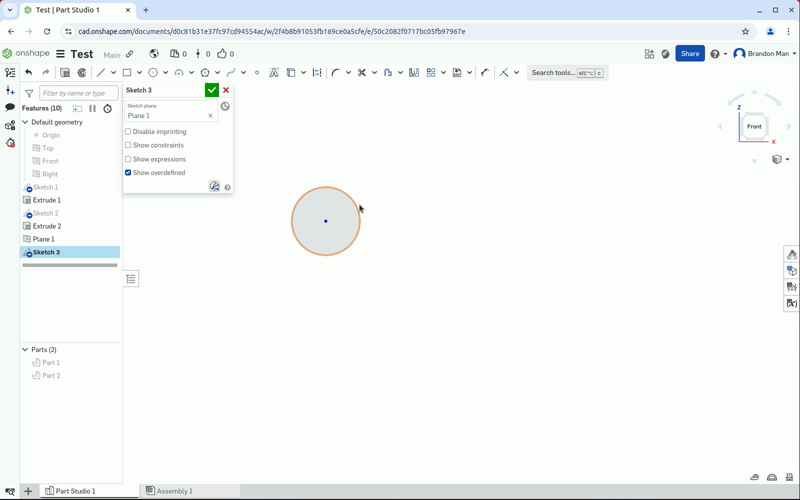
scroll(-6)
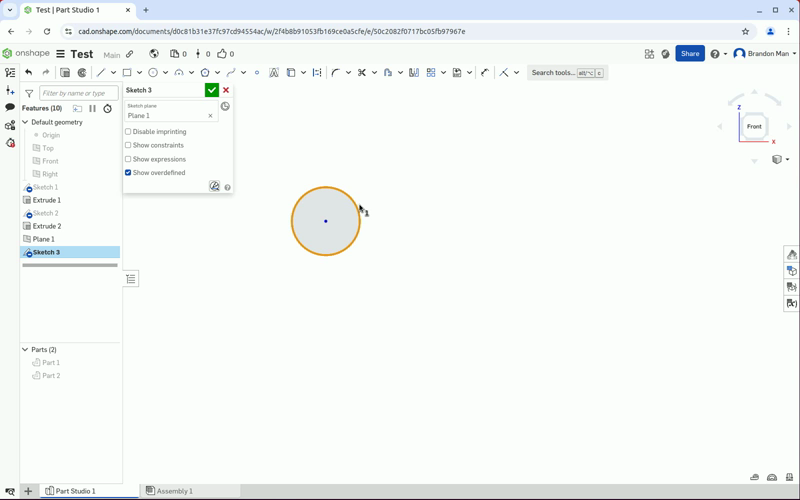
scroll(-6)
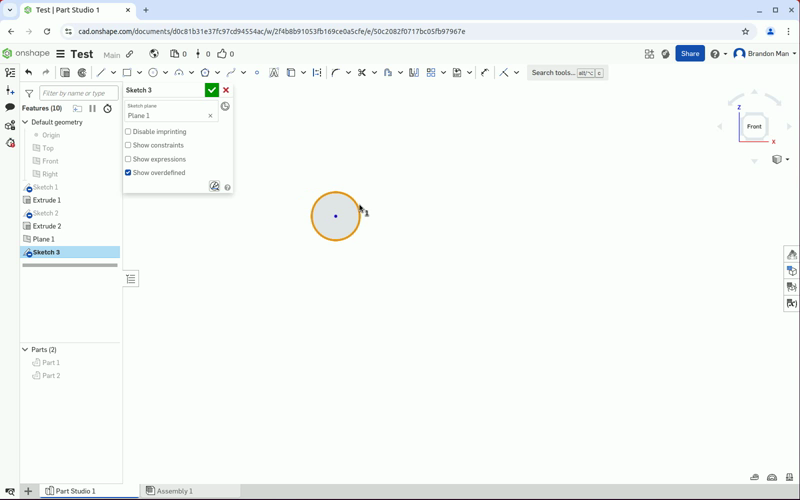
scroll(-6)
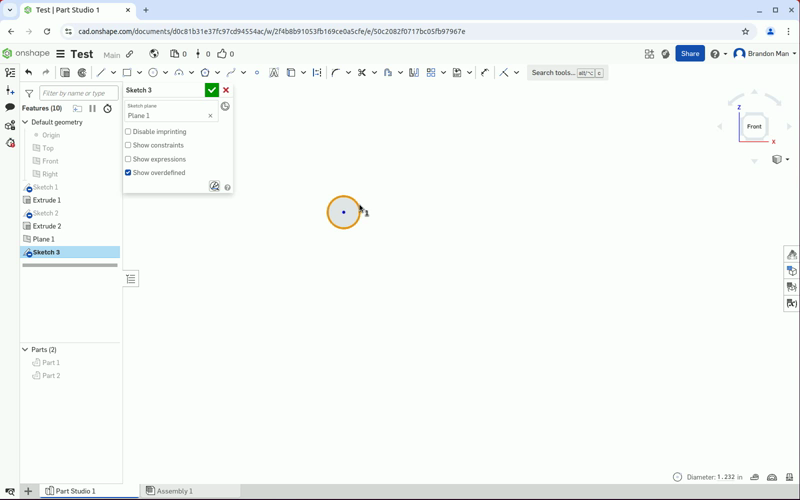
scroll(-6)
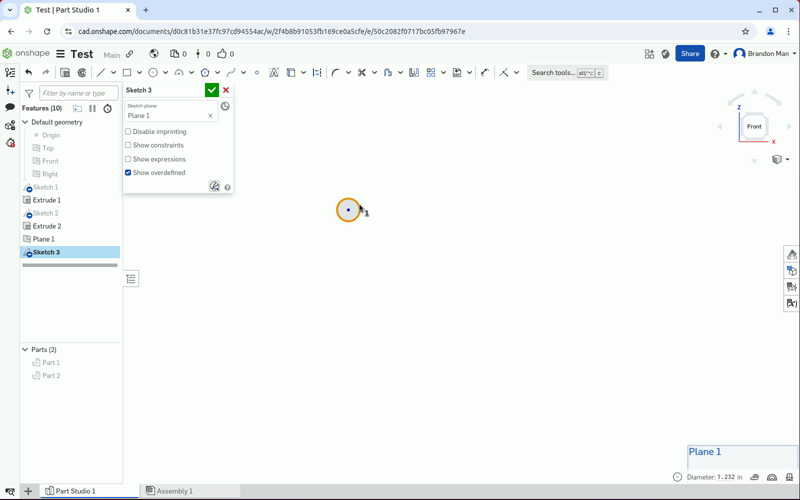
scroll(-6)
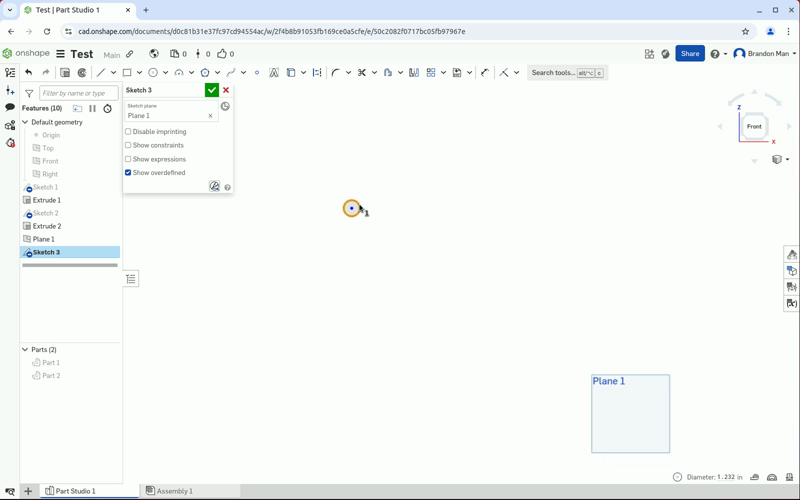
scroll(-6)
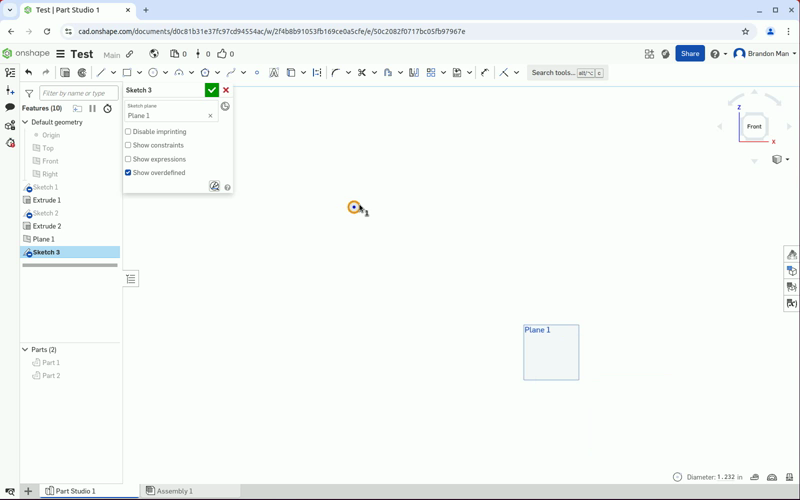
scroll(-6)
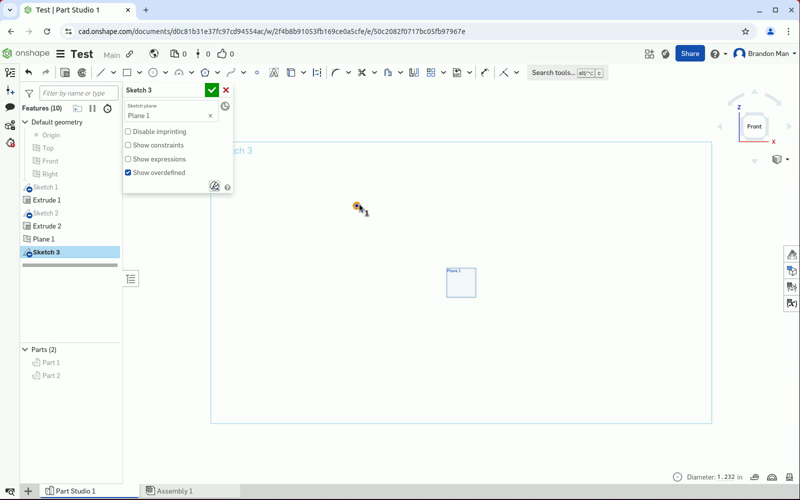
mouse_move(73, 352)
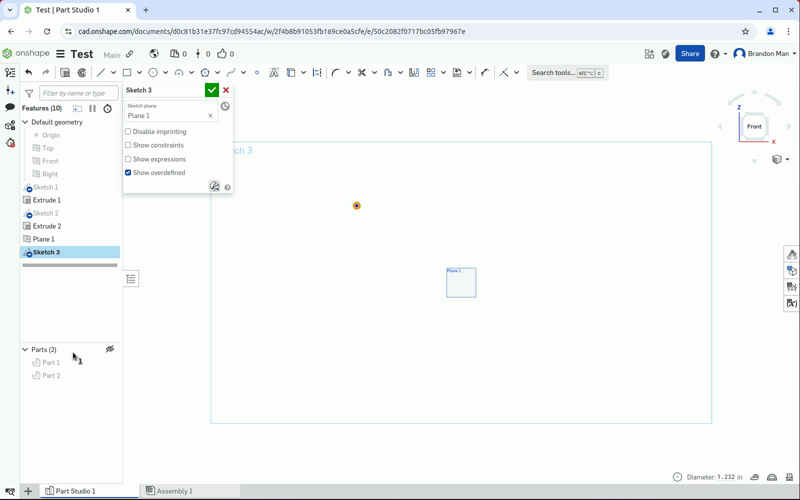
key(shift+y)
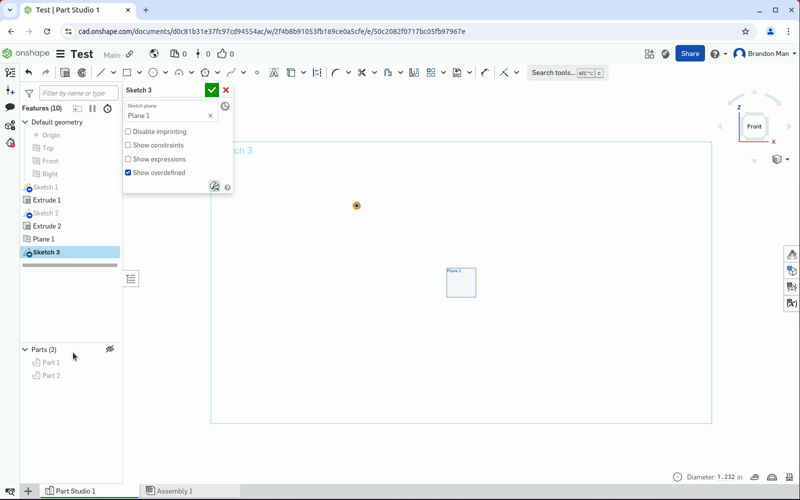
key(shift+e)
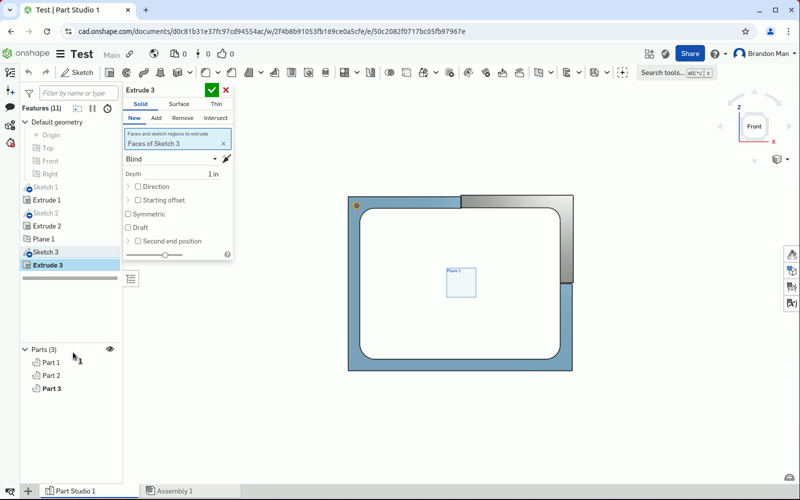
mouse_move(143, 106)
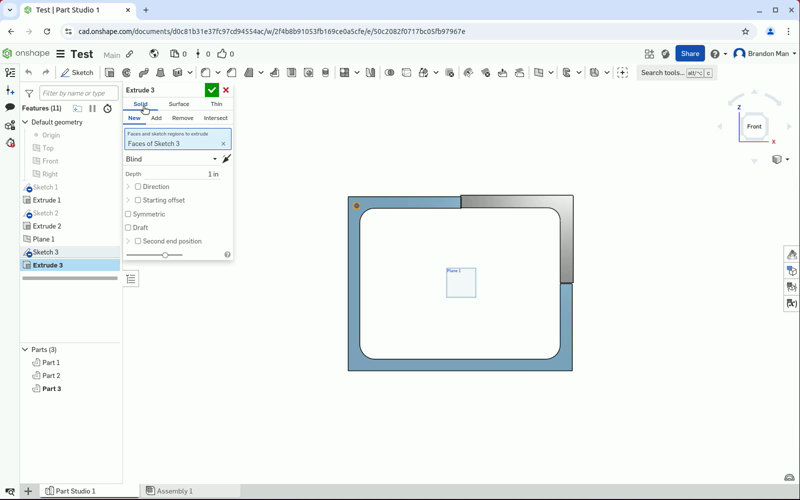
click(143, 106)
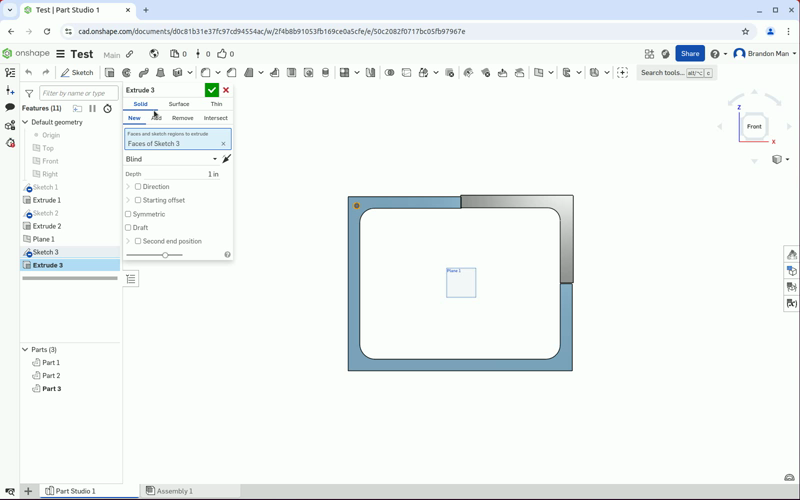
mouse_move(186, 120)
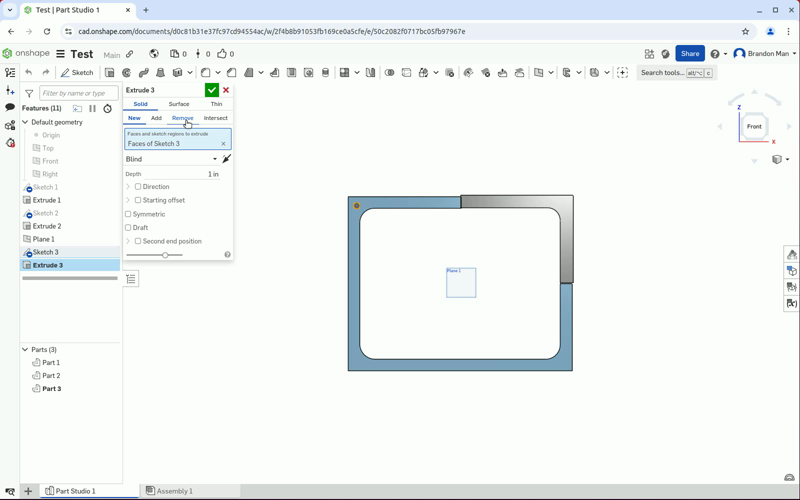
click(186, 120)
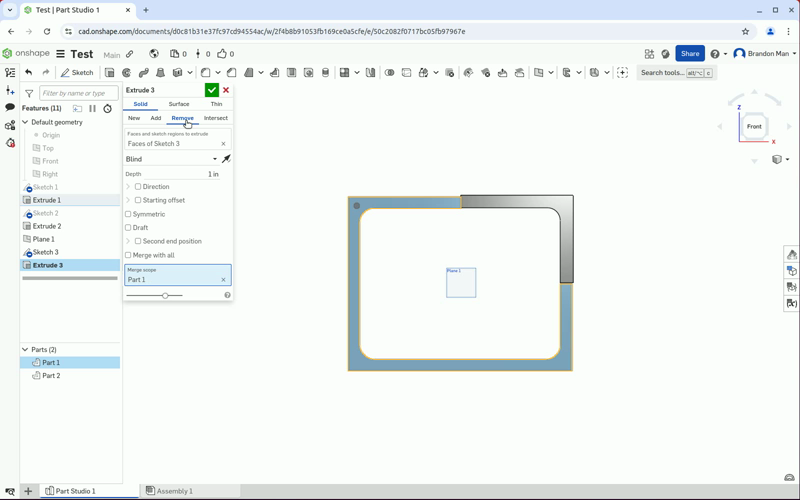
key(tab, 4)
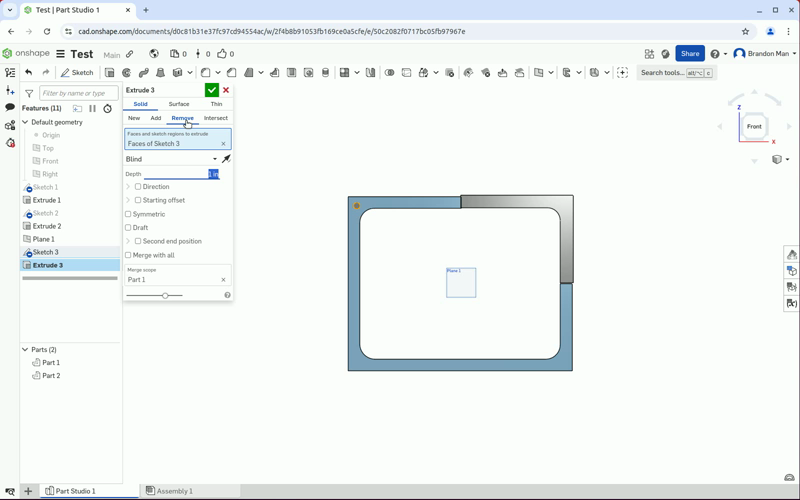
text(6.499)
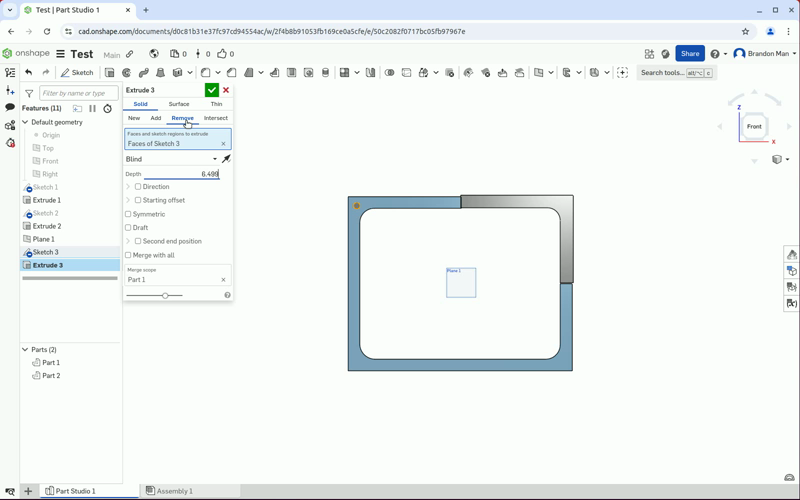
key(tab, 6)
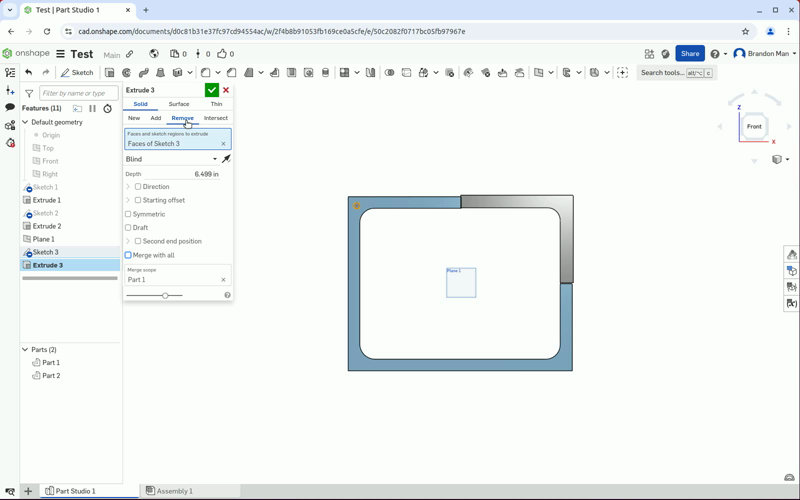
key(space)
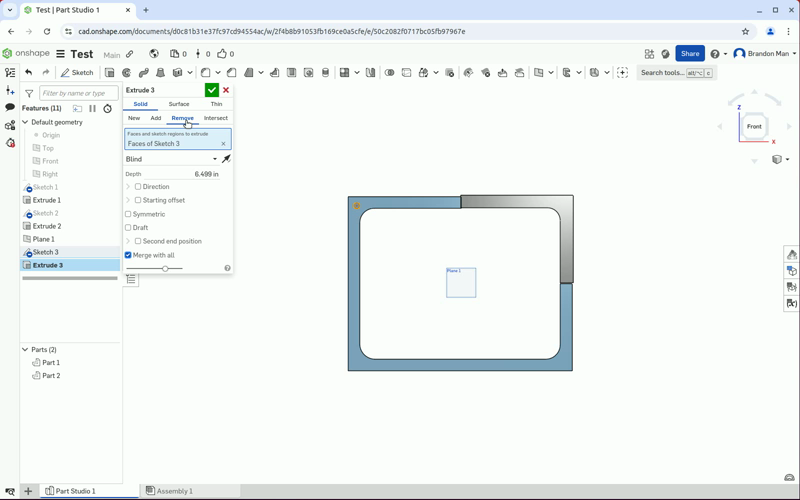
key(enter)
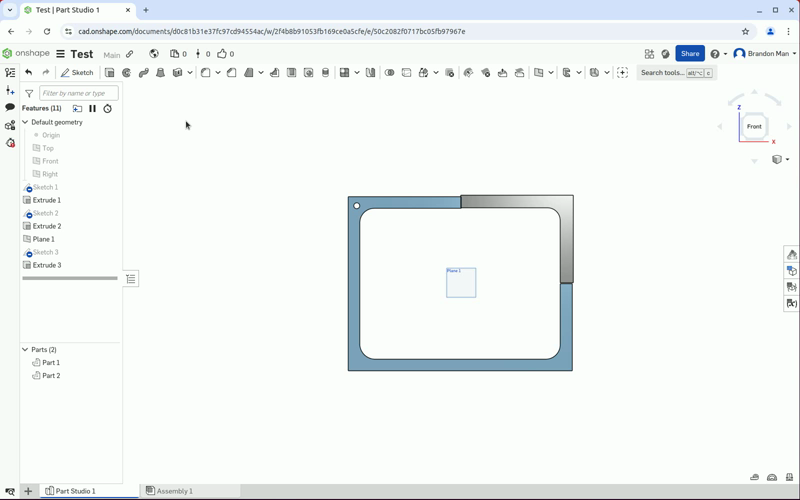
key(shift+h)
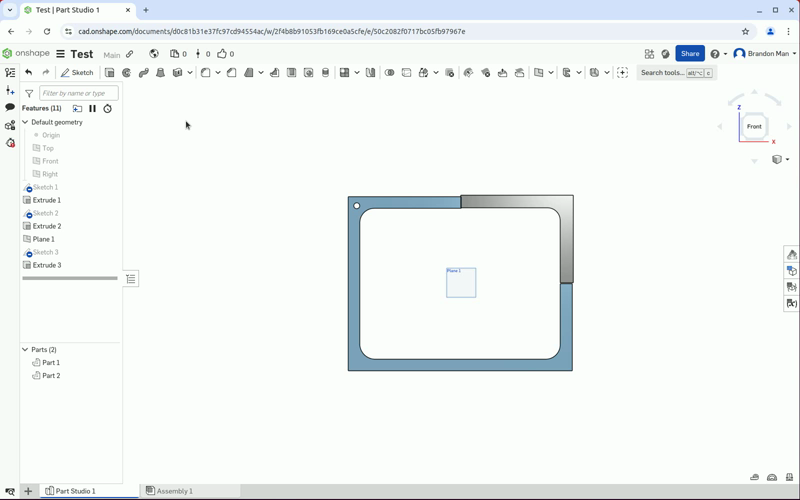
key(shift+h)
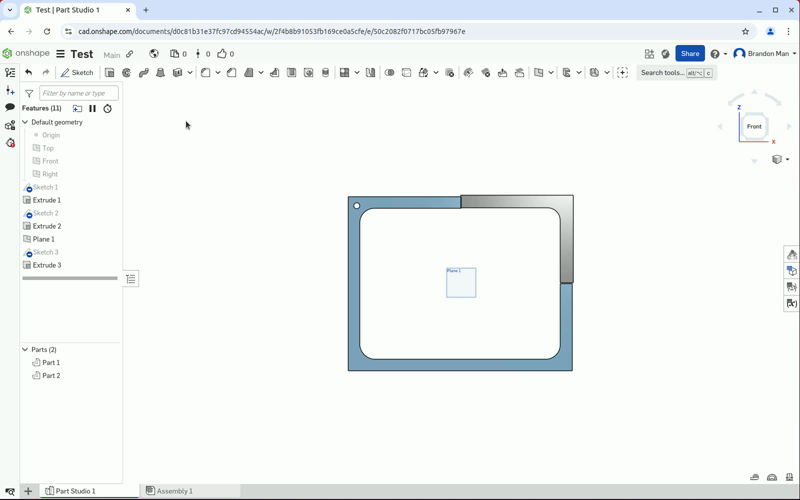
mouse_move(73, 189)
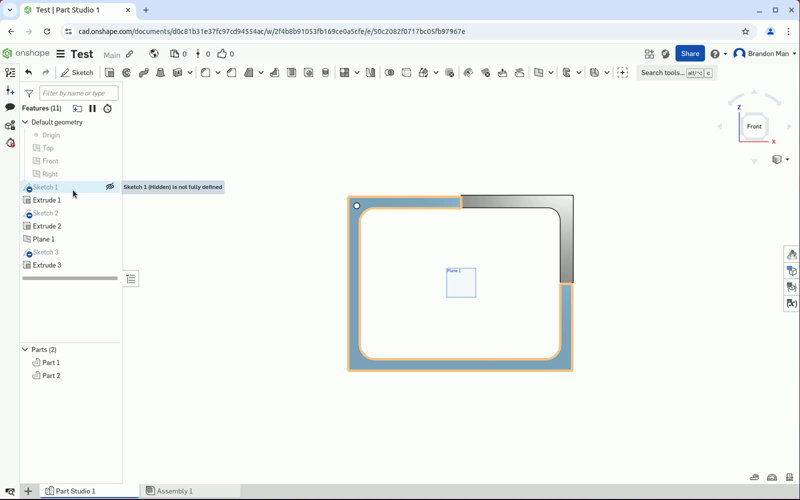
click(73, 189)
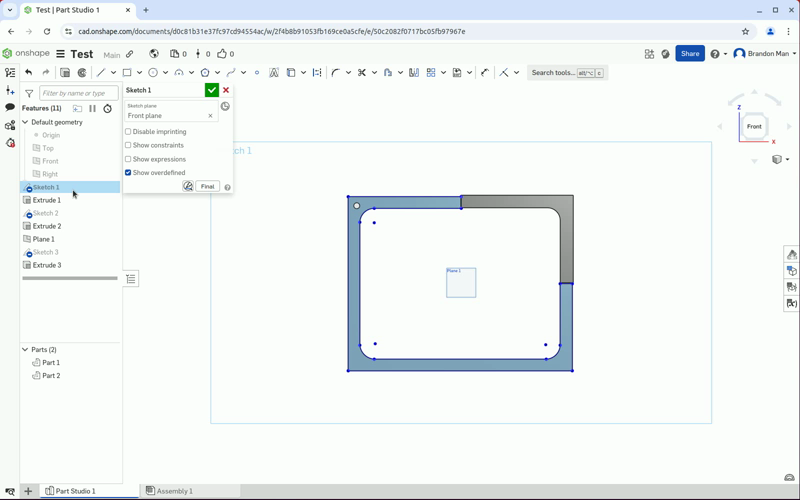
mouse_move(229, 92)
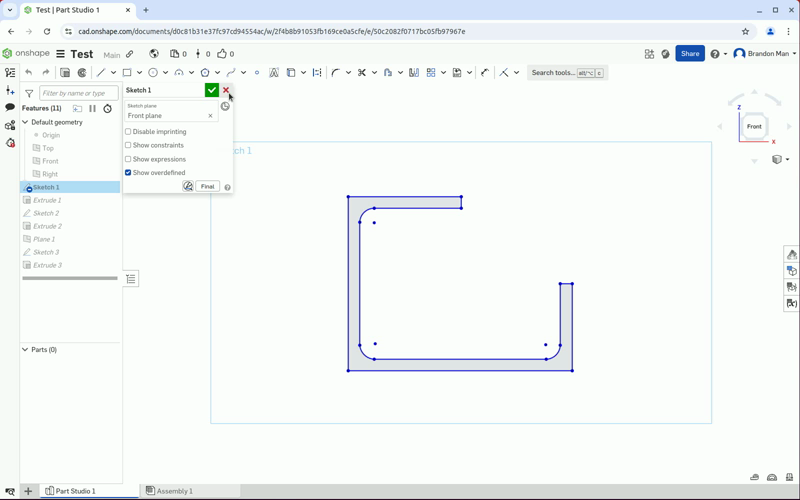
click(229, 92)
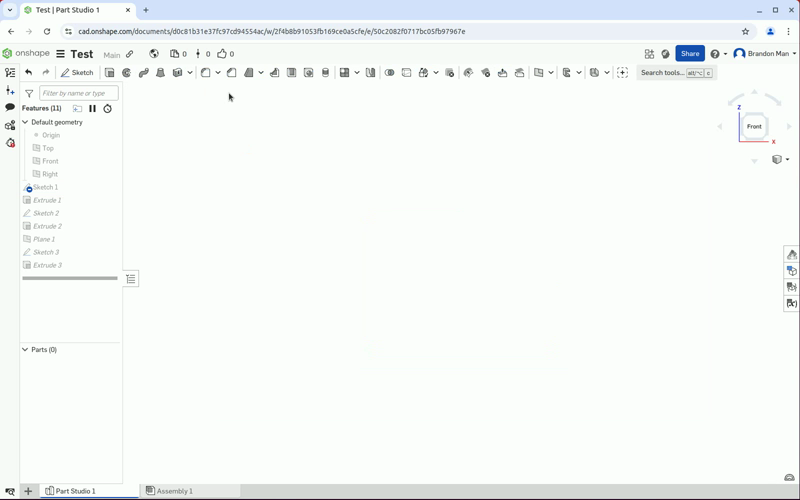
key(shift+s)
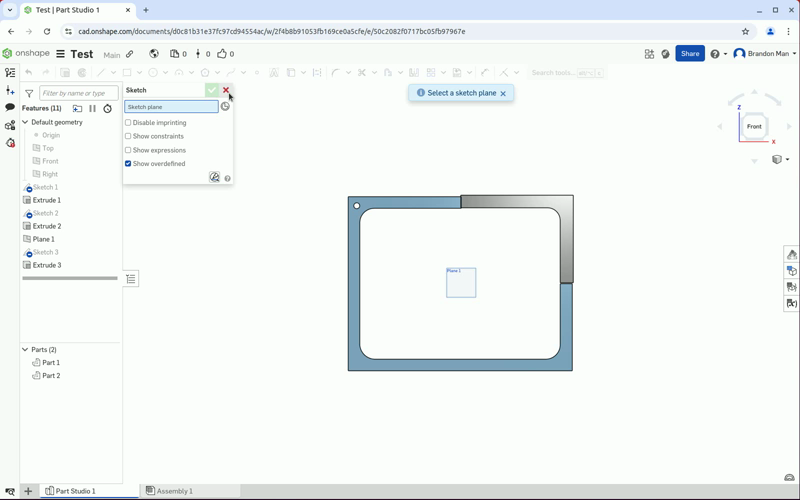
mouse_move(73, 241)
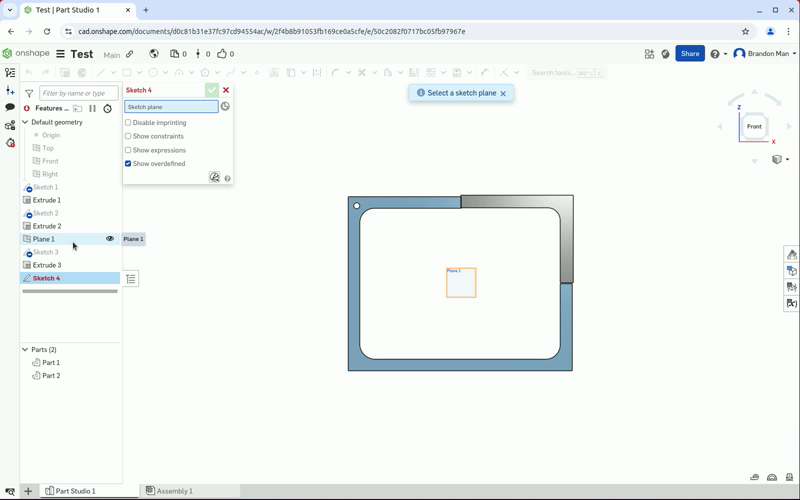
click(73, 241)
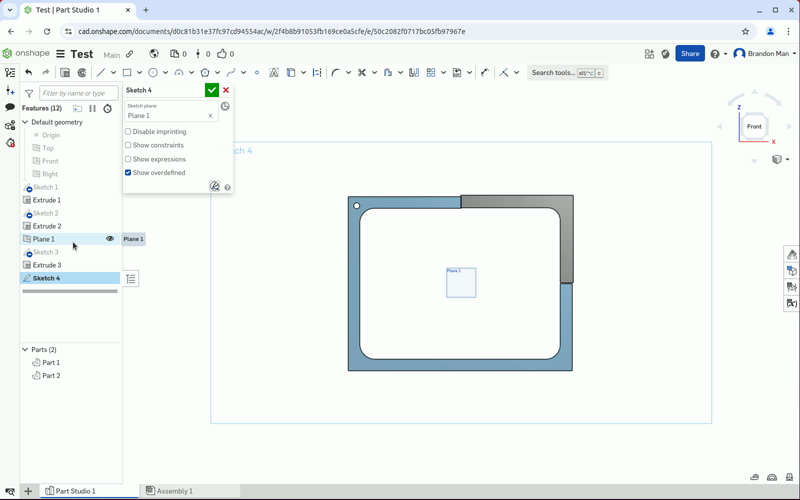
mouse_move(73, 352)
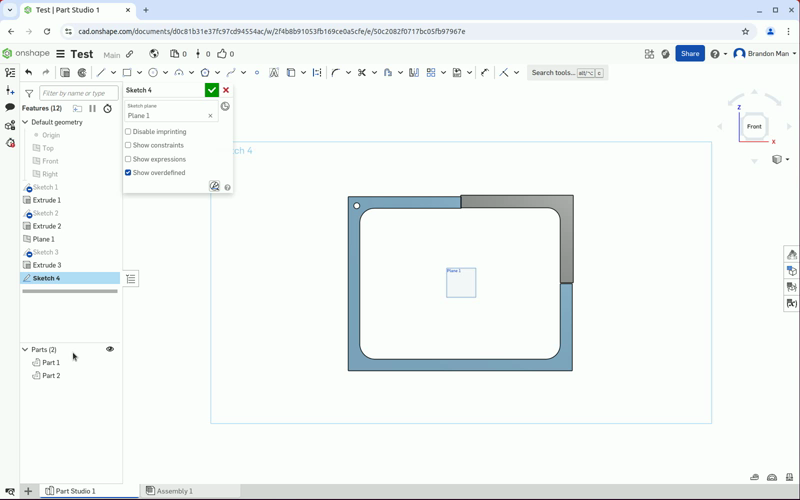
key(y)
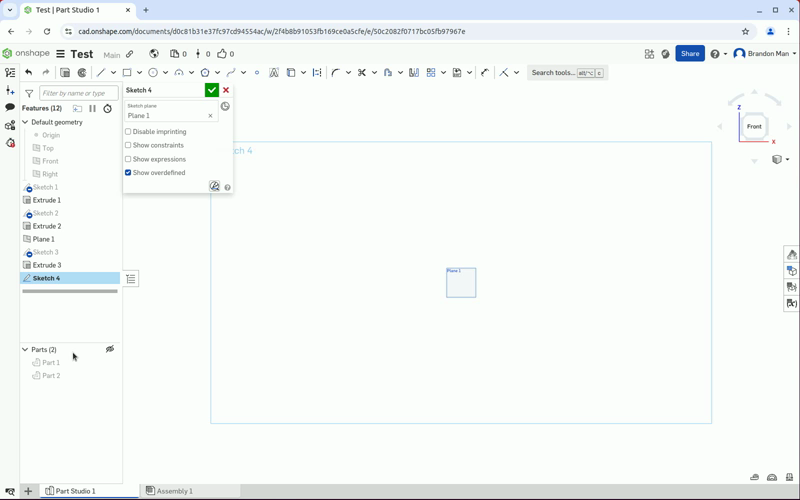
key(c)
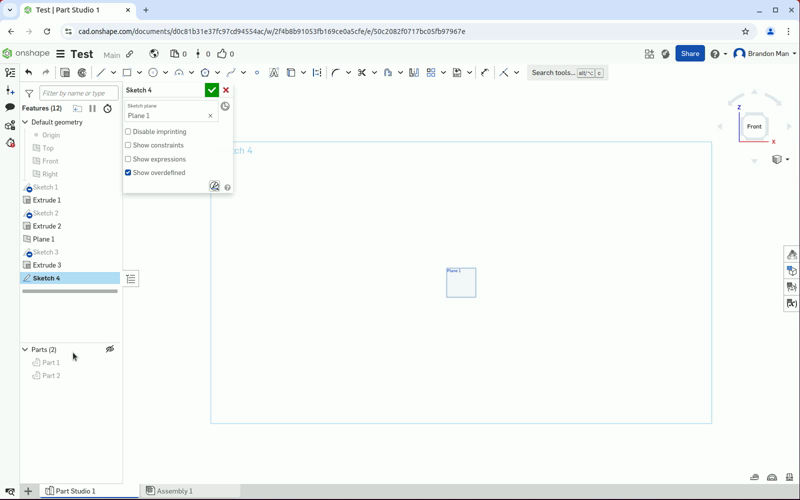
key_down(shift)
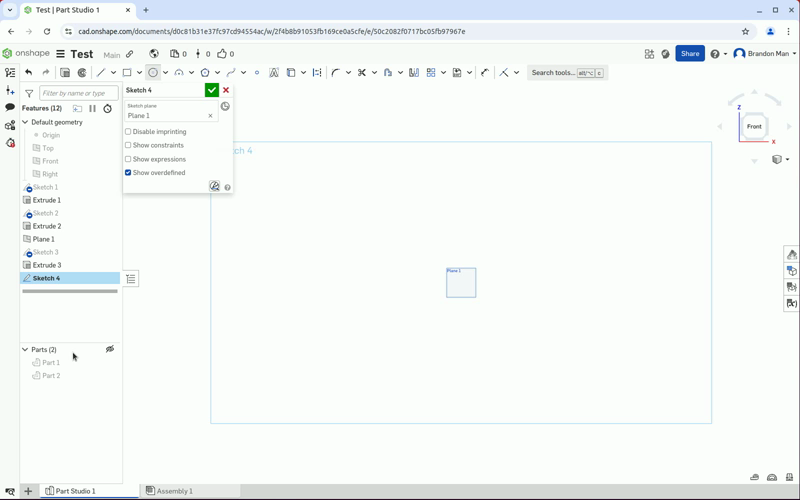
mouse_move(356, 360)
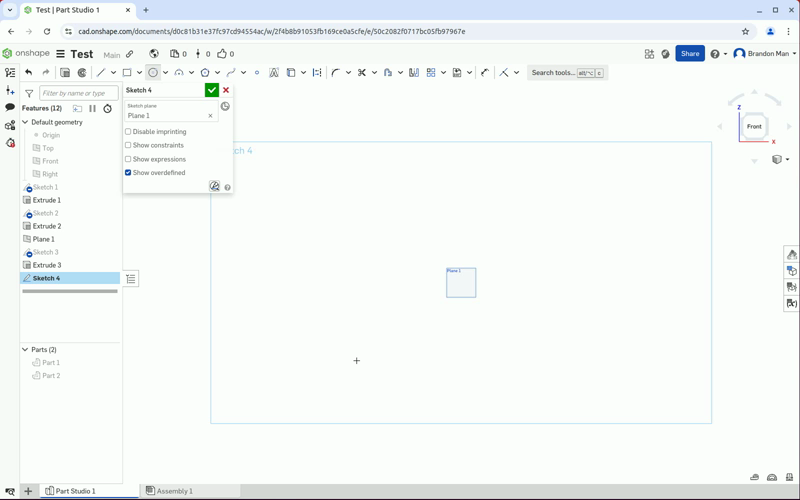
click(356, 360)
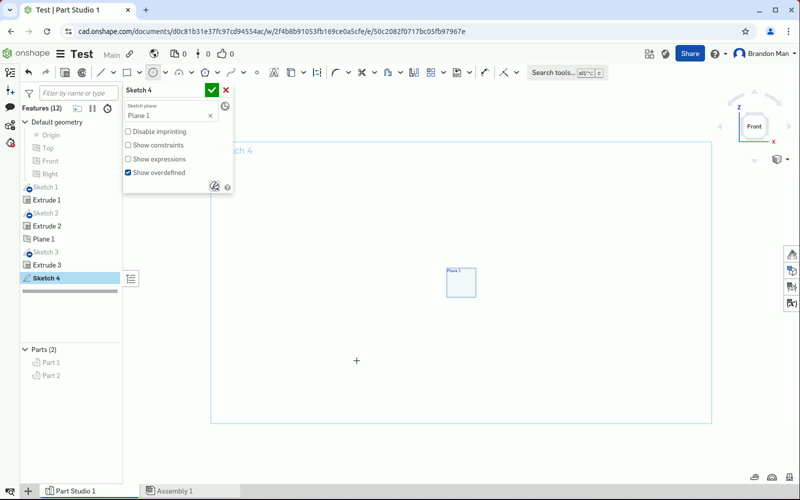
key_up(shift)
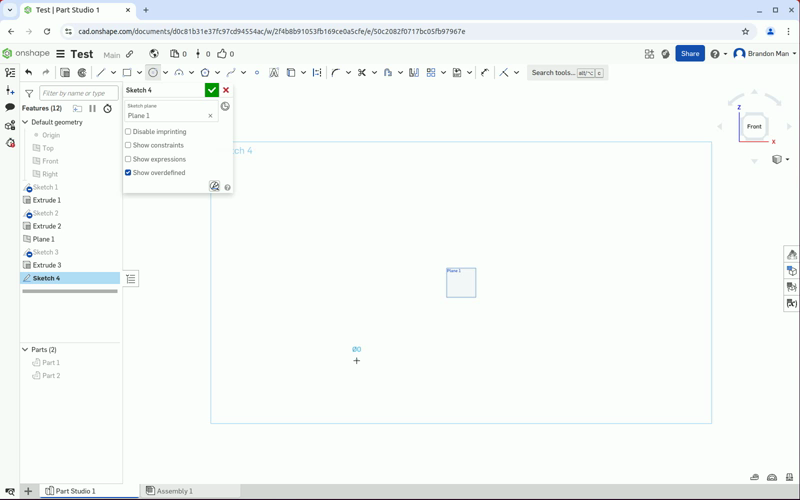
mouse_move(359, 360)
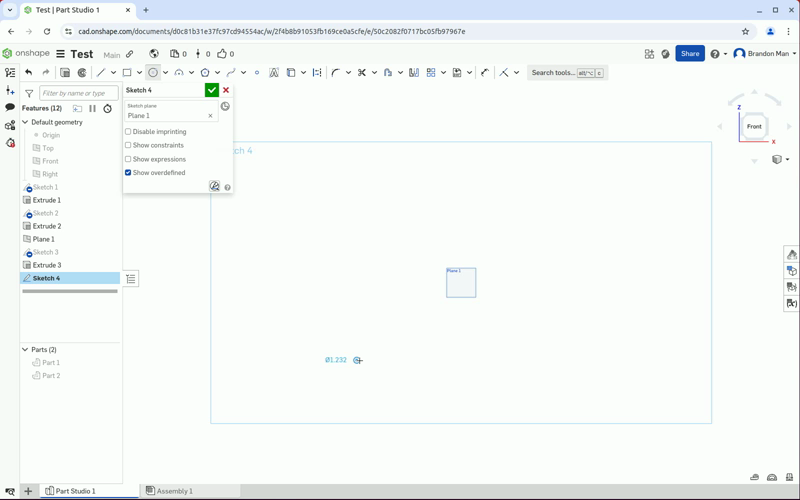
click(359, 360)
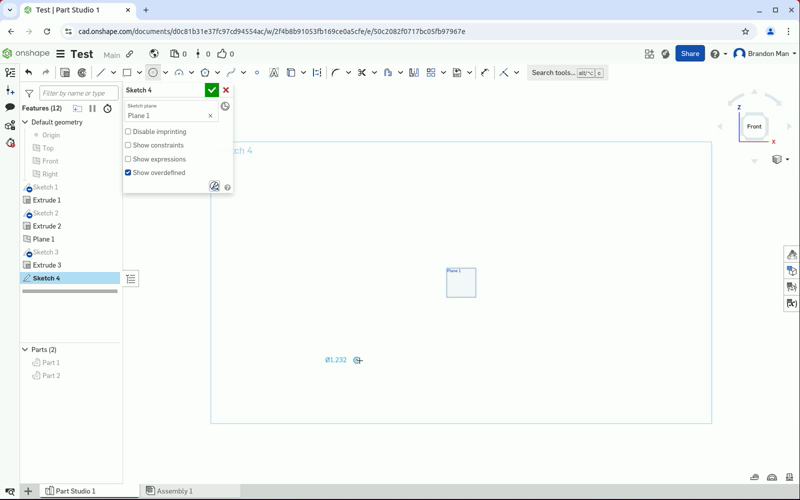
key(esc)
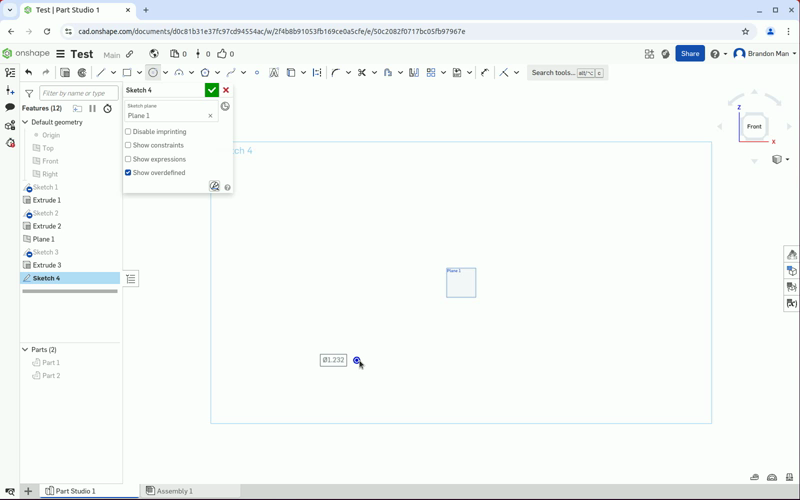
mouse_move(355, 360)
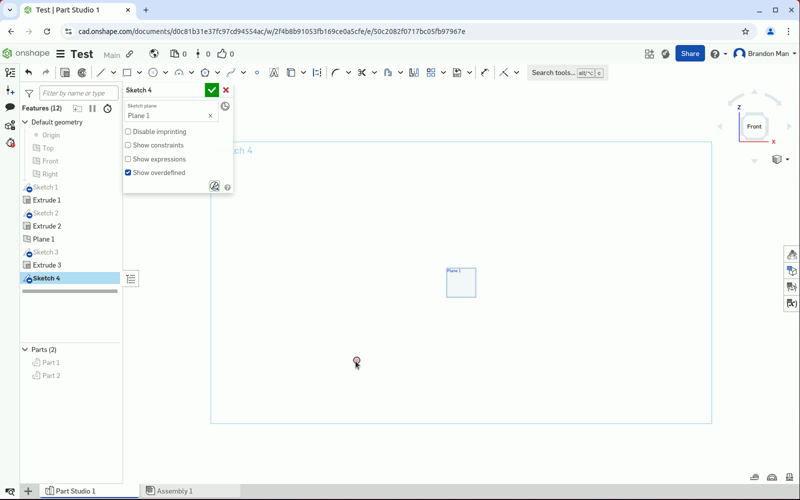
scroll(6)
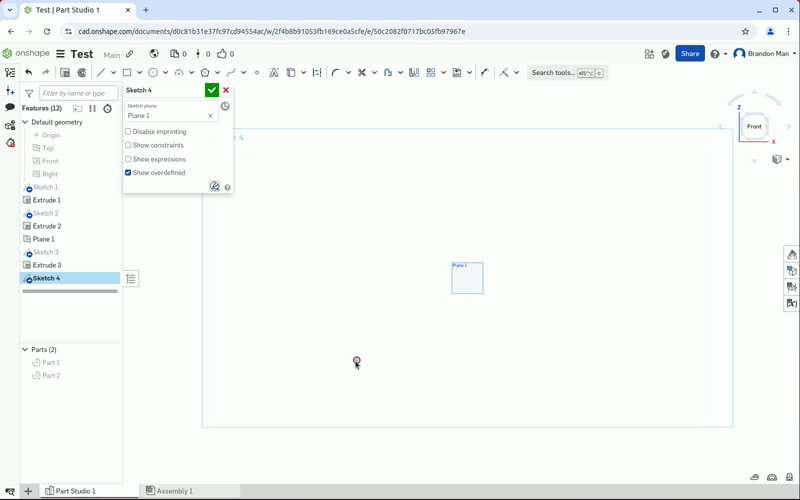
scroll(6)
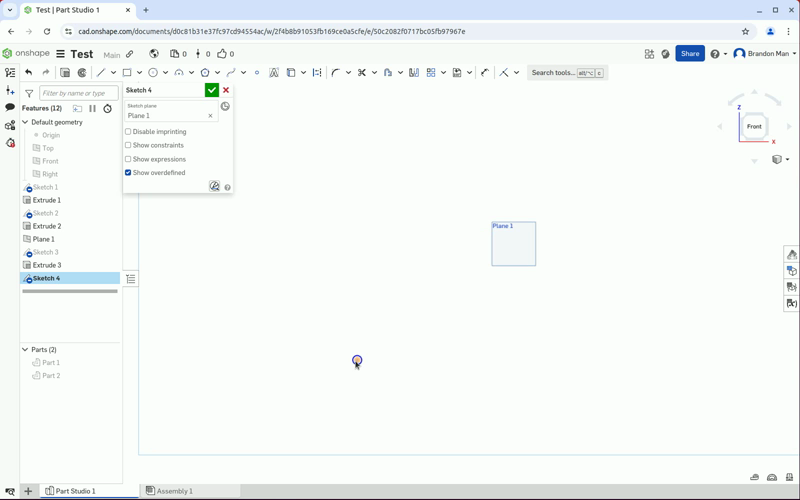
scroll(6)
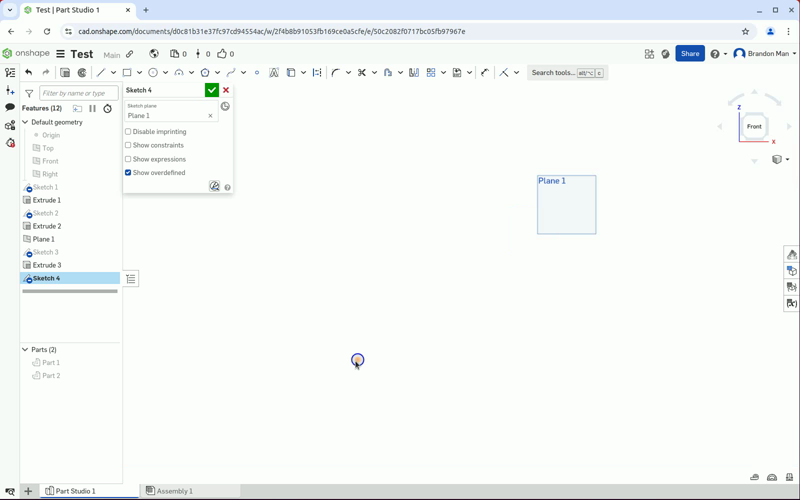
scroll(6)
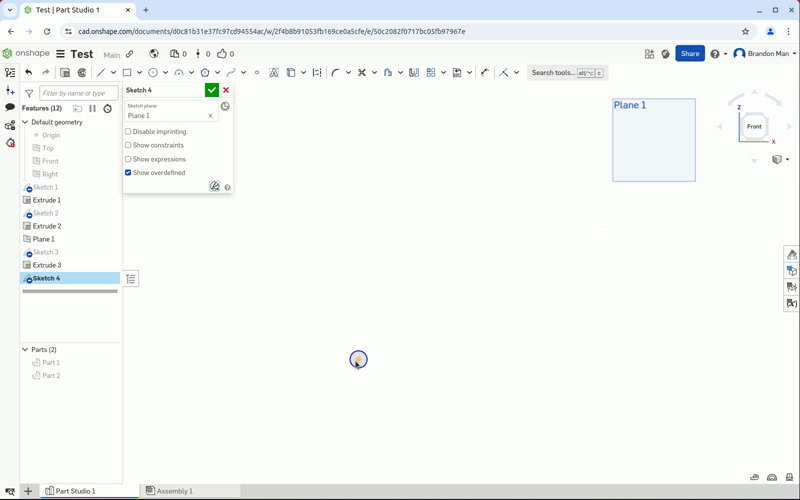
scroll(6)
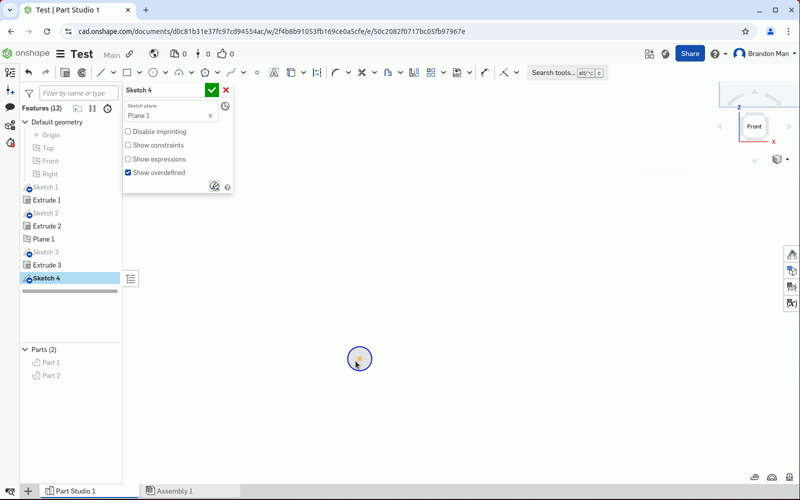
scroll(6)
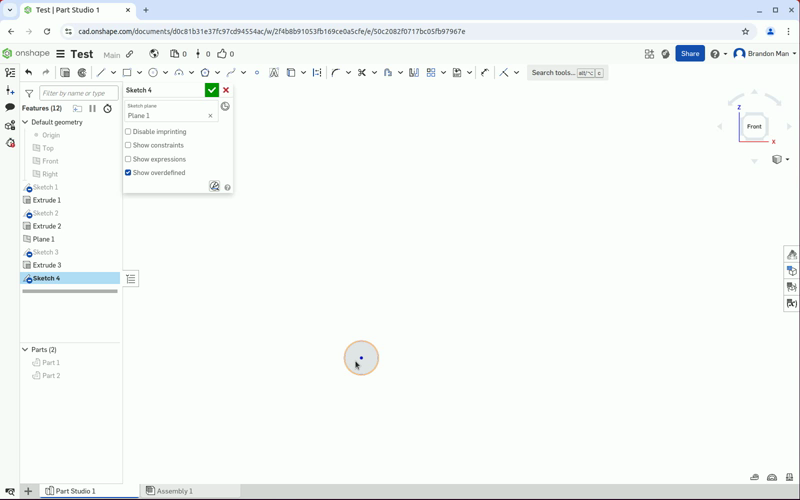
scroll(6)
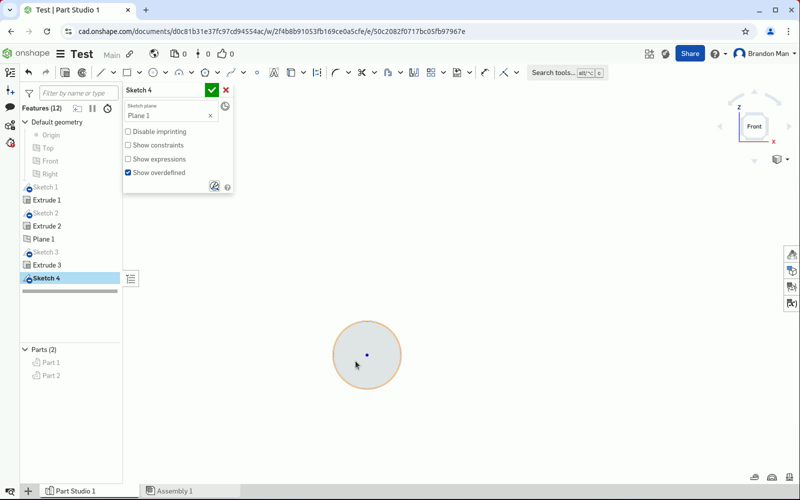
click(355, 360)
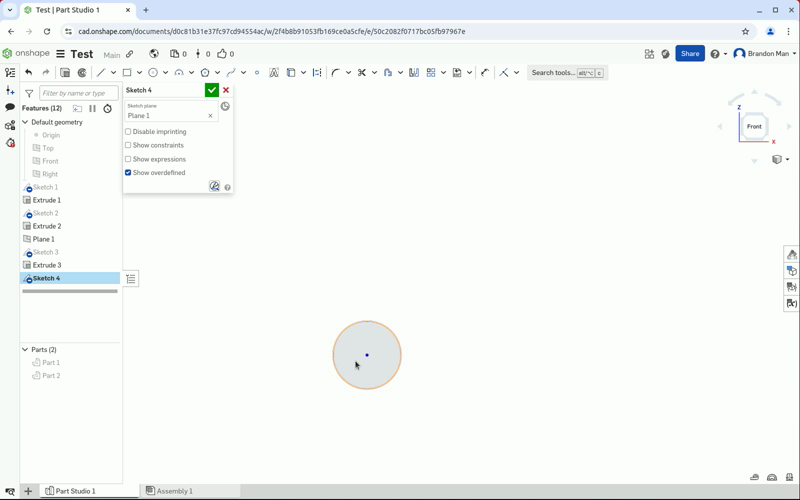
scroll(-6)
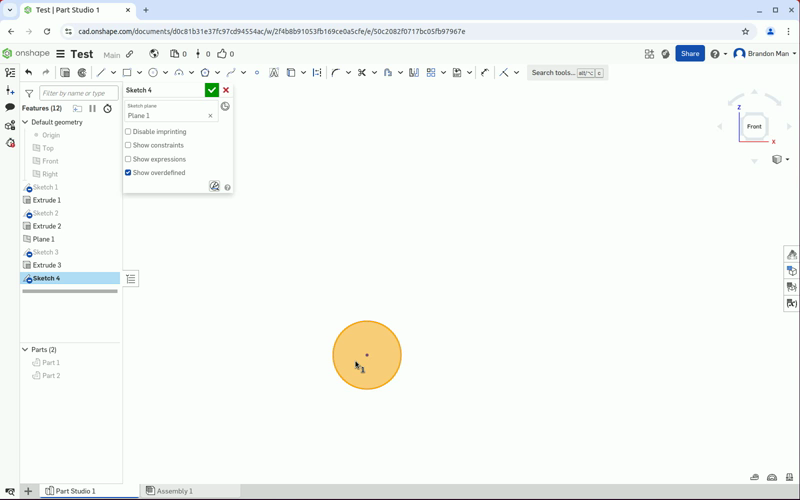
scroll(-6)
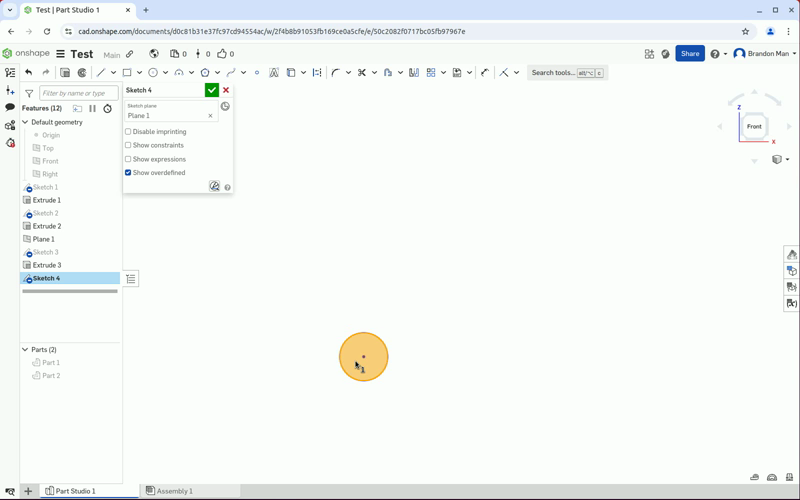
scroll(-6)
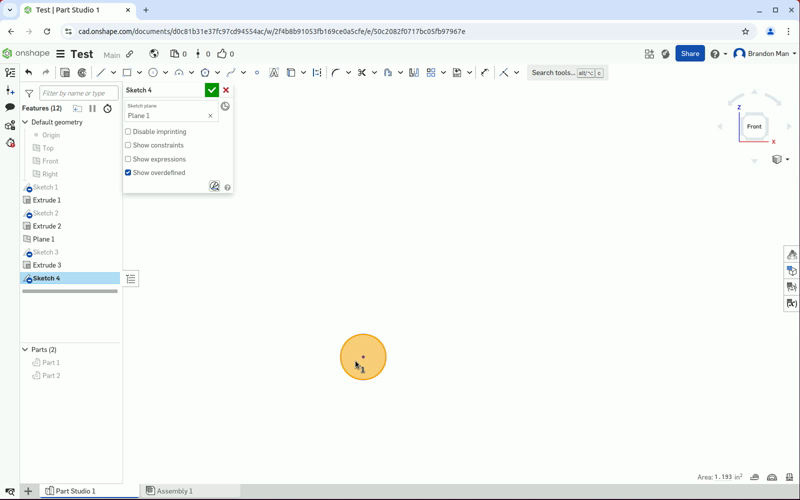
scroll(-6)
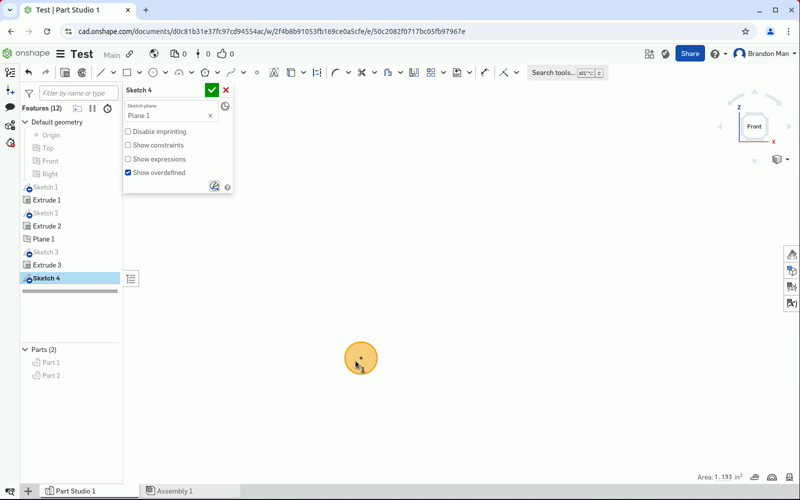
scroll(-6)
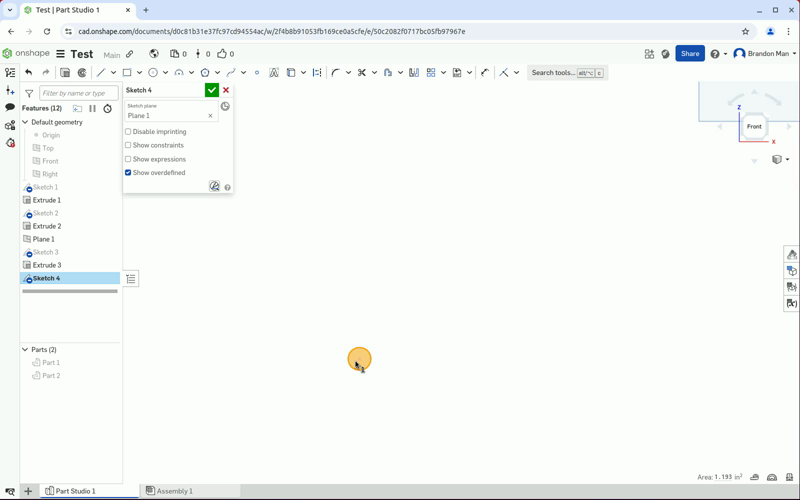
scroll(-6)
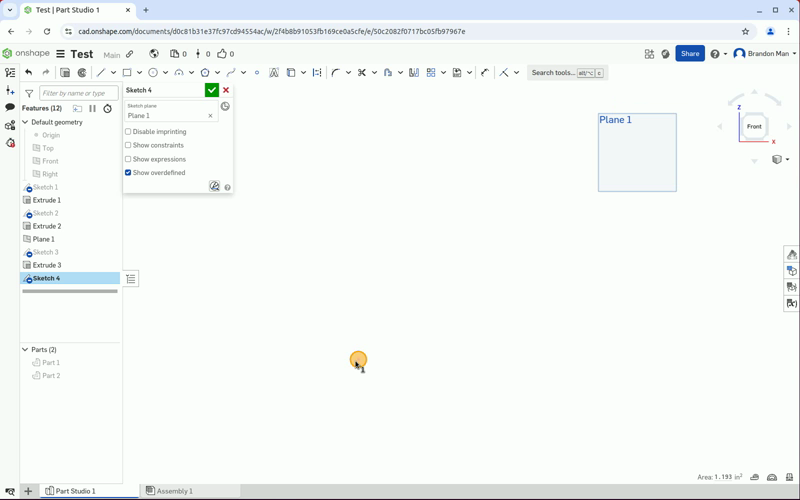
scroll(-6)
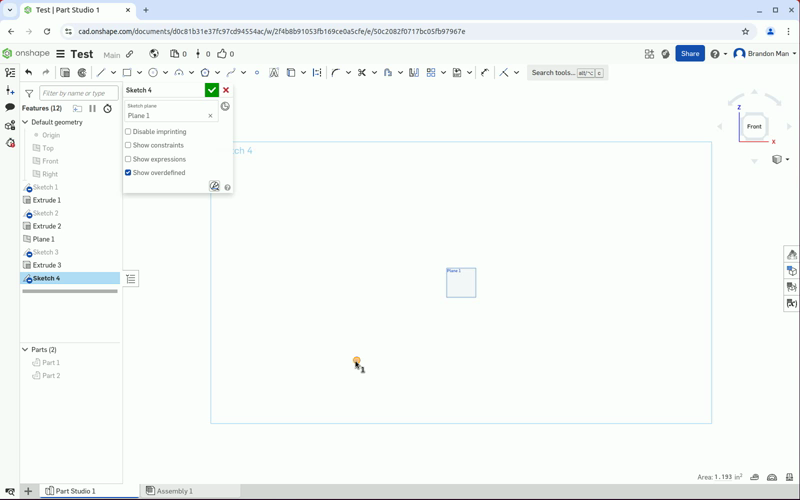
mouse_move(73, 352)
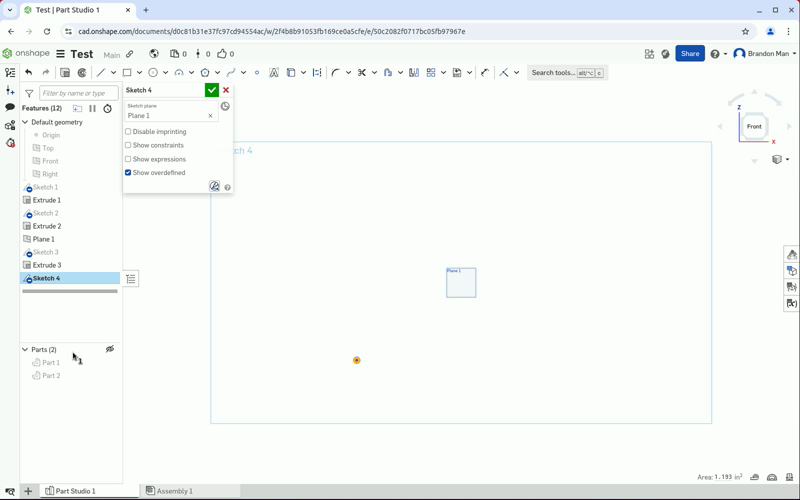
key(shift+y)
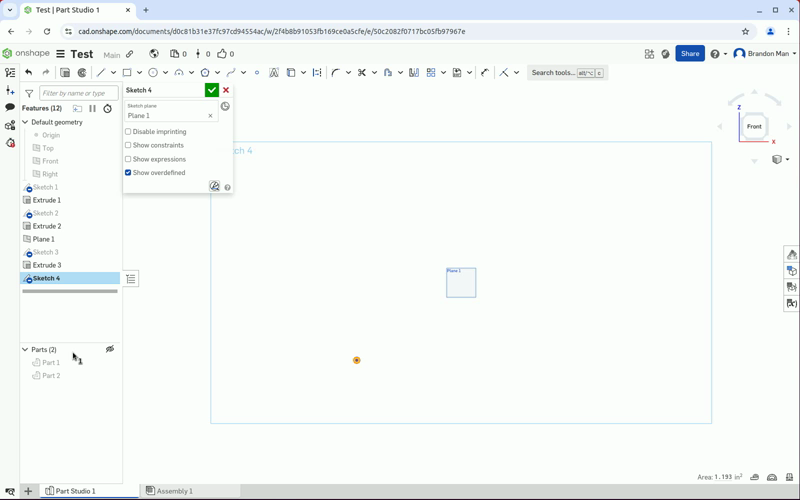
key(shift+e)
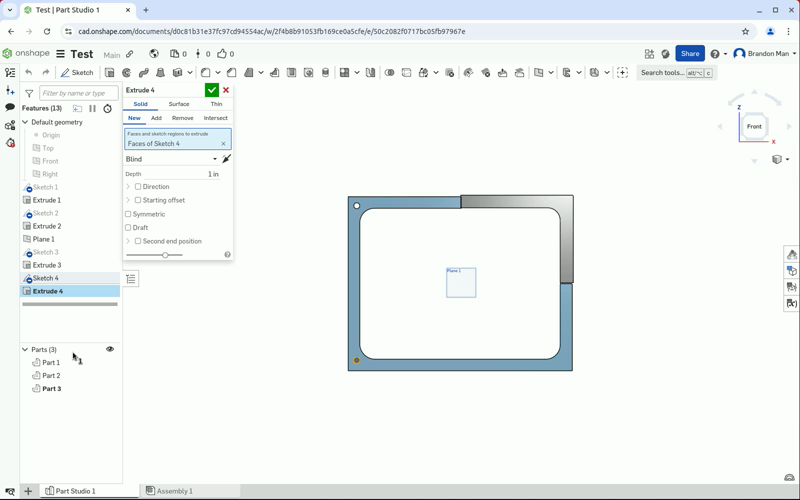
mouse_move(143, 106)
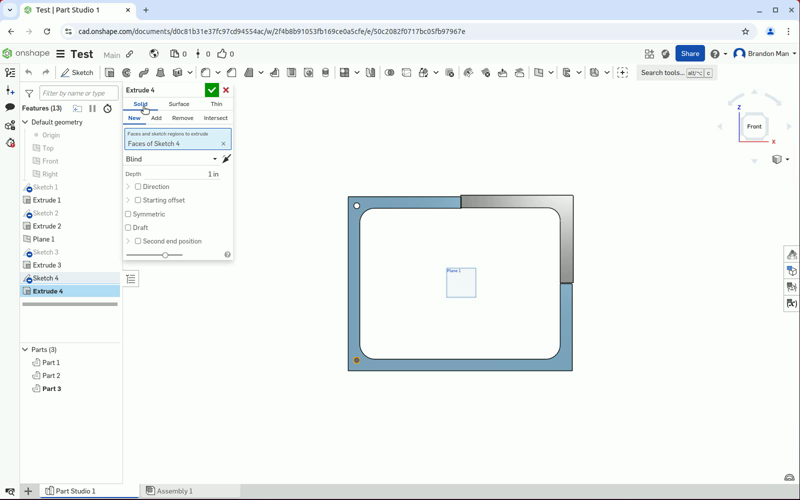
click(143, 106)
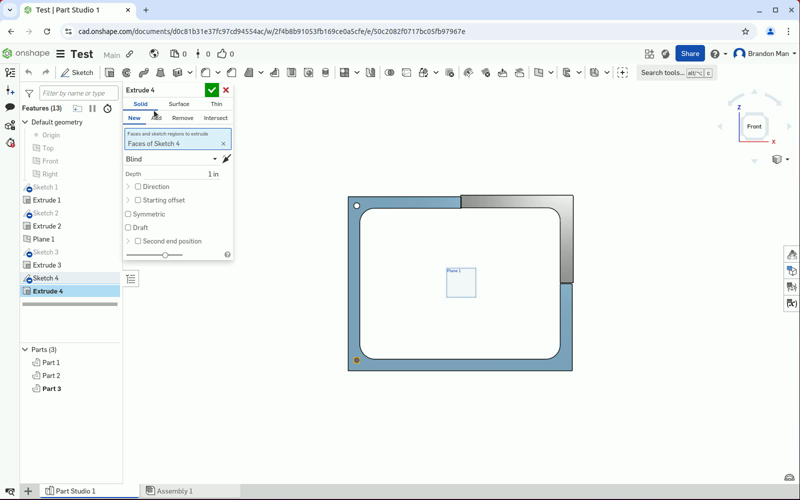
mouse_move(186, 120)
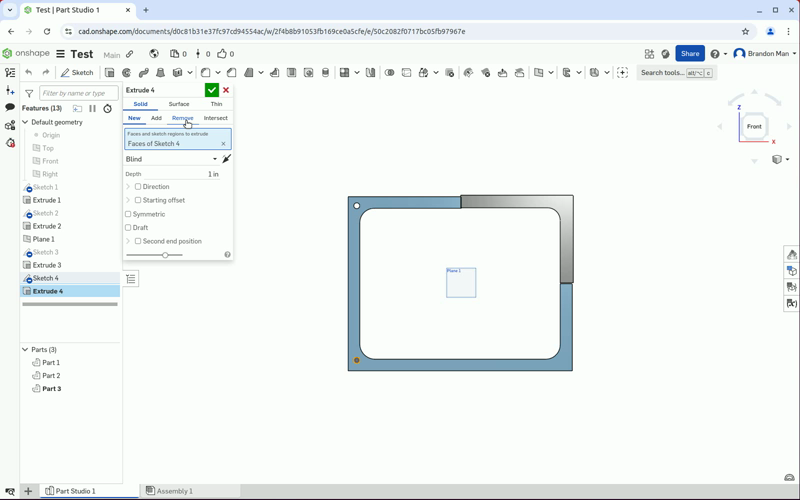
click(186, 120)
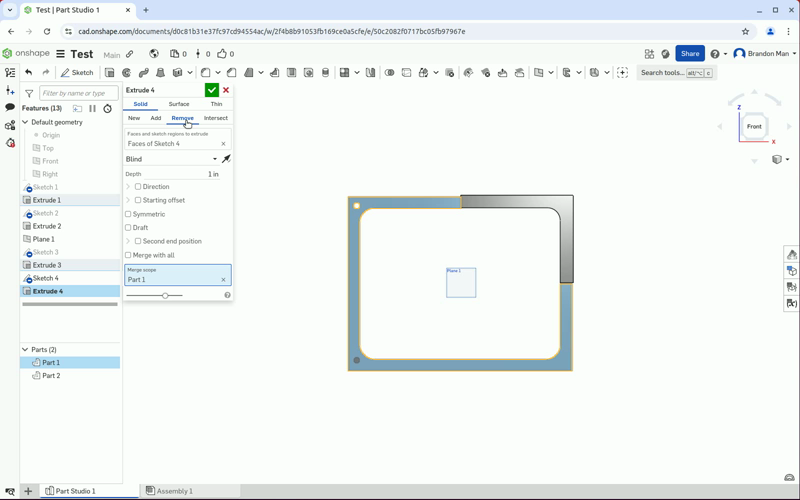
key(tab, 4)
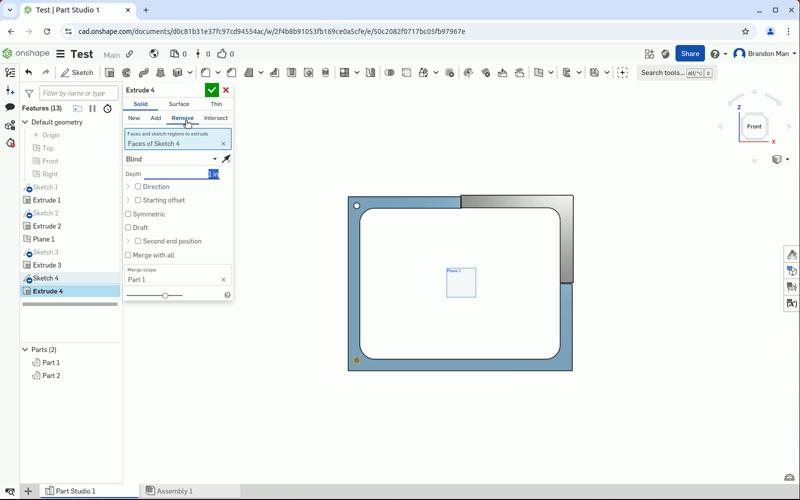
text(6.499)
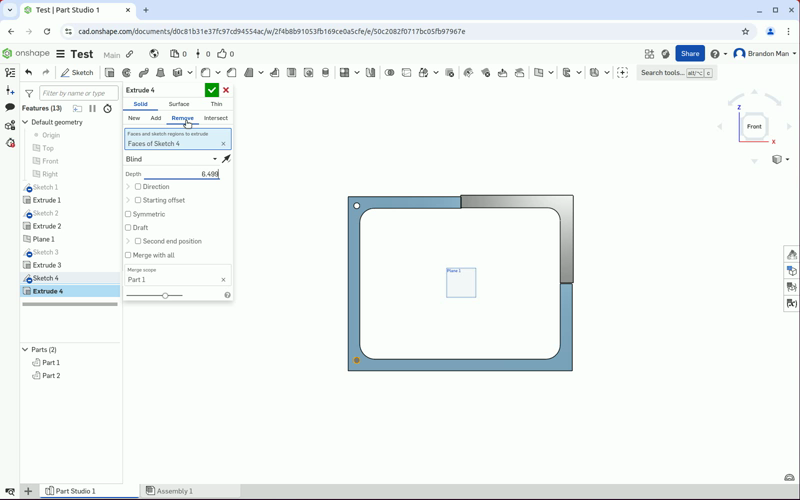
key(tab, 6)
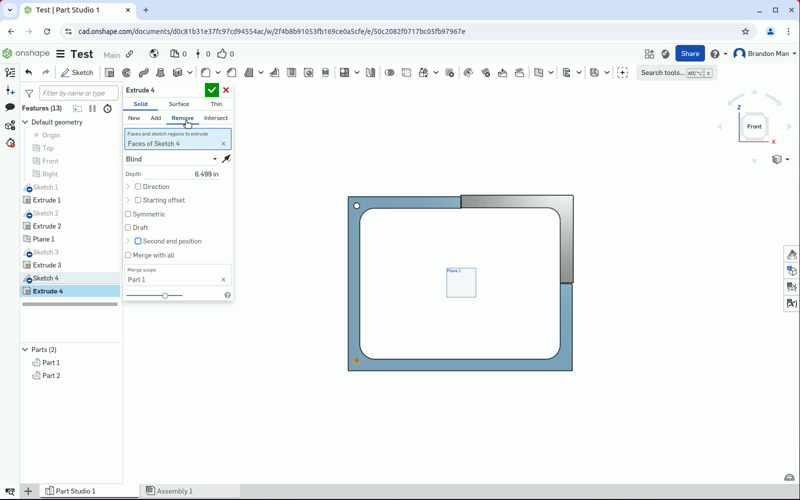
key(space)
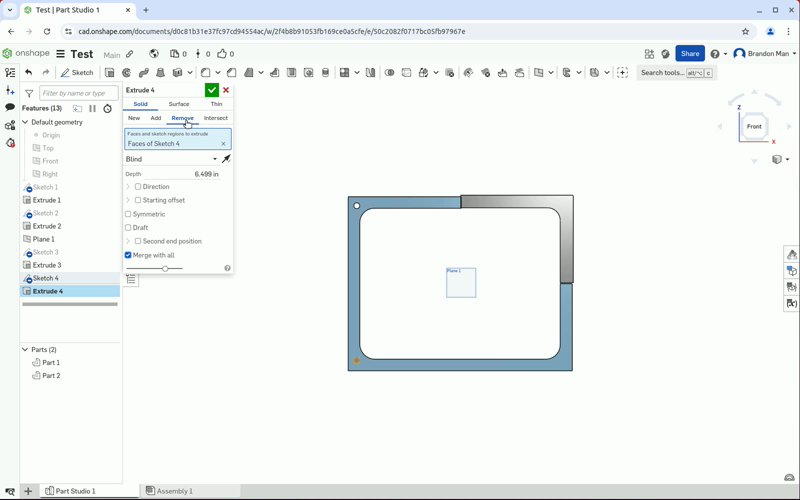
key(enter)
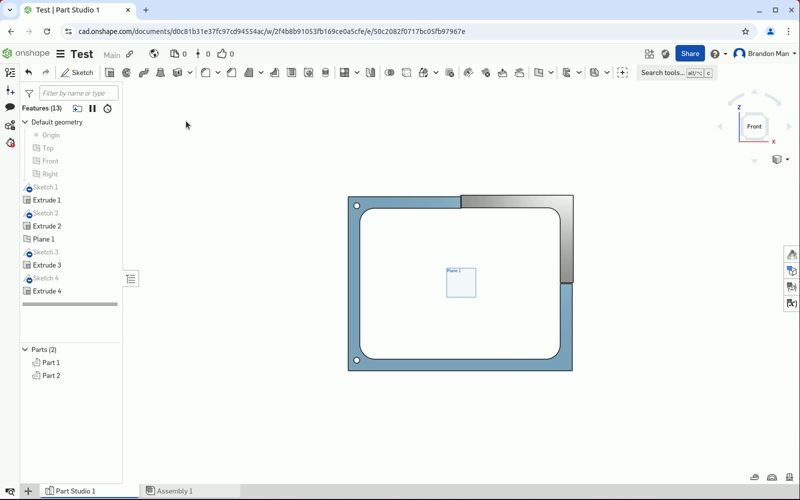
key(shift+h)
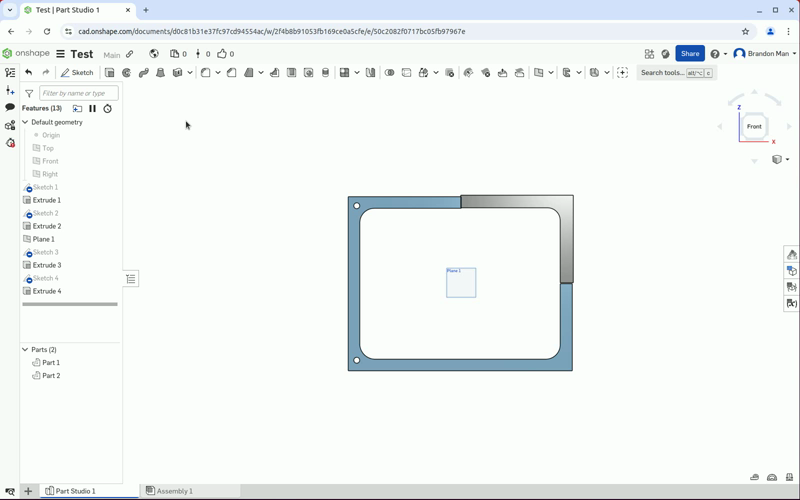
key(shift+h)
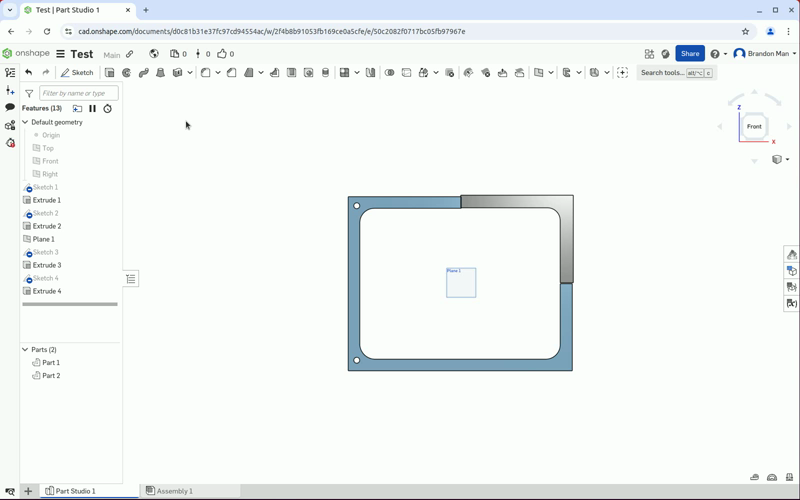
mouse_move(73, 189)
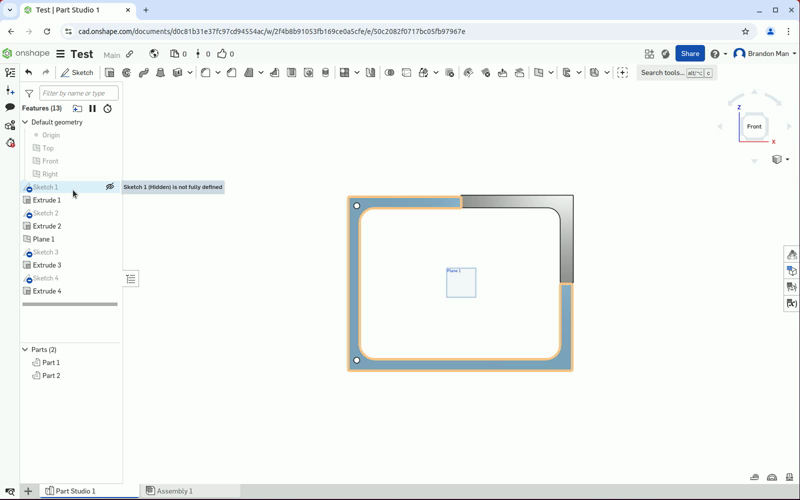
click(73, 189)
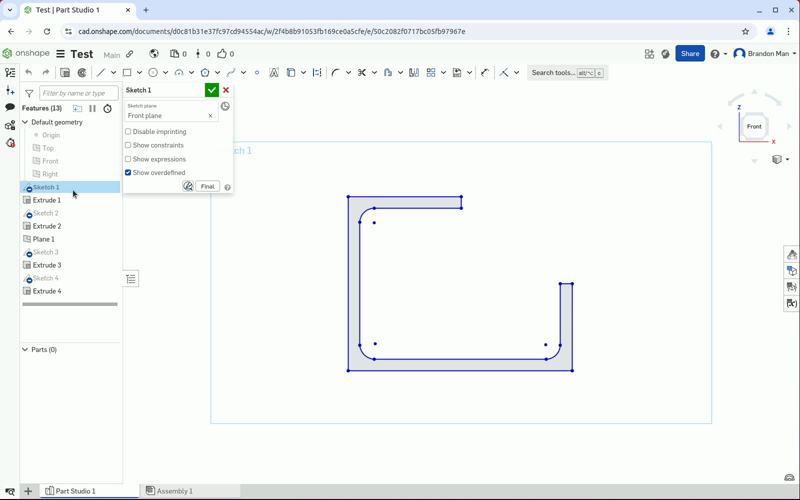
mouse_move(229, 92)
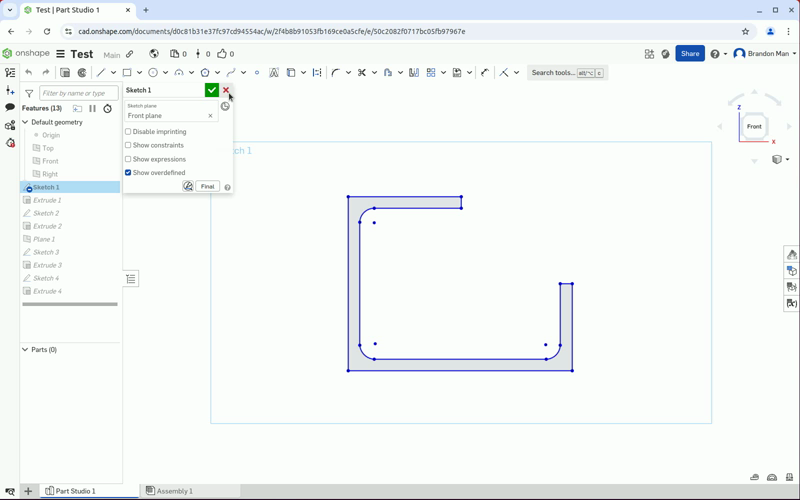
click(229, 92)
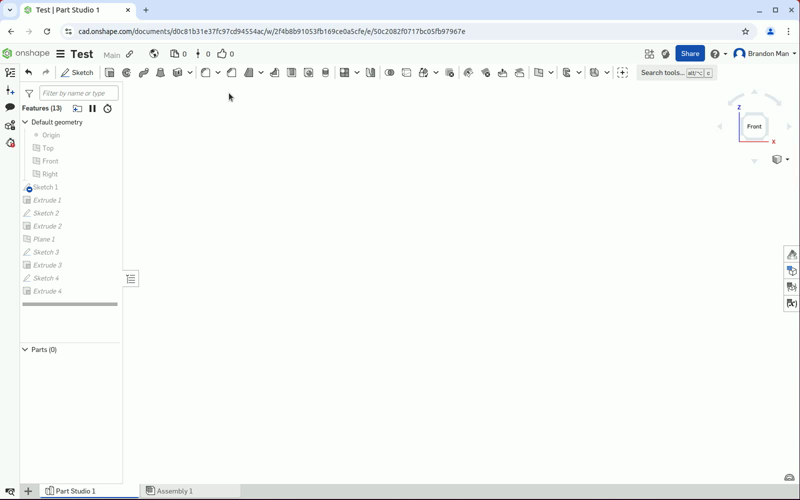
key(shift+s)
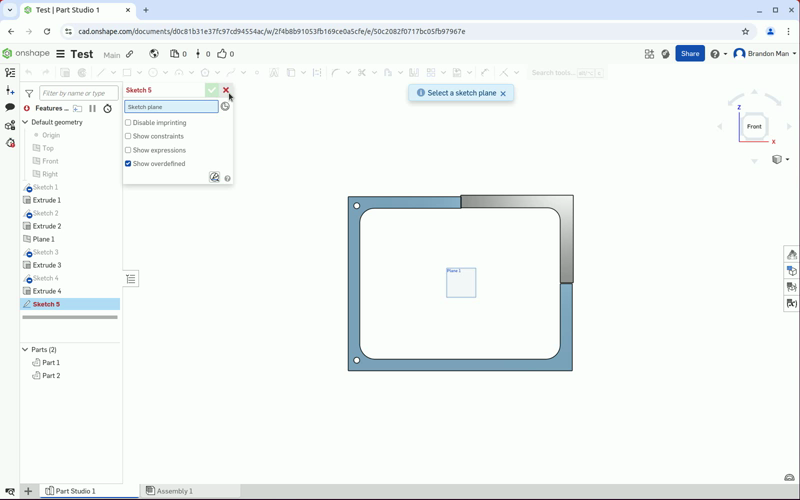
mouse_move(73, 241)
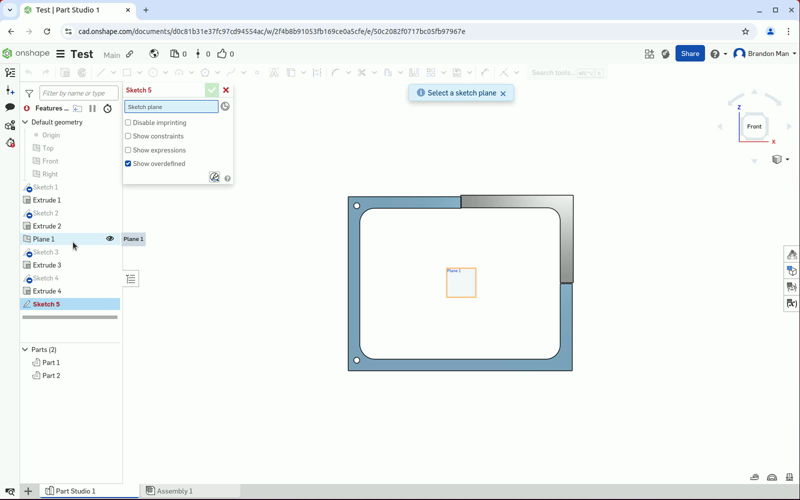
click(73, 241)
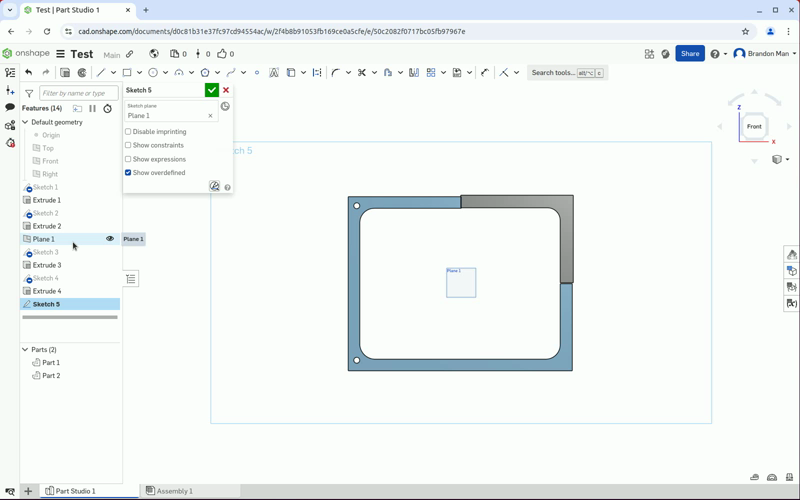
mouse_move(73, 352)
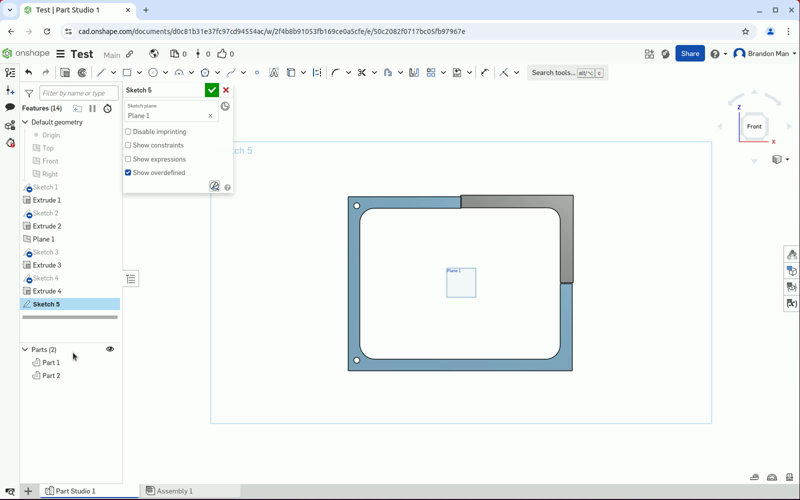
key(y)
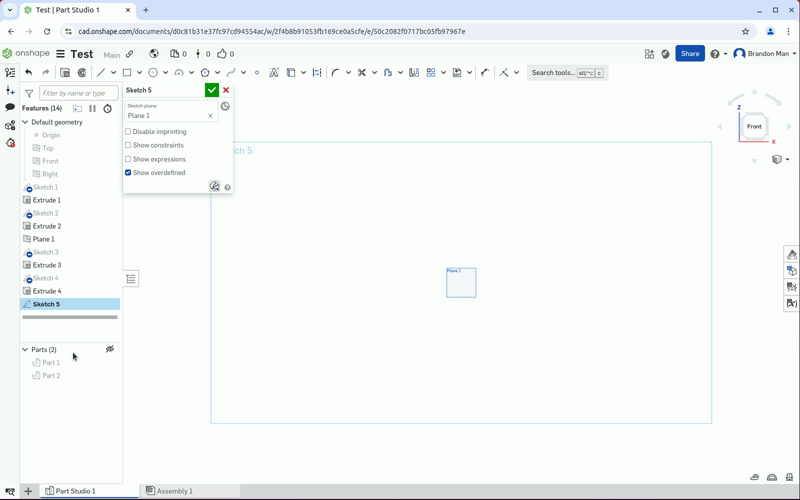
key(c)
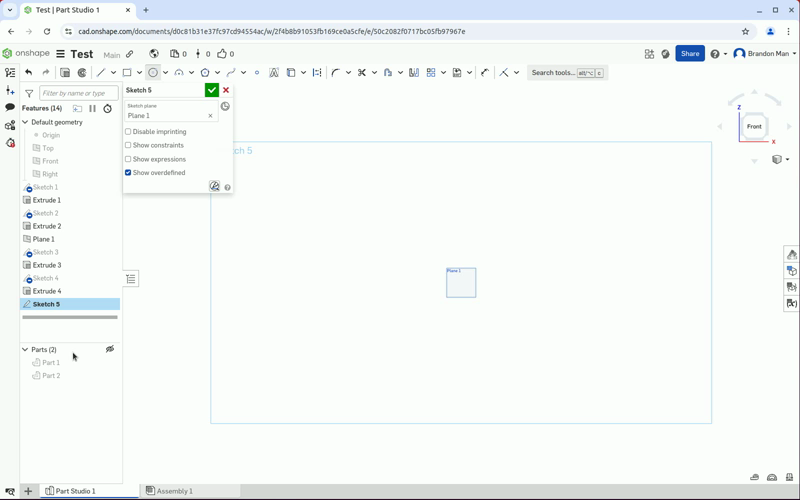
key_down(shift)
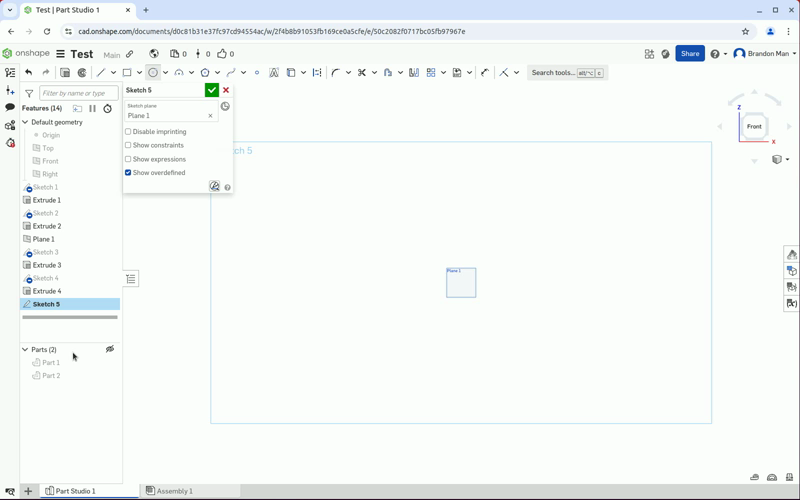
mouse_move(564, 360)
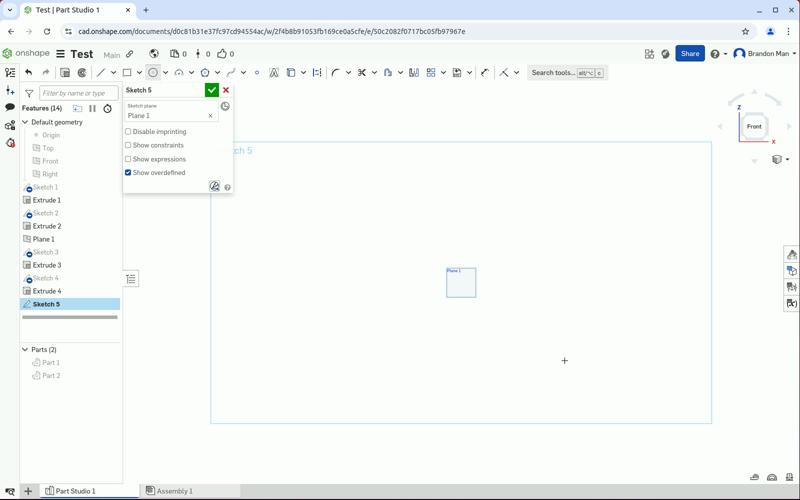
click(564, 360)
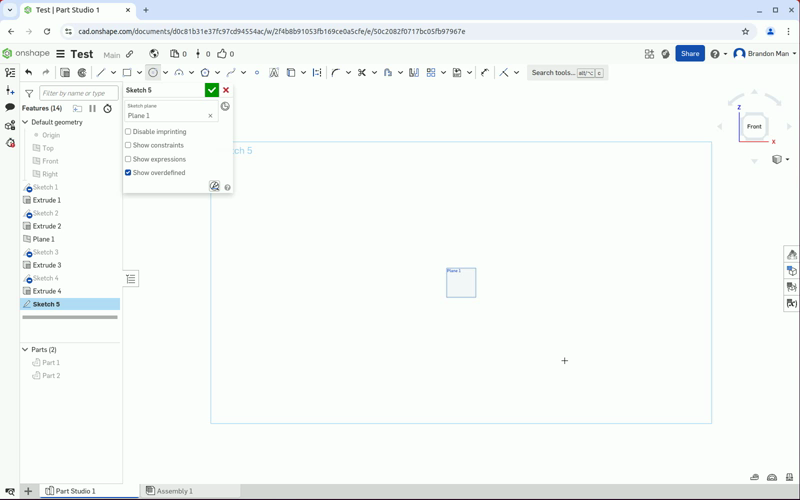
key_up(shift)
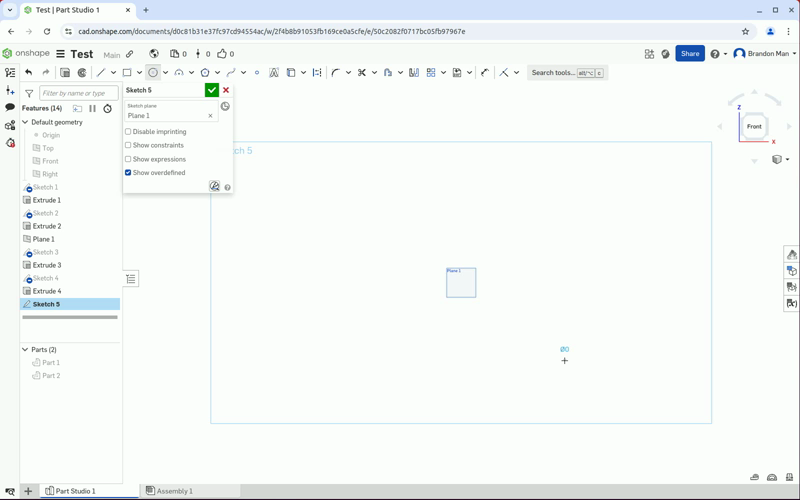
mouse_move(567, 360)
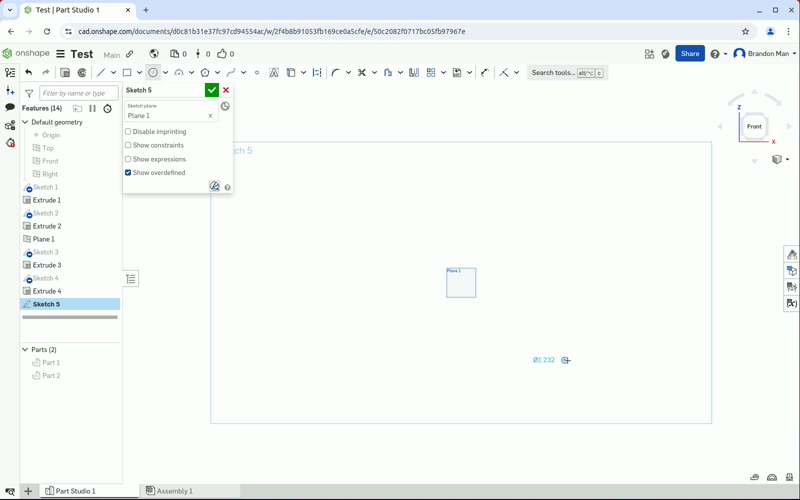
click(567, 360)
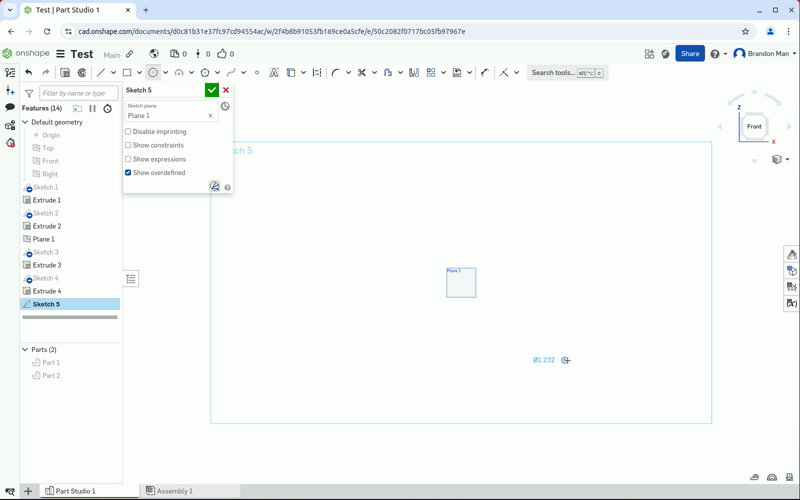
key(esc)
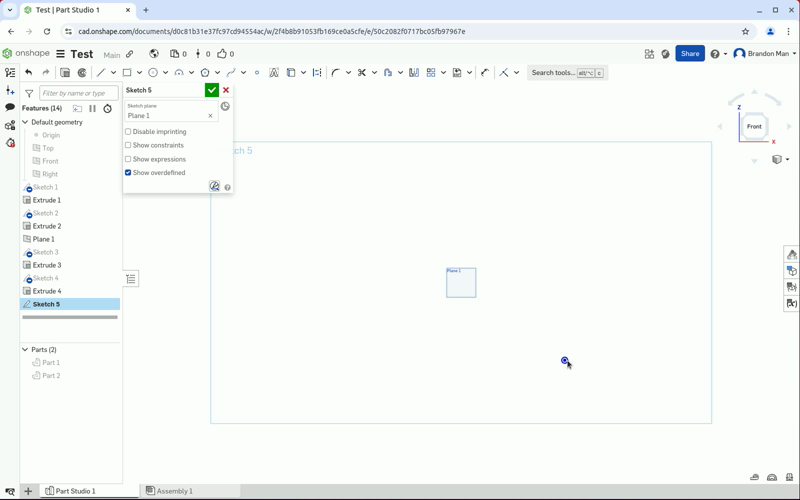
mouse_move(564, 361)
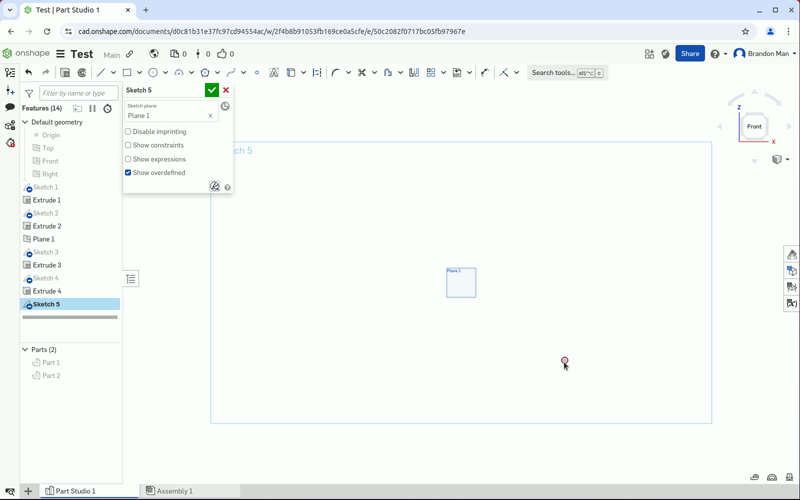
scroll(6)
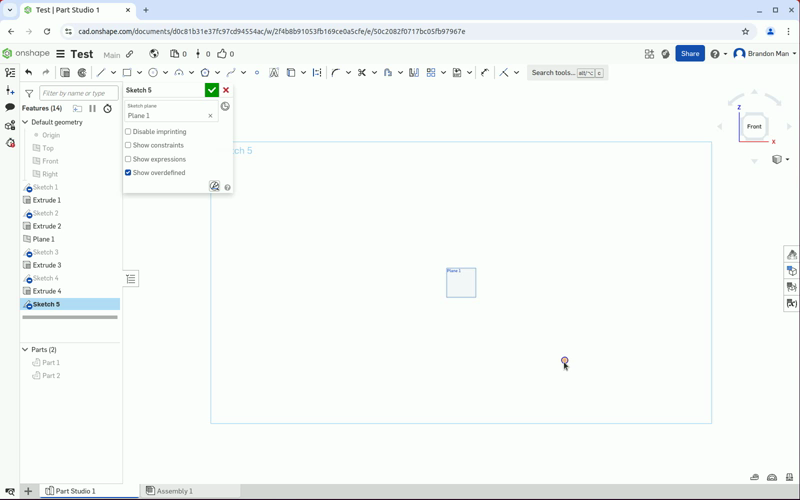
scroll(6)
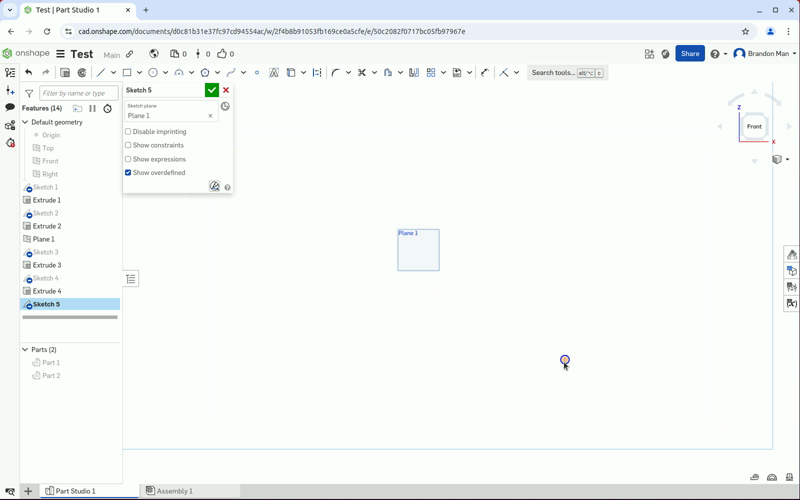
scroll(6)
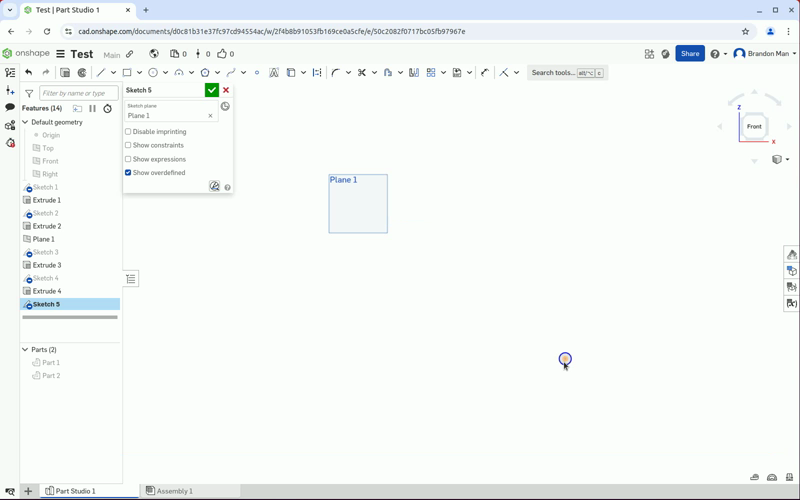
scroll(6)
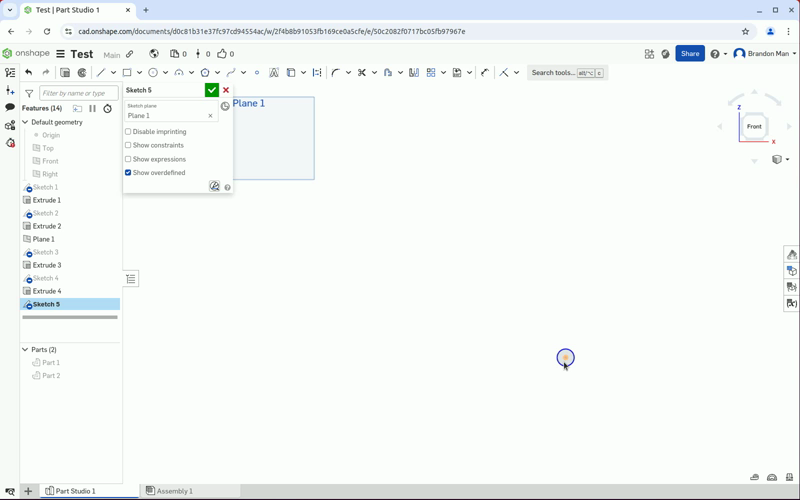
scroll(6)
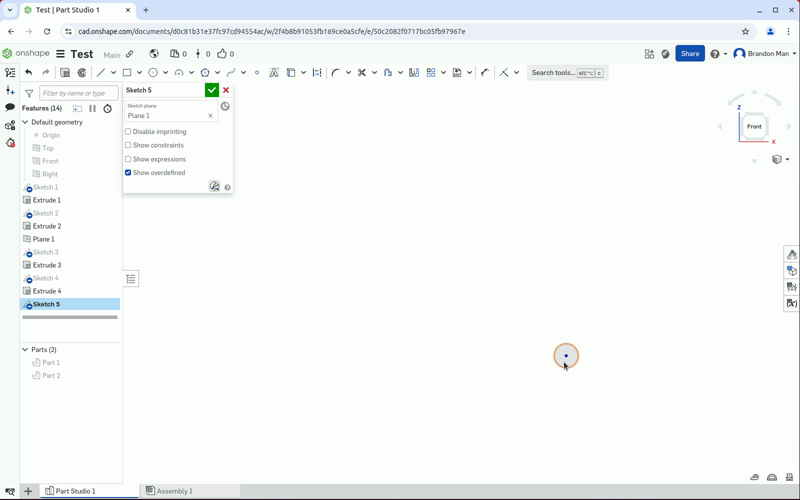
scroll(6)
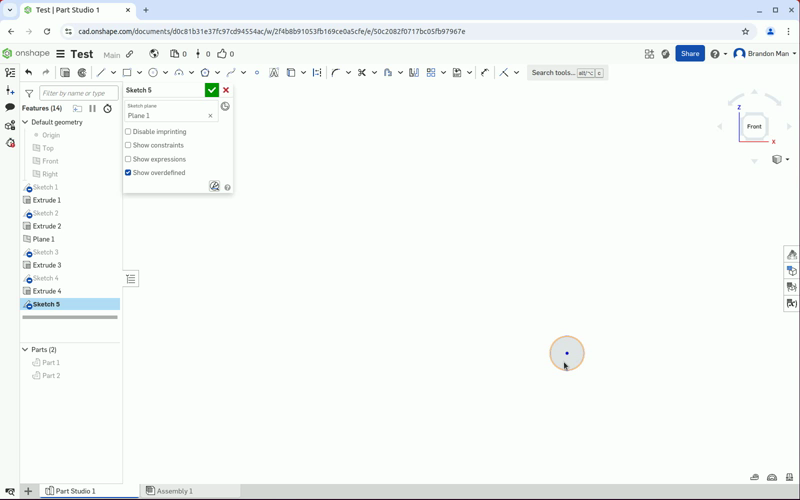
scroll(6)
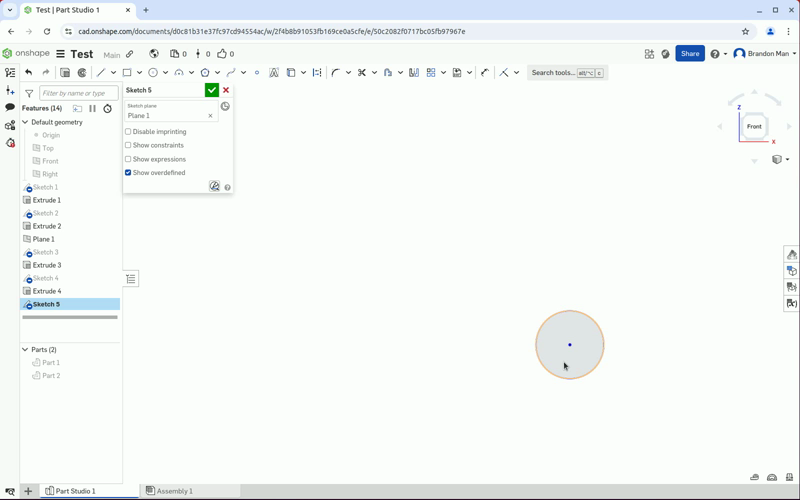
click(564, 361)
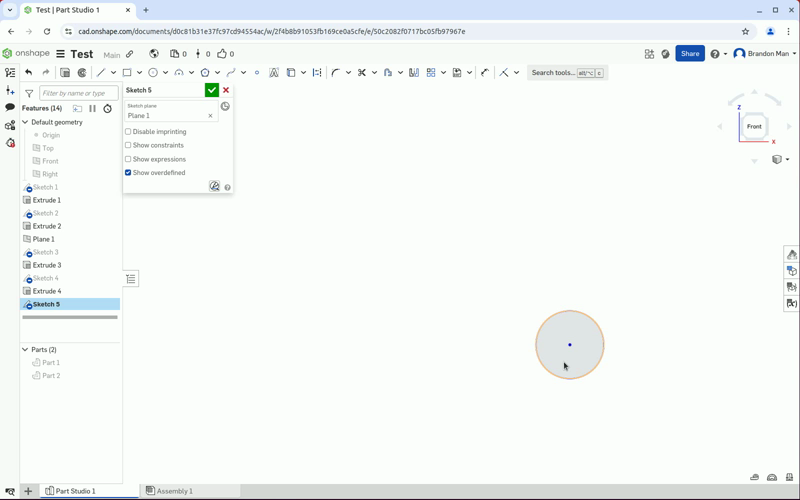
scroll(-6)
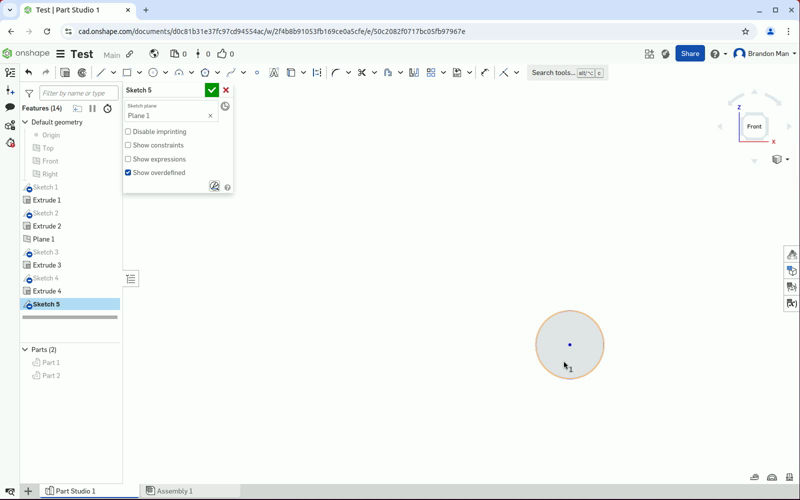
scroll(-6)
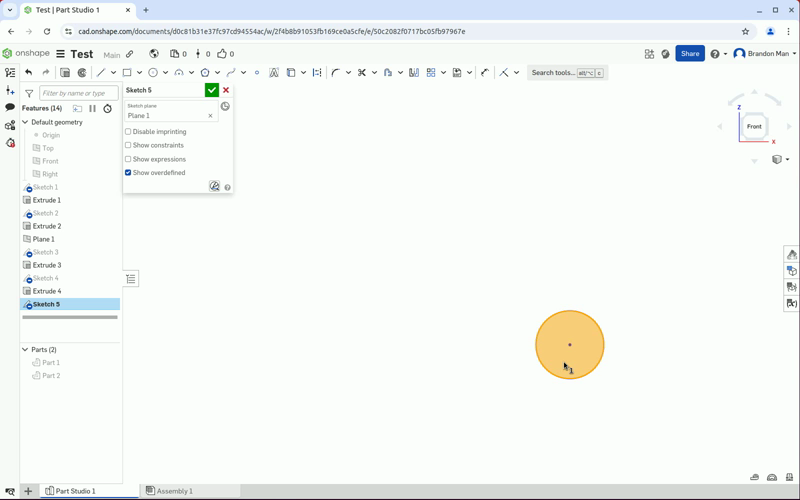
scroll(-6)
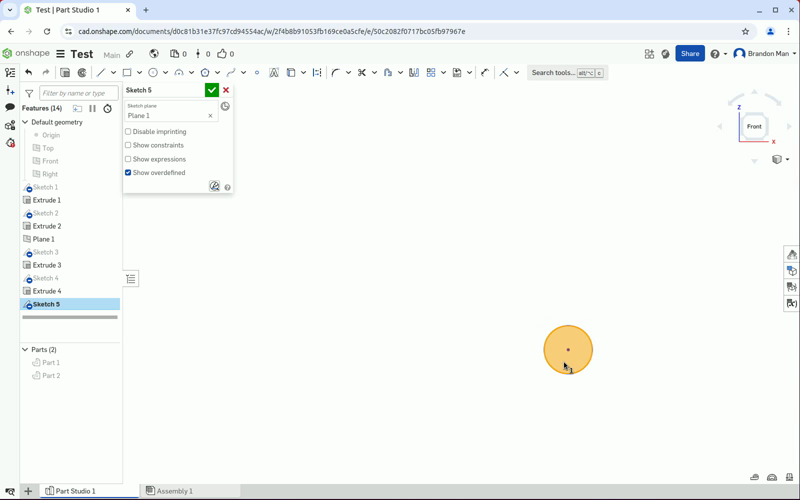
scroll(-6)
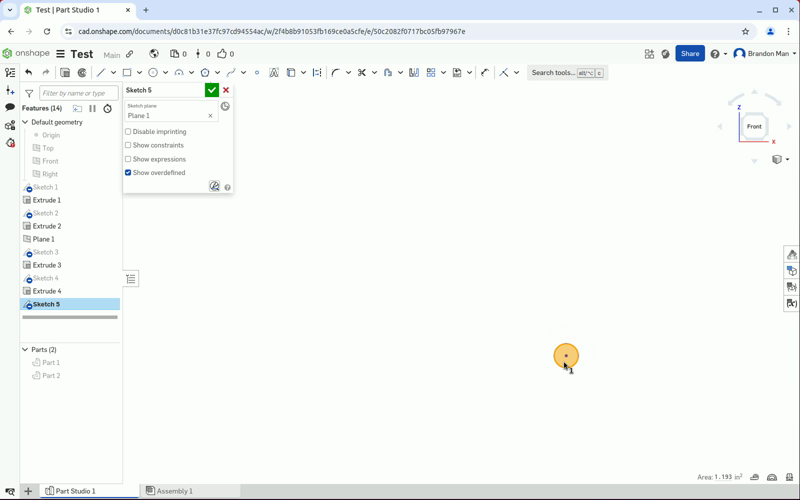
scroll(-6)
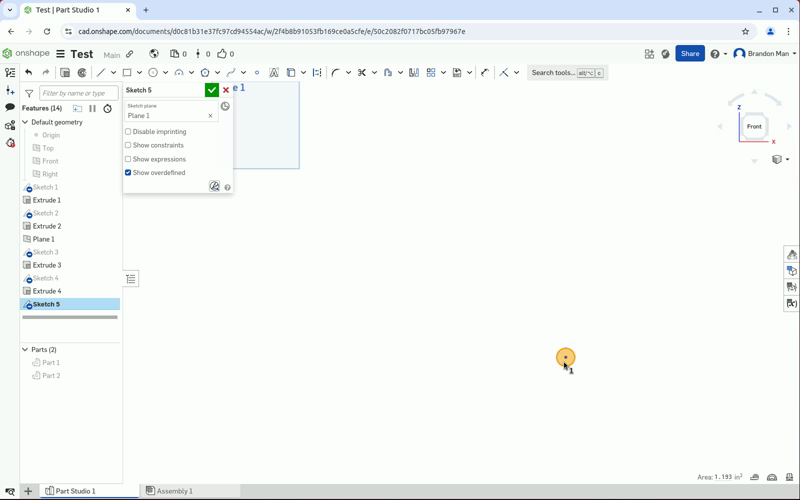
scroll(-6)
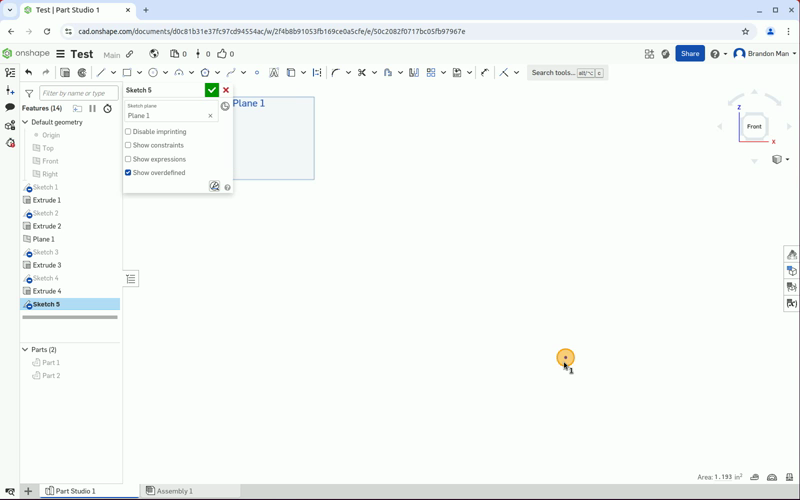
scroll(-6)
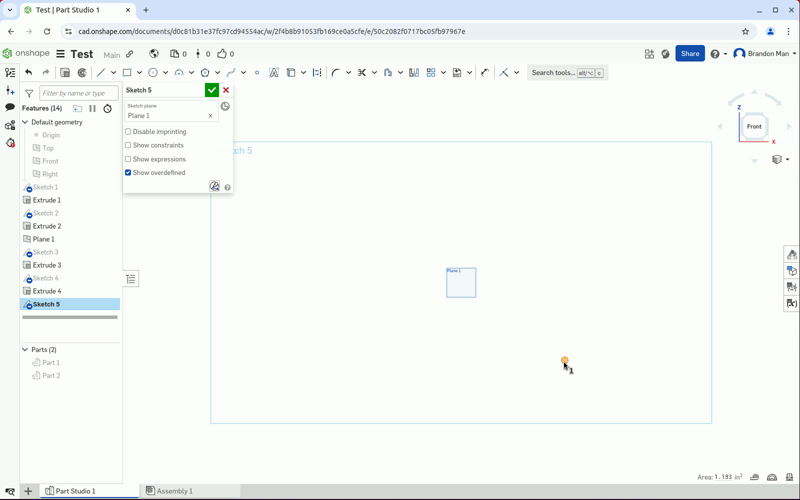
mouse_move(73, 352)
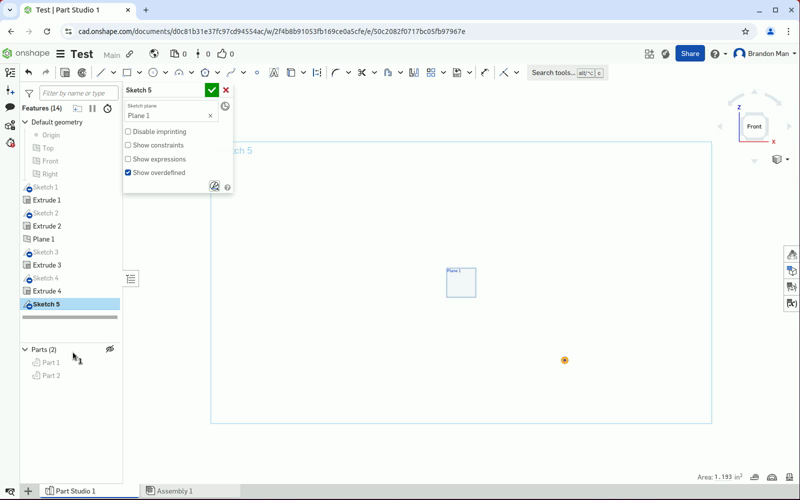
key(shift+y)
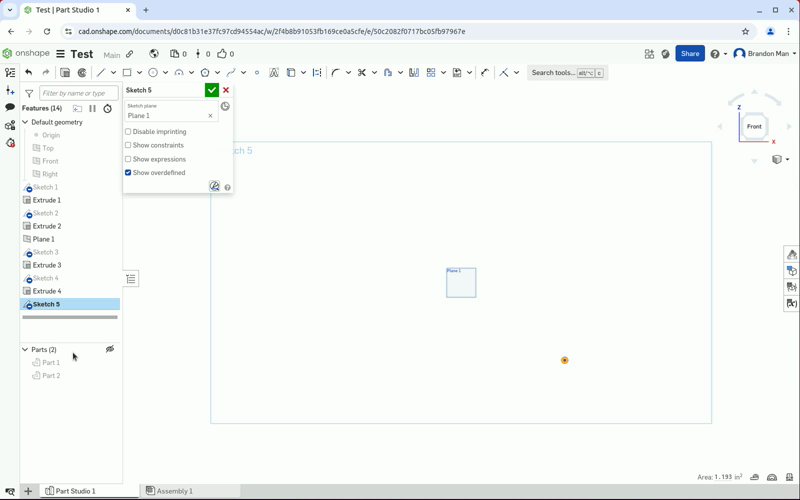
key(shift+e)
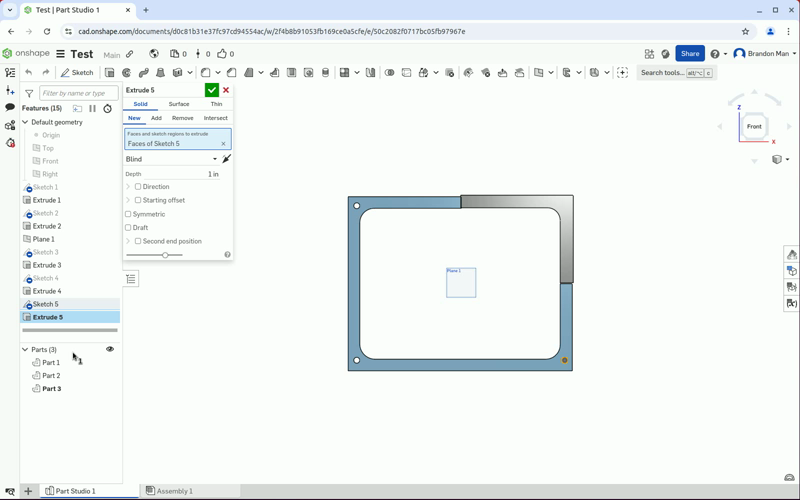
mouse_move(143, 106)
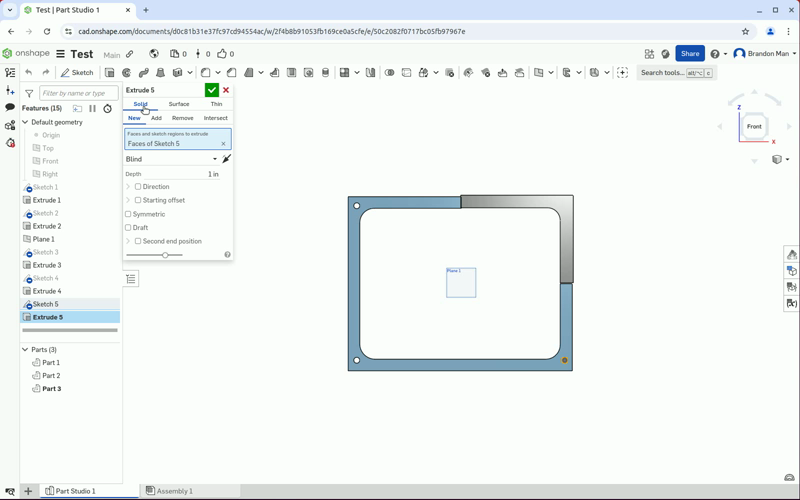
click(143, 106)
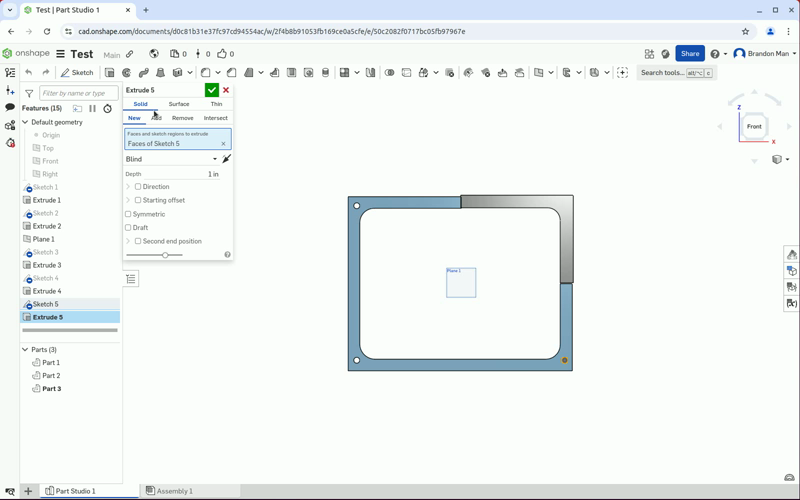
mouse_move(186, 120)
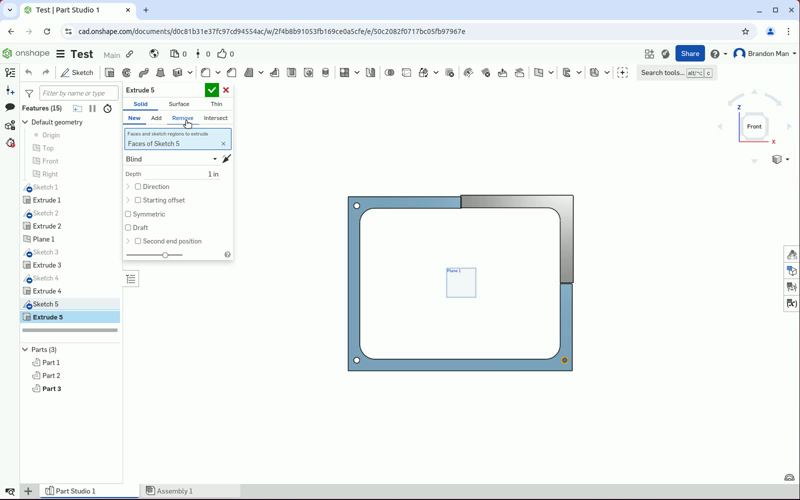
click(186, 120)
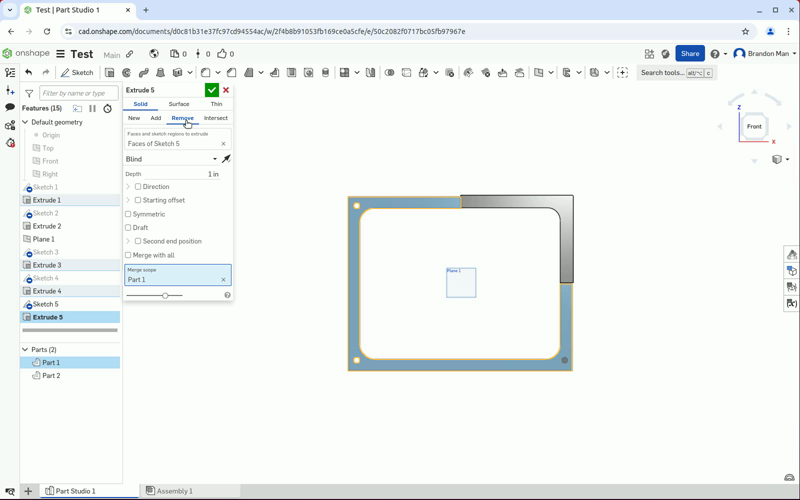
key(tab, 4)
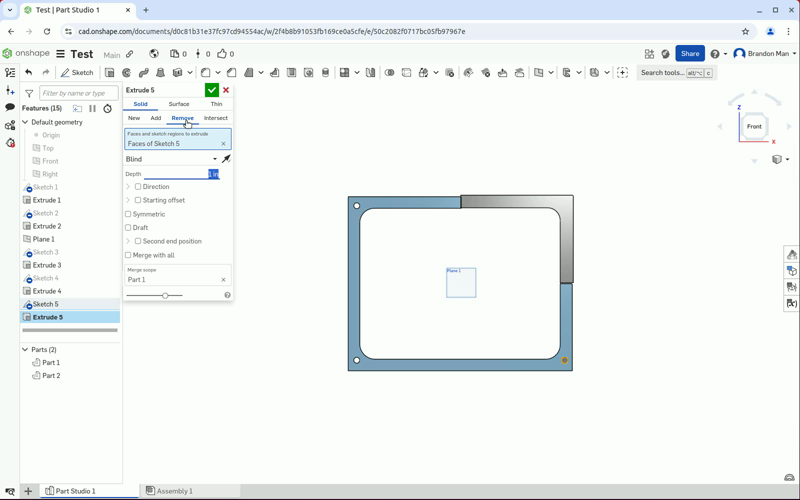
text(6.499)
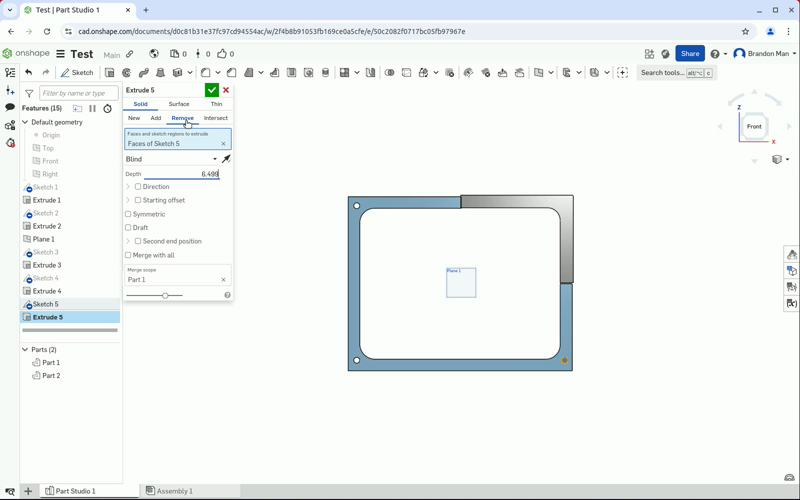
key(tab, 6)
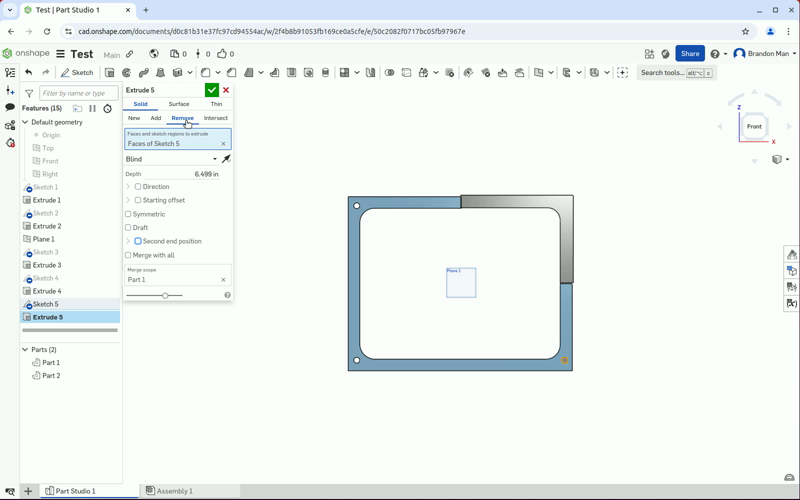
key(space)
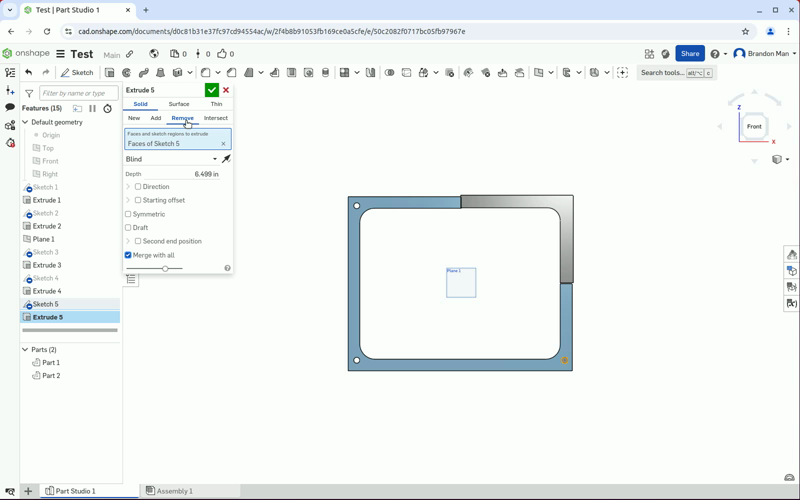
key(enter)
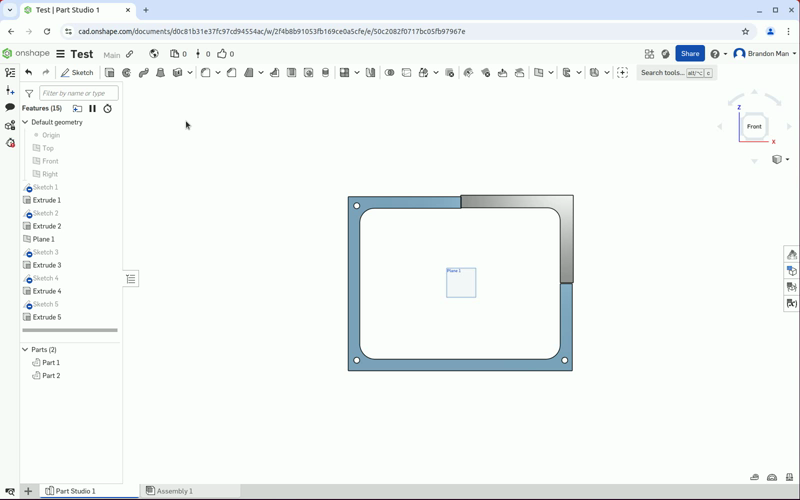
key(shift+h)
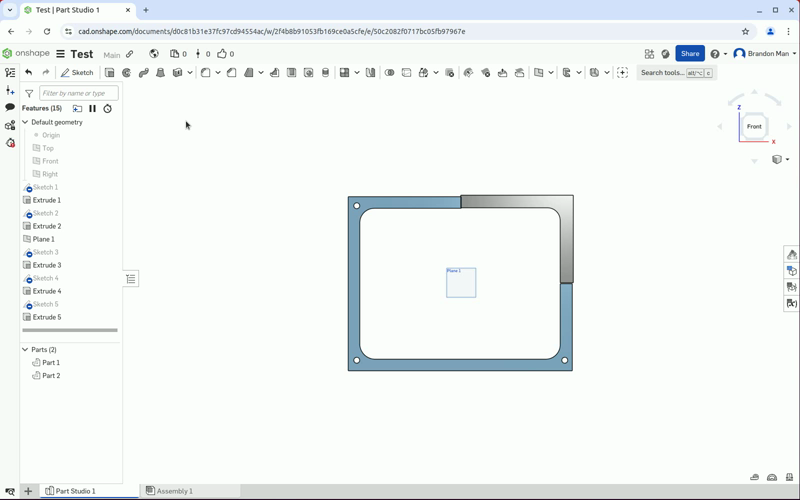
key(shift+h)
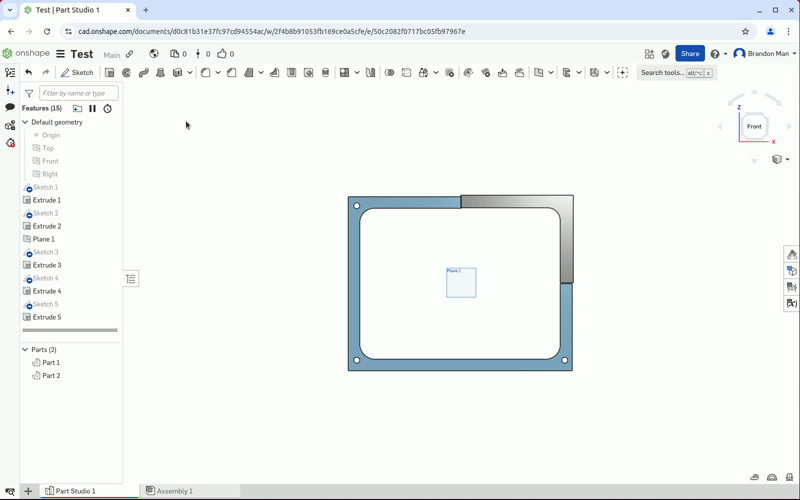
mouse_move(73, 189)
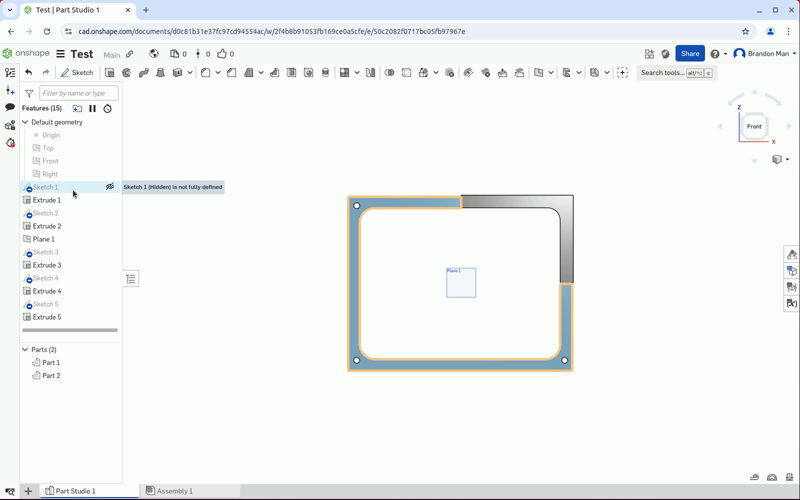
click(73, 189)
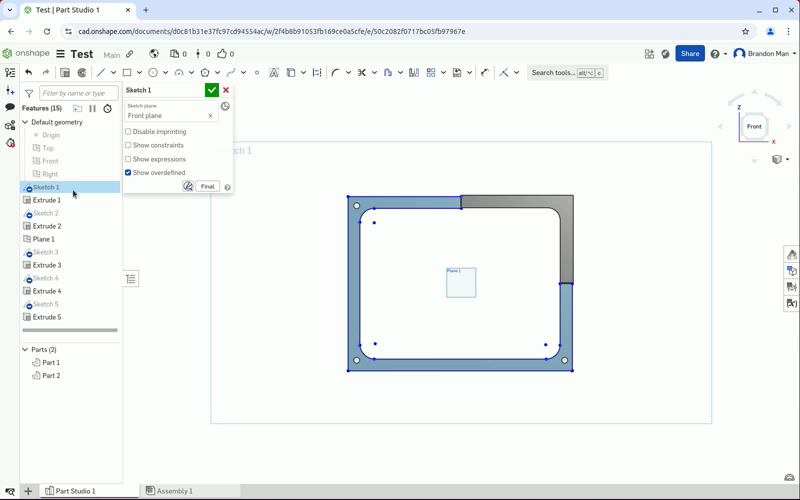
mouse_move(229, 92)
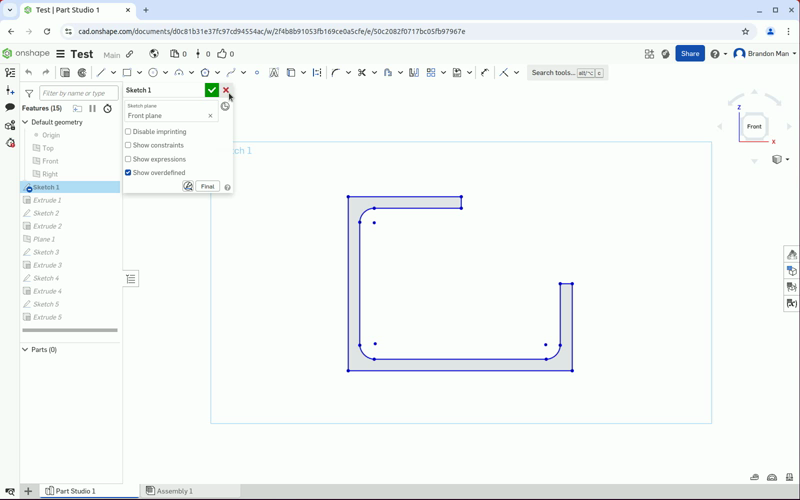
click(229, 92)
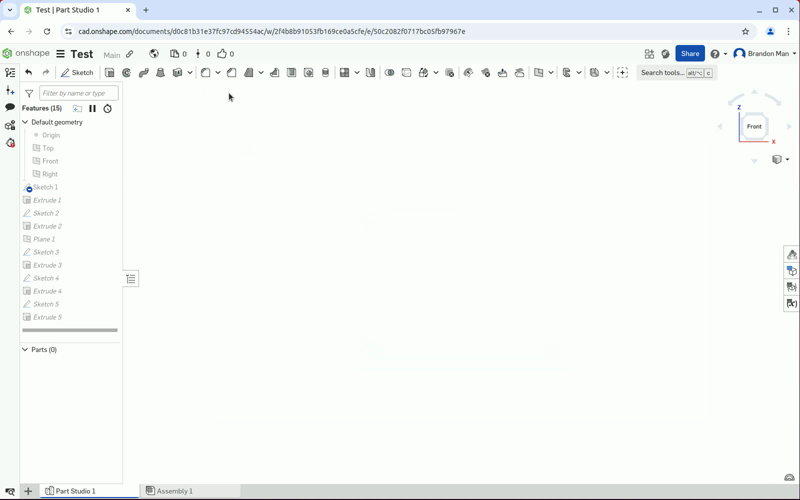
key(shift+s)
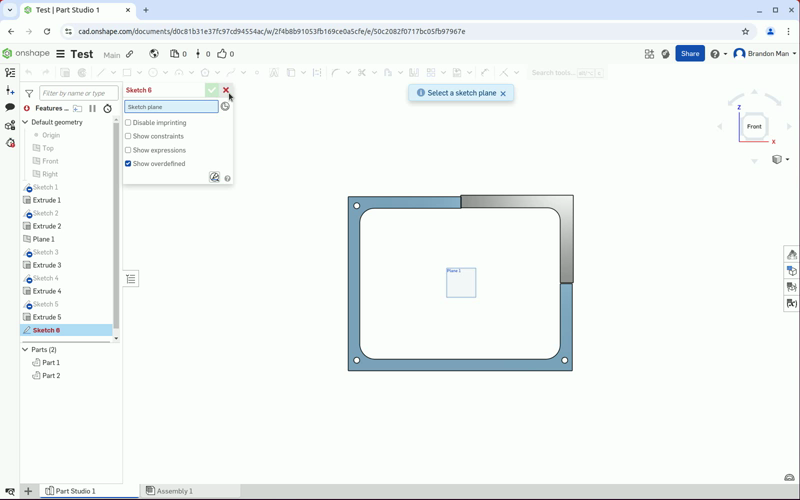
mouse_move(69, 241)
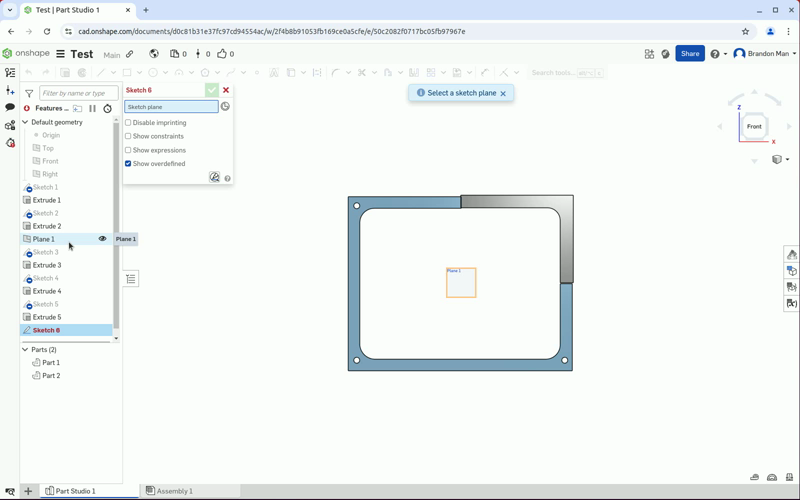
click(69, 241)
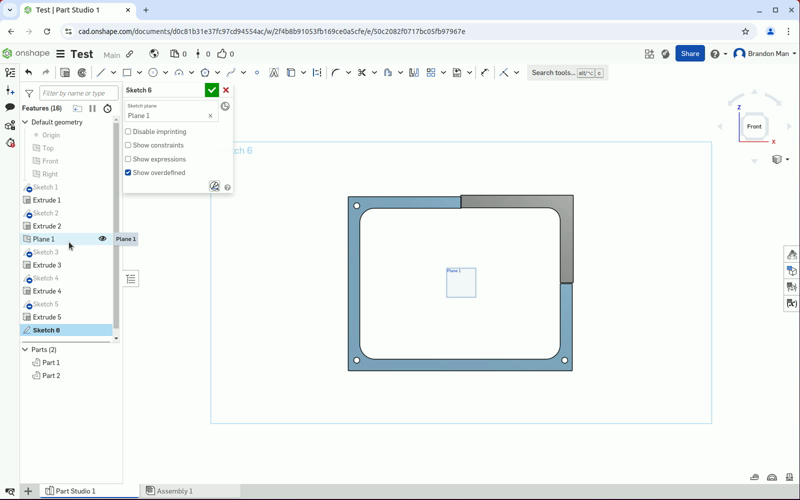
mouse_move(73, 352)
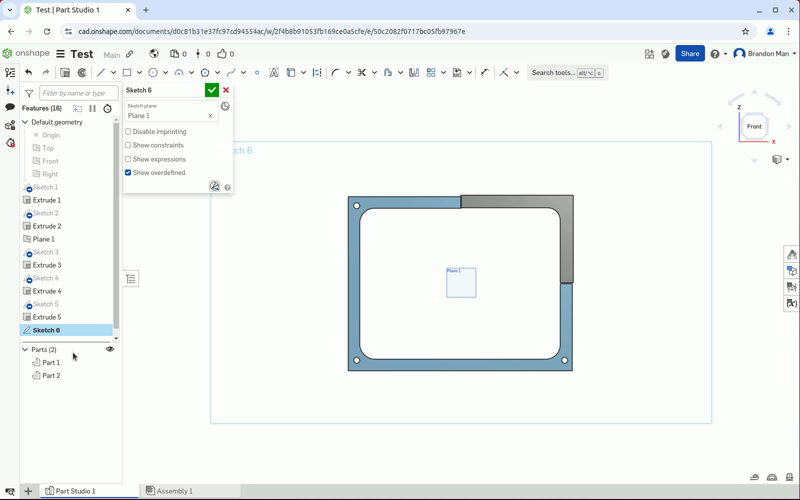
key(y)
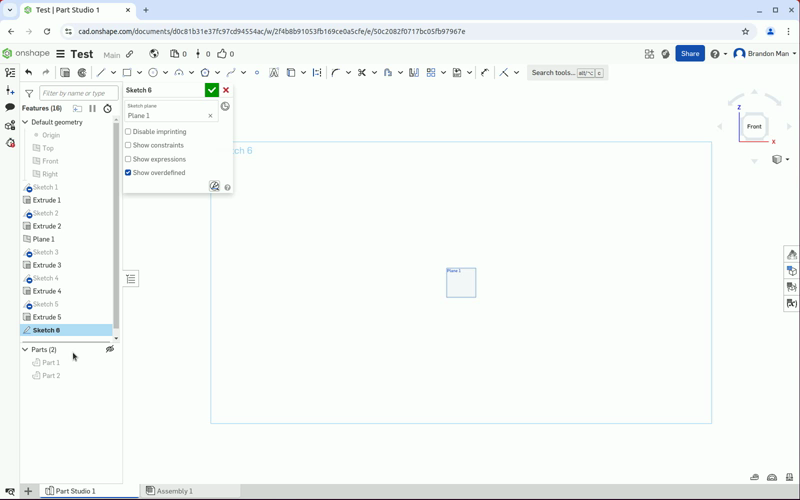
key(c)
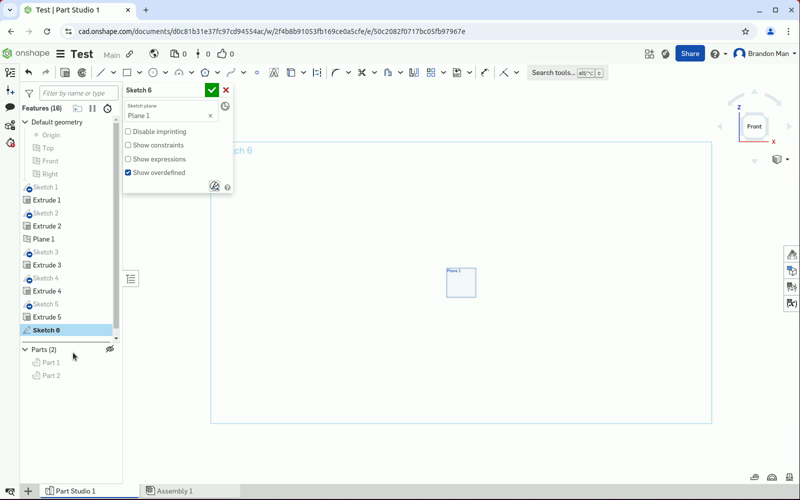
key_down(shift)
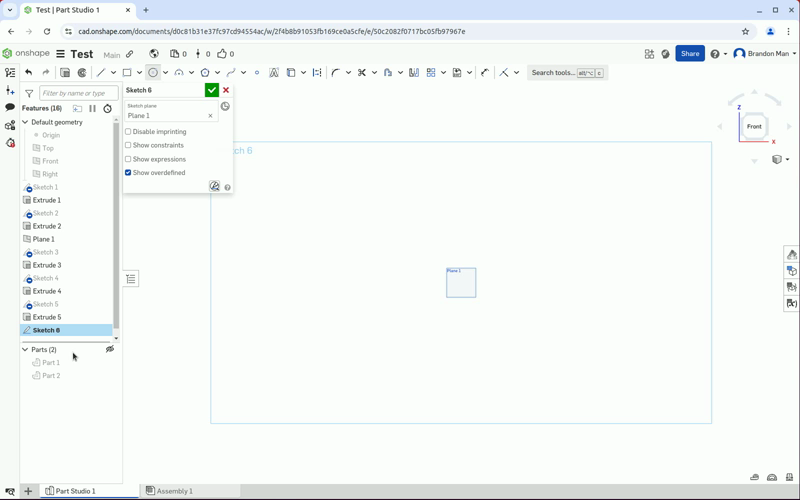
mouse_move(564, 205)
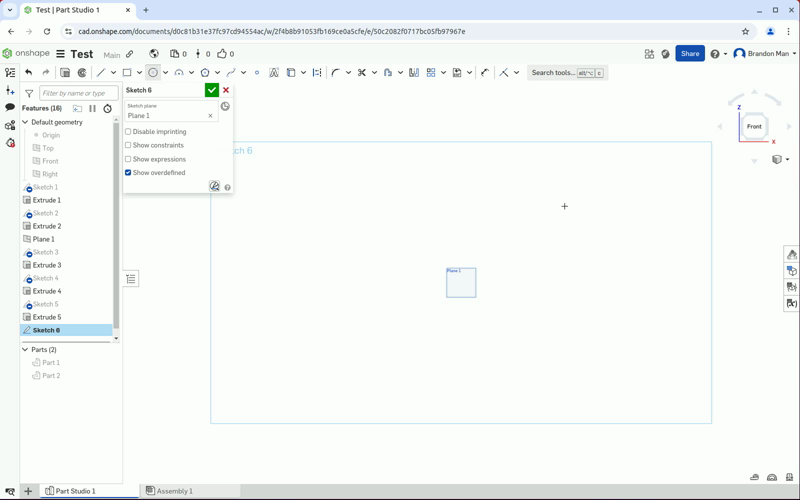
click(564, 205)
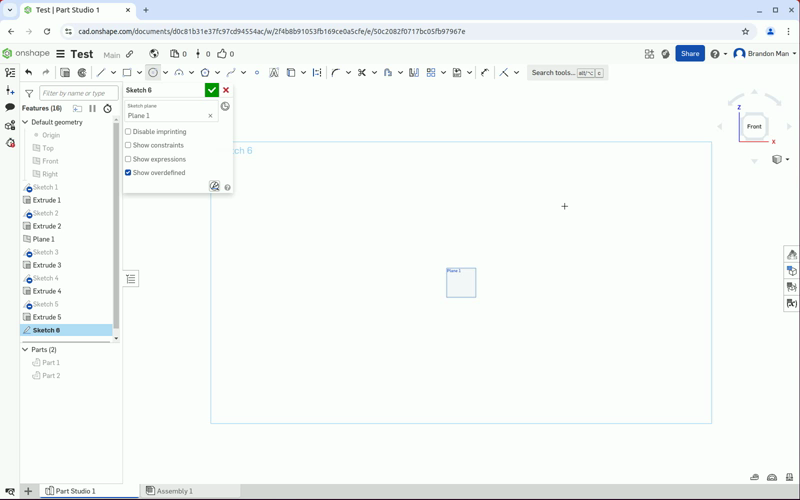
key_up(shift)
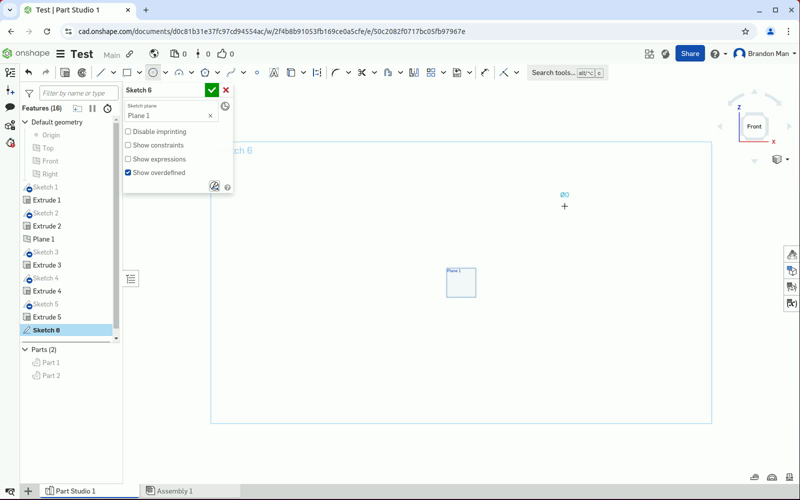
mouse_move(567, 205)
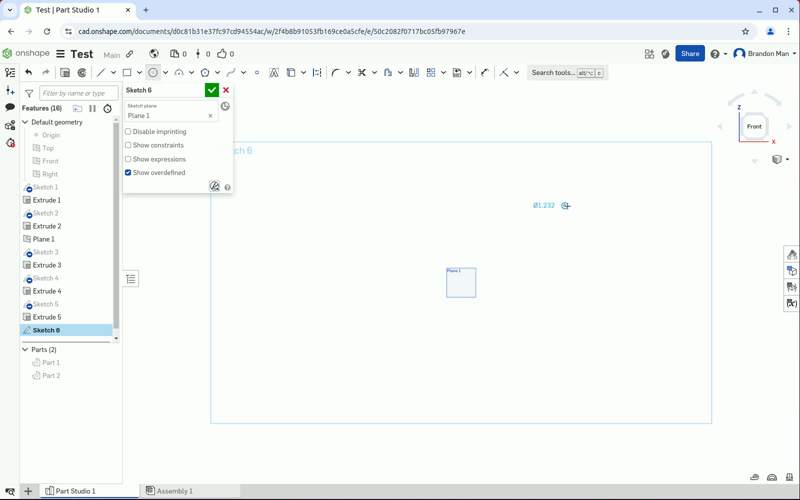
click(567, 205)
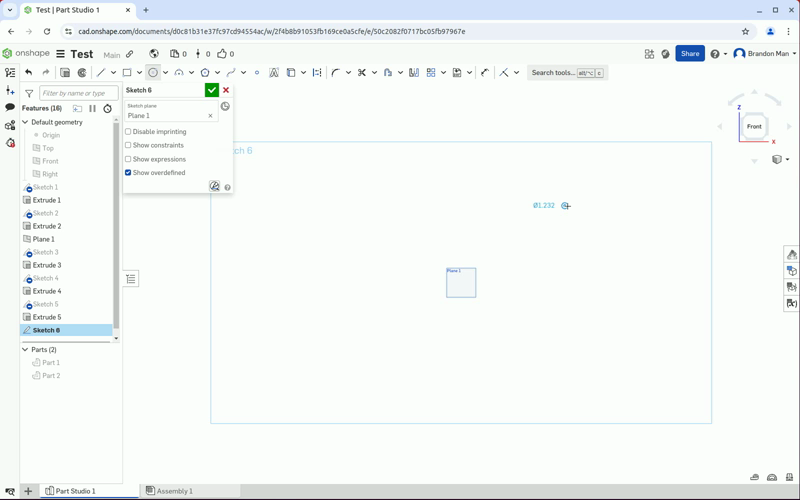
key(esc)
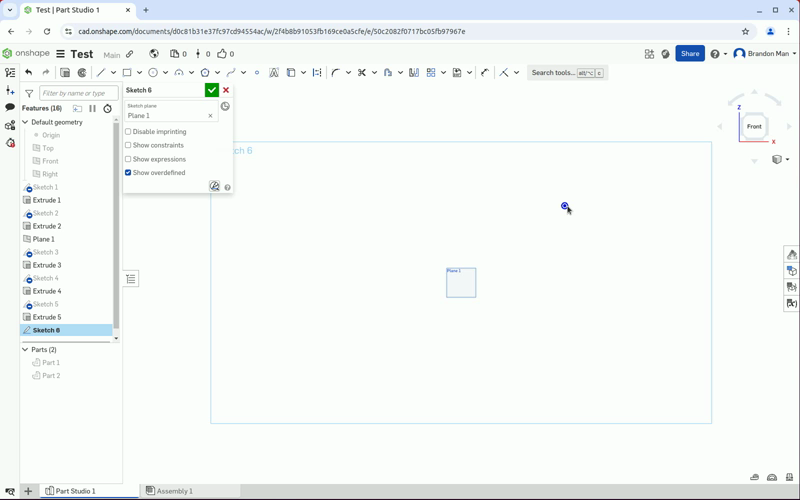
mouse_move(567, 206)
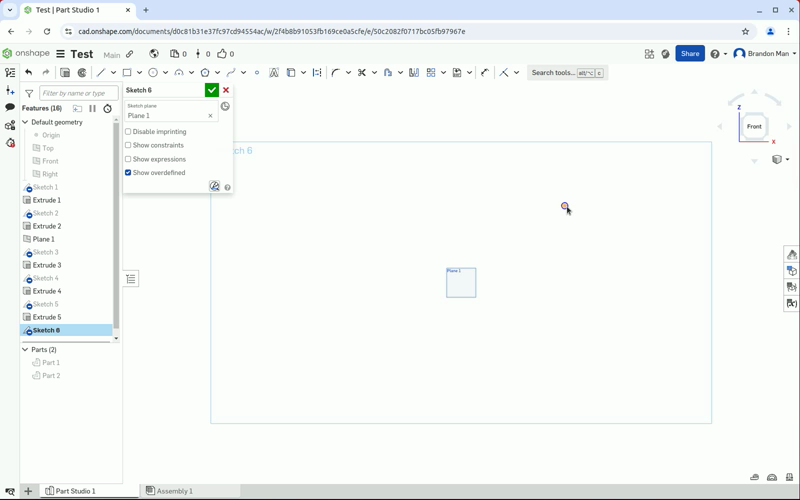
scroll(6)
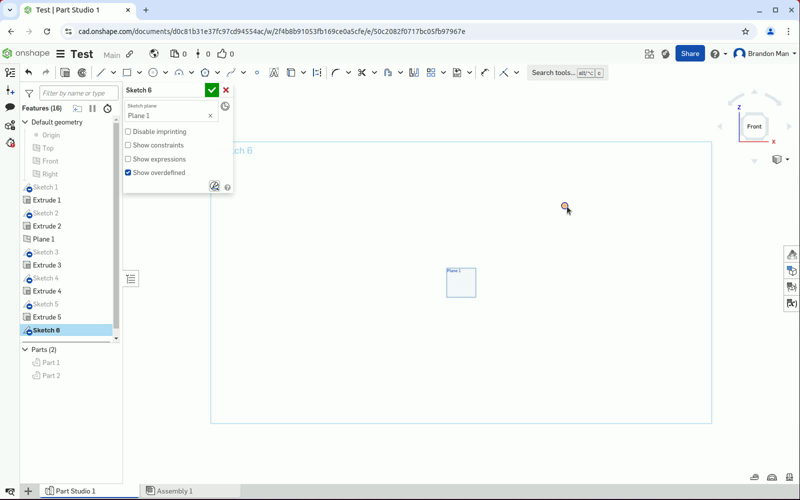
scroll(6)
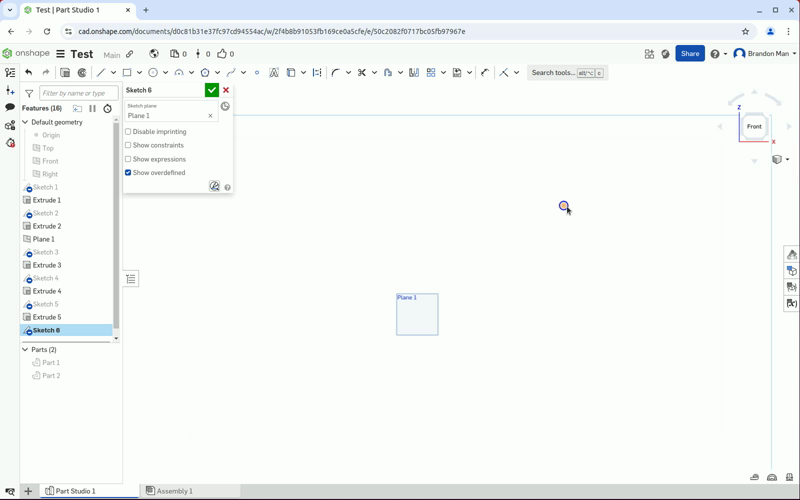
scroll(6)
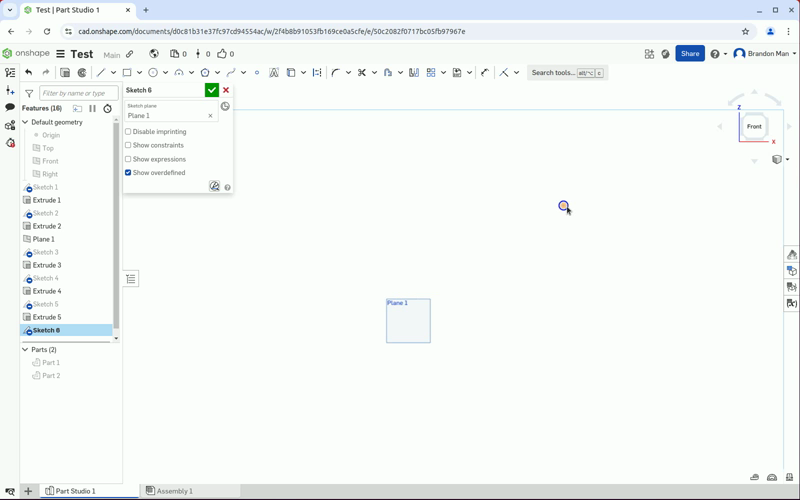
scroll(6)
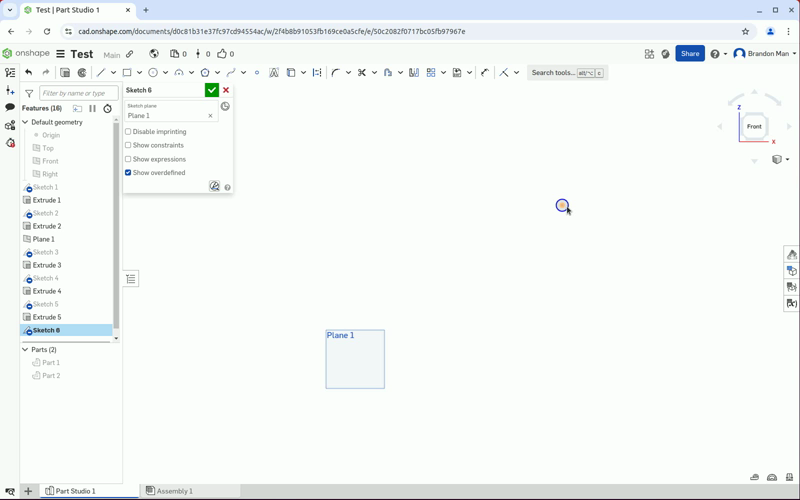
scroll(6)
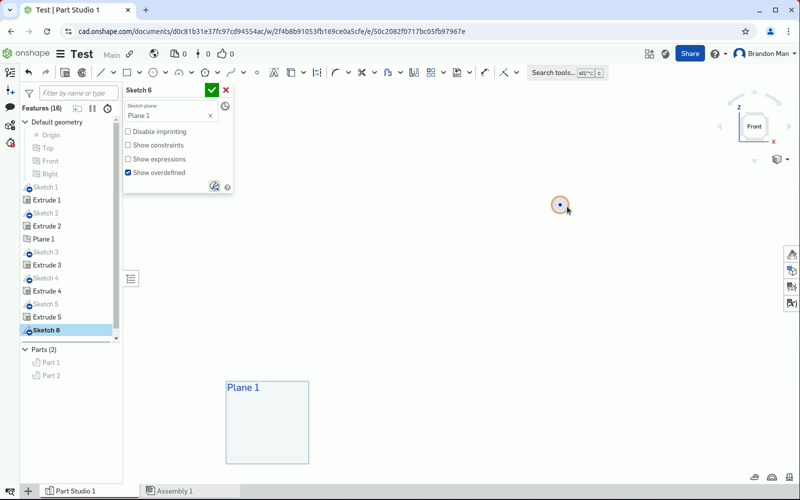
scroll(6)
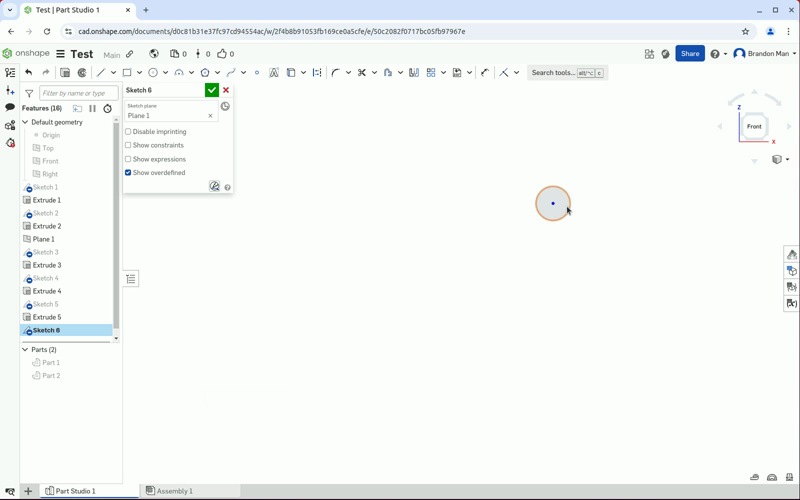
scroll(6)
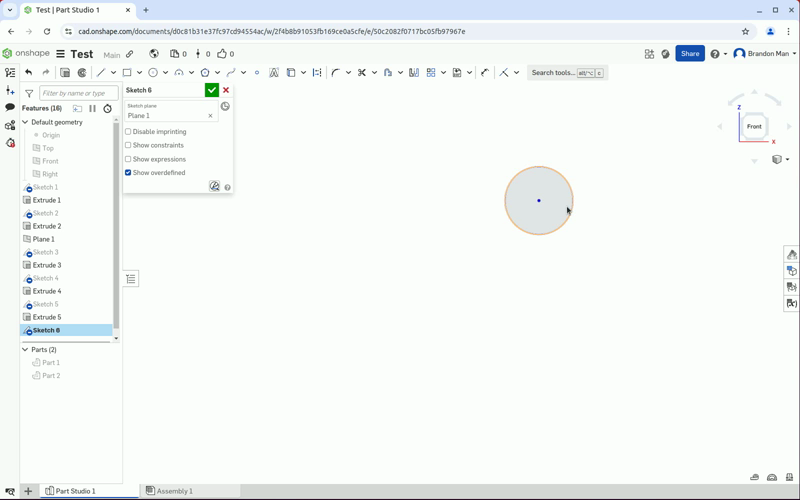
click(567, 206)
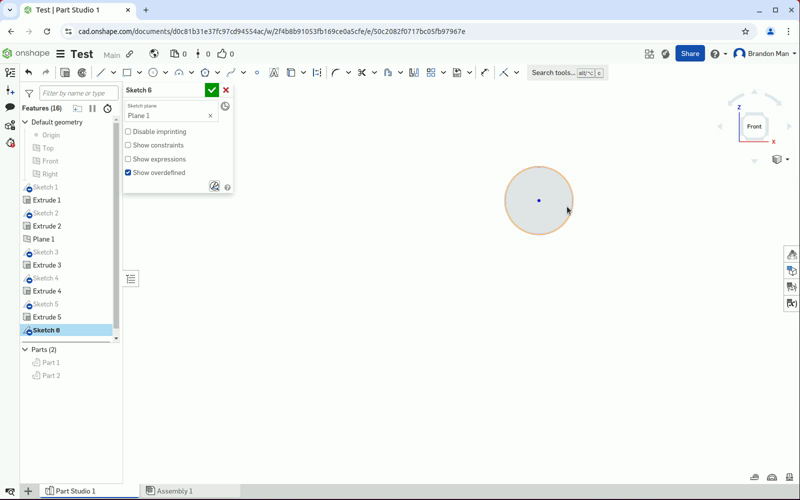
scroll(-6)
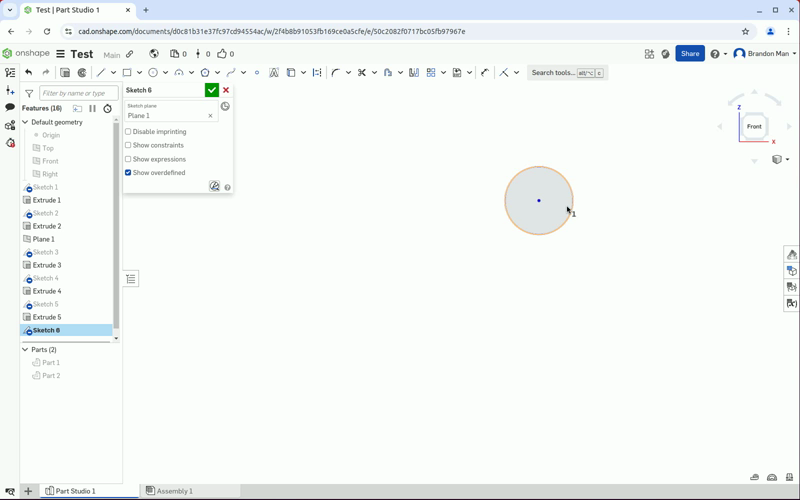
scroll(-6)
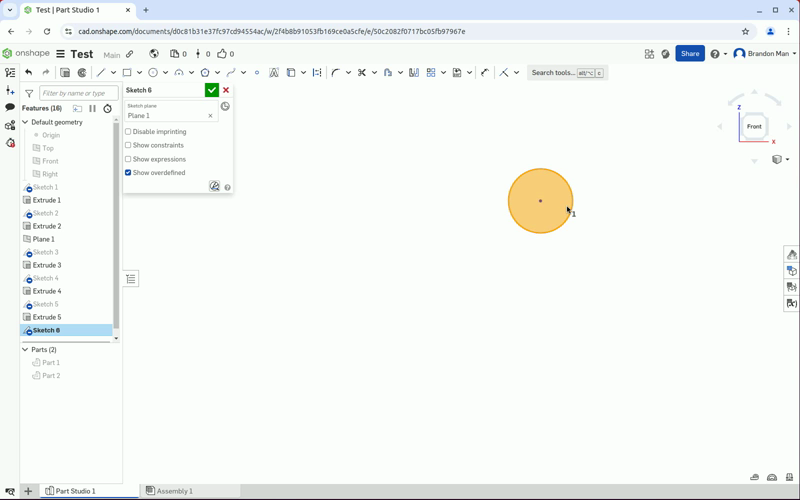
scroll(-6)
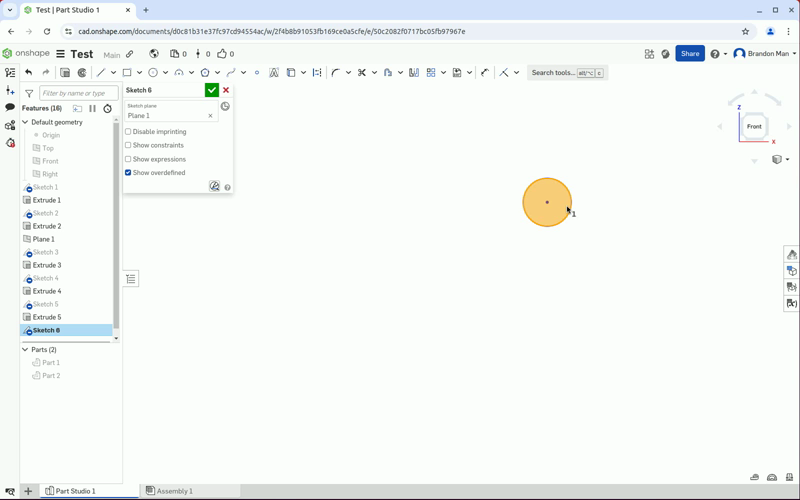
scroll(-6)
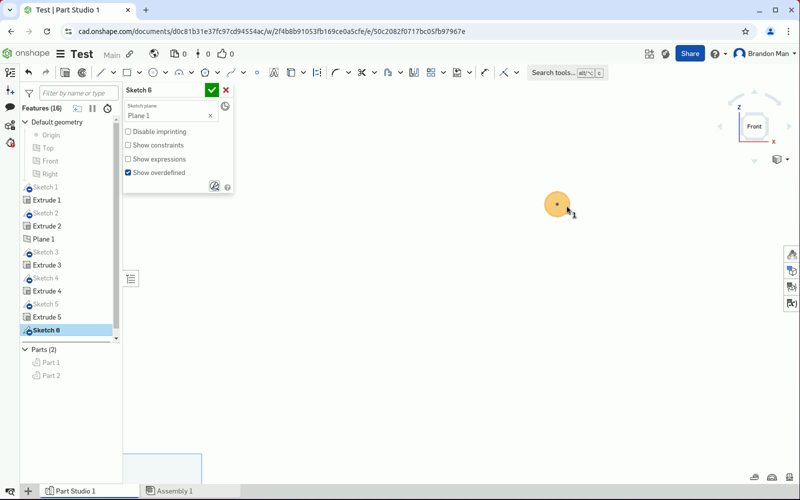
scroll(-6)
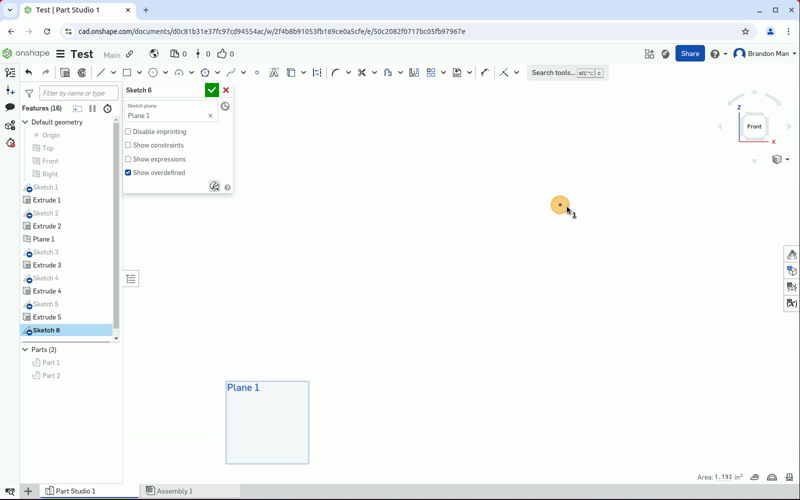
scroll(-6)
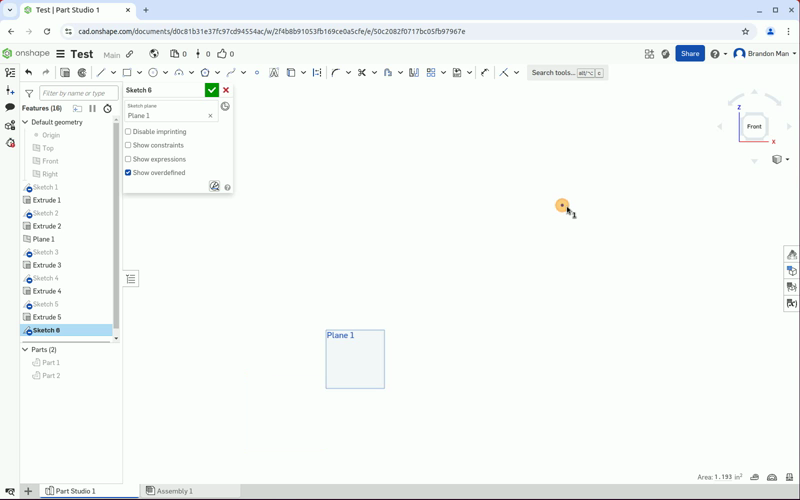
scroll(-6)
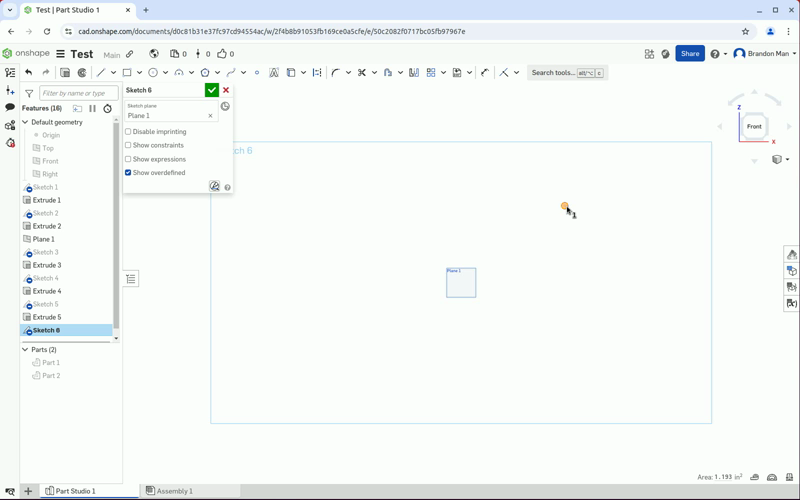
mouse_move(73, 352)
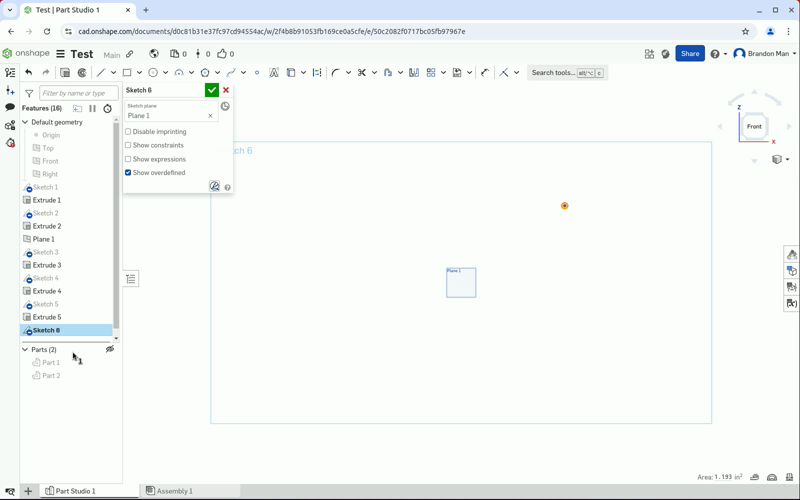
key(shift+y)
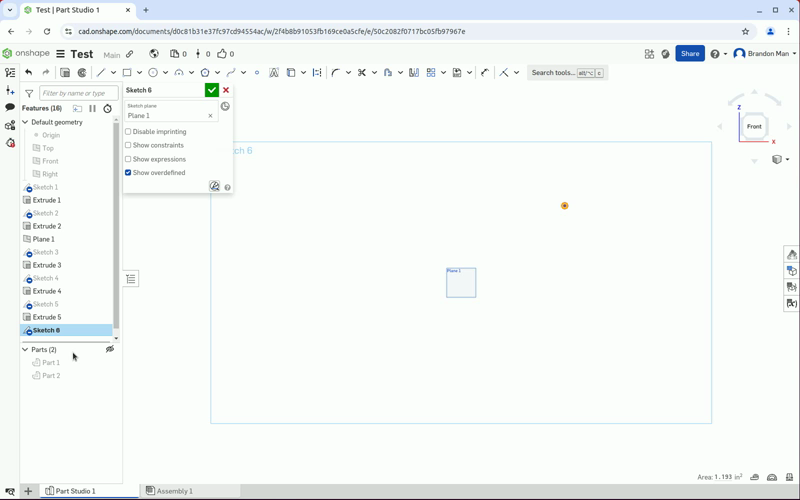
key(shift+e)
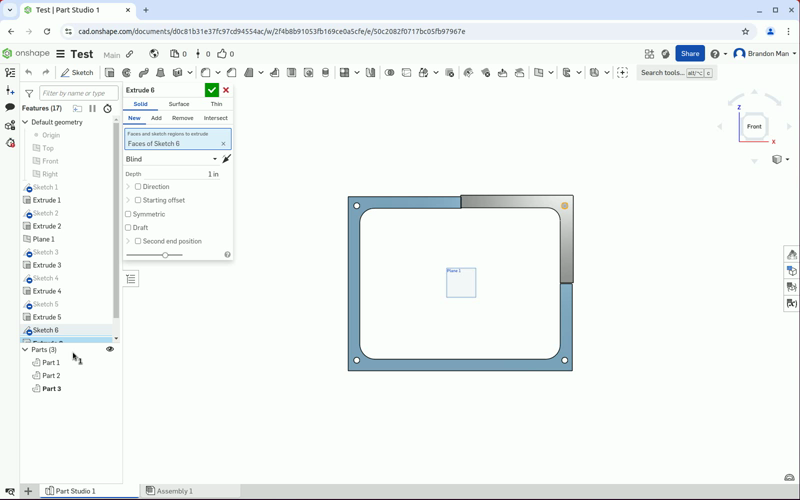
mouse_move(143, 106)
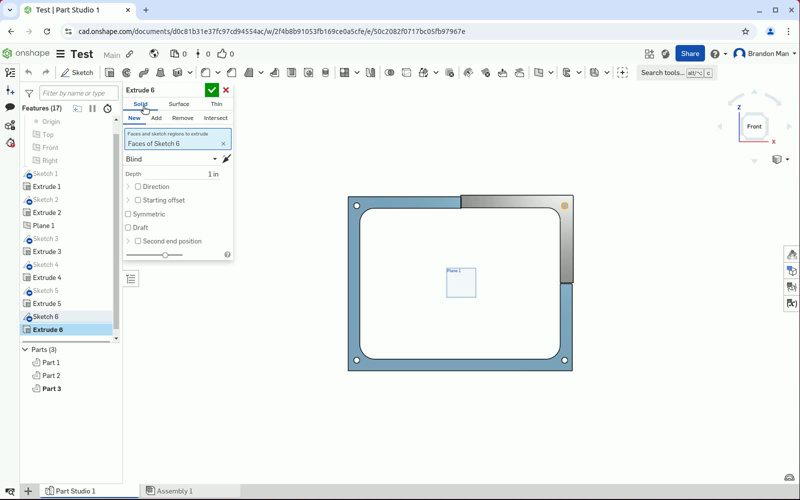
click(143, 106)
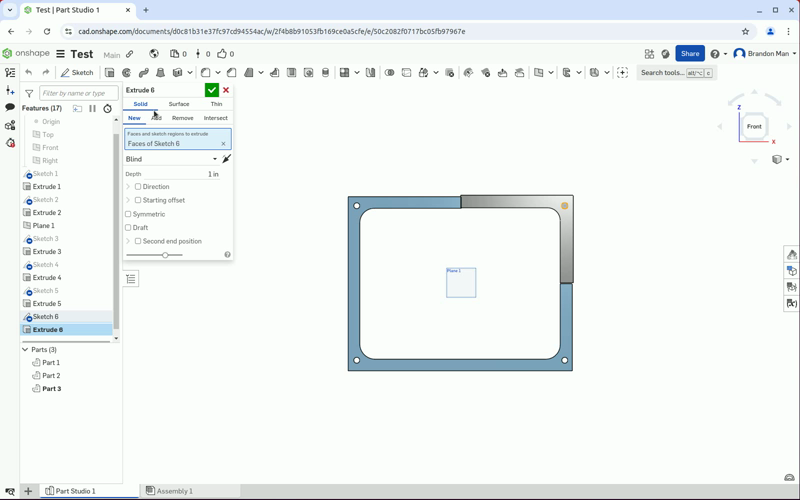
mouse_move(186, 120)
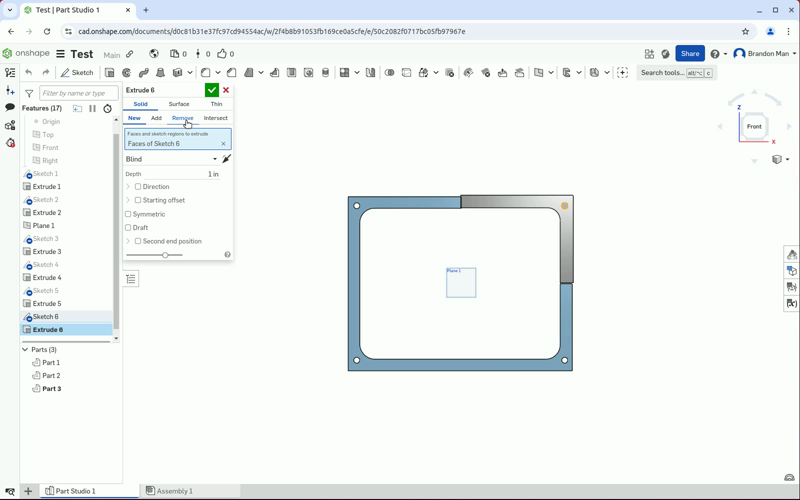
click(186, 120)
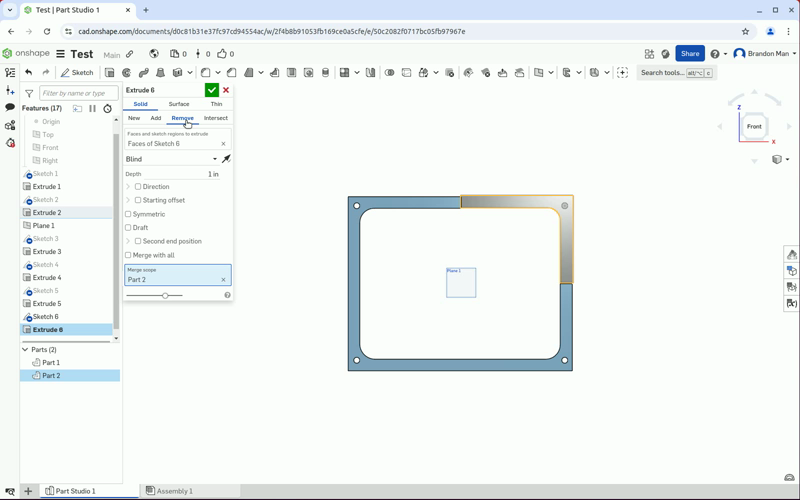
key(tab, 4)
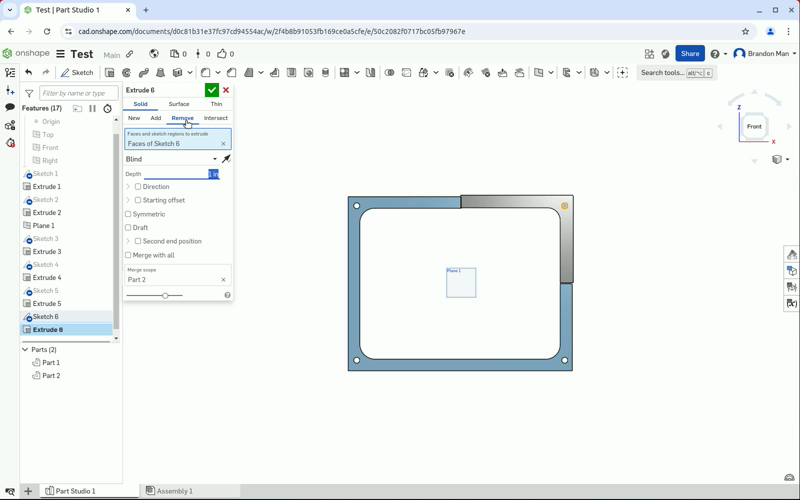
text(6.499)
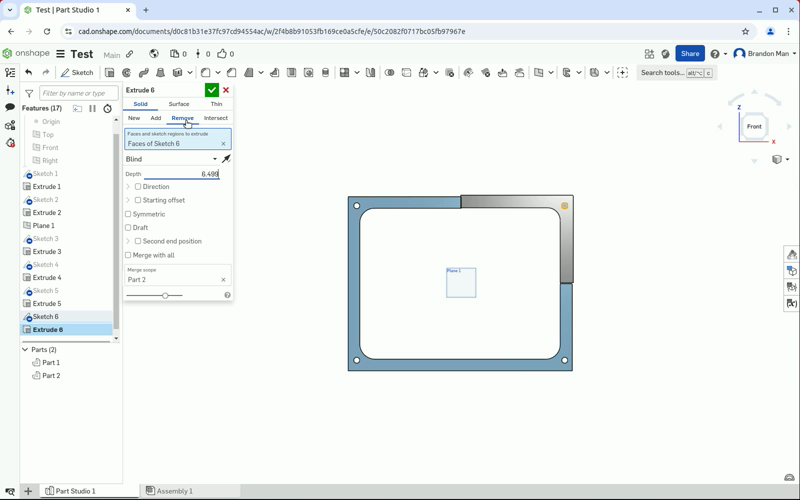
key(tab, 6)
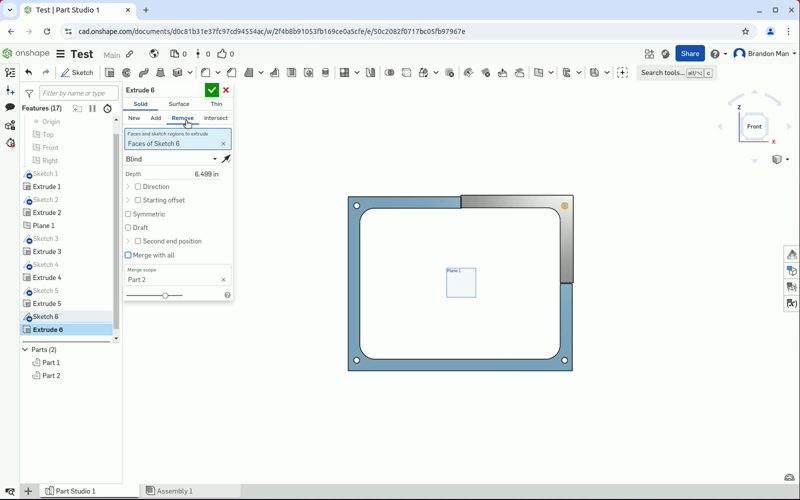
key(space)
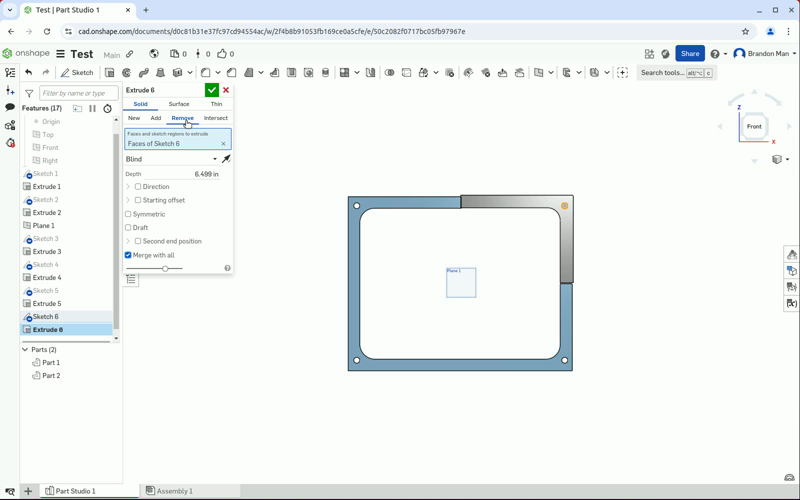
key(enter)
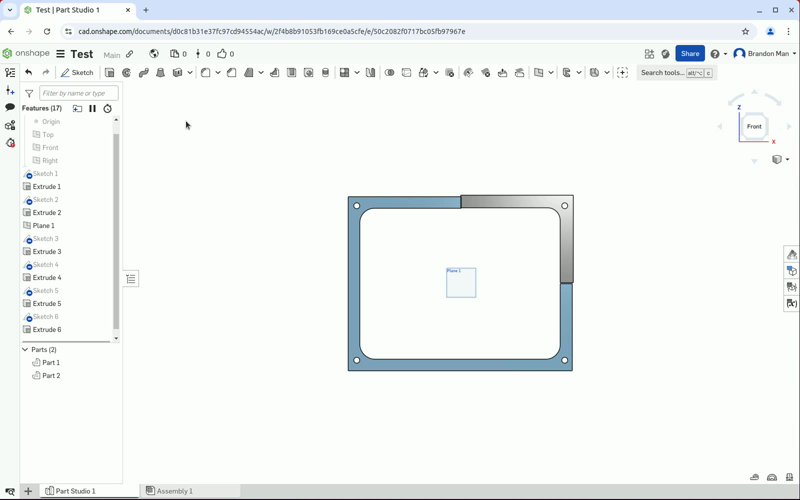
key(shift+h)
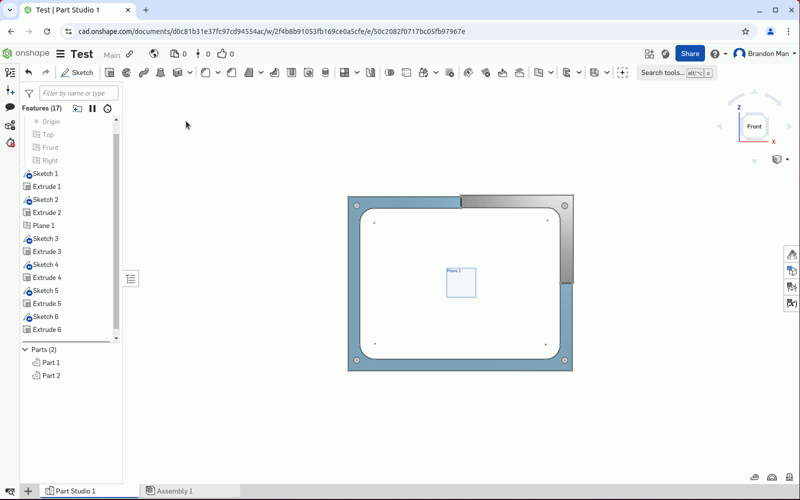
key(shift+h)
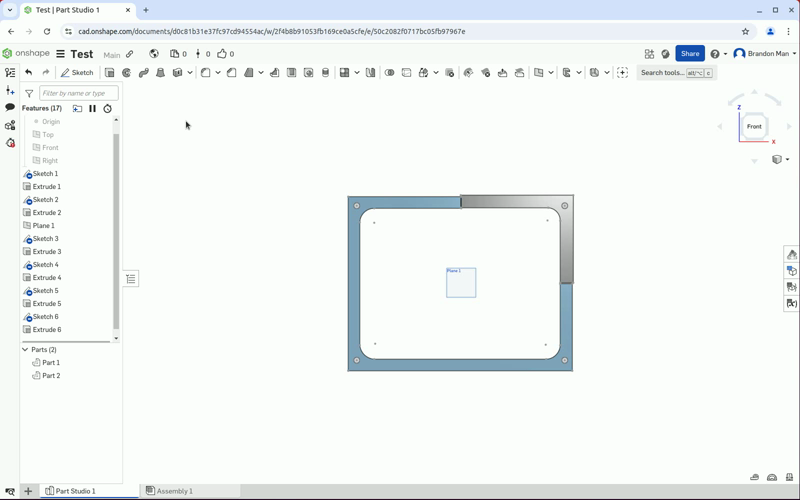
key(shift+7)
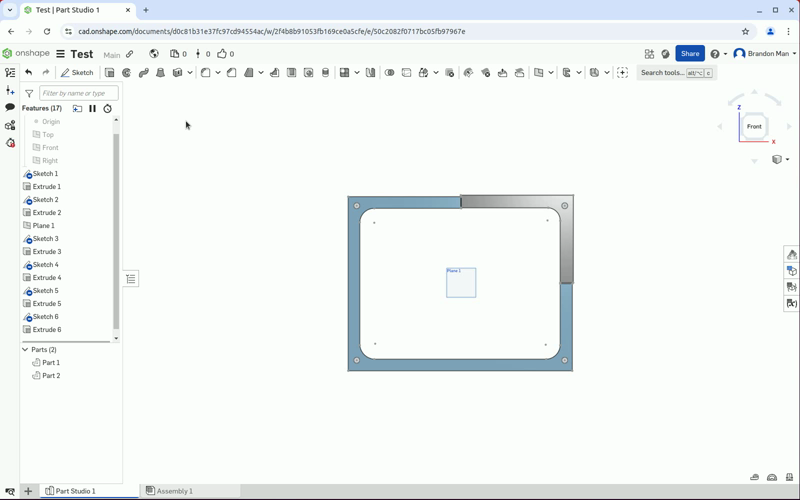
key(left, 2)
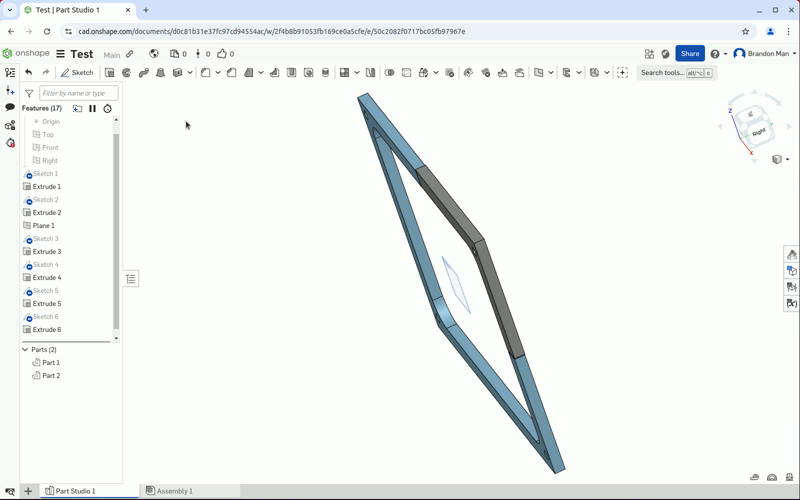
key(down, 2)
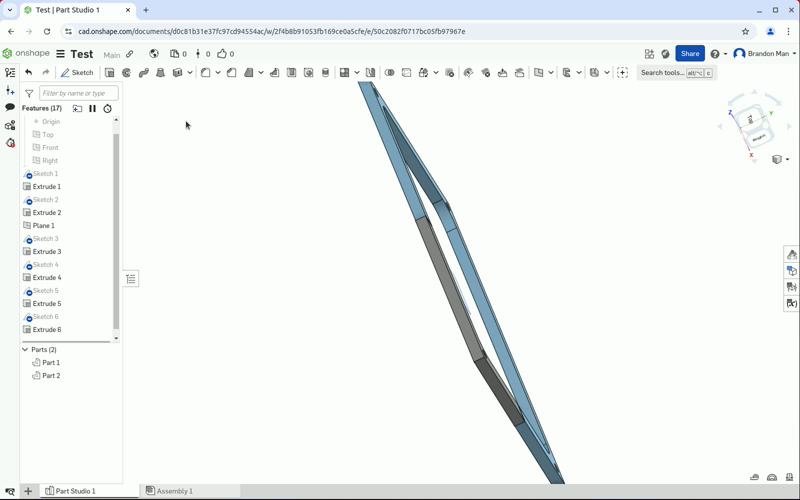
key(up, 2)
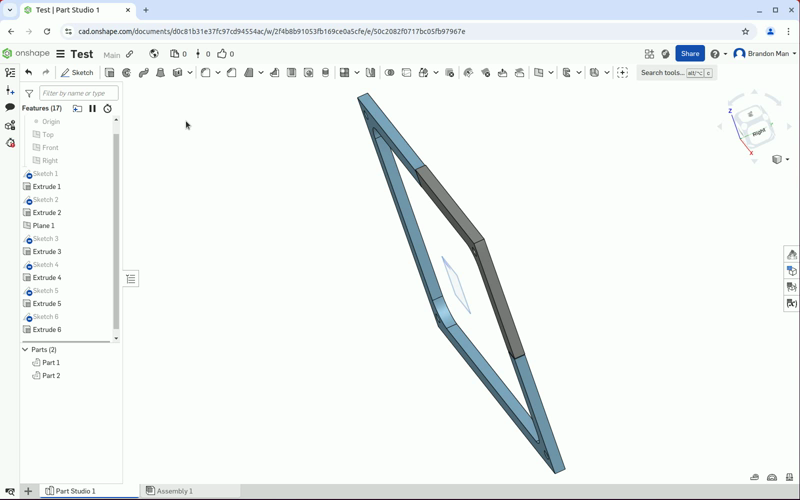
key(right, 2)
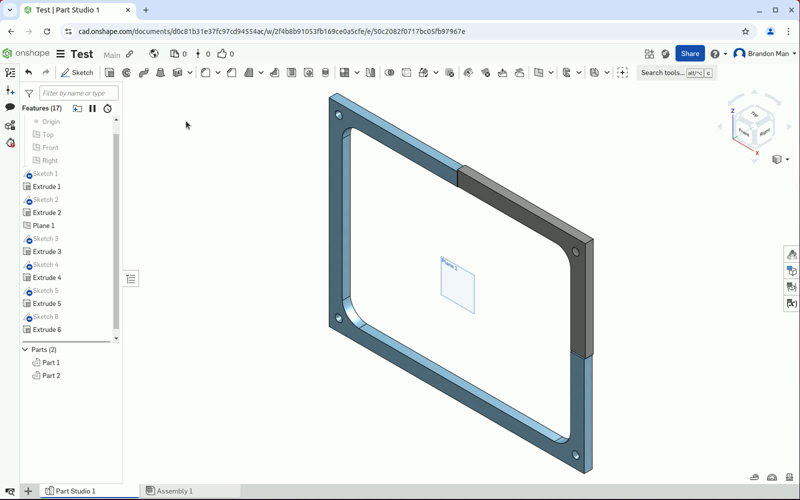
mouse_move(69, 176)
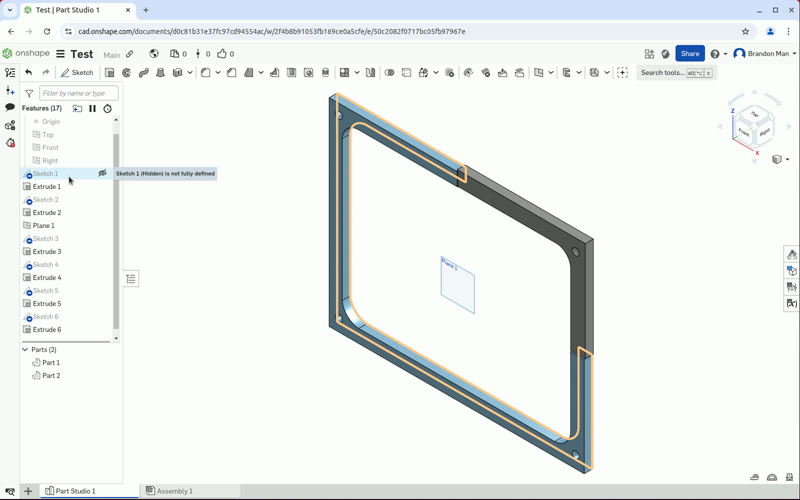
click(69, 176)